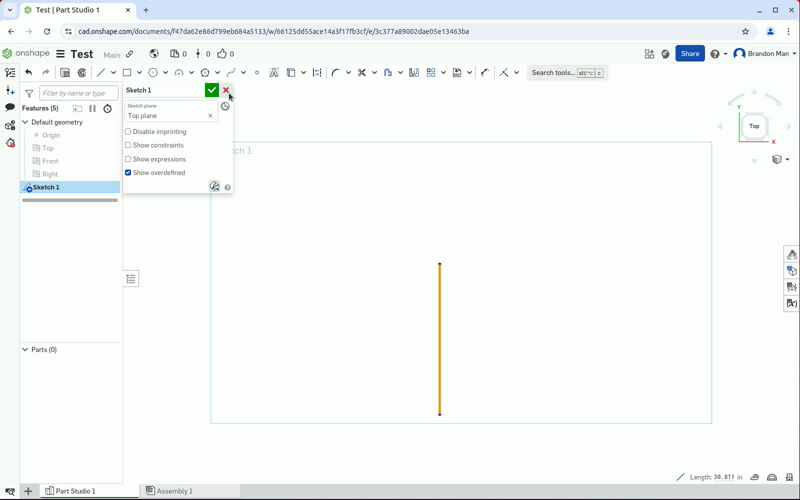
key(shift+h)
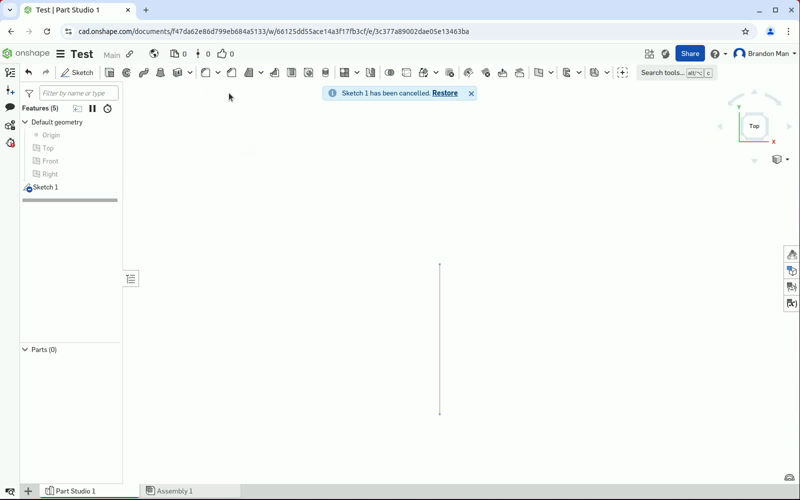
key(shift+s)
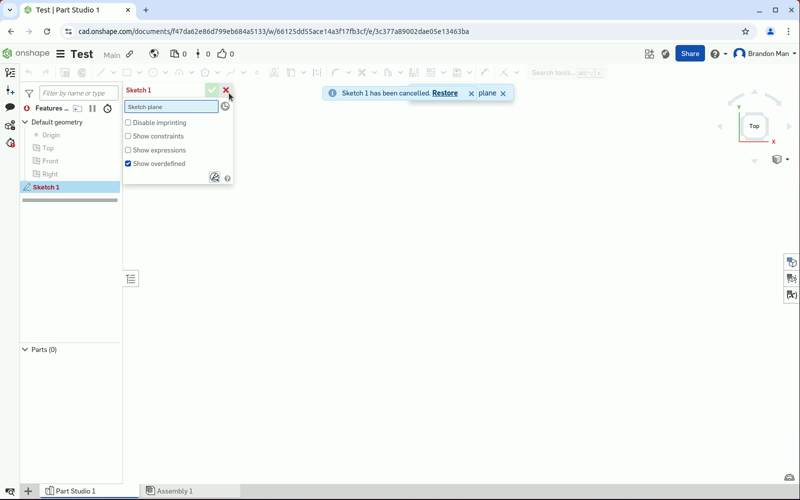
mouse_move(73, 150)
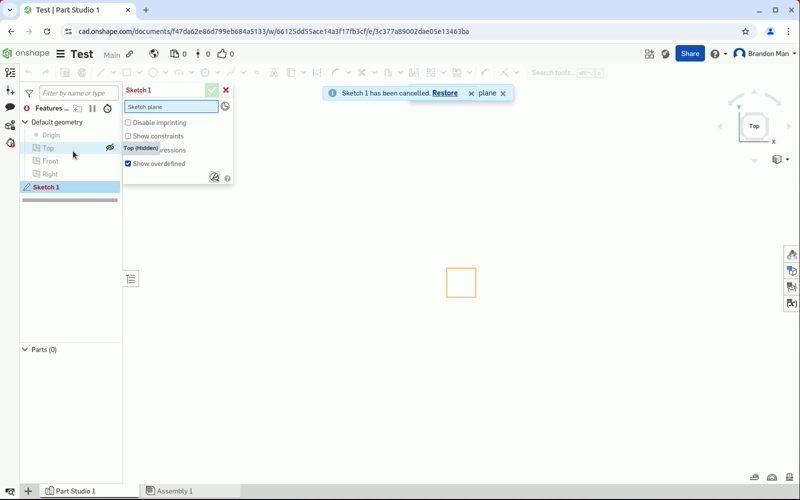
click(73, 150)
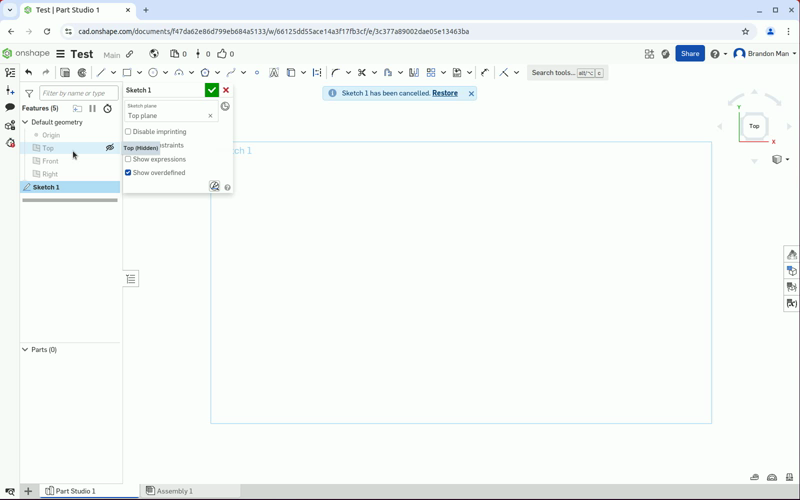
mouse_move(73, 352)
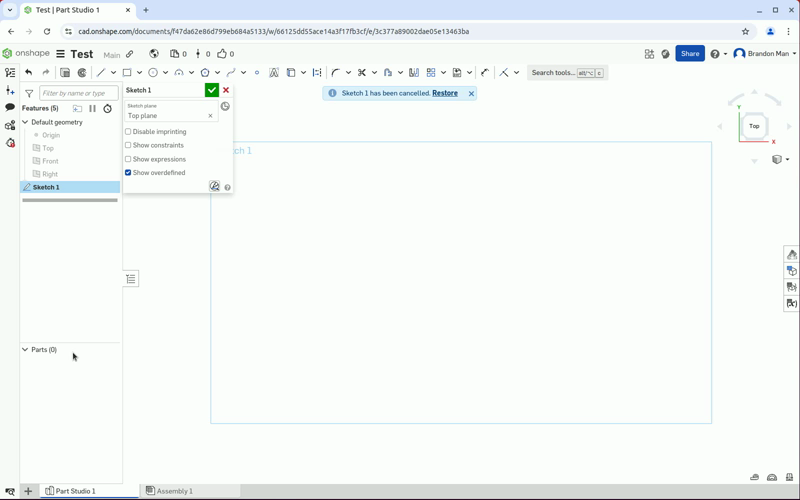
key(y)
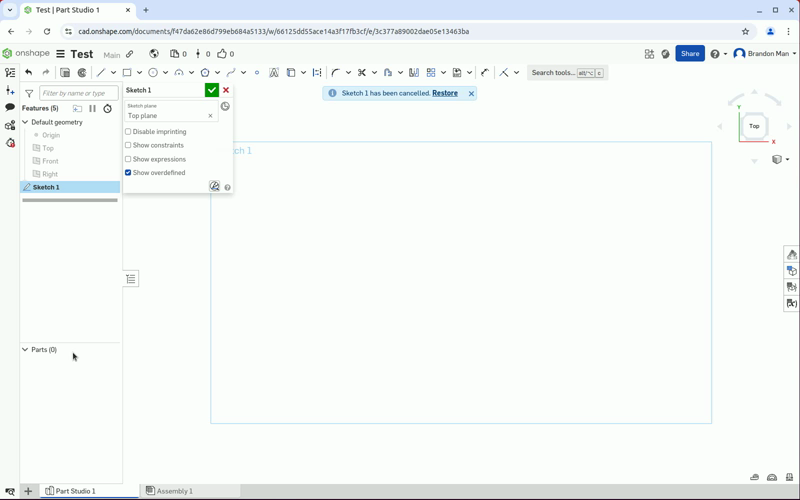
key(l)
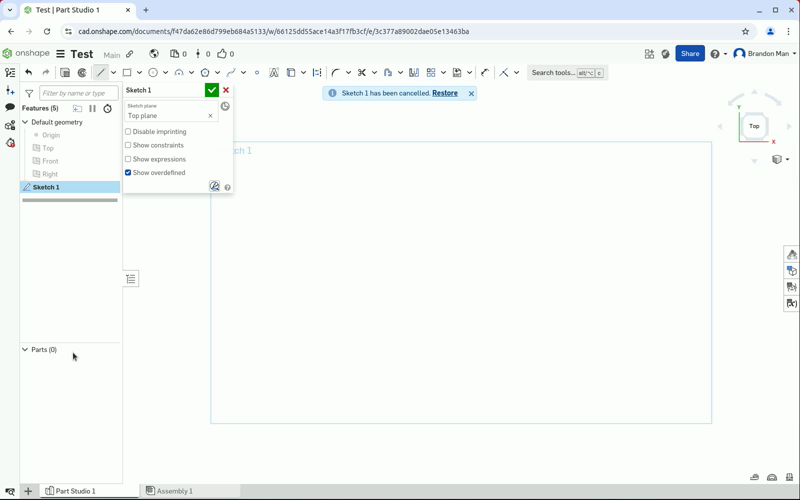
key_down(shift)
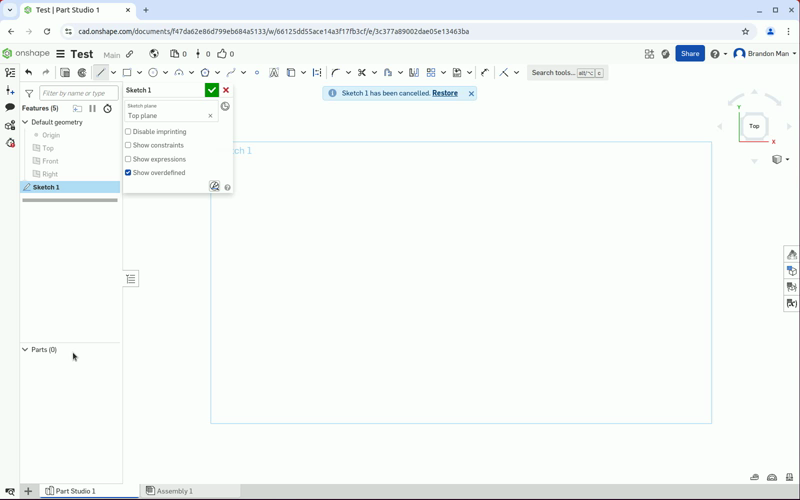
mouse_move(363, 388)
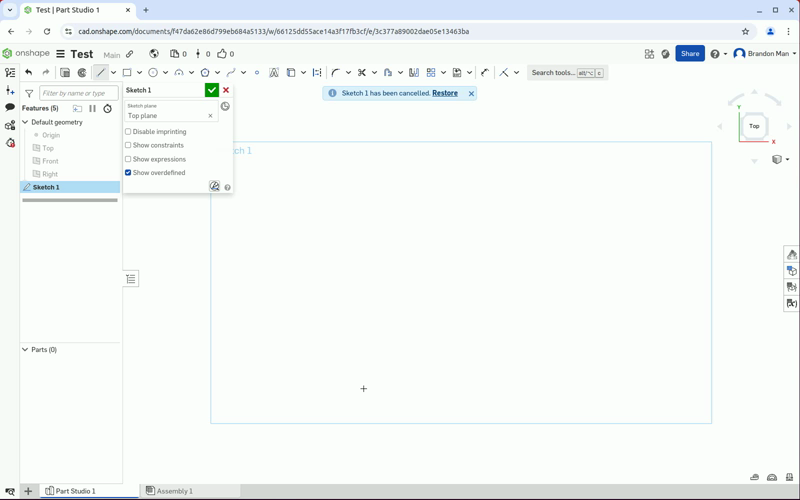
click(363, 388)
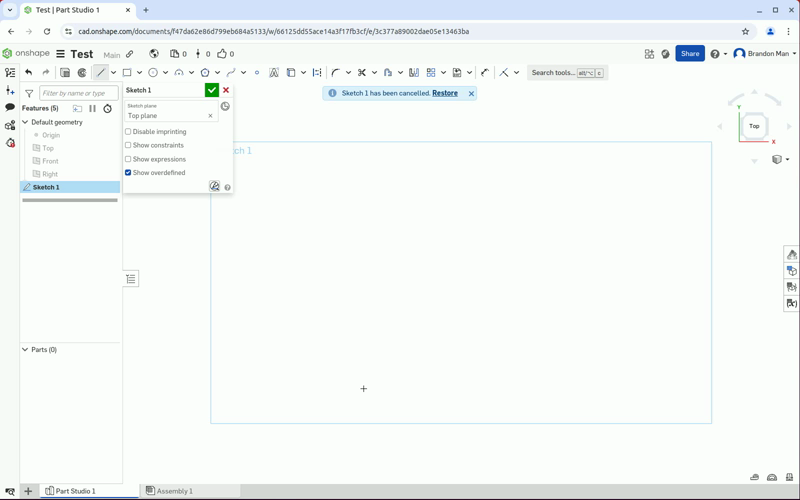
key_up(shift)
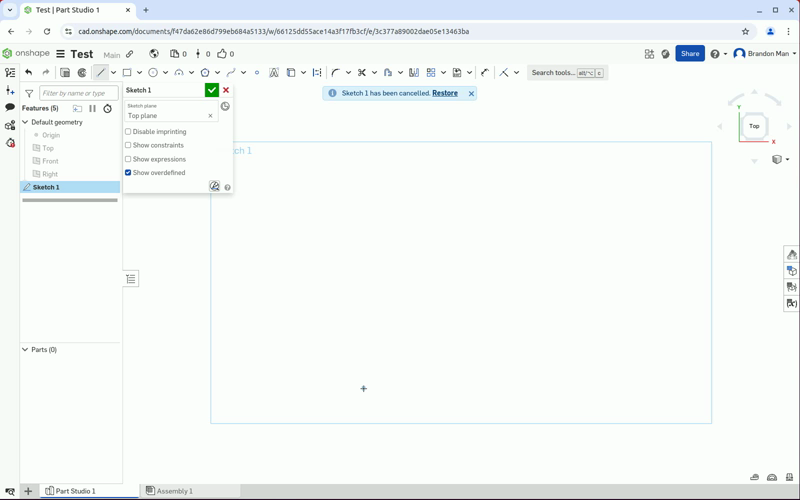
key_down(shift)
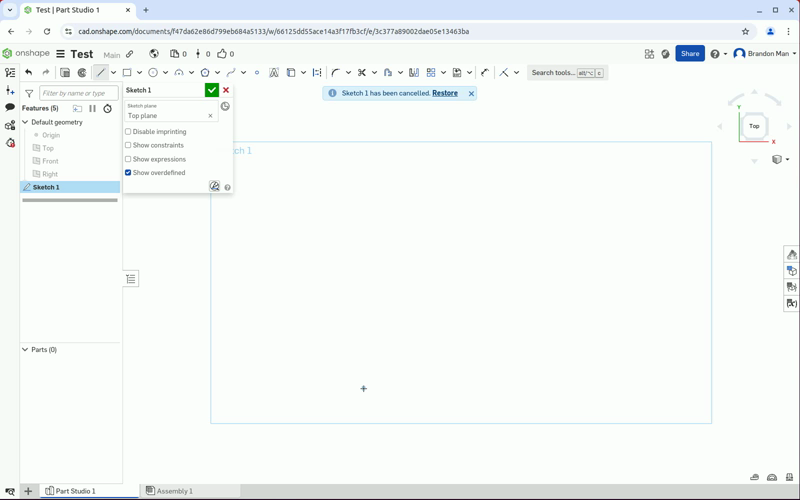
mouse_move(557, 388)
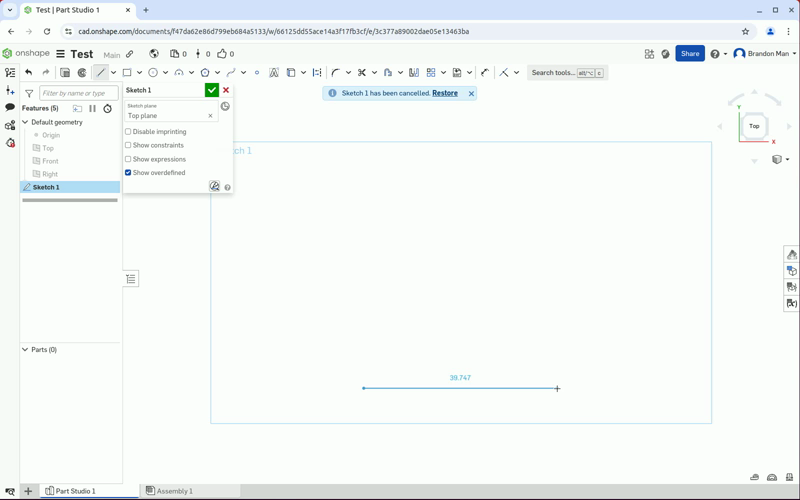
click(557, 388)
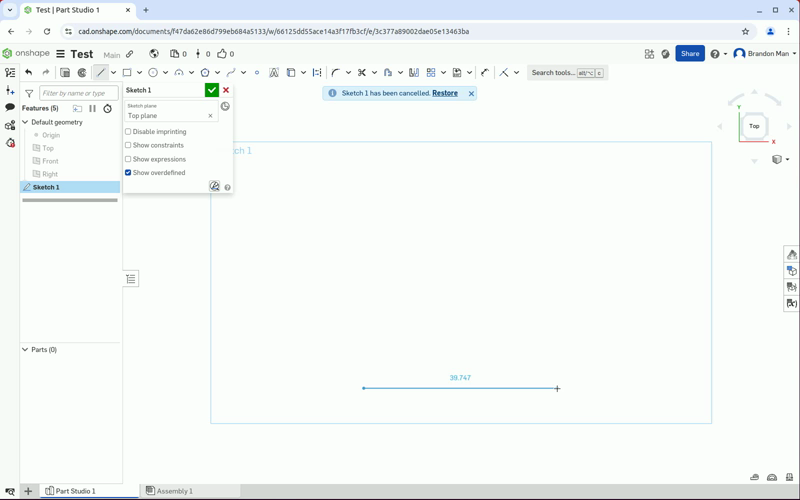
key_up(shift)
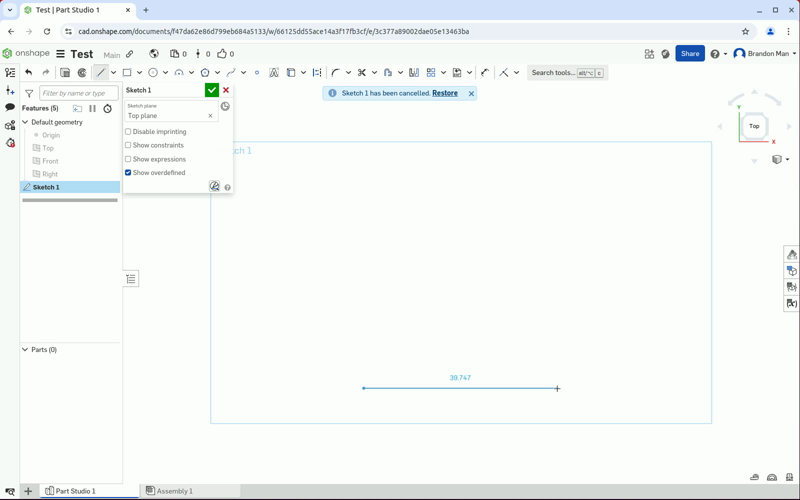
key_down(shift)
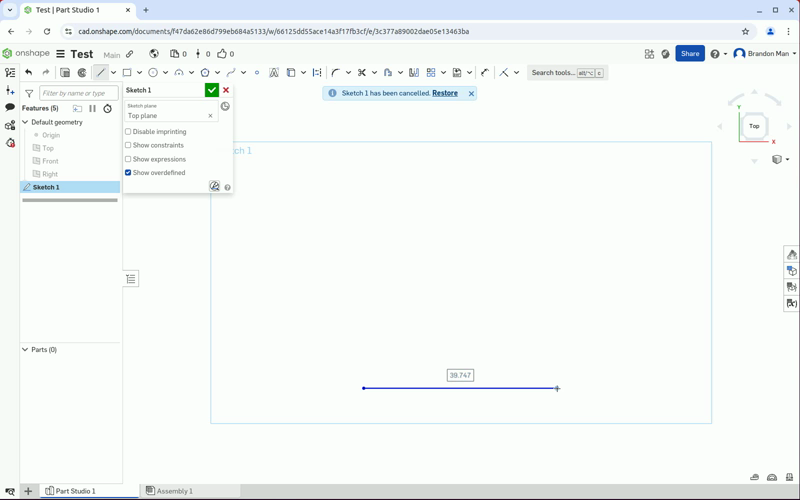
mouse_move(587, 388)
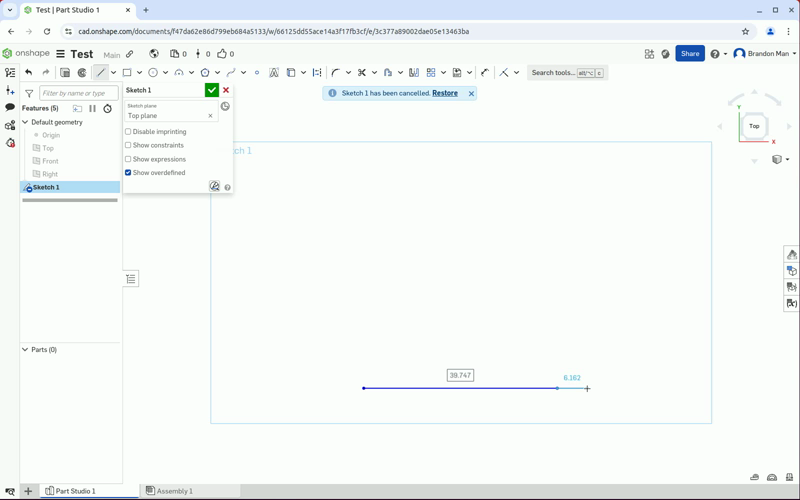
mouse_move(557, 380)
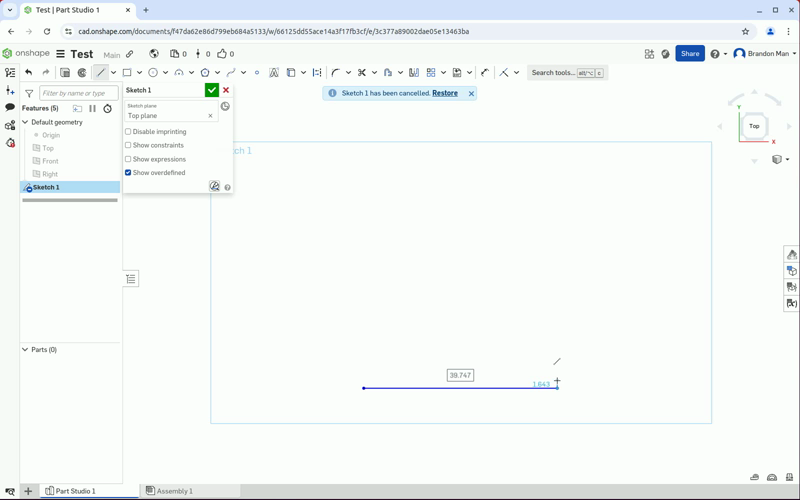
click(557, 380)
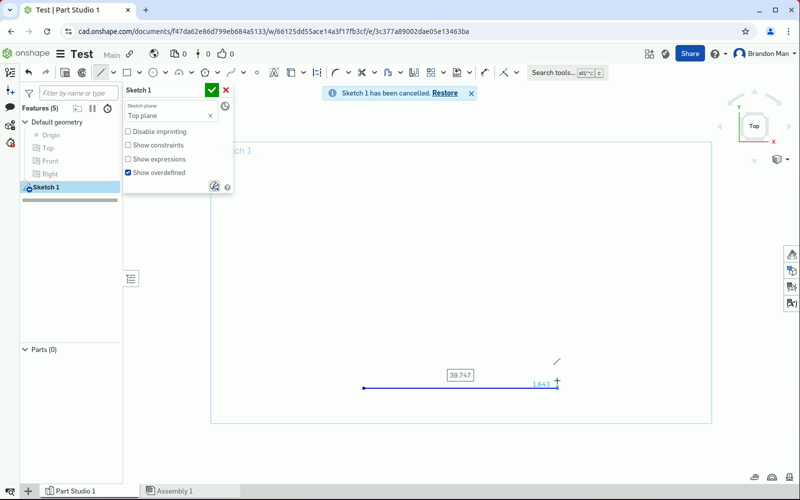
key_up(shift)
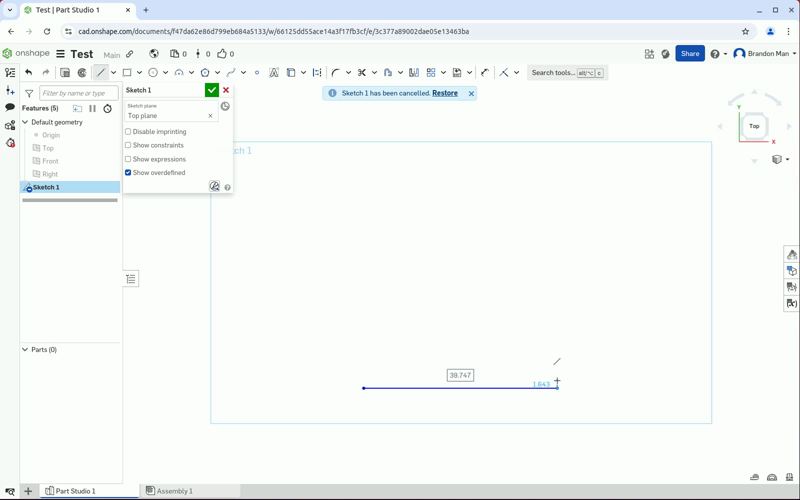
key_down(shift)
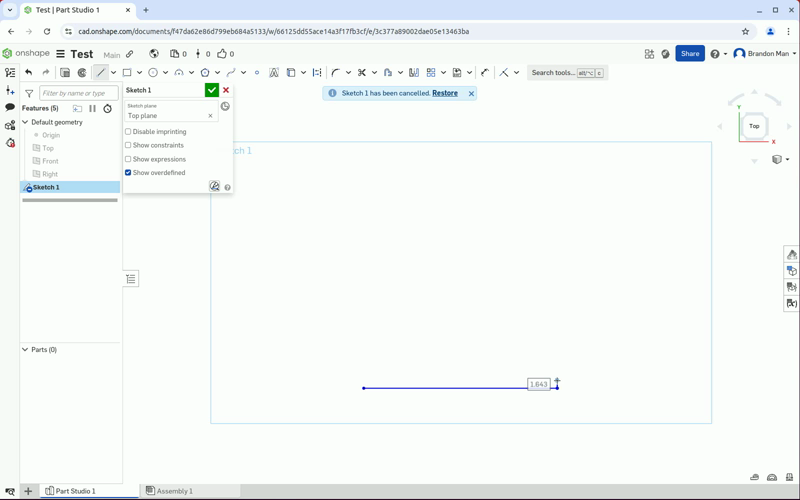
mouse_move(363, 380)
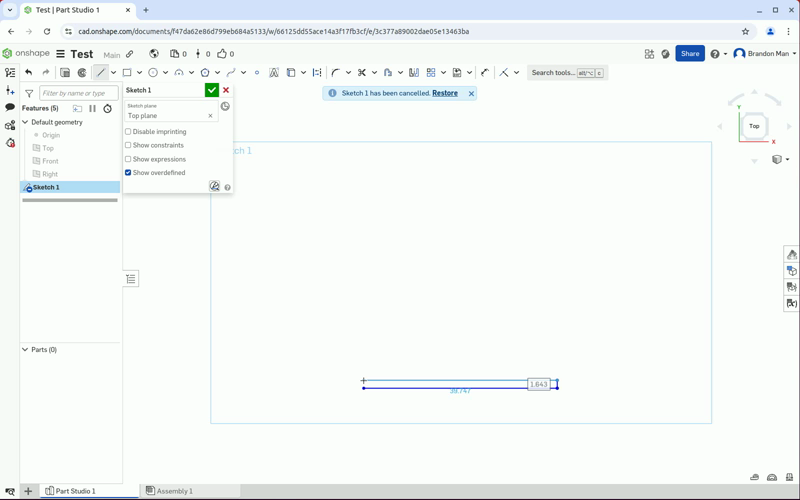
click(363, 380)
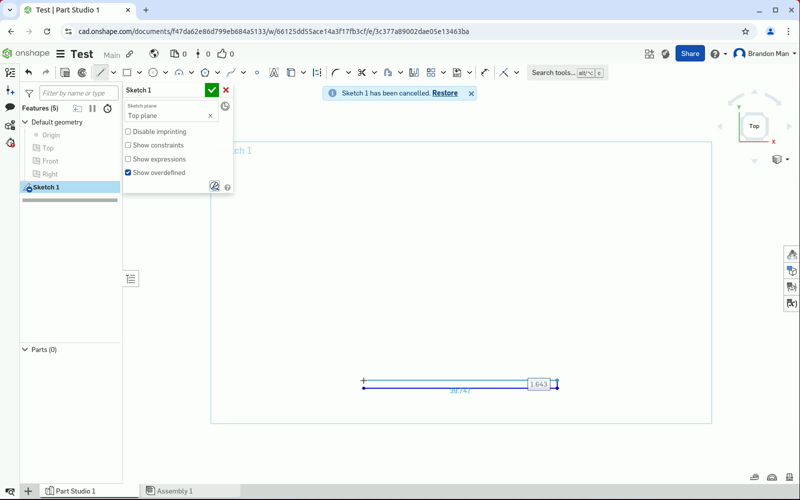
key_up(shift)
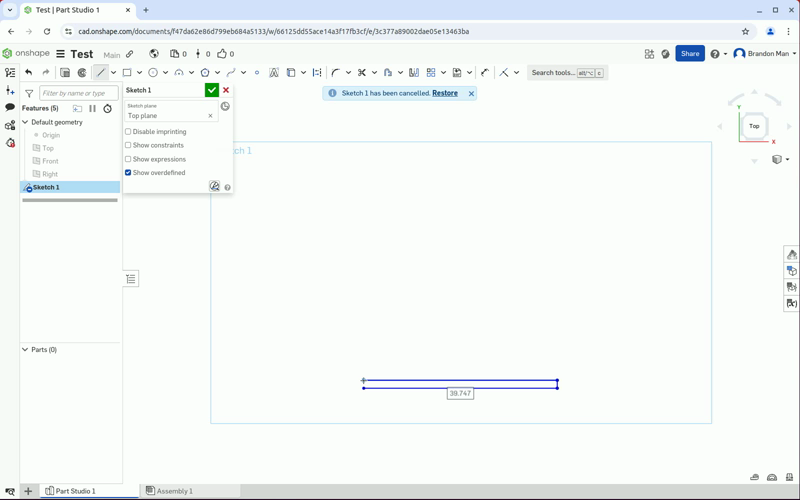
mouse_move(393, 380)
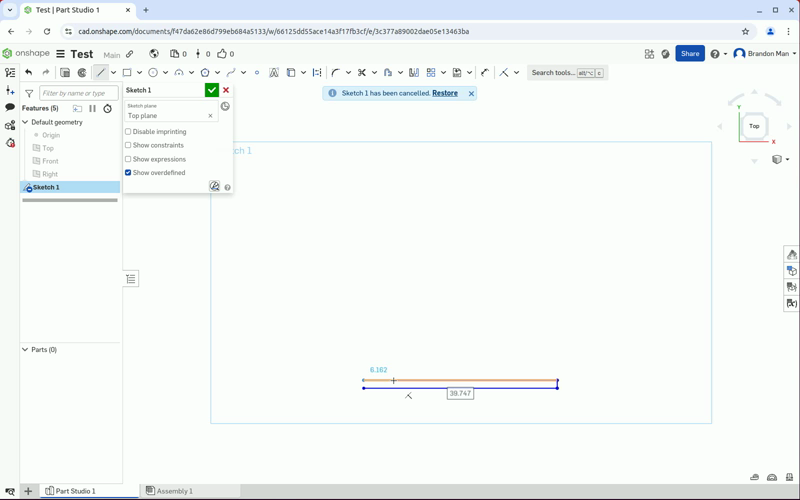
key_down(shift)
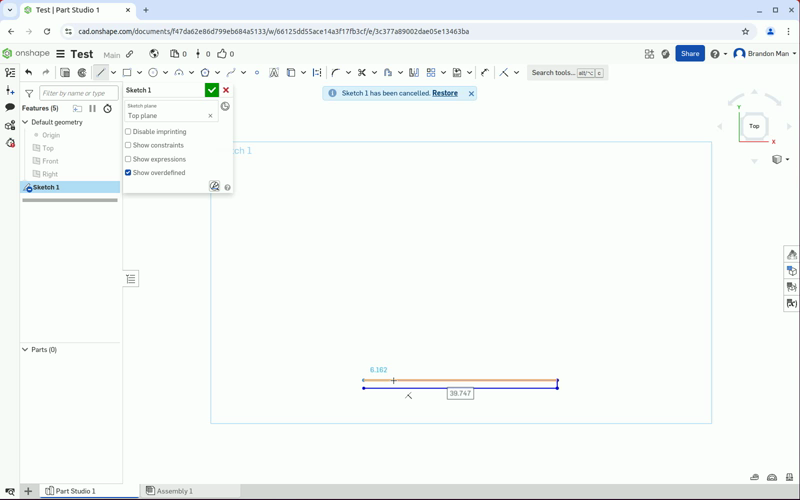
mouse_move(363, 388)
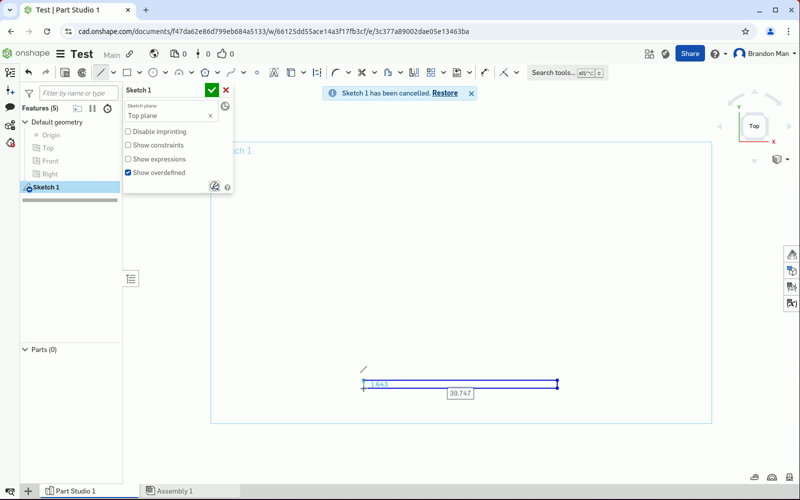
key_up(shift)
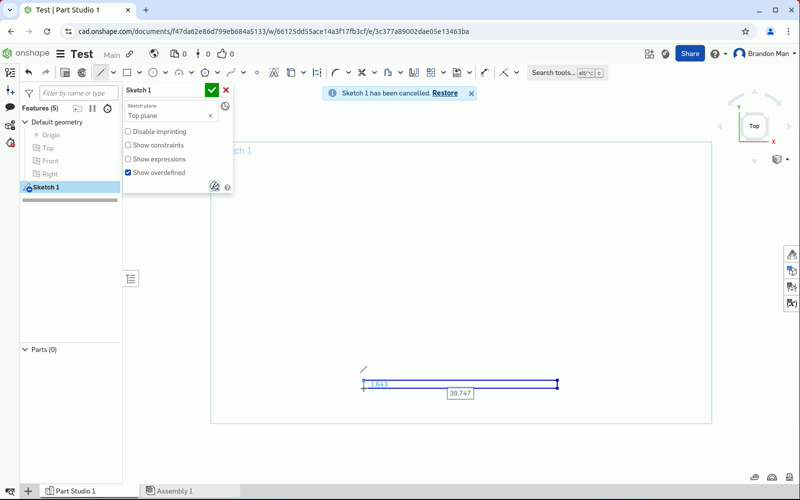
click(363, 388)
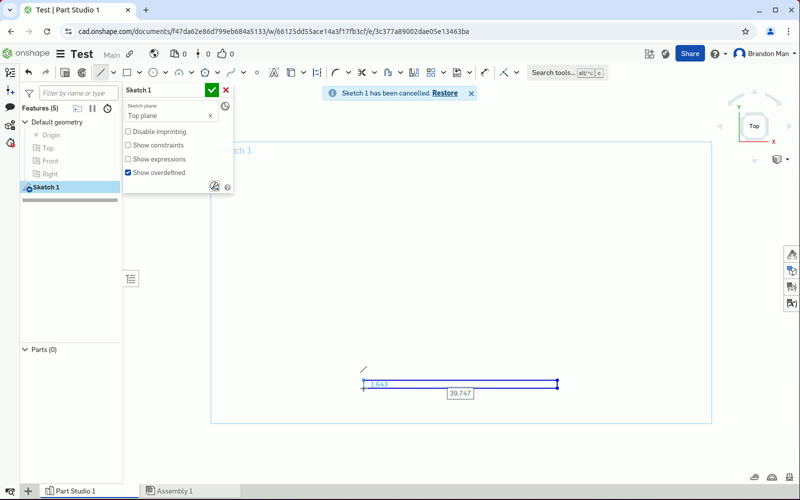
key(esc)
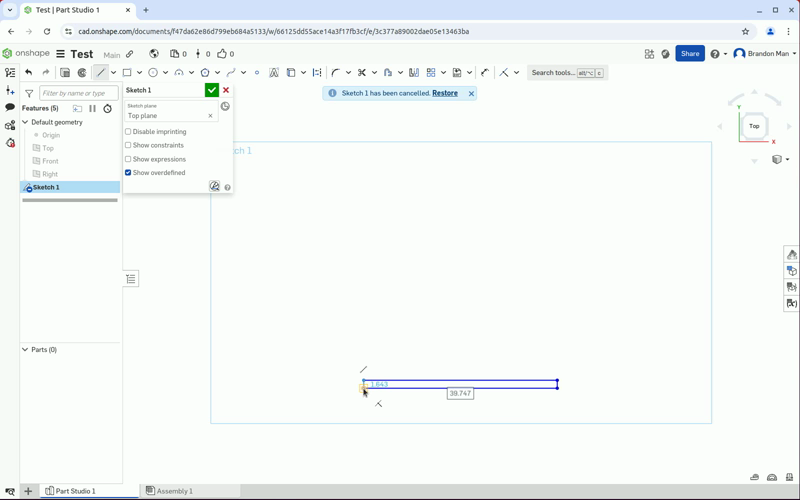
mouse_move(414, 383)
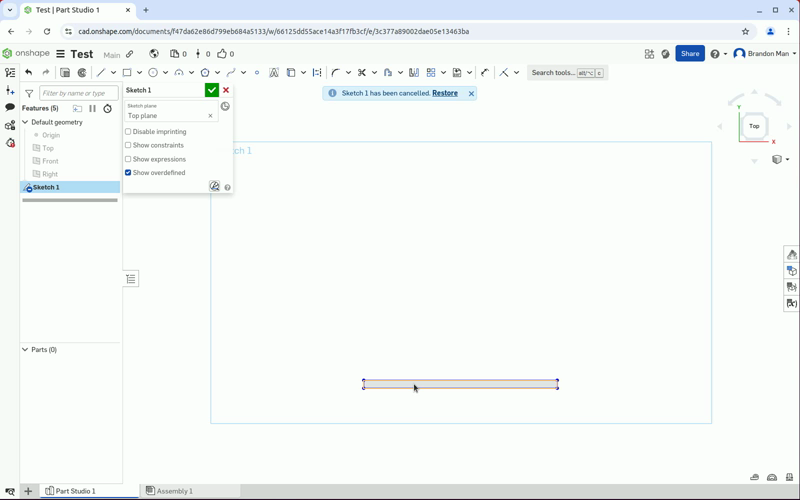
scroll(6)
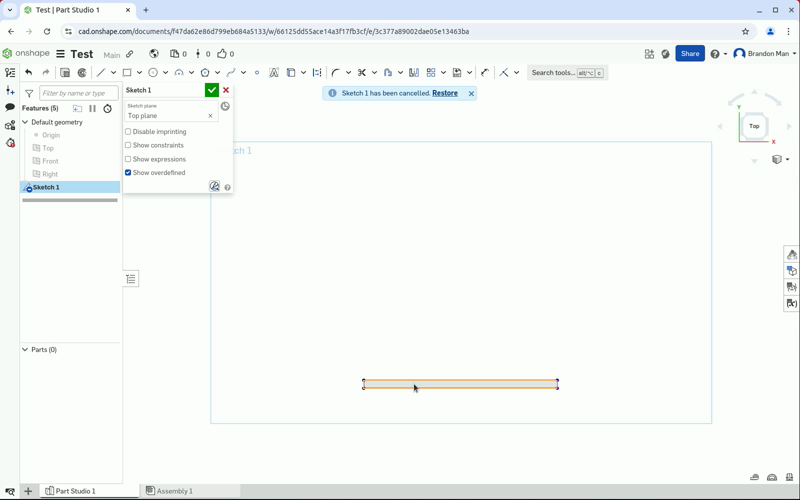
scroll(6)
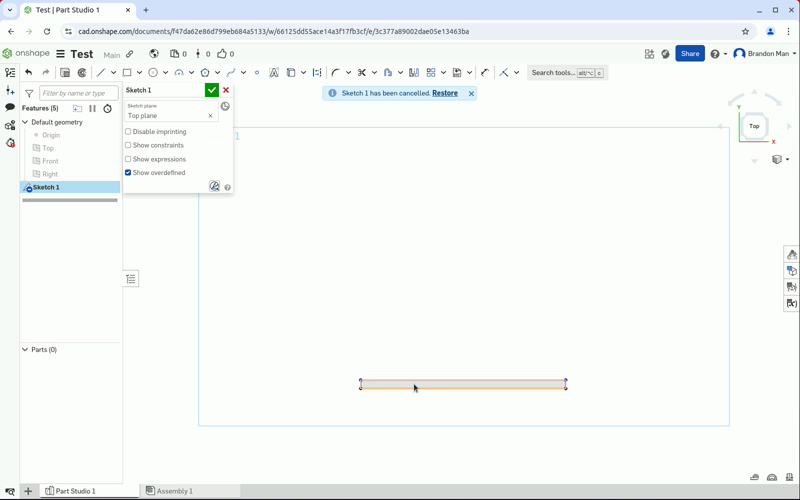
scroll(6)
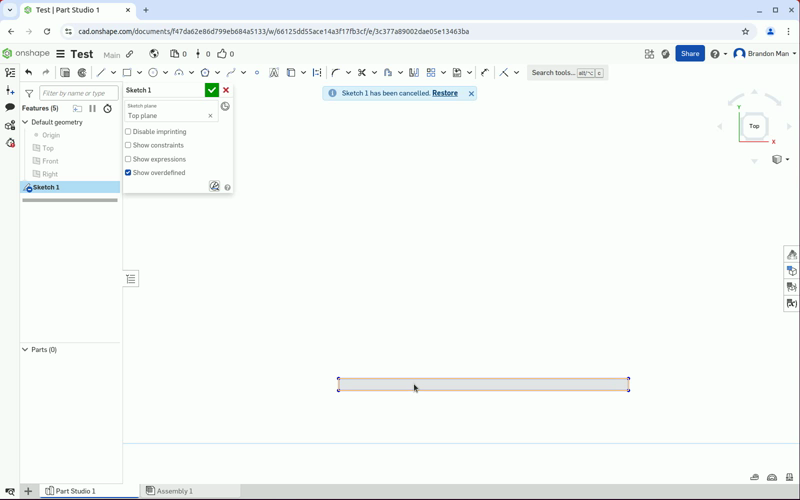
scroll(6)
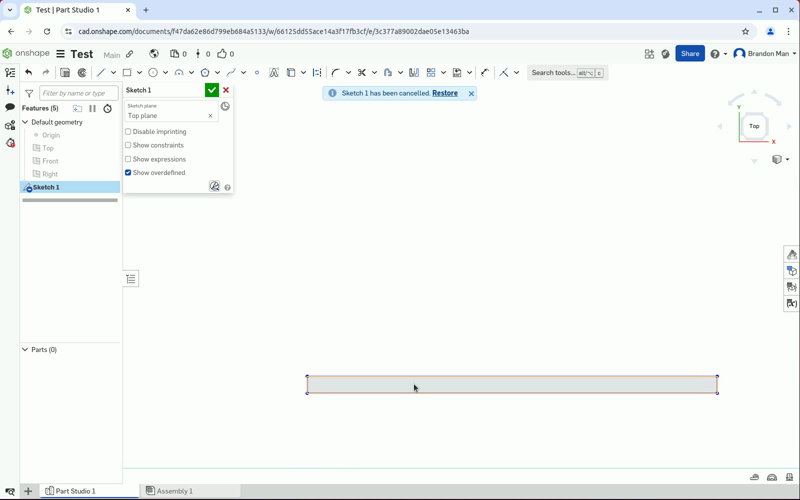
scroll(6)
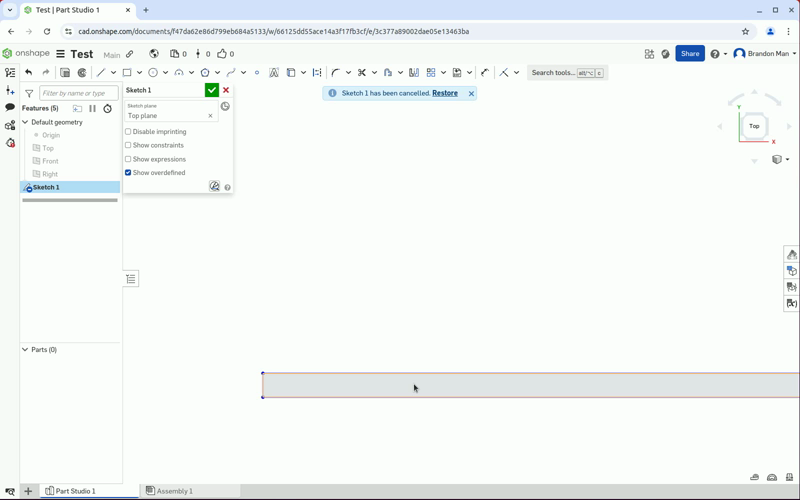
scroll(6)
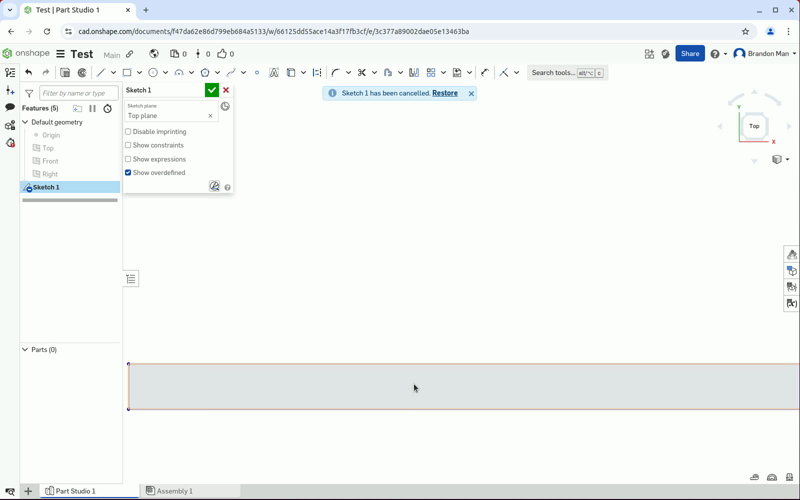
scroll(6)
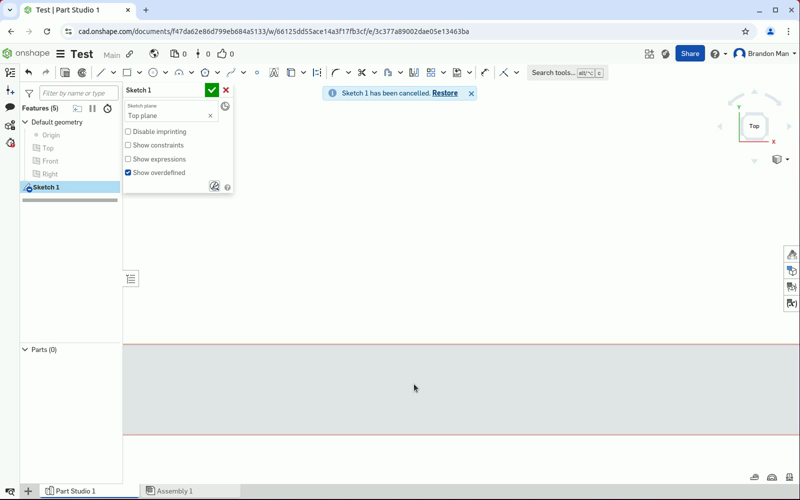
click(414, 383)
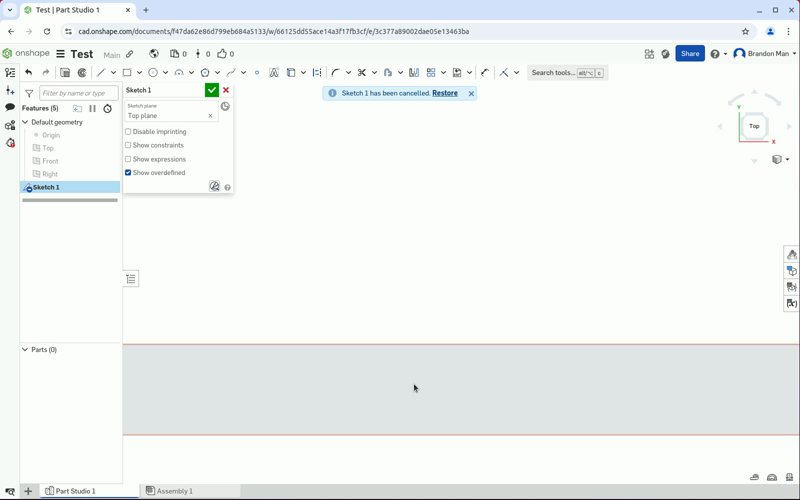
scroll(-6)
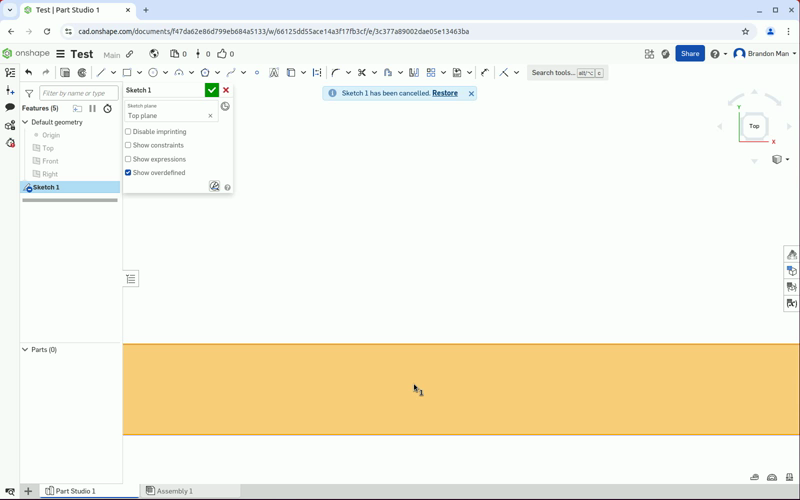
scroll(-6)
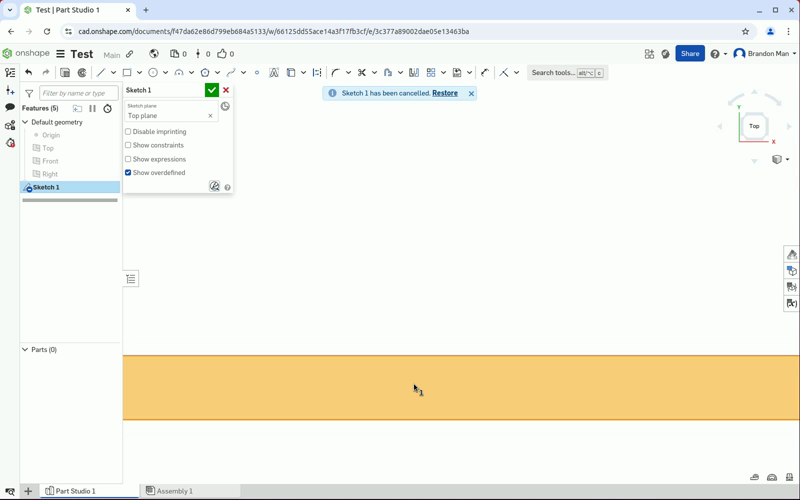
scroll(-6)
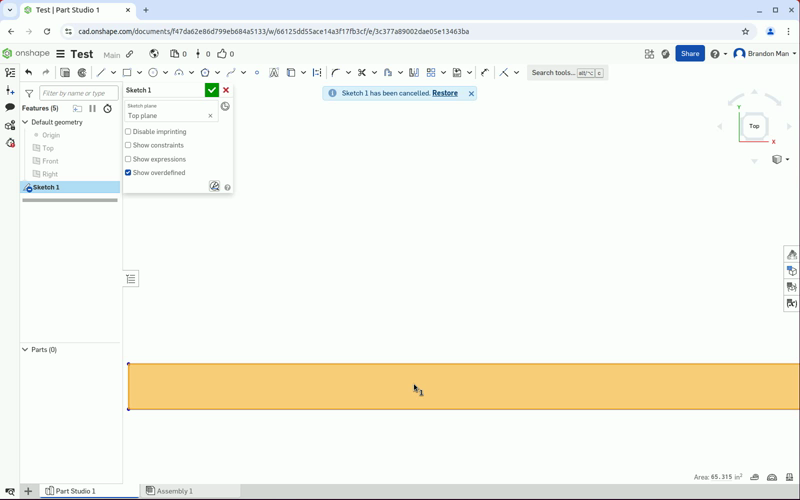
scroll(-6)
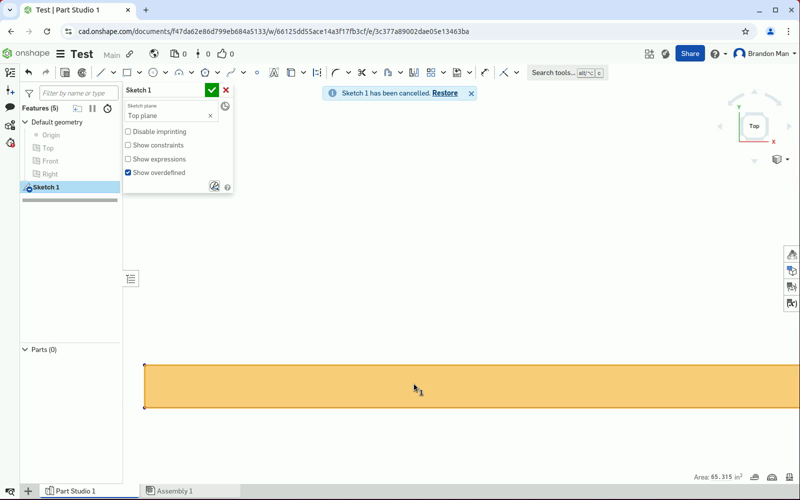
scroll(-6)
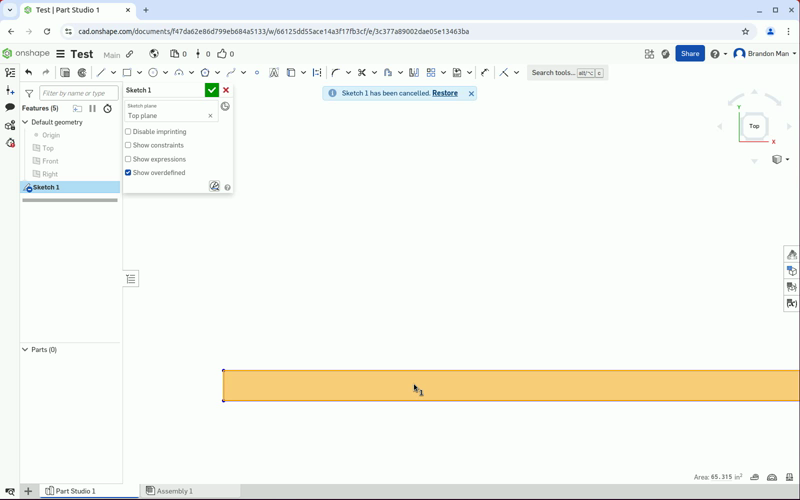
scroll(-6)
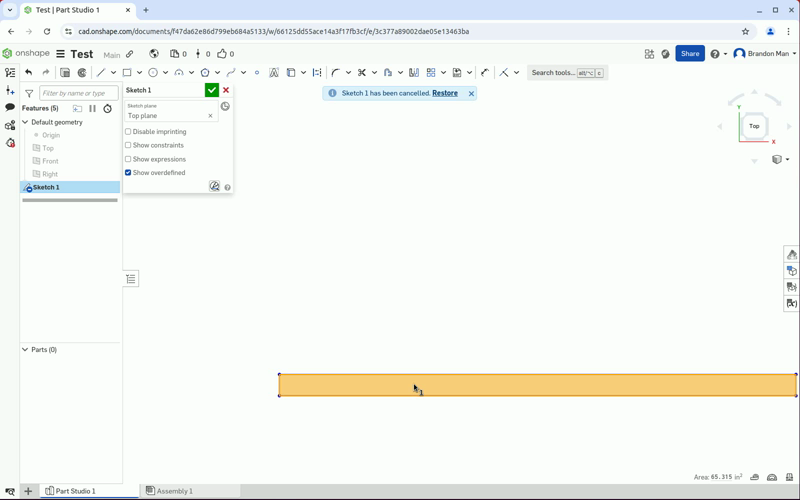
scroll(-6)
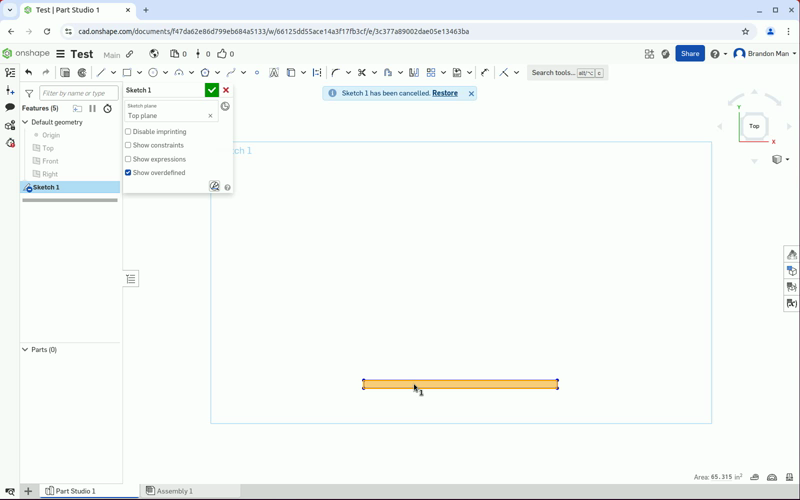
mouse_move(73, 352)
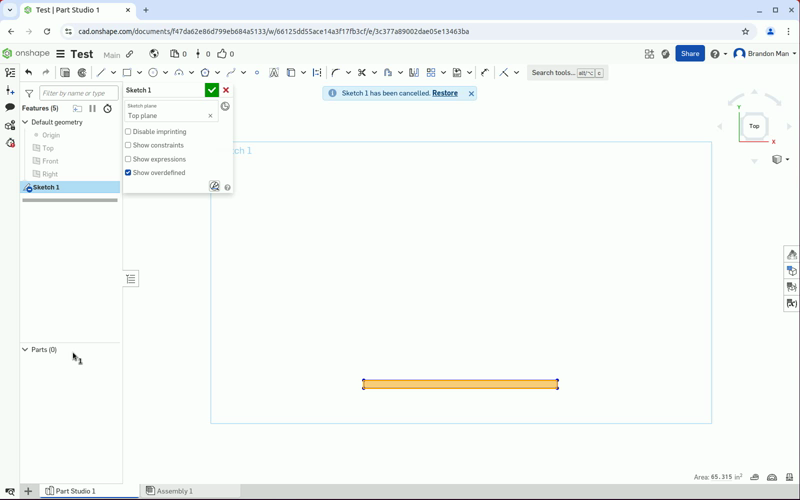
key(shift+y)
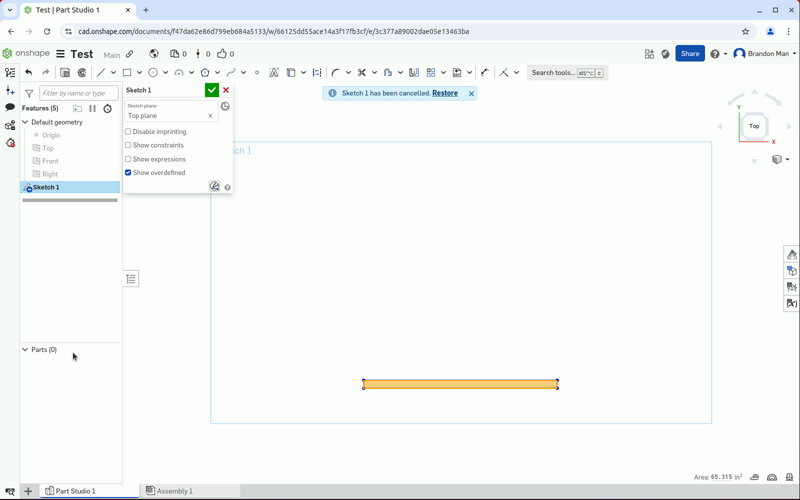
key(shift+e)
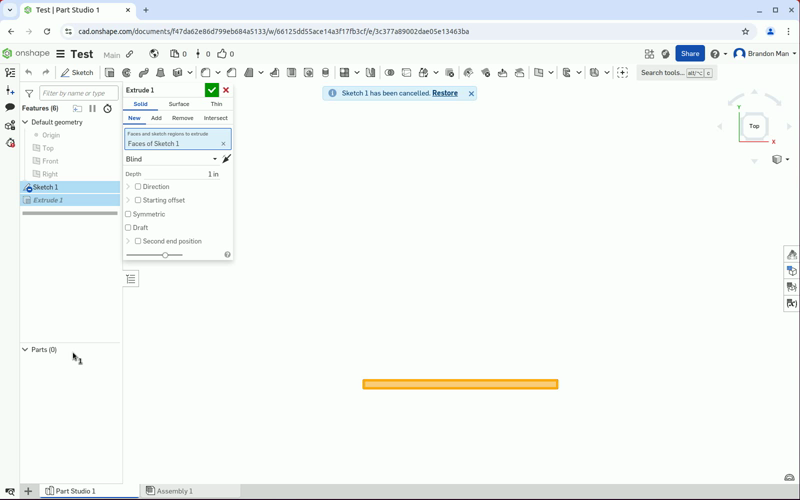
mouse_move(143, 106)
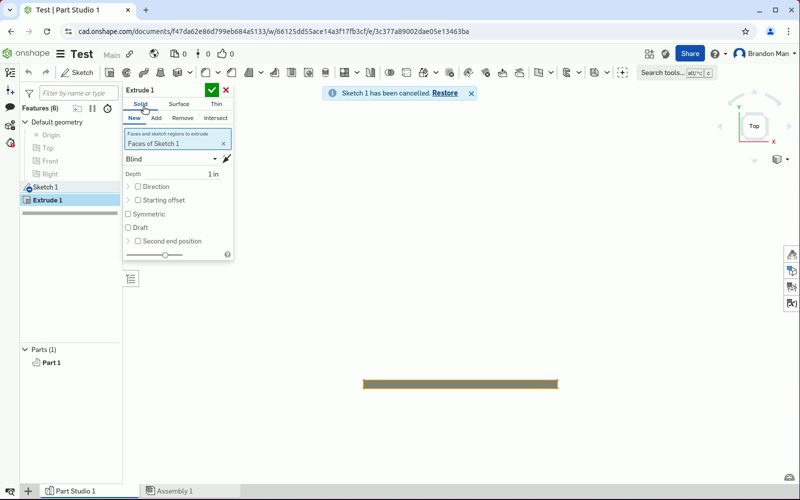
click(143, 106)
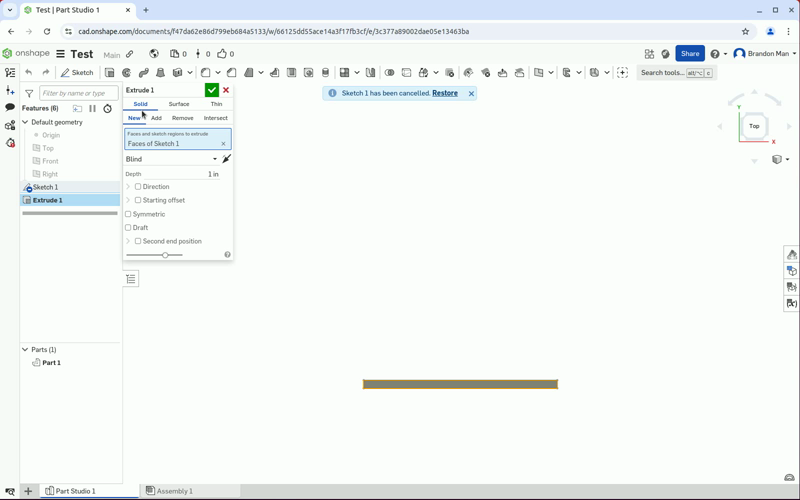
mouse_move(137, 120)
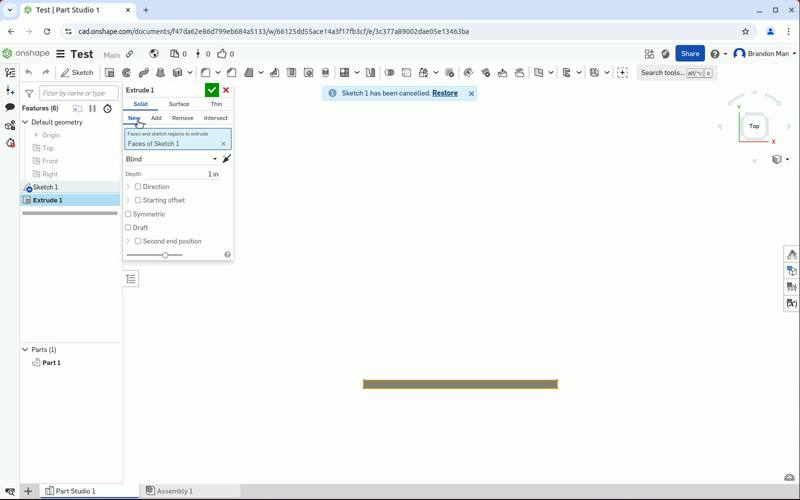
click(137, 120)
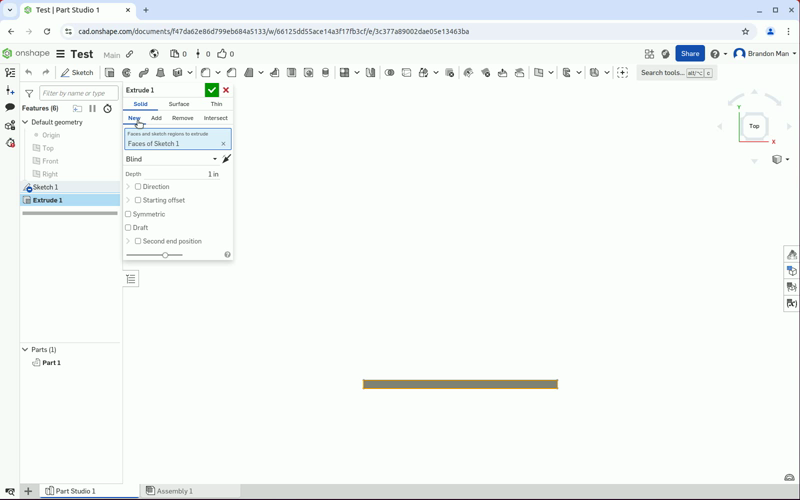
key(tab, 4)
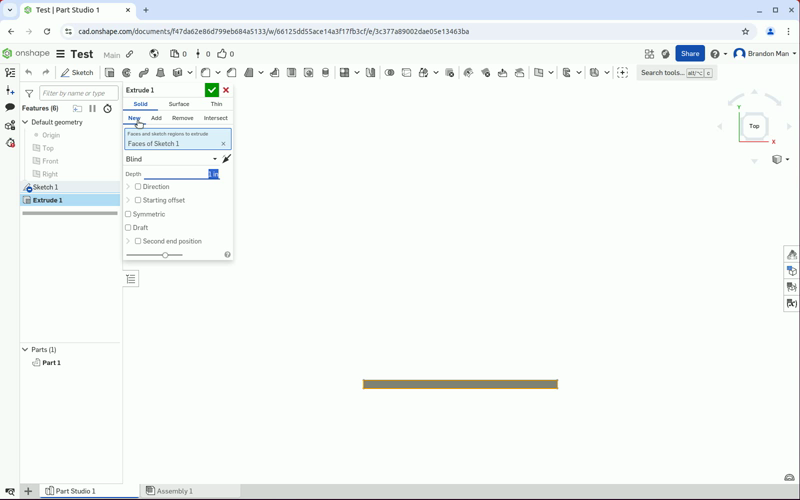
text(21.664)
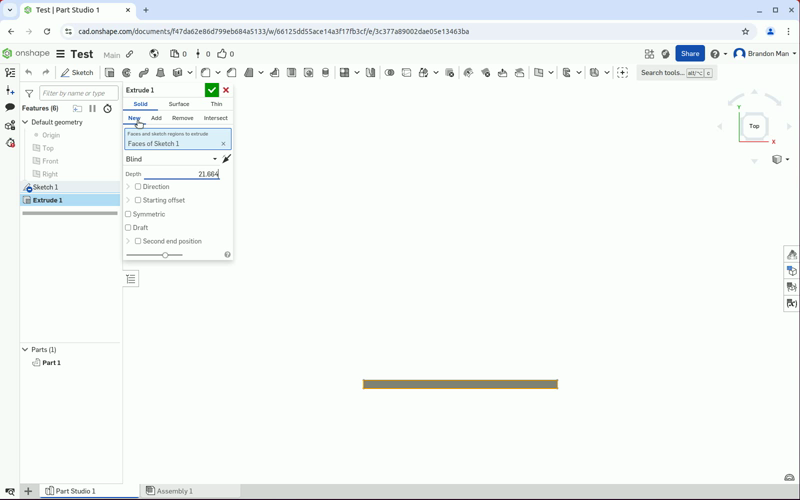
key(enter)
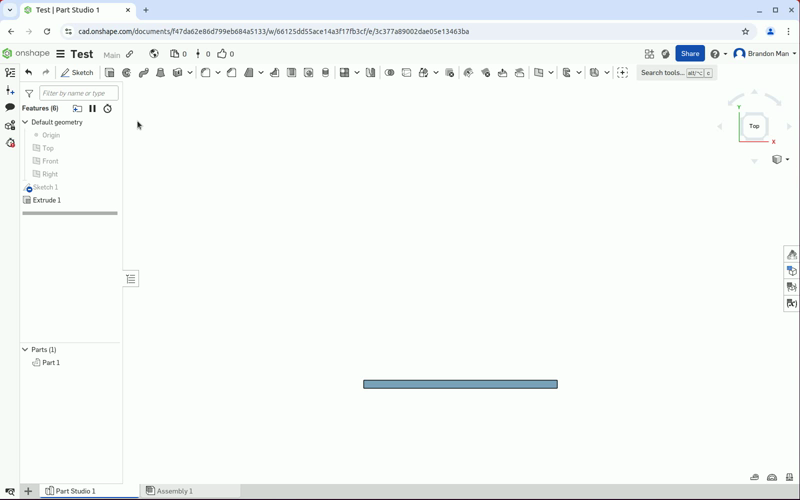
key(shift+h)
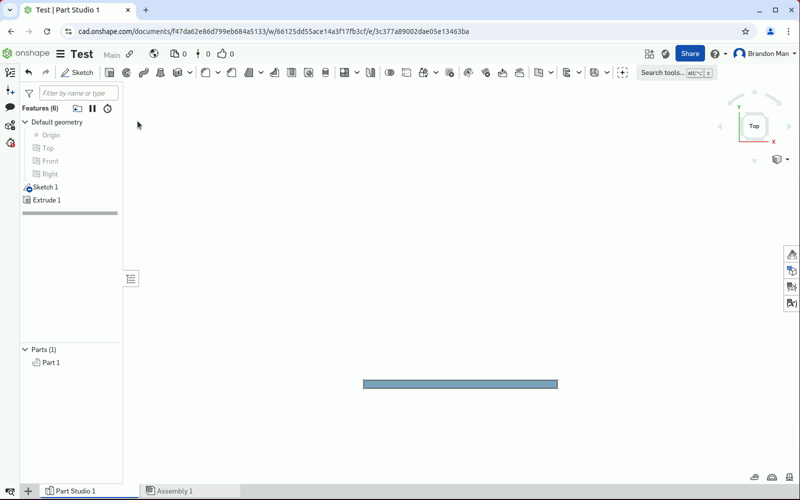
key(shift+h)
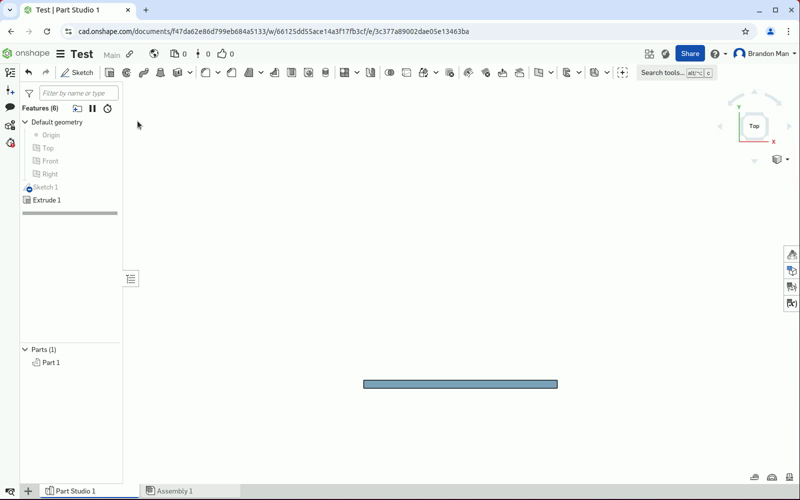
mouse_move(73, 189)
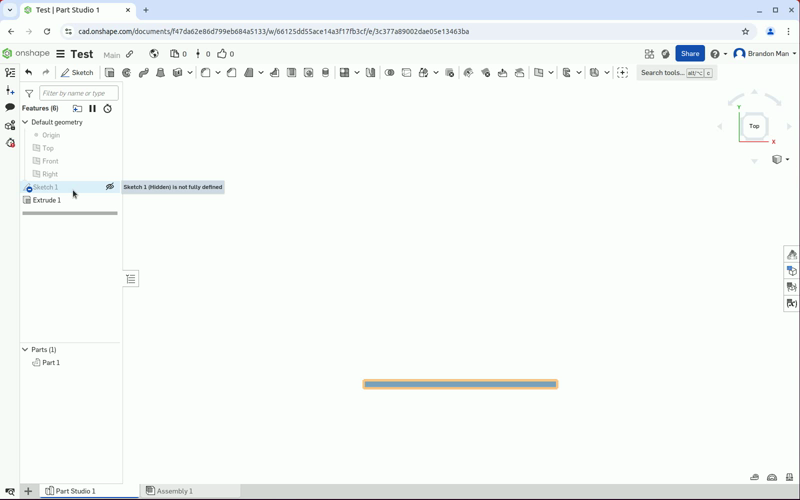
click(73, 189)
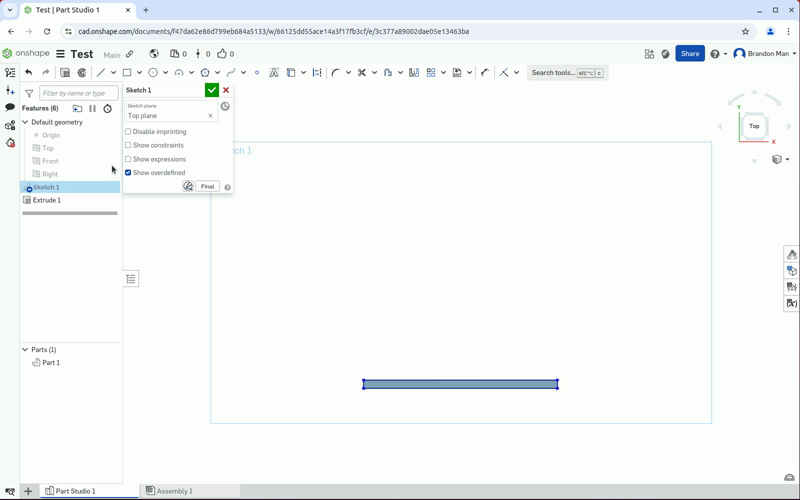
mouse_move(229, 92)
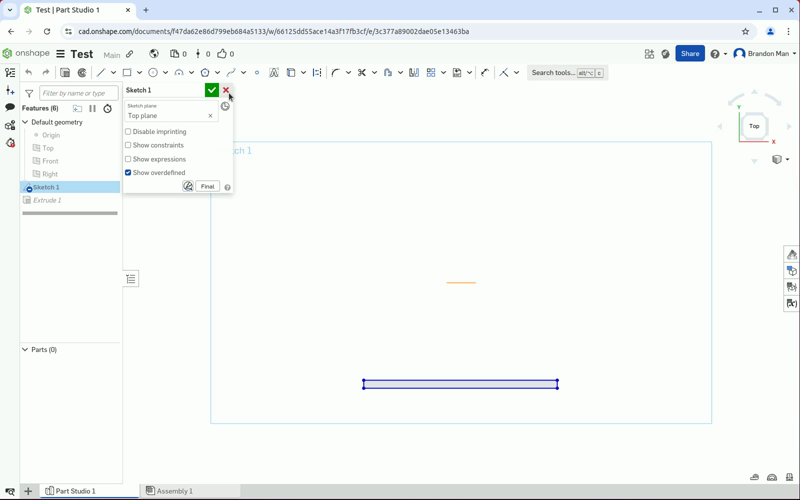
click(229, 92)
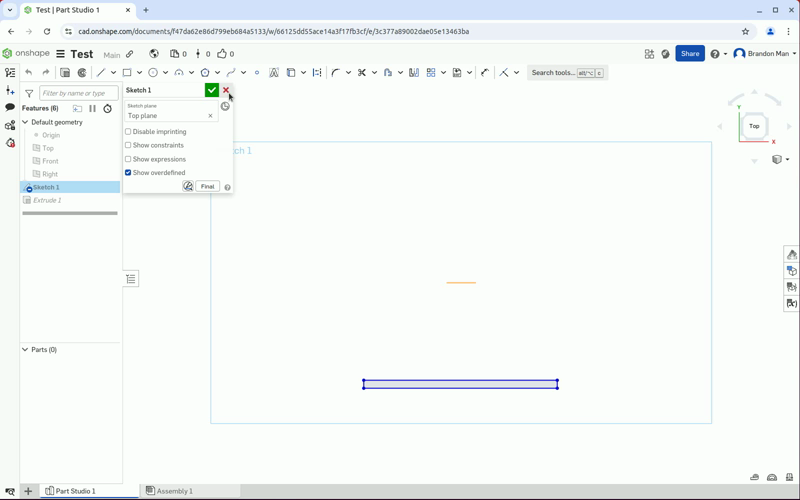
key(shift+s)
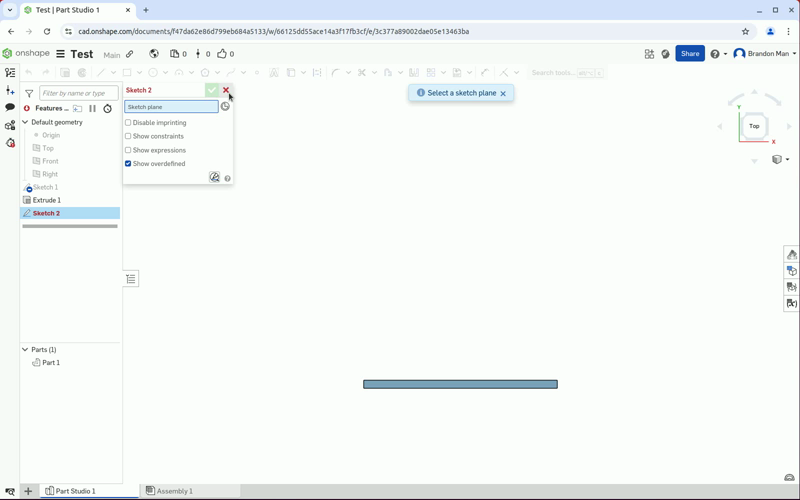
mouse_move(73, 150)
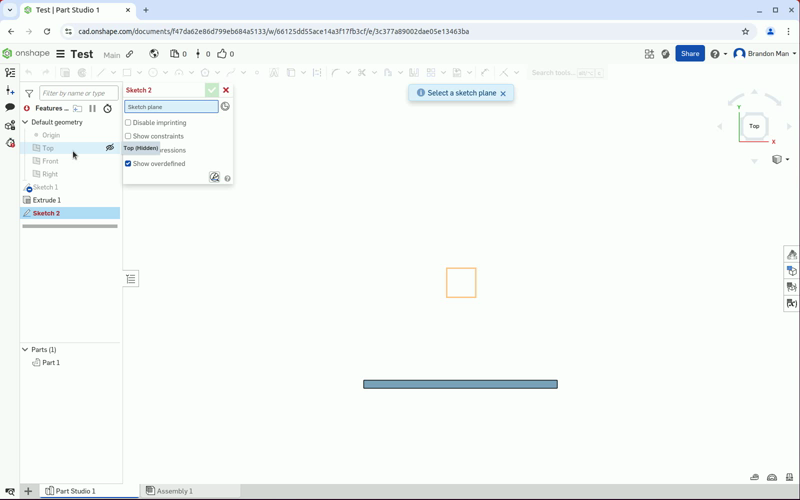
click(73, 150)
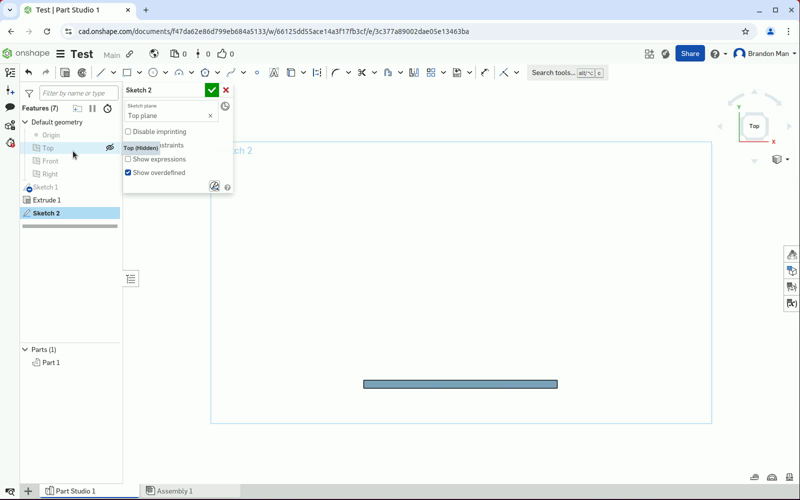
mouse_move(73, 352)
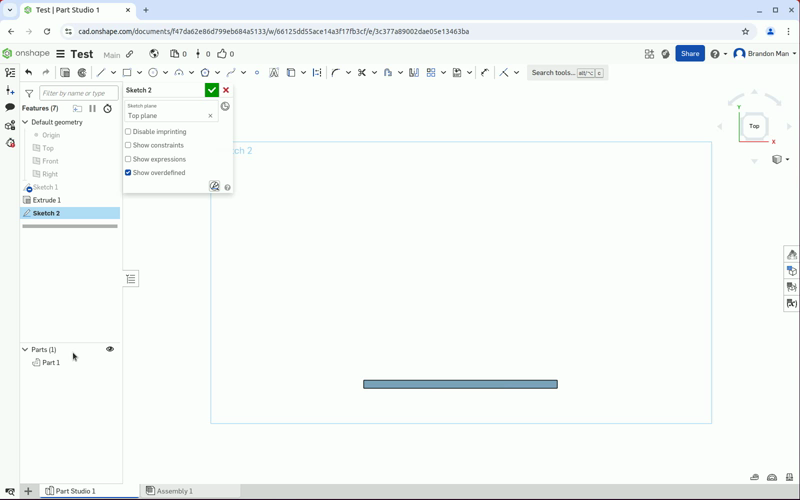
key(y)
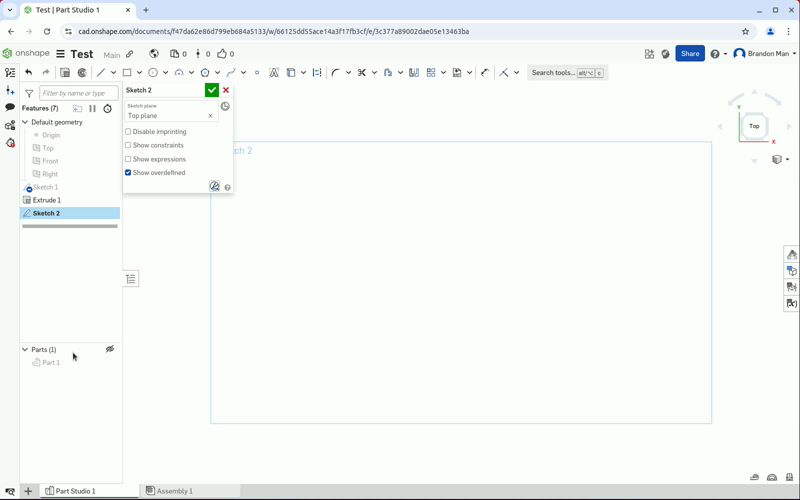
key(l)
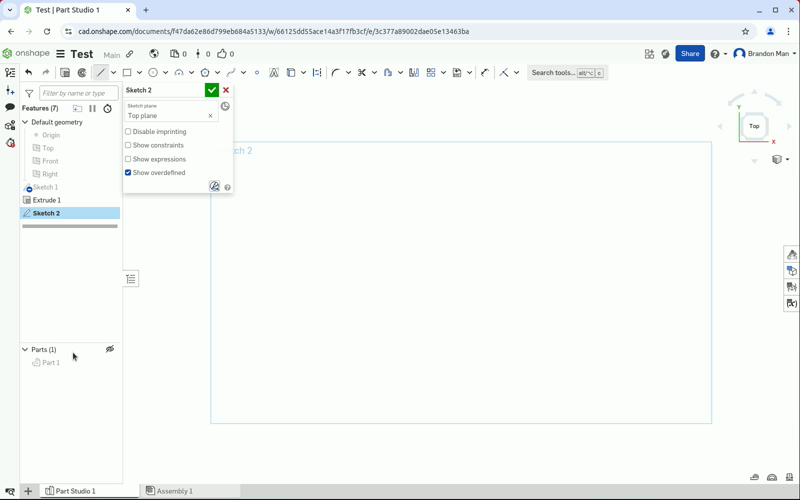
key_down(shift)
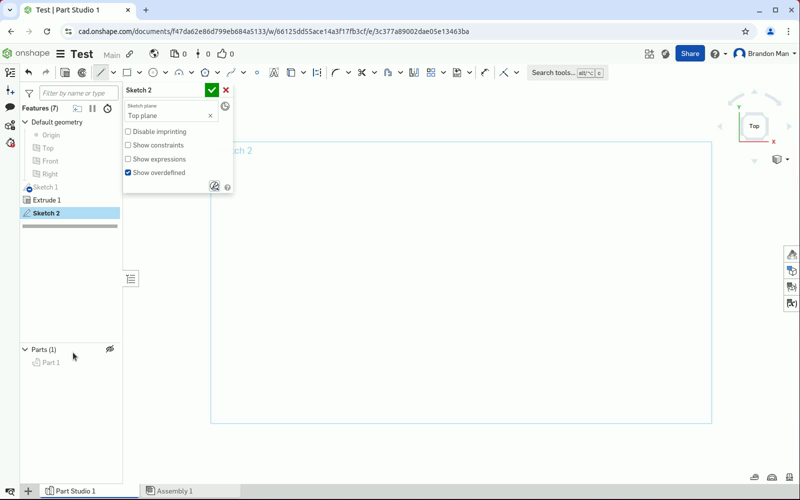
mouse_move(363, 185)
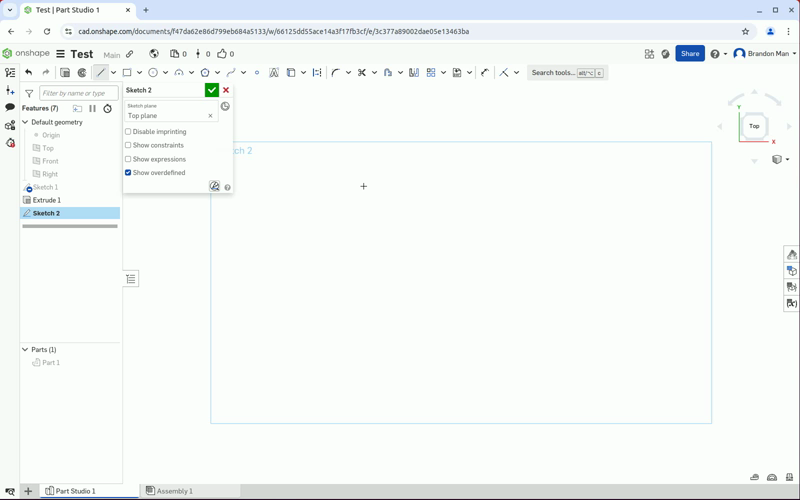
click(363, 185)
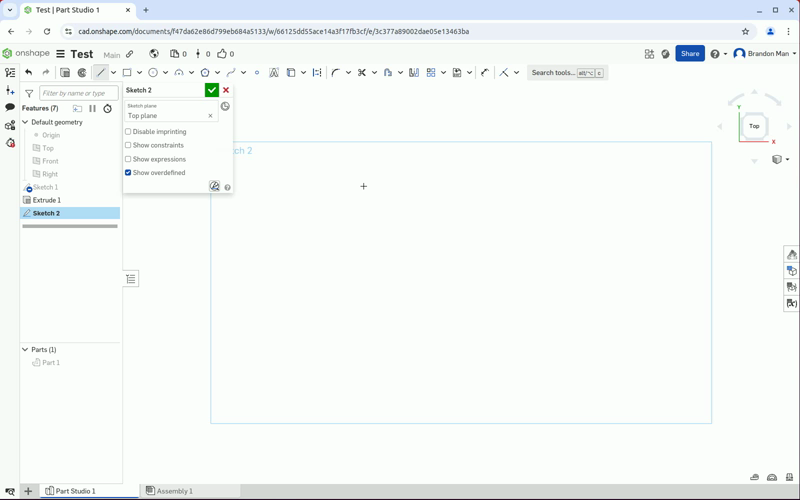
key_up(shift)
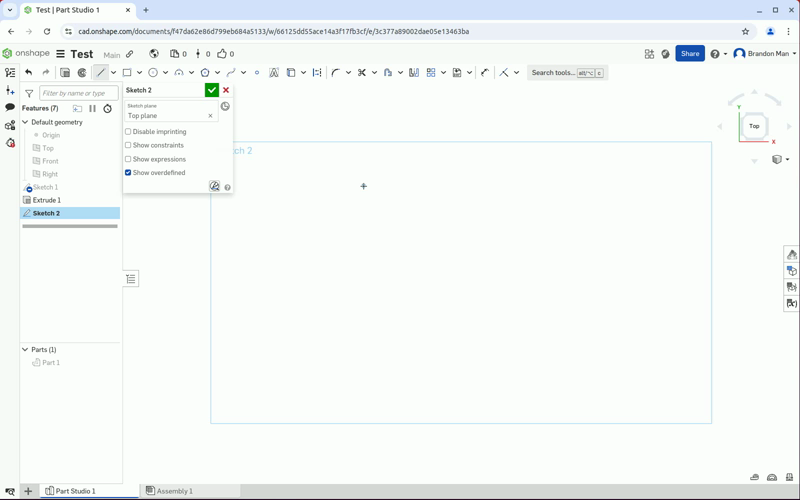
key_down(shift)
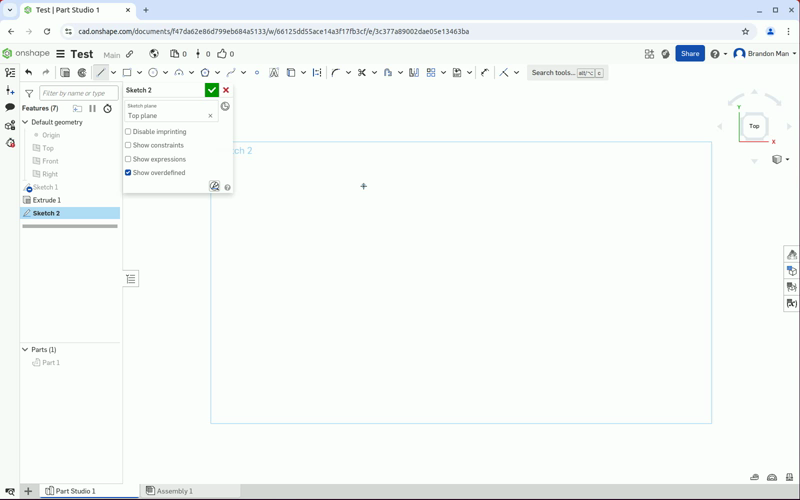
mouse_move(557, 185)
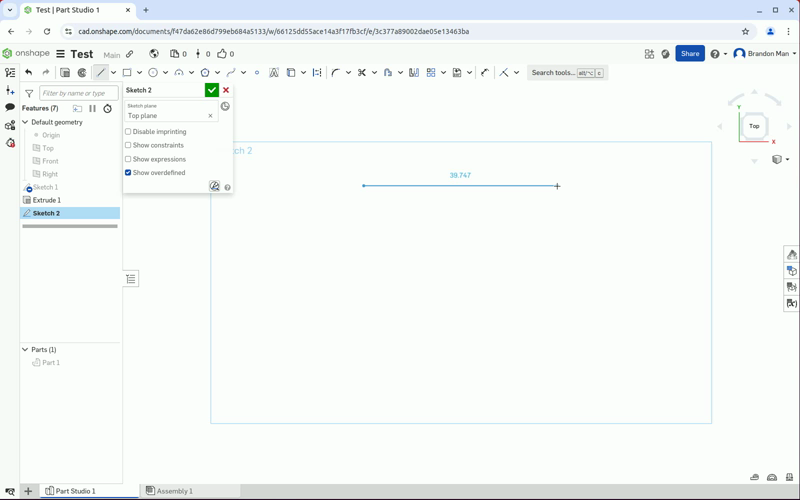
click(557, 185)
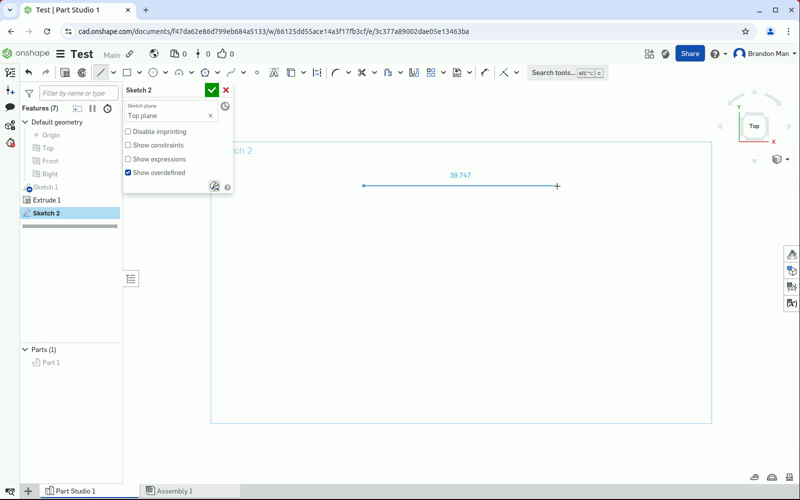
key_up(shift)
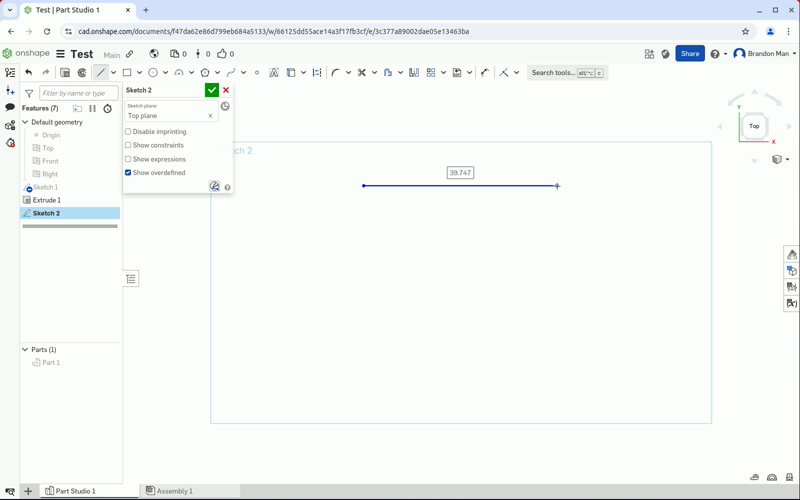
key_down(shift)
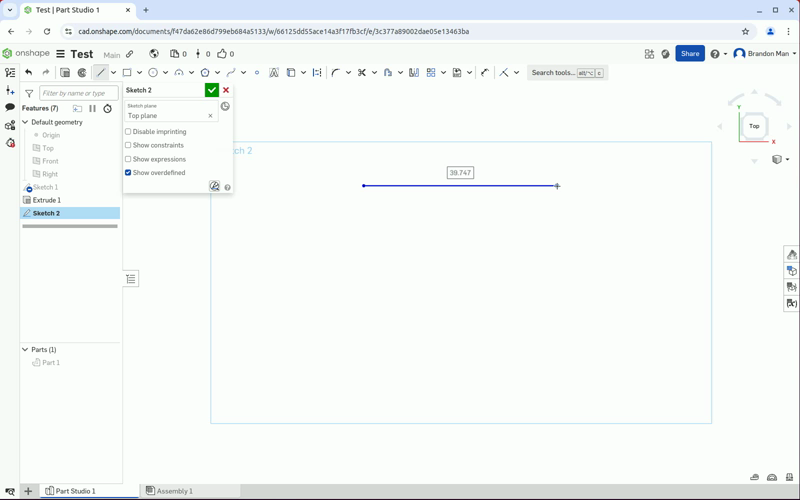
mouse_move(587, 185)
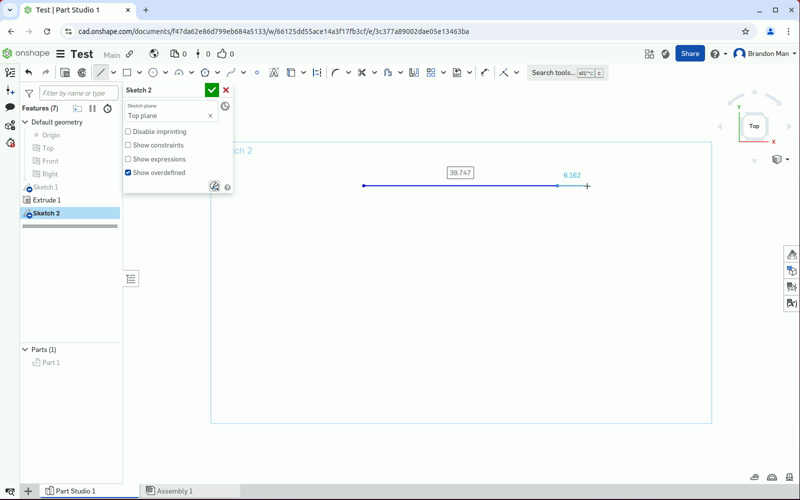
mouse_move(557, 177)
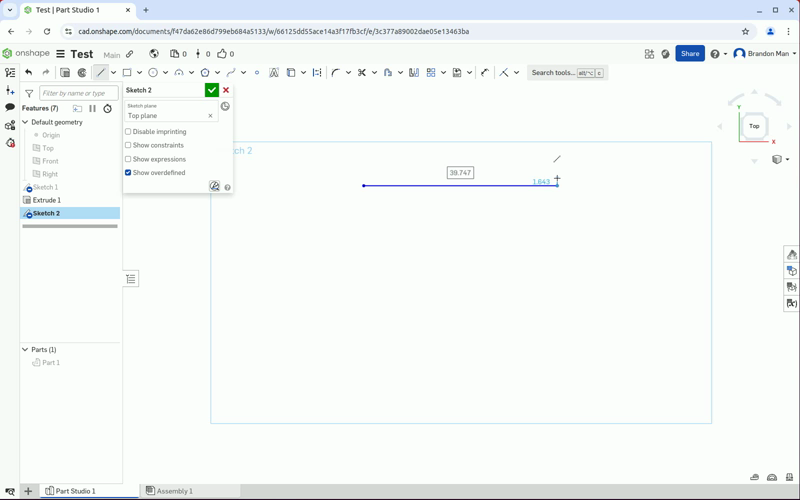
click(557, 177)
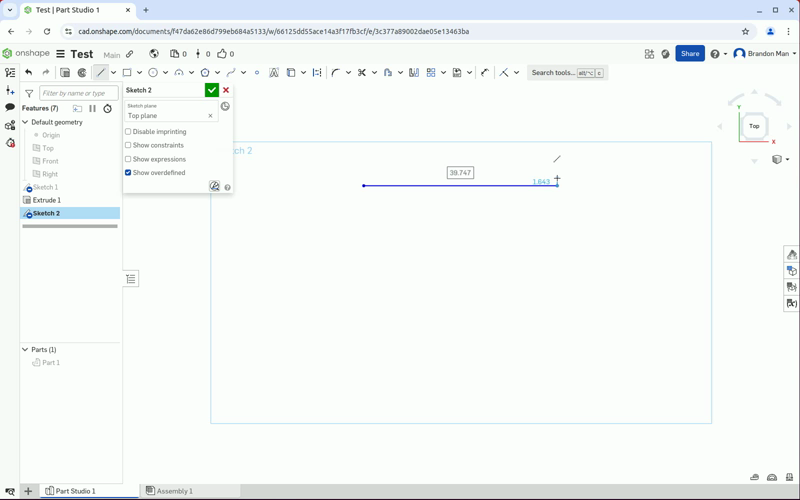
key_up(shift)
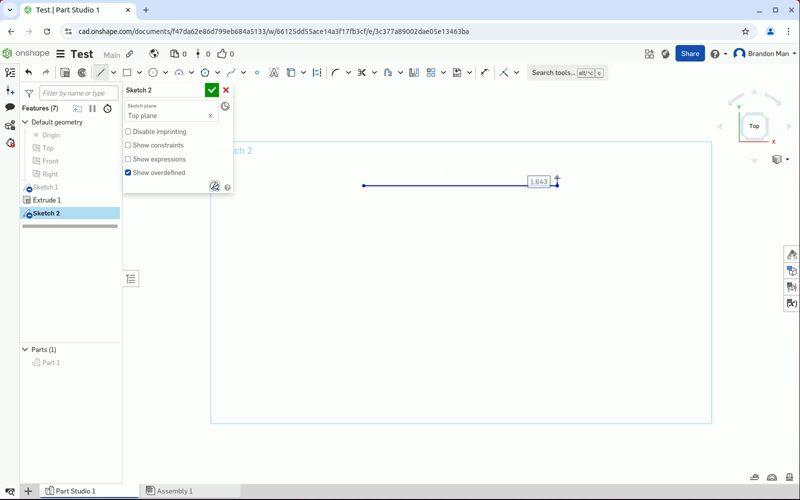
key_down(shift)
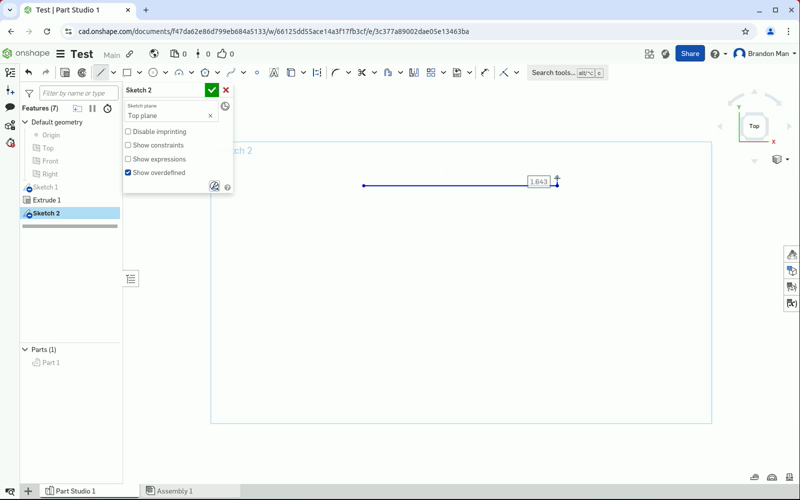
mouse_move(363, 177)
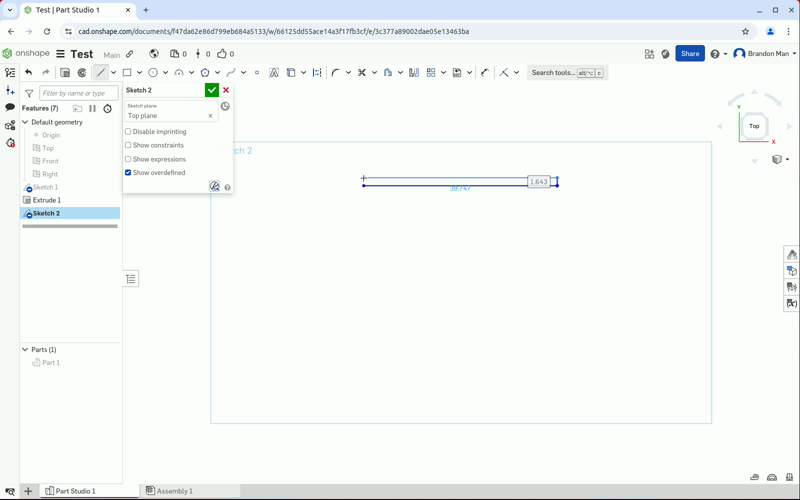
click(363, 177)
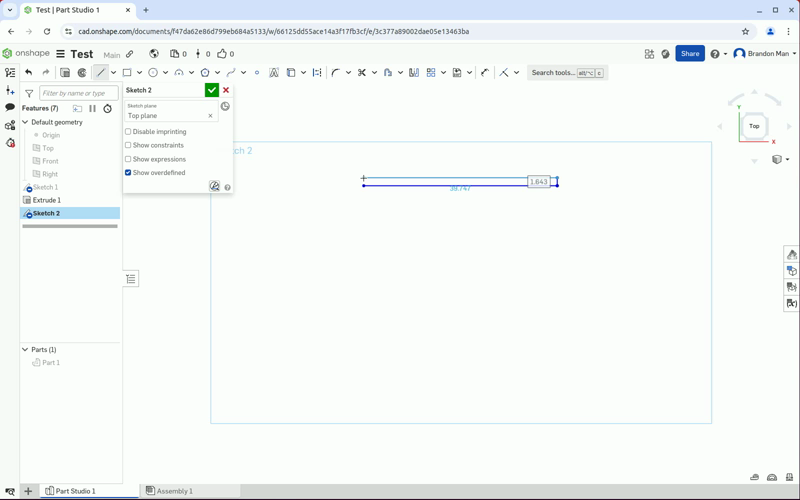
key_up(shift)
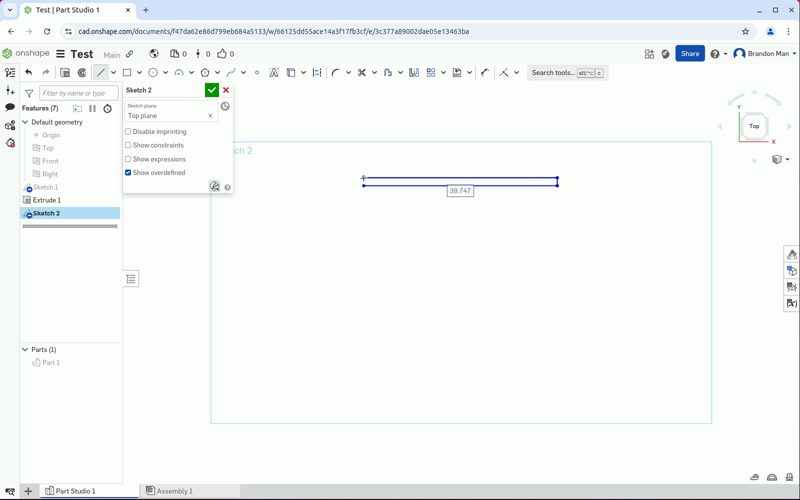
mouse_move(393, 177)
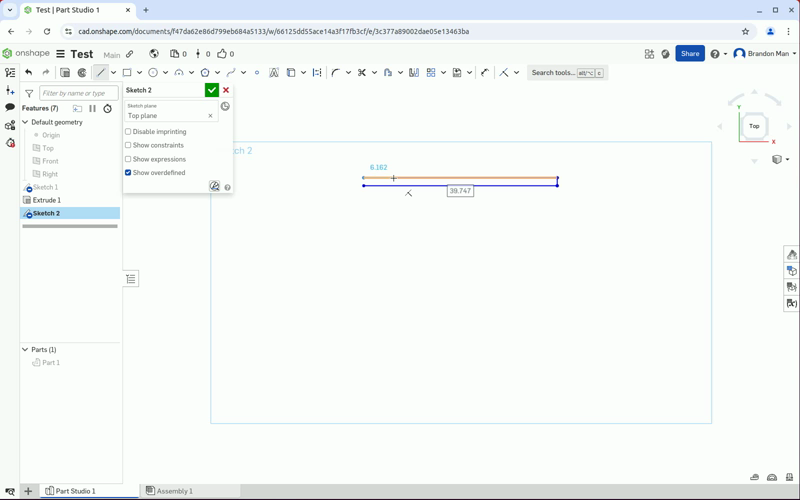
key_down(shift)
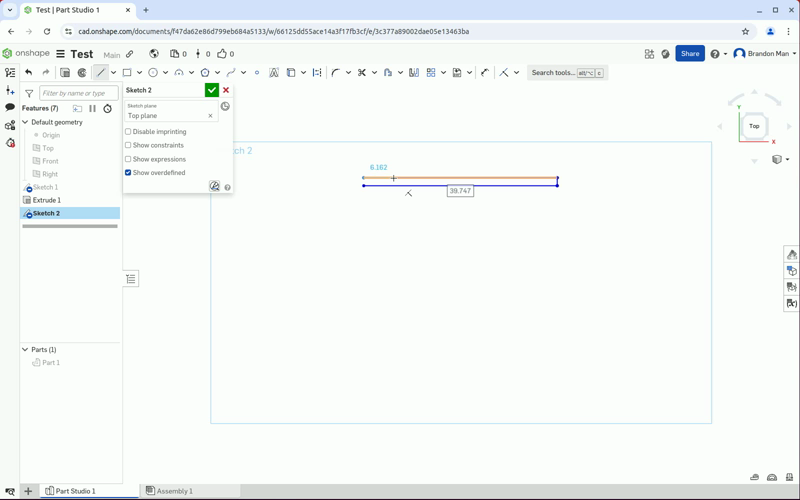
mouse_move(363, 185)
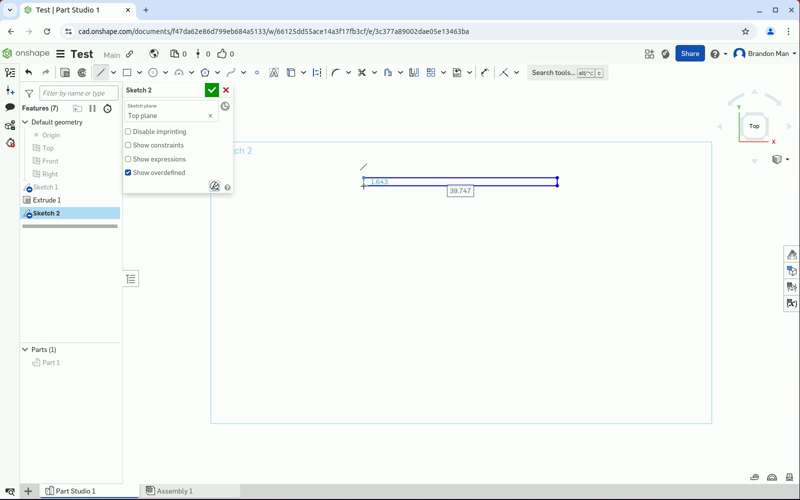
key_up(shift)
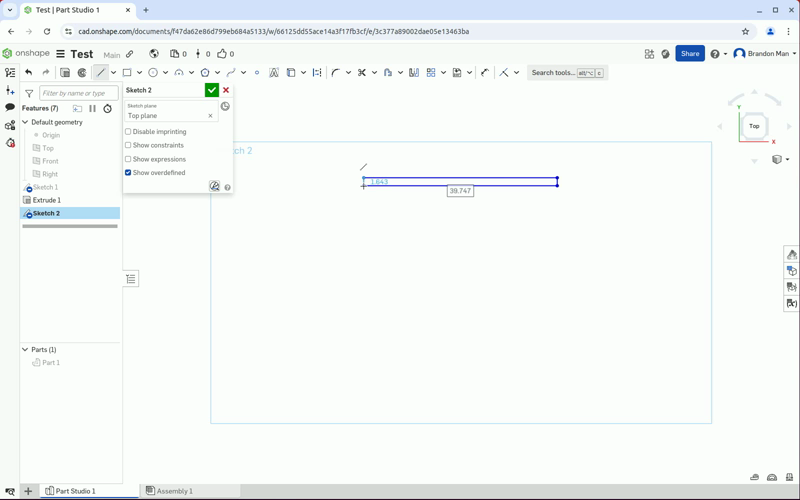
click(363, 185)
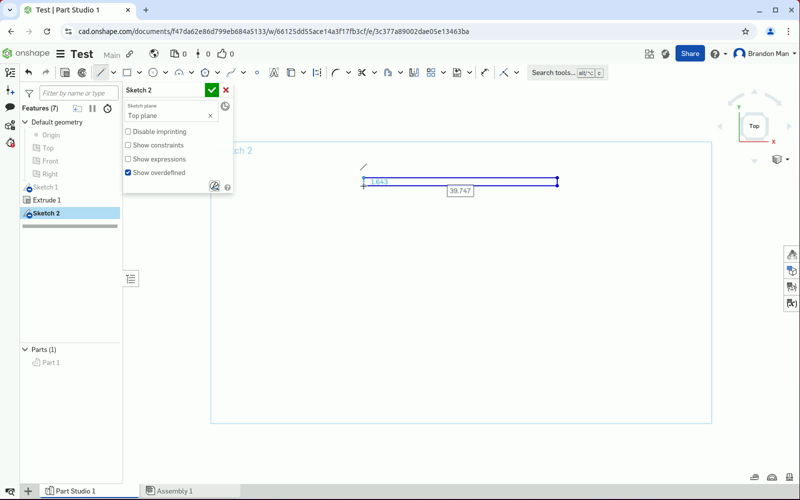
key(esc)
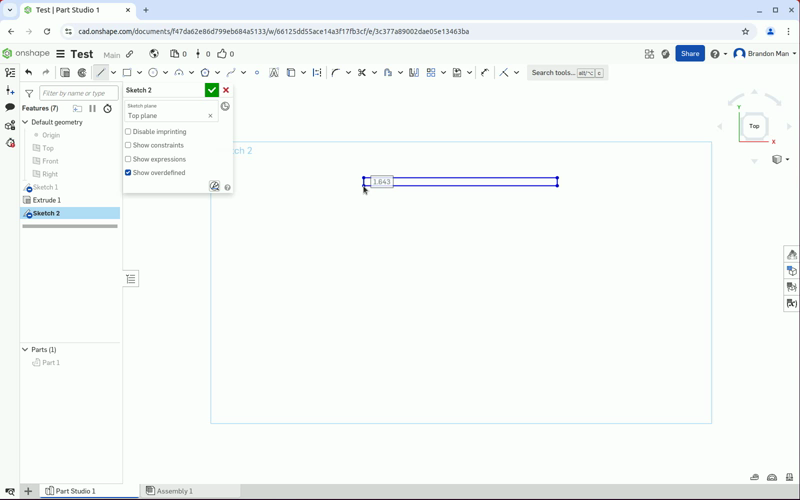
mouse_move(373, 184)
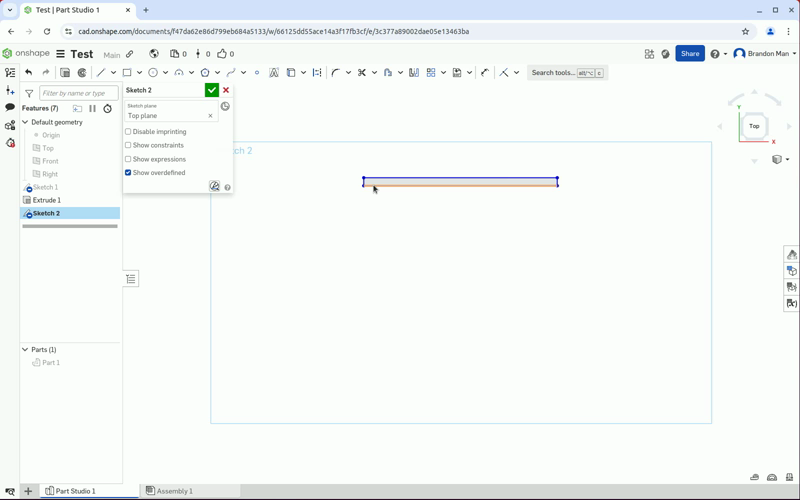
scroll(6)
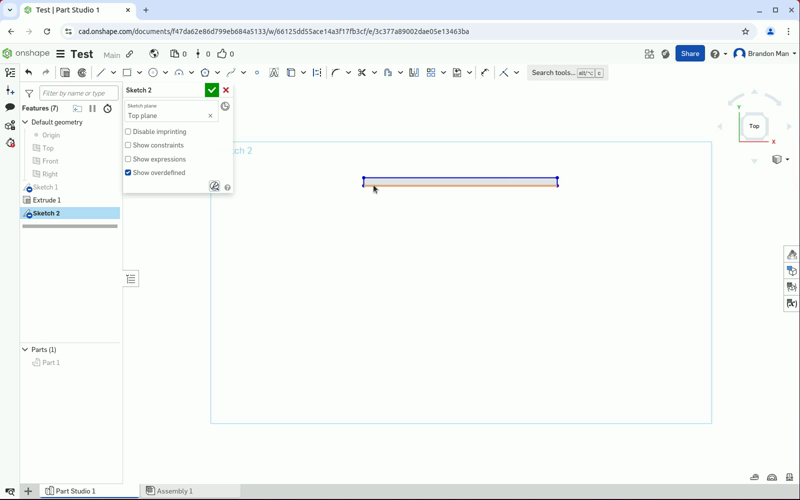
scroll(6)
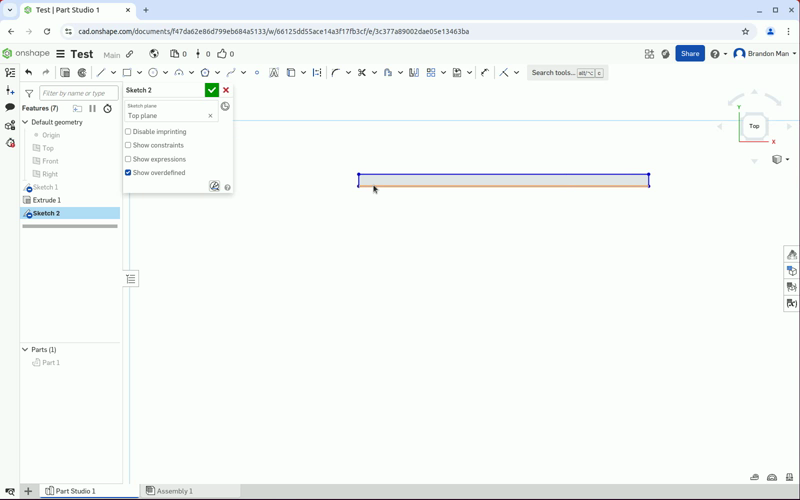
scroll(6)
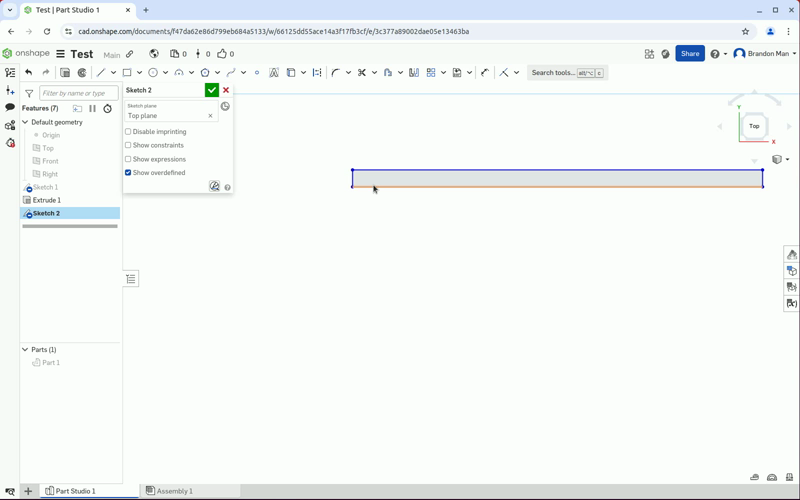
scroll(6)
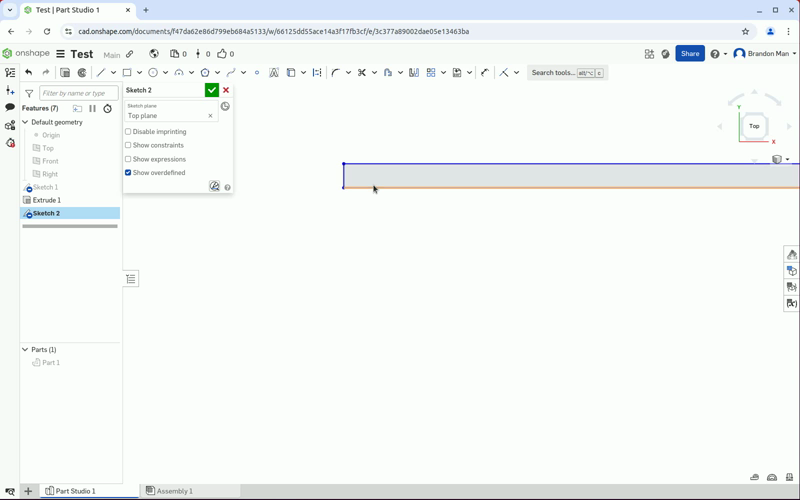
scroll(6)
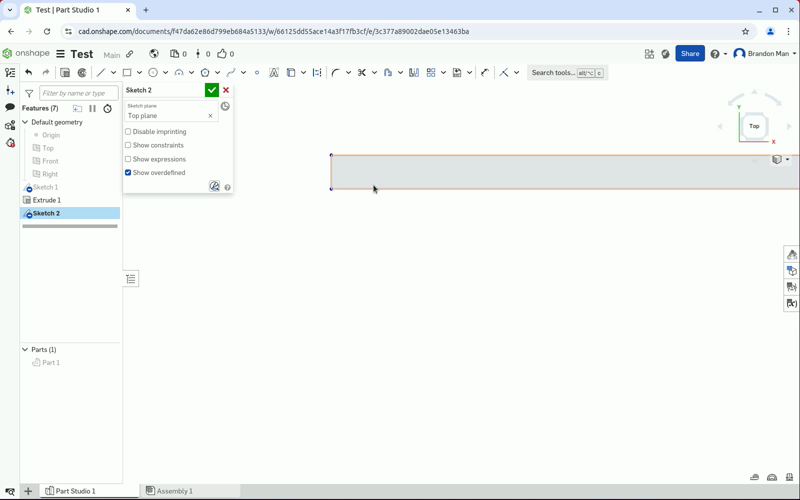
scroll(6)
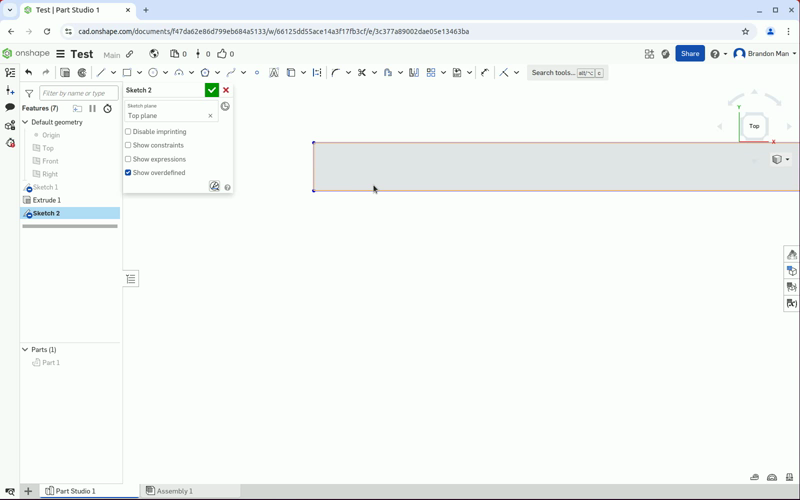
scroll(6)
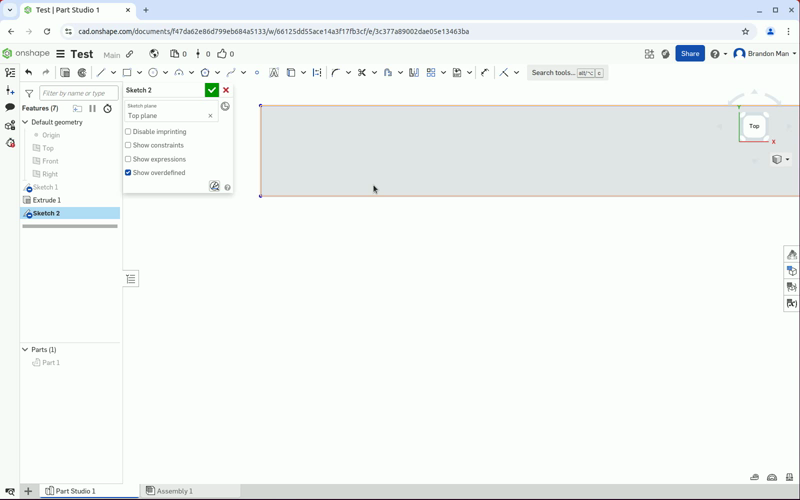
click(373, 184)
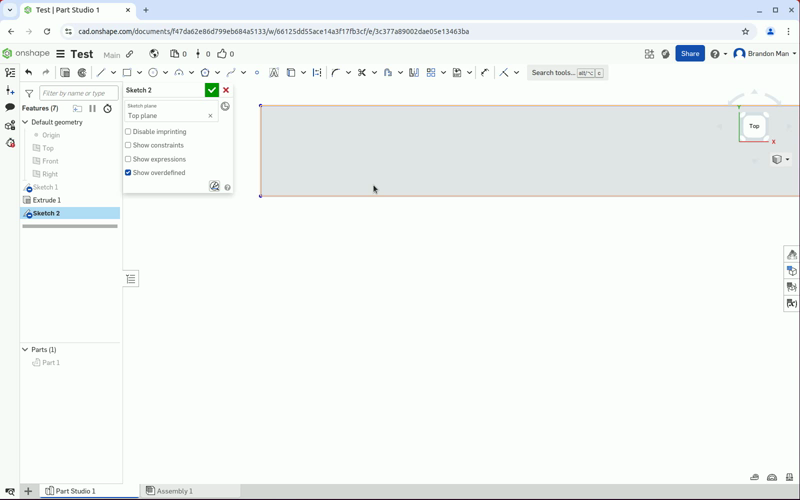
scroll(-6)
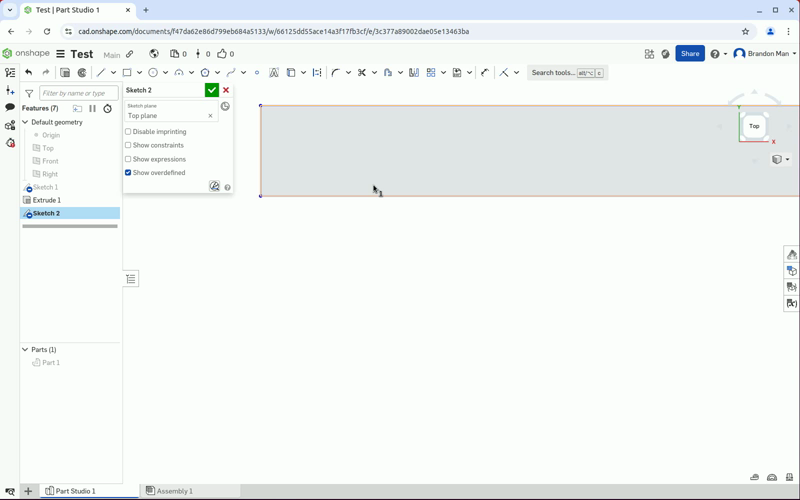
scroll(-6)
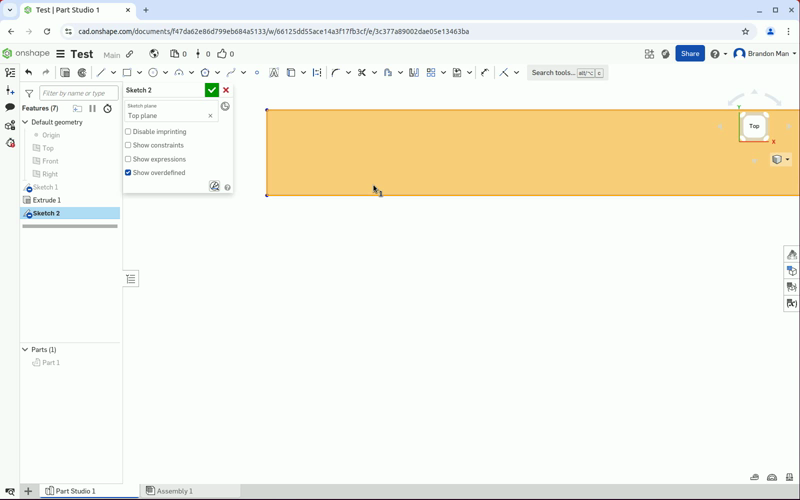
scroll(-6)
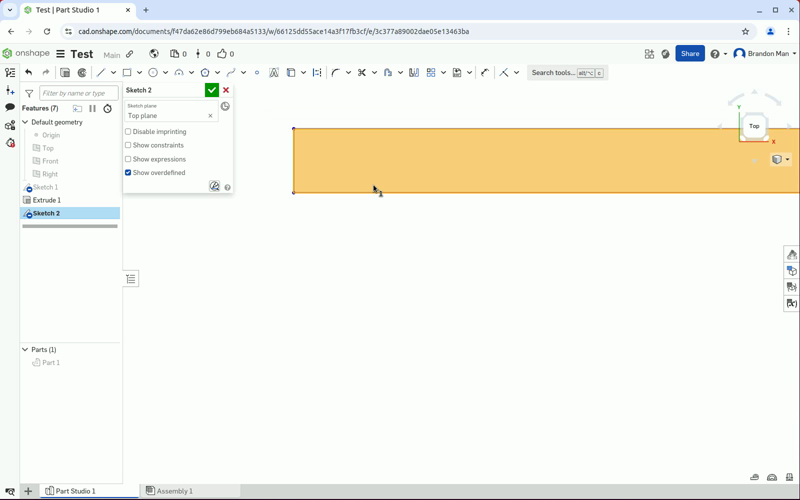
scroll(-6)
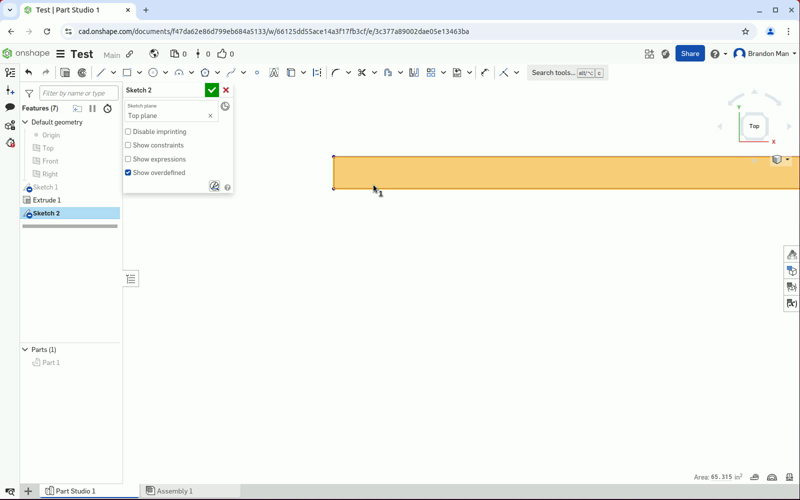
scroll(-6)
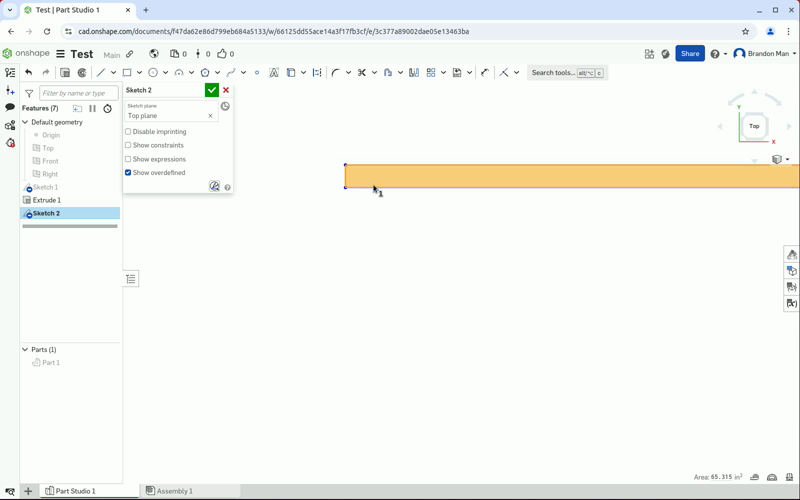
scroll(-6)
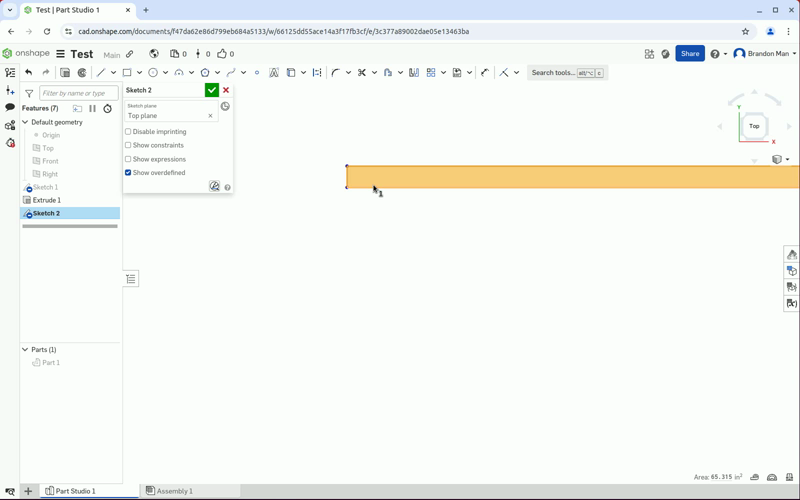
scroll(-6)
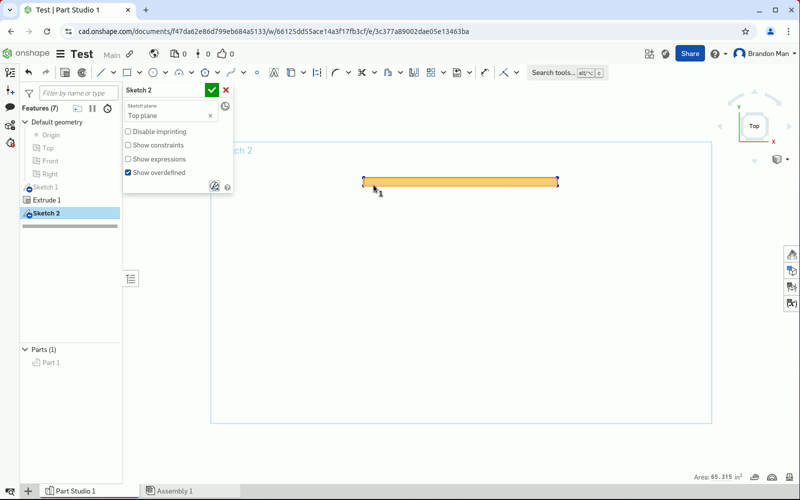
mouse_move(73, 352)
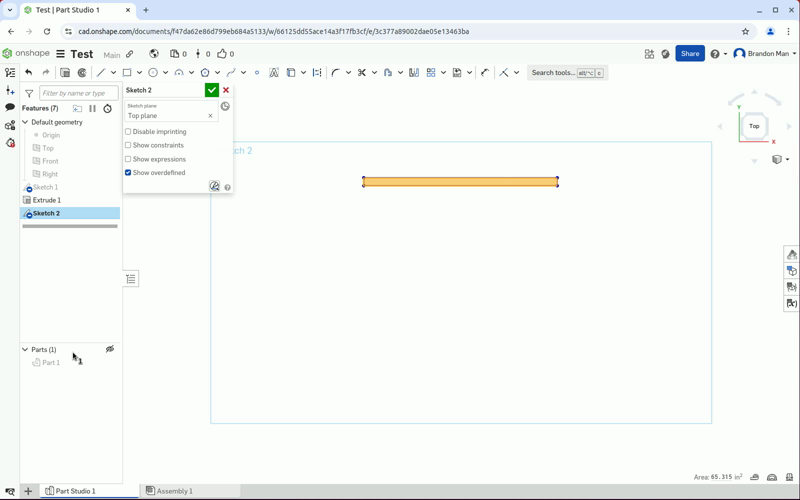
key(shift+y)
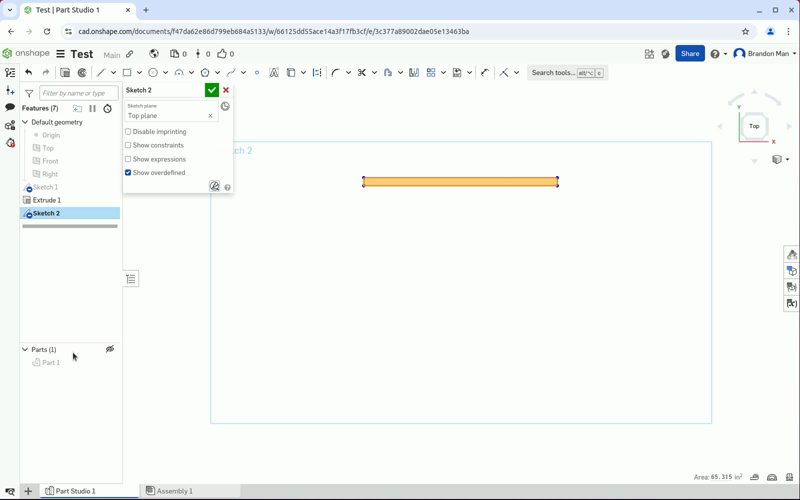
key(shift+e)
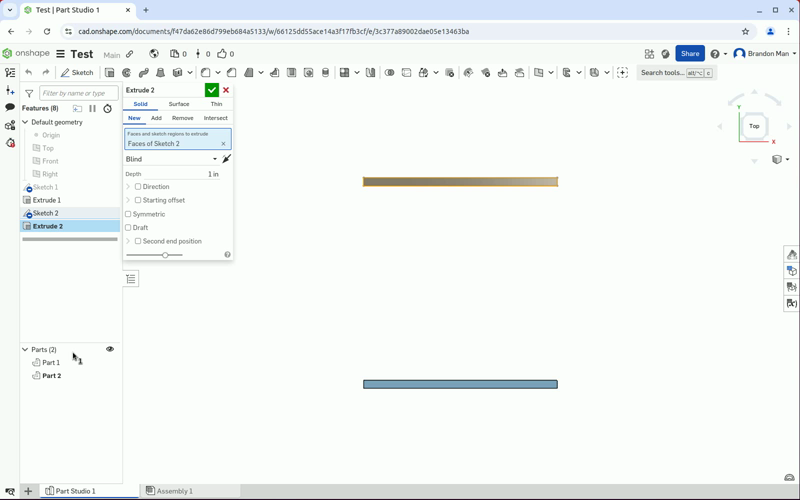
mouse_move(143, 106)
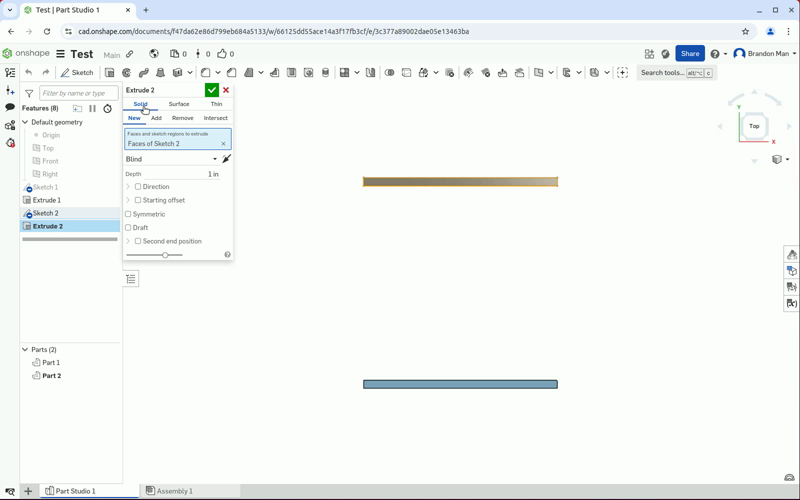
click(143, 106)
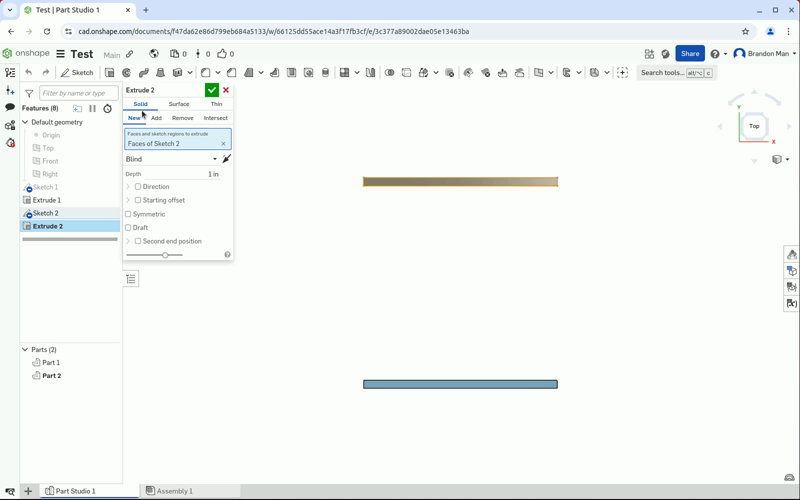
mouse_move(137, 120)
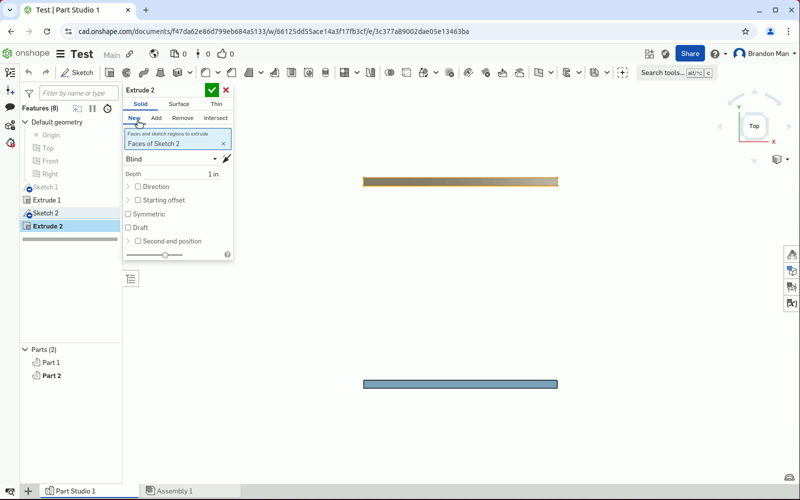
click(137, 120)
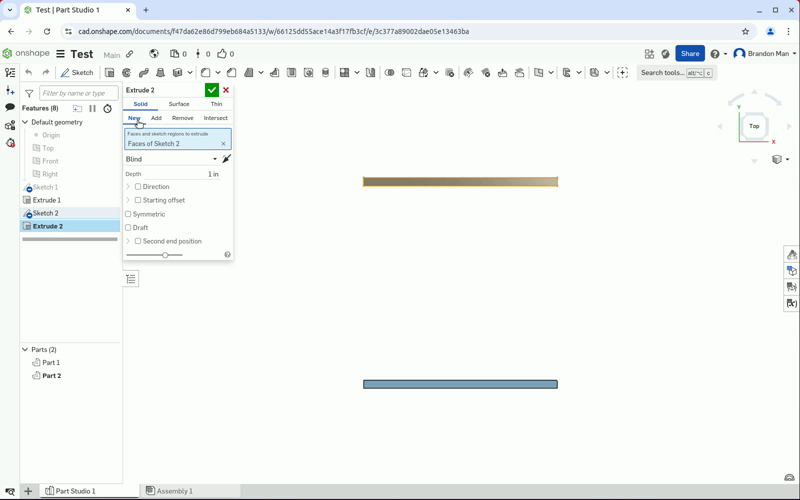
key(tab, 4)
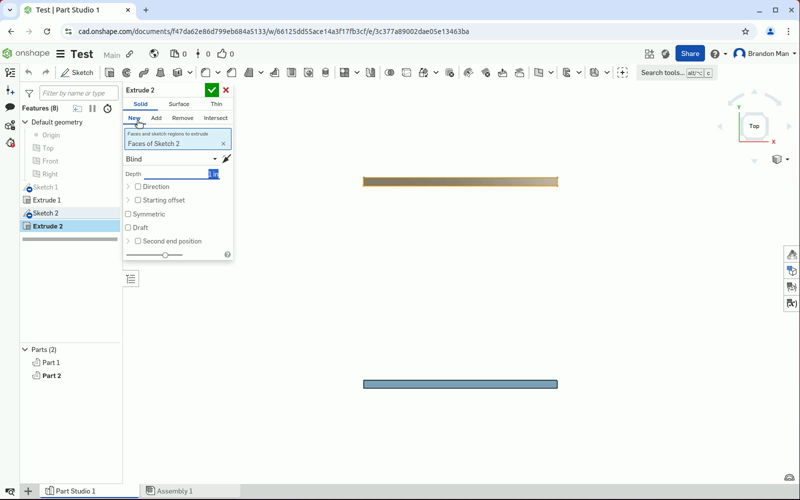
text(21.664)
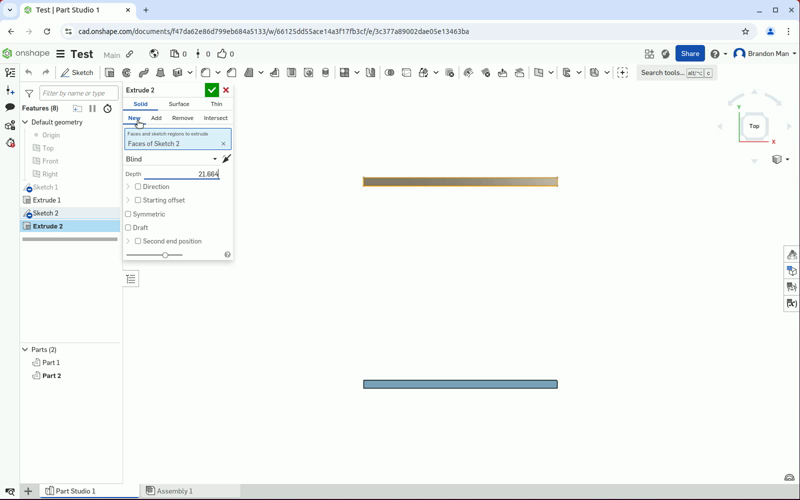
key(enter)
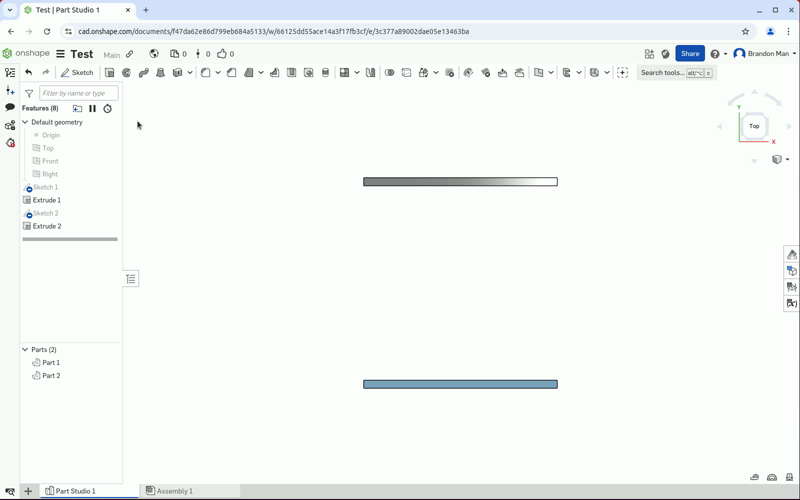
key(shift+h)
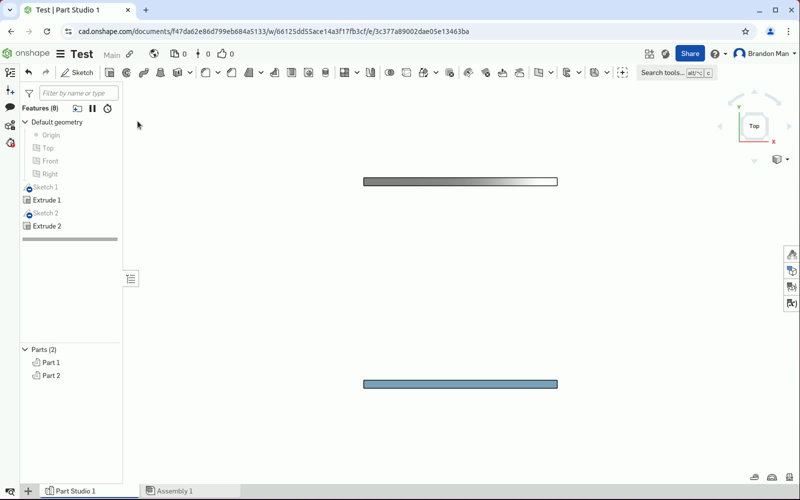
key(shift+h)
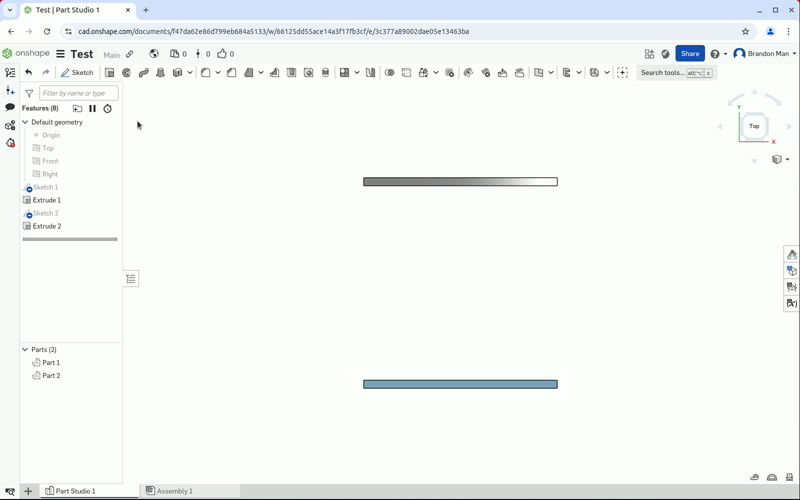
mouse_move(73, 189)
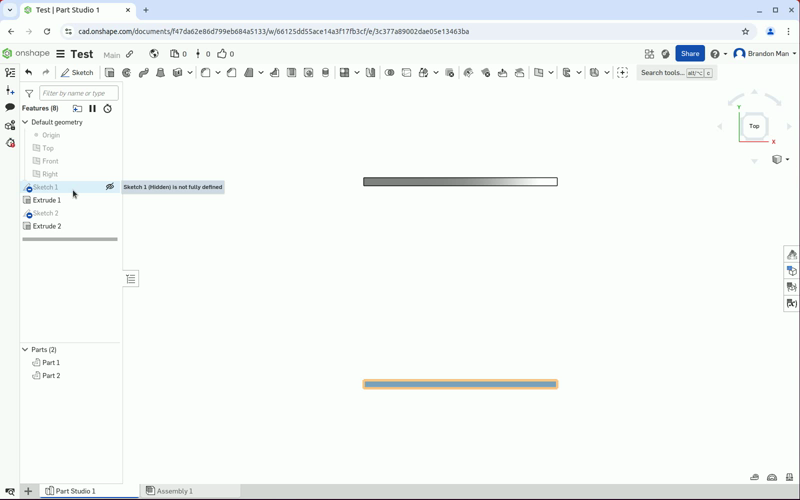
click(73, 189)
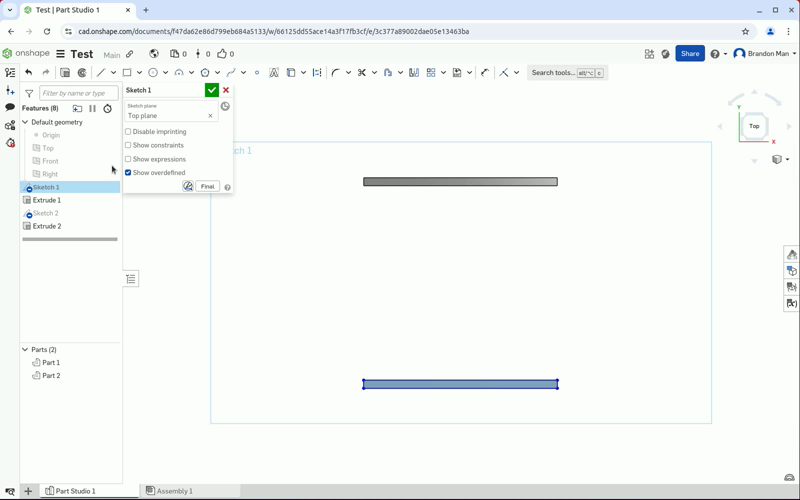
mouse_move(229, 92)
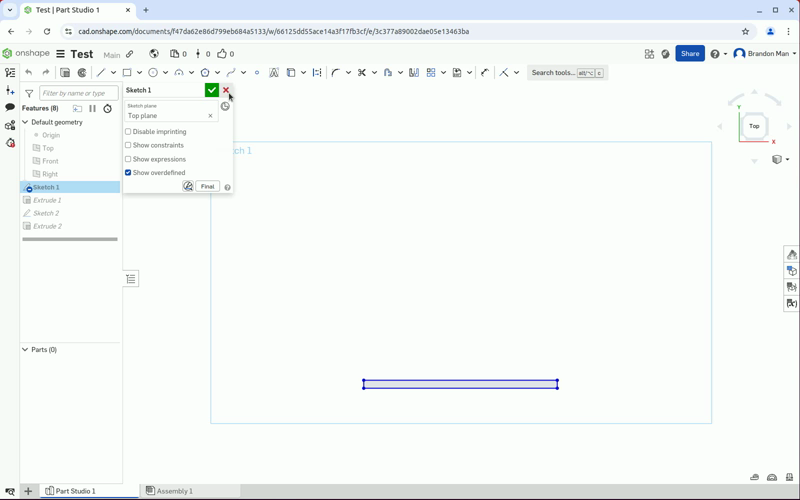
click(229, 92)
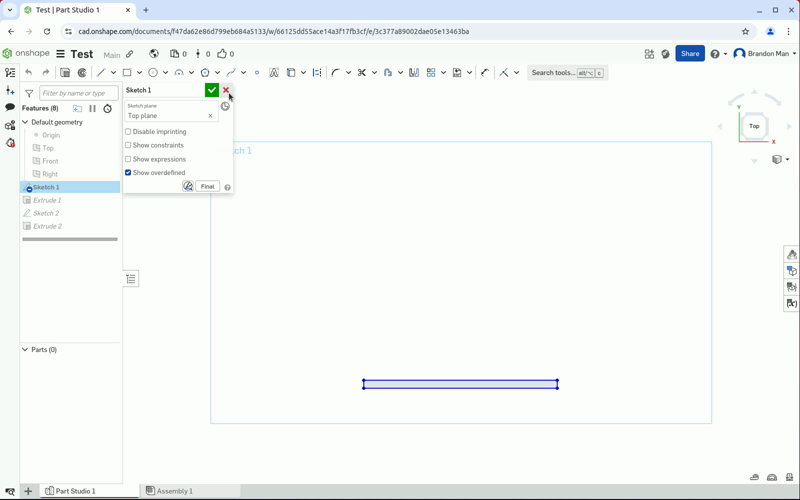
key(shift+s)
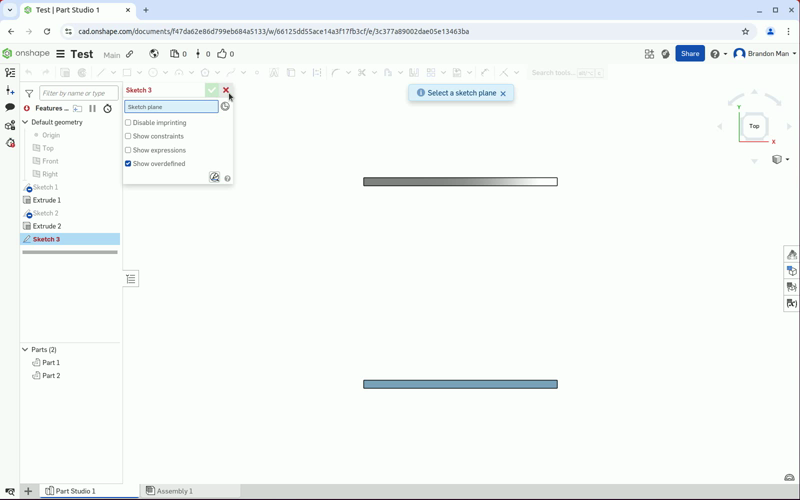
mouse_move(73, 150)
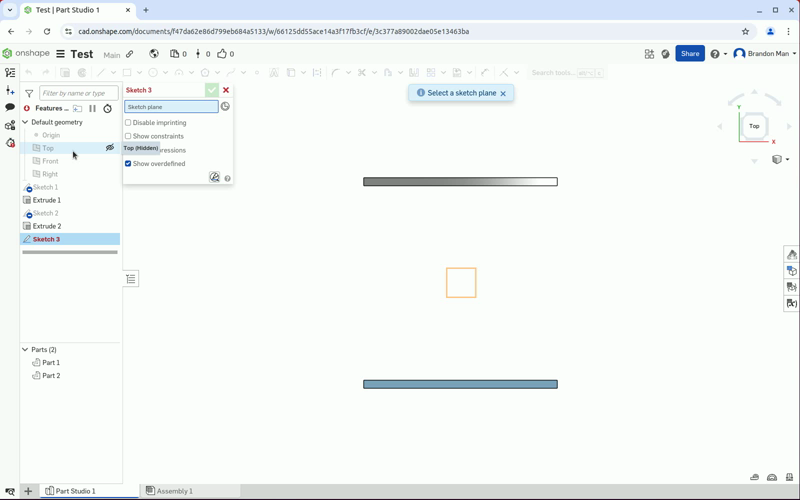
click(73, 150)
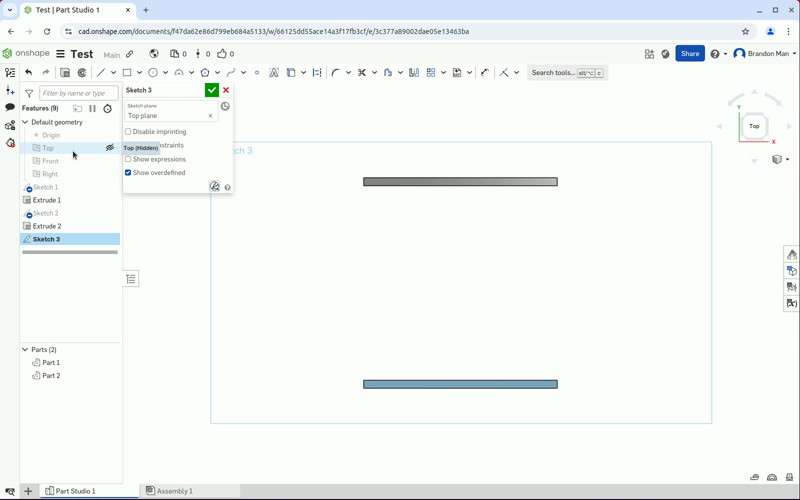
mouse_move(73, 352)
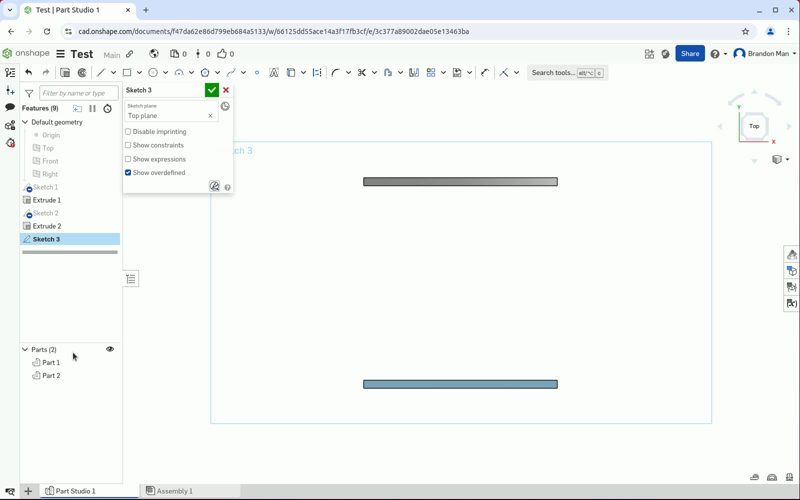
key(y)
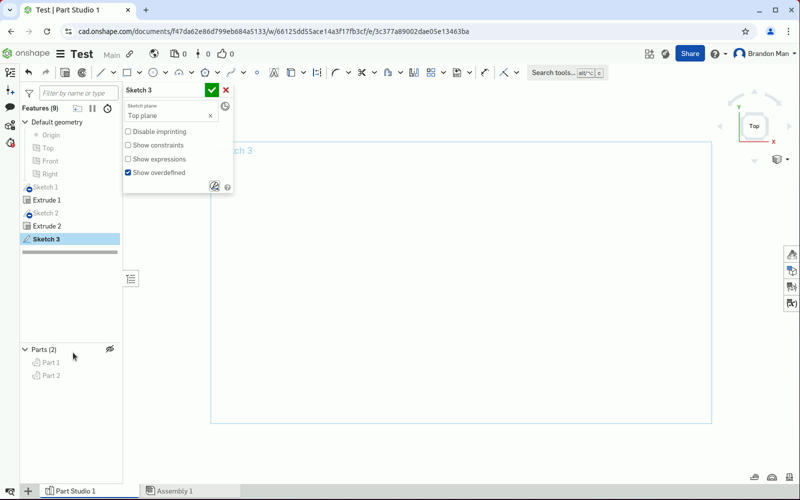
key(l)
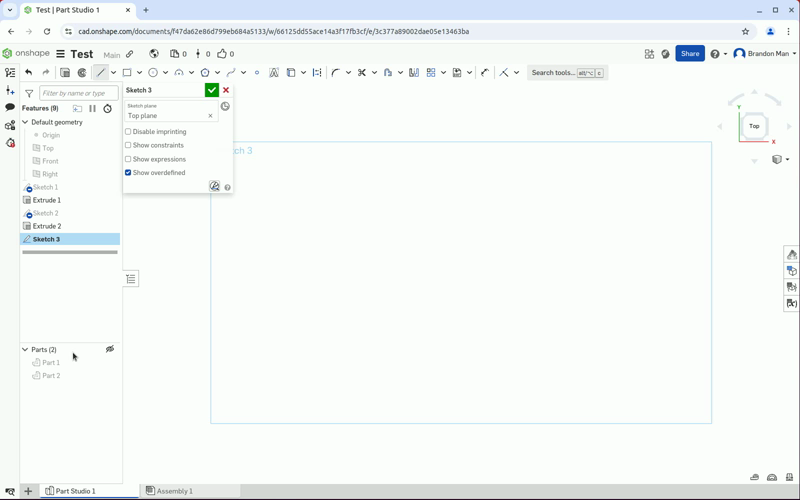
key_down(shift)
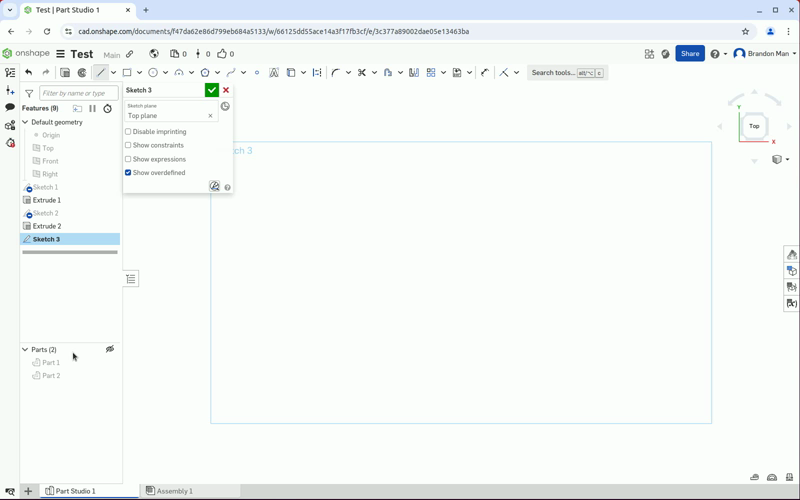
mouse_move(355, 388)
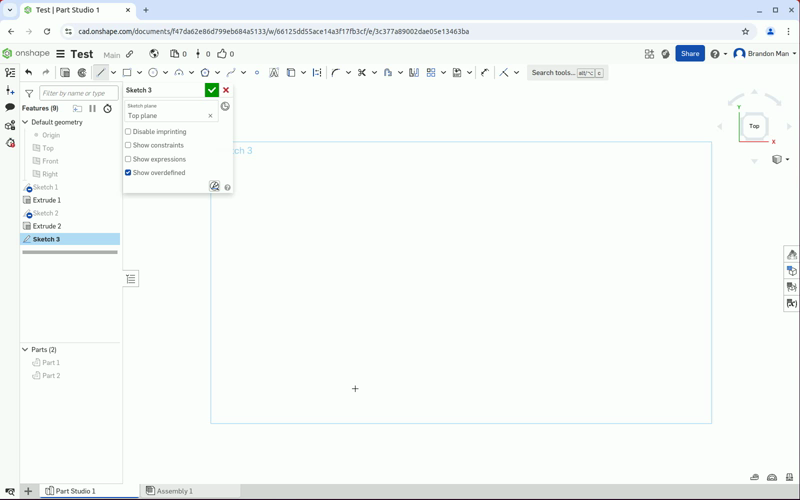
click(355, 388)
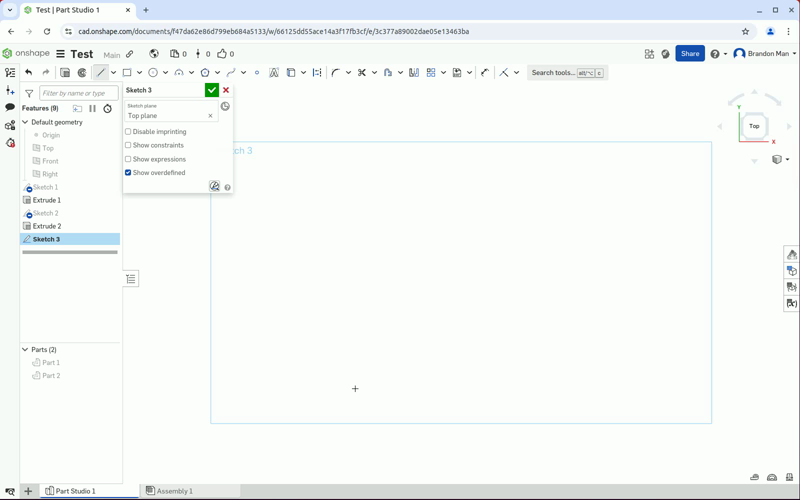
key_up(shift)
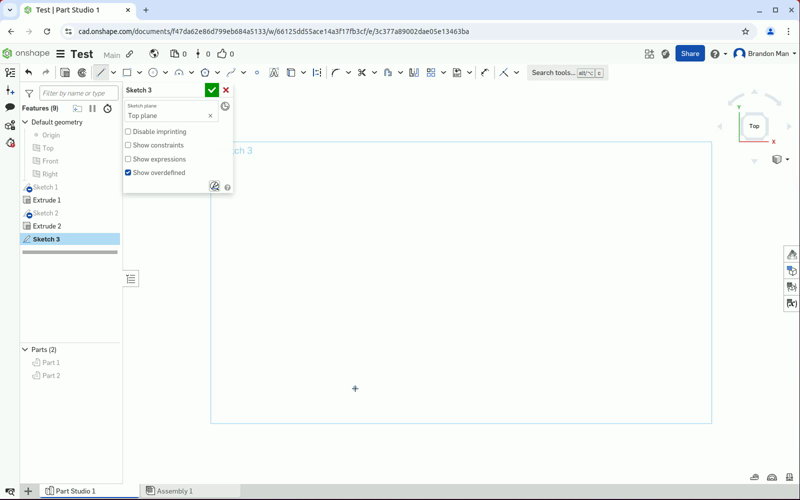
key_down(shift)
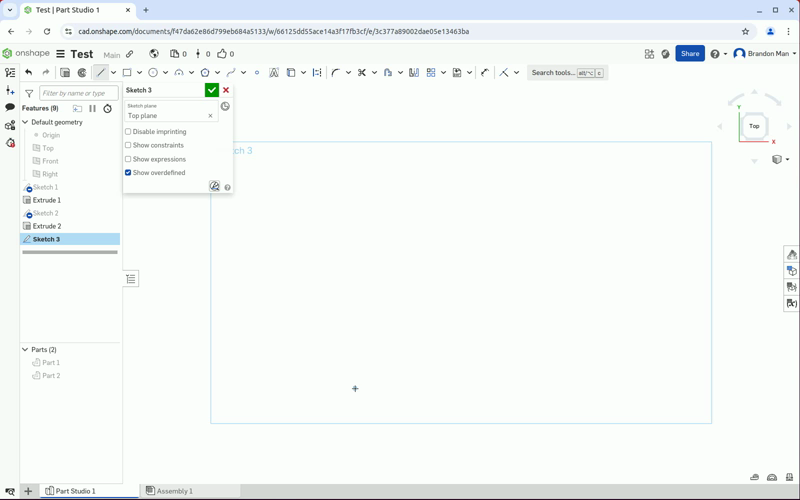
mouse_move(385, 388)
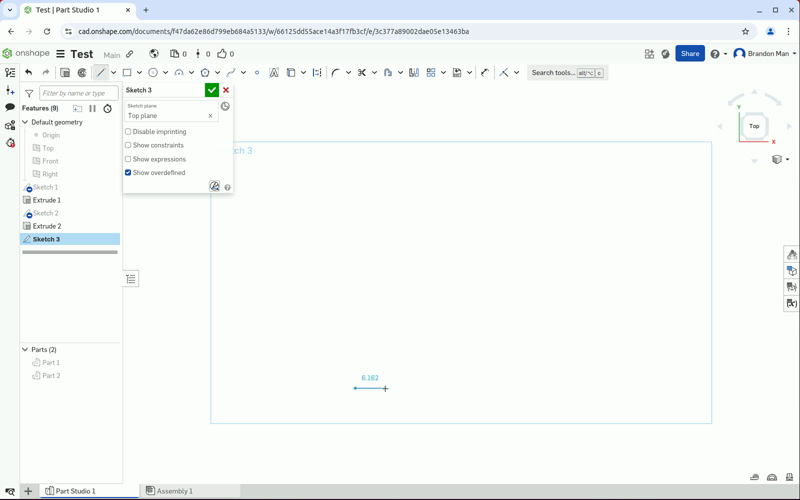
mouse_move(361, 388)
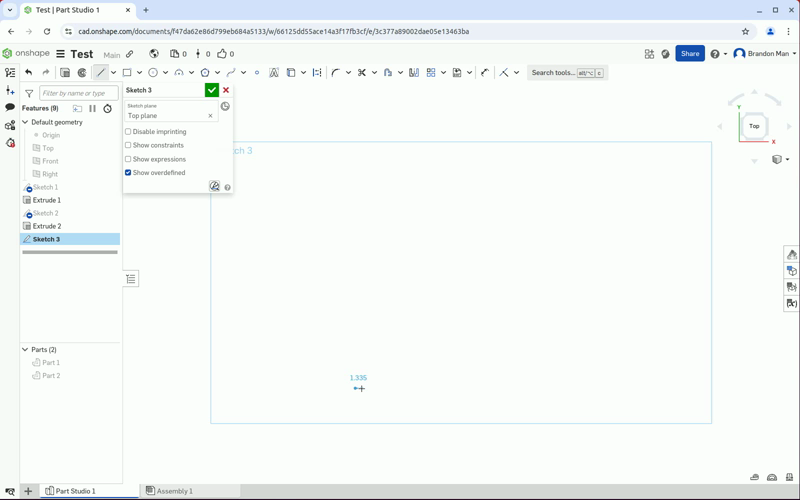
scroll(6)
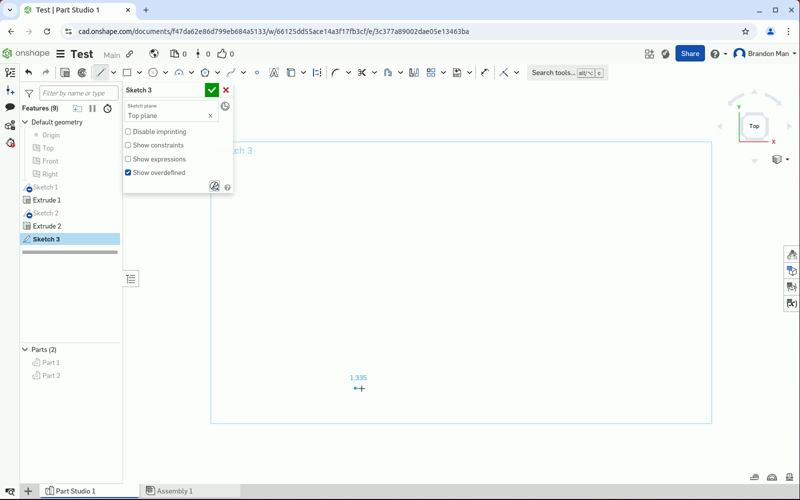
scroll(6)
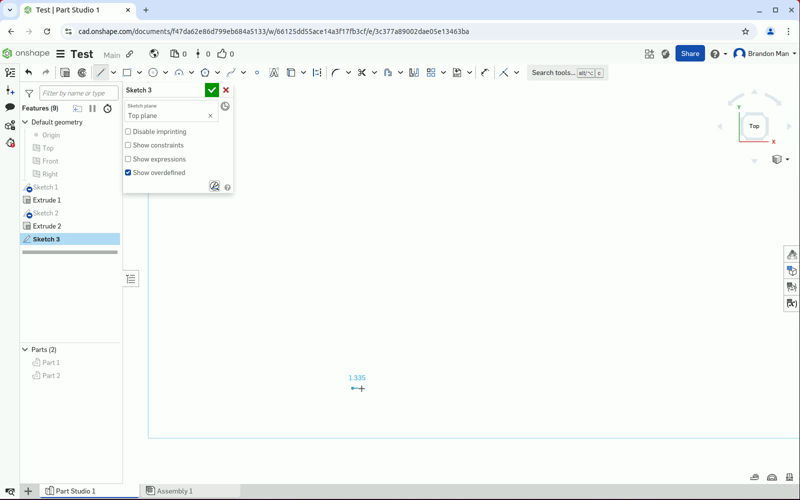
scroll(6)
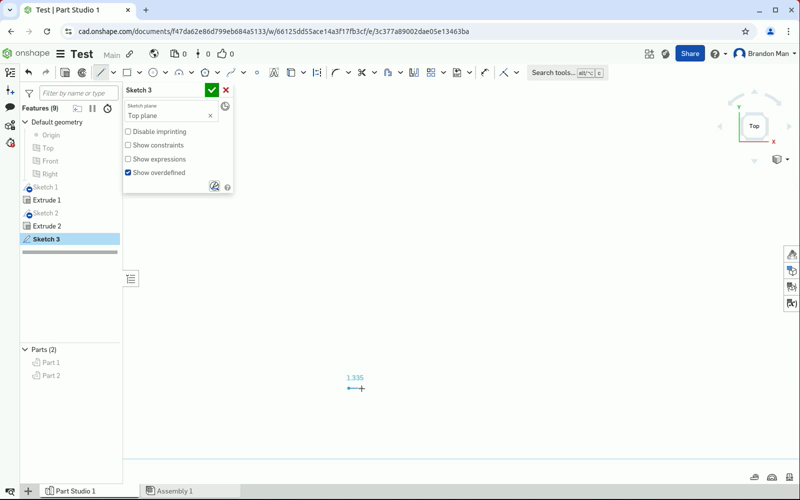
scroll(6)
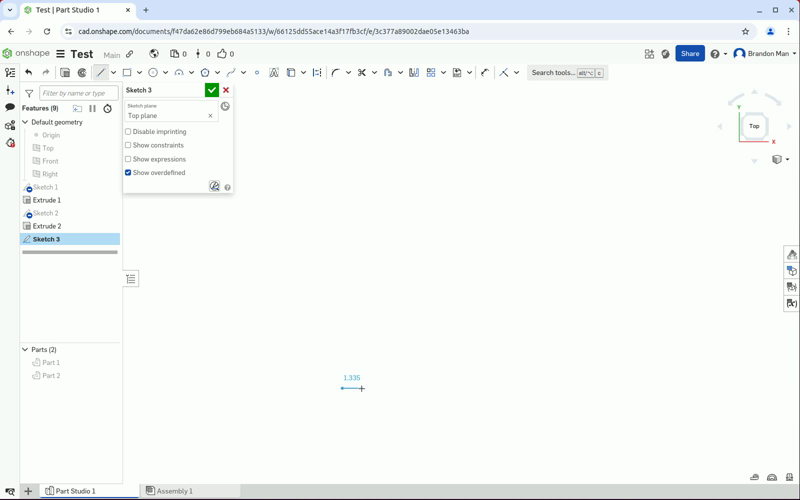
scroll(6)
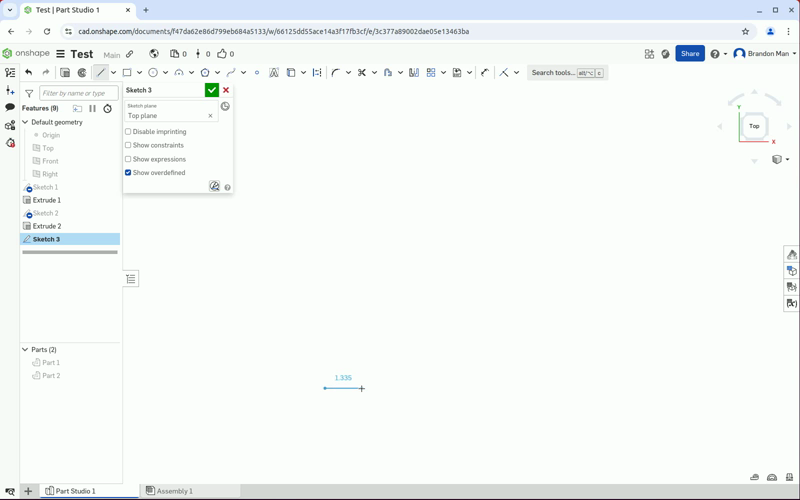
scroll(6)
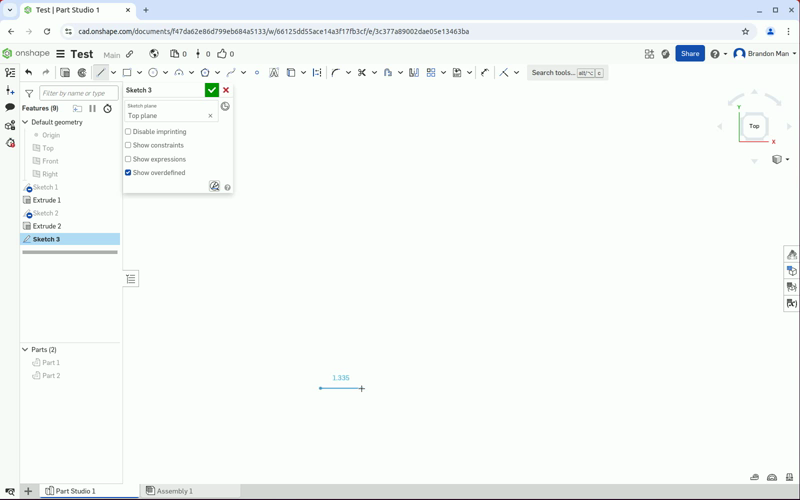
scroll(6)
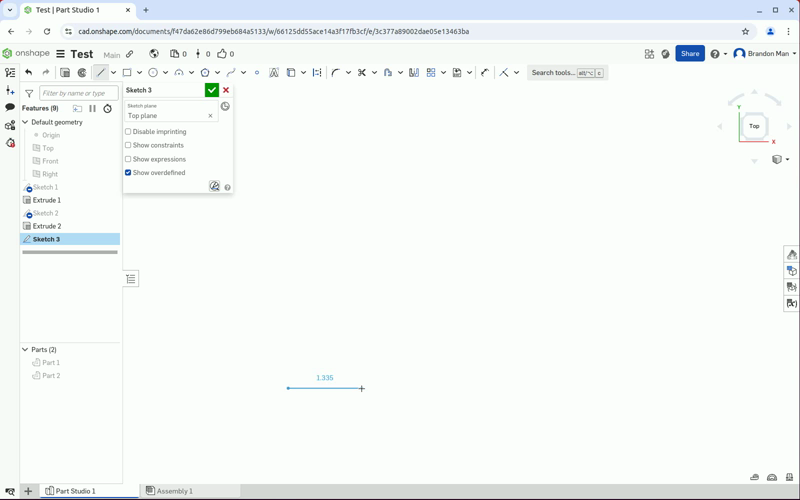
click(361, 388)
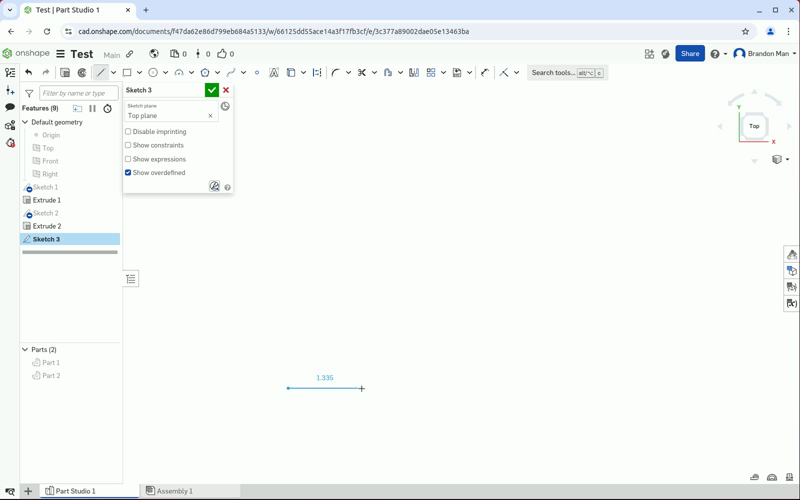
scroll(-6)
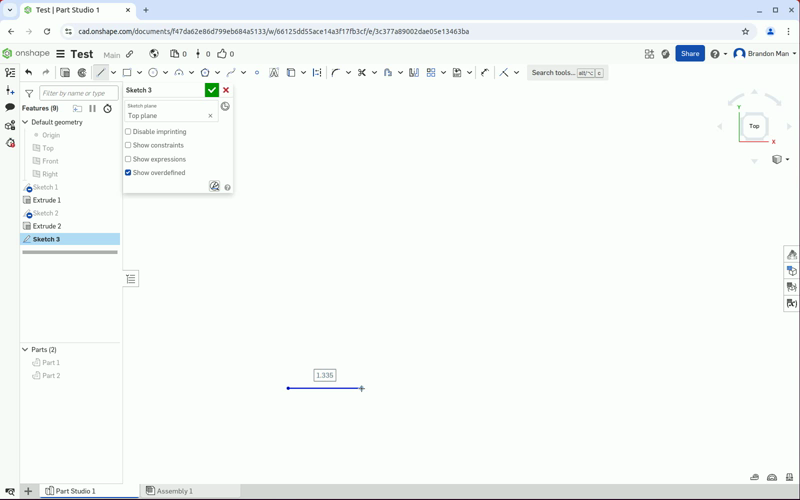
scroll(-6)
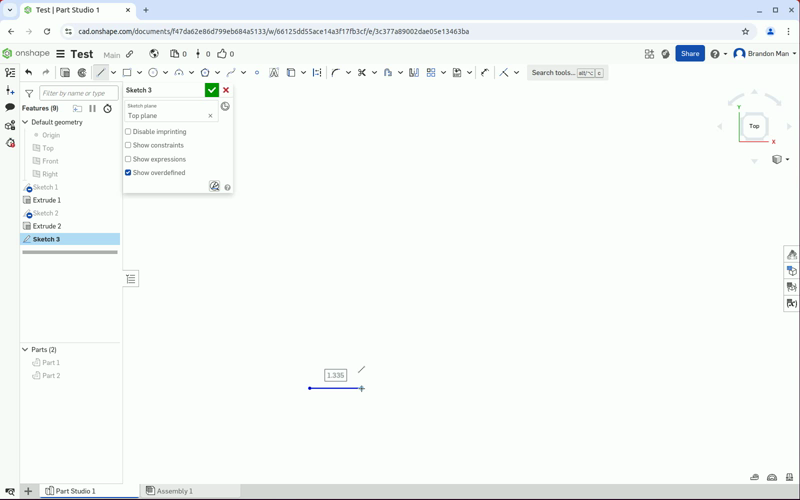
scroll(-6)
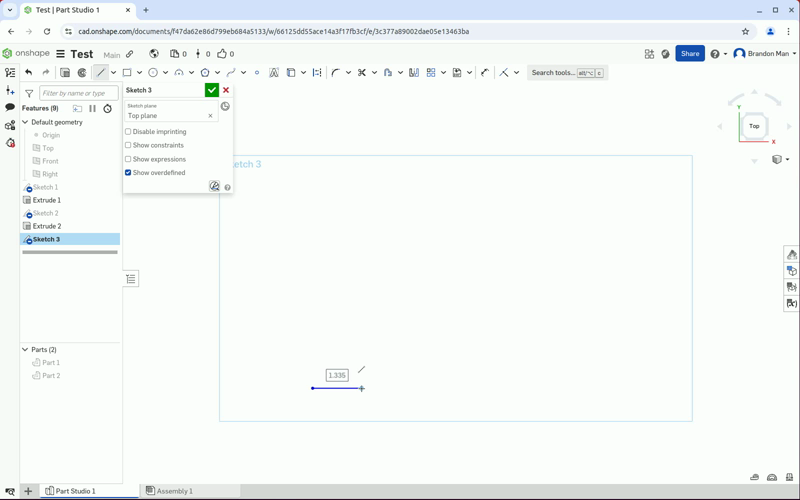
scroll(-6)
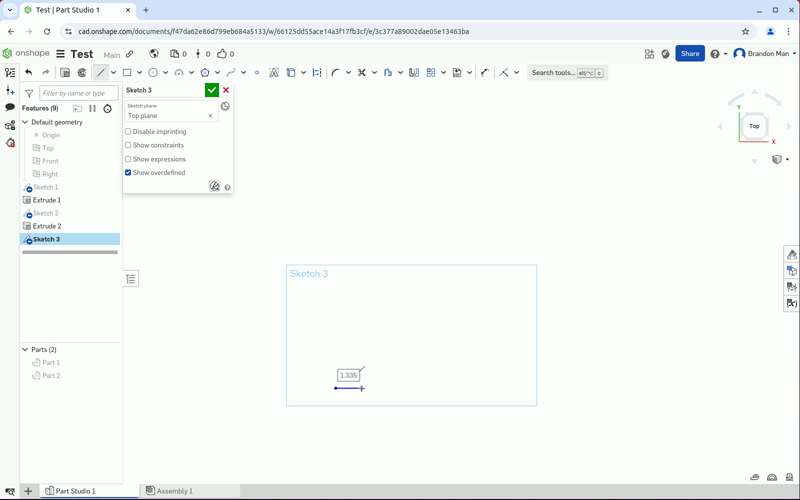
scroll(-6)
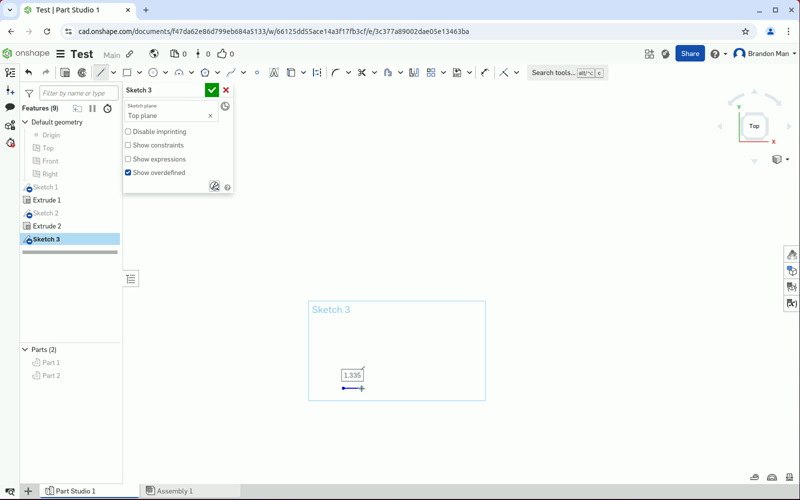
scroll(-6)
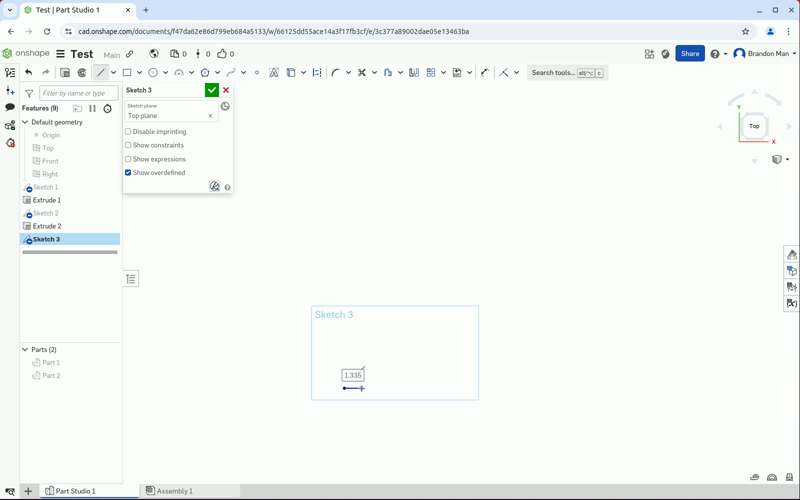
scroll(-6)
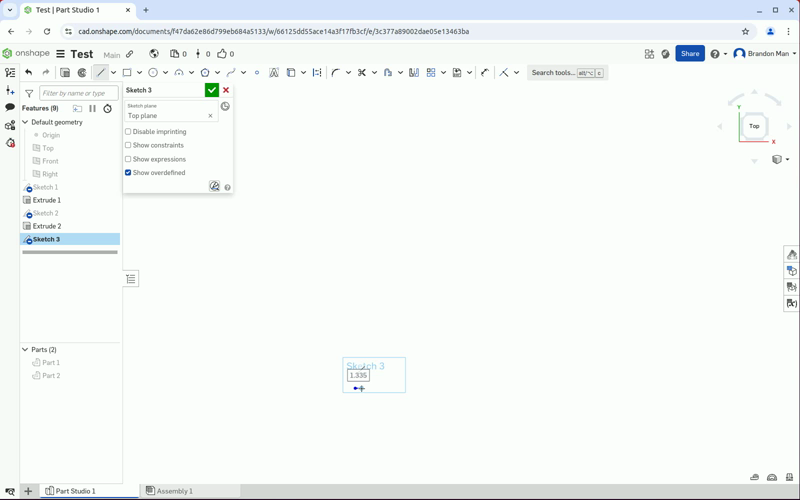
key_up(shift)
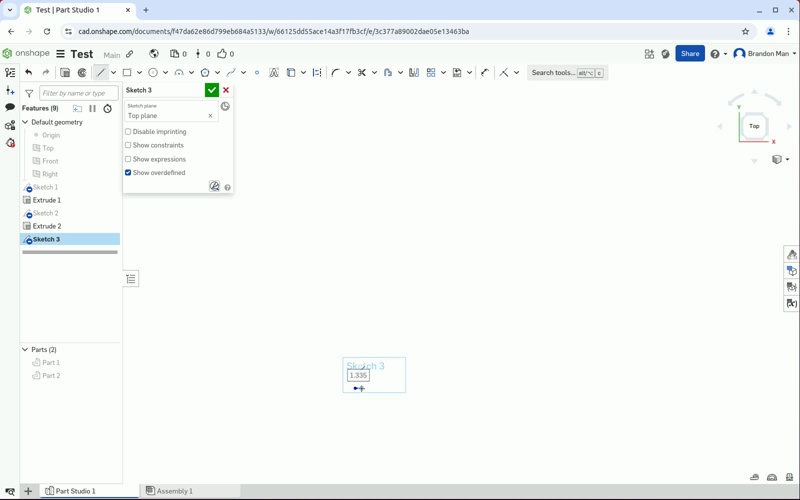
key_down(shift)
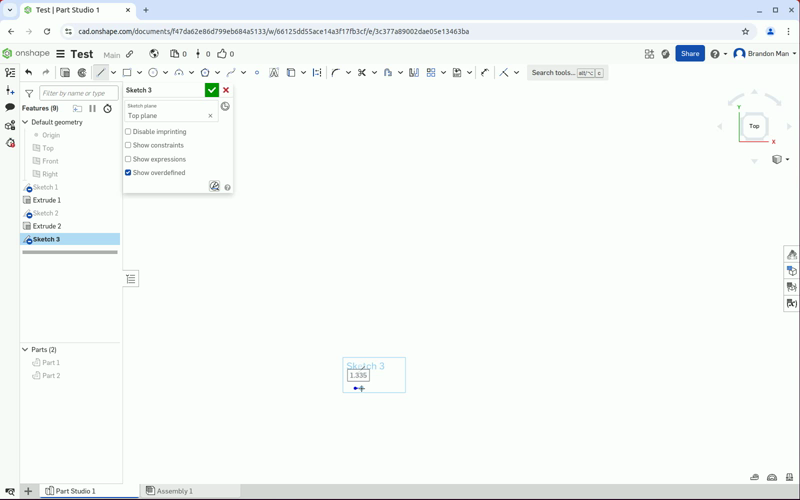
mouse_move(391, 388)
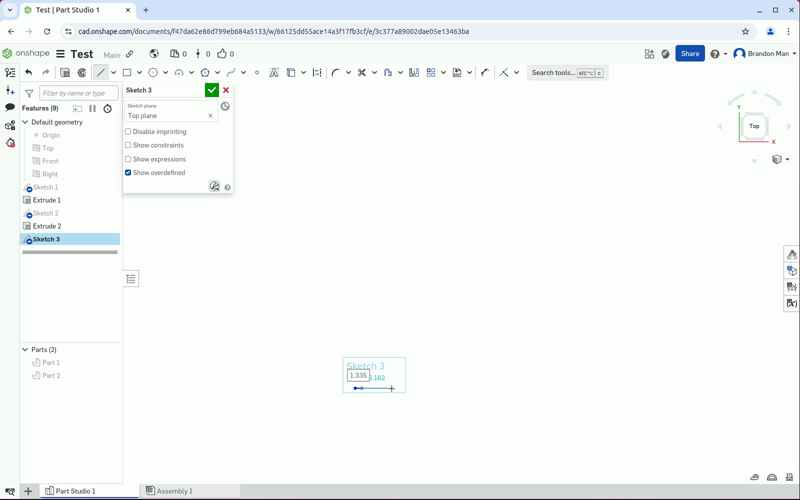
mouse_move(361, 381)
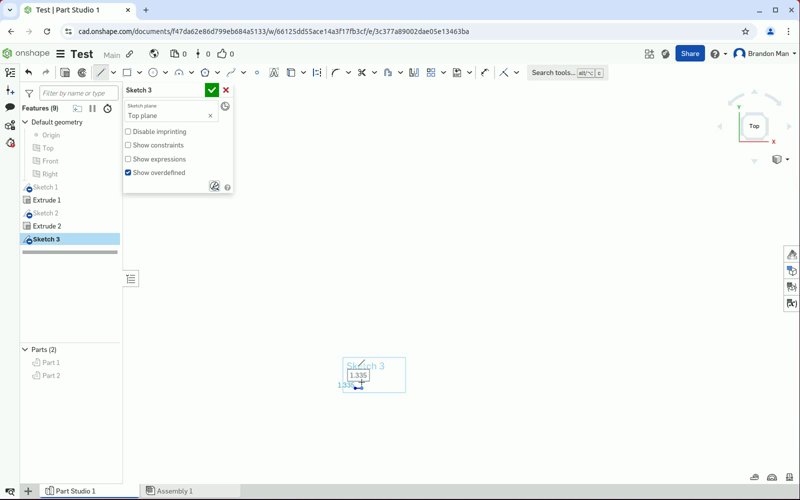
scroll(6)
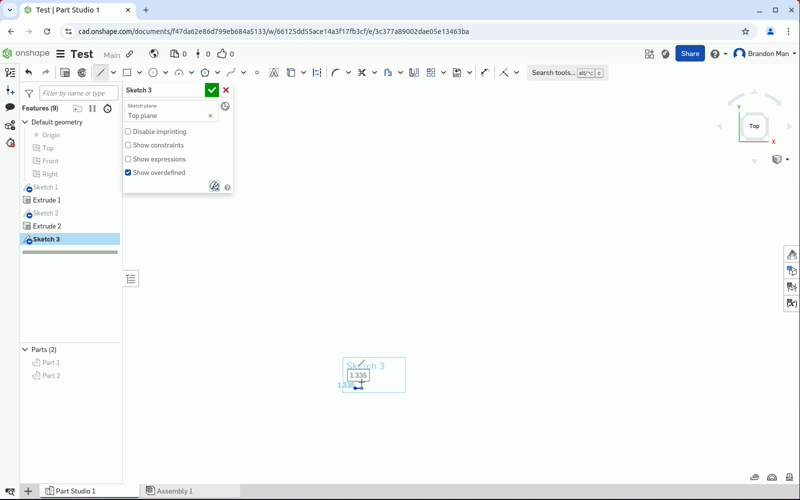
scroll(6)
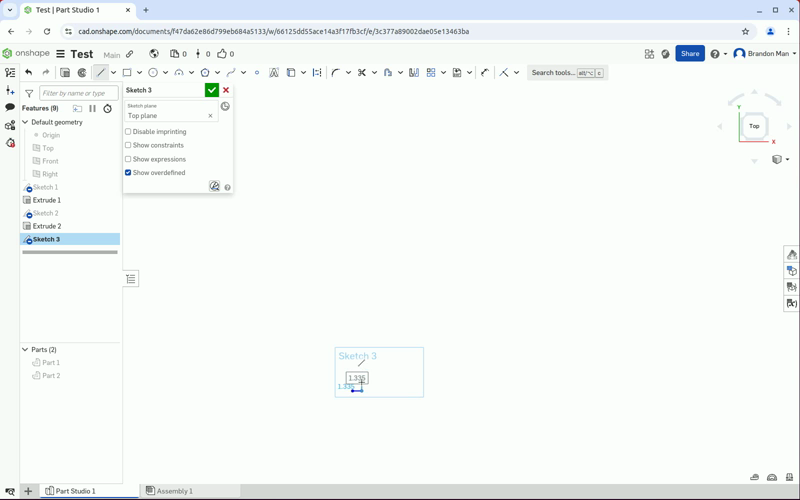
scroll(6)
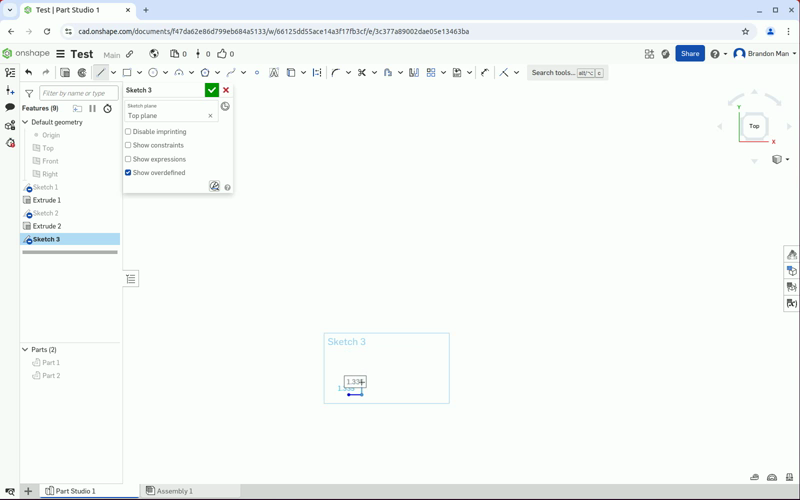
scroll(6)
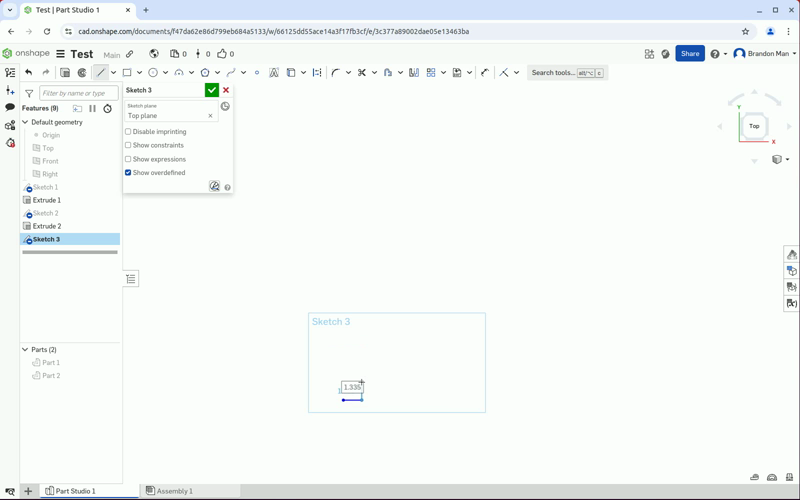
scroll(6)
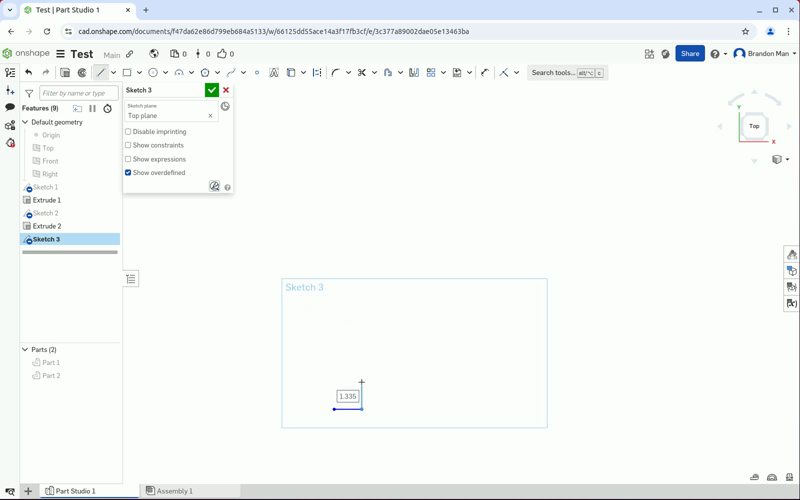
scroll(6)
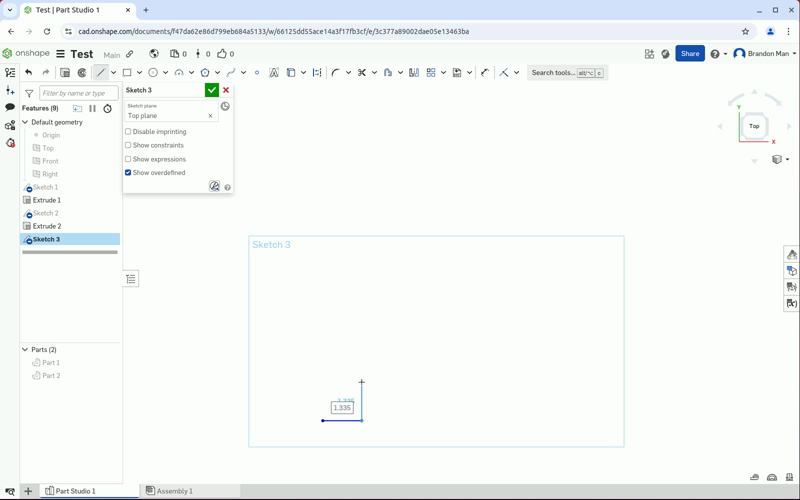
scroll(6)
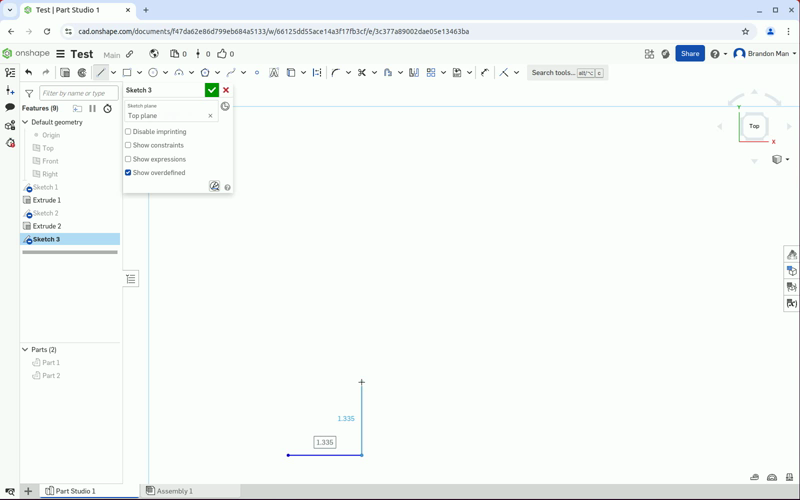
click(361, 381)
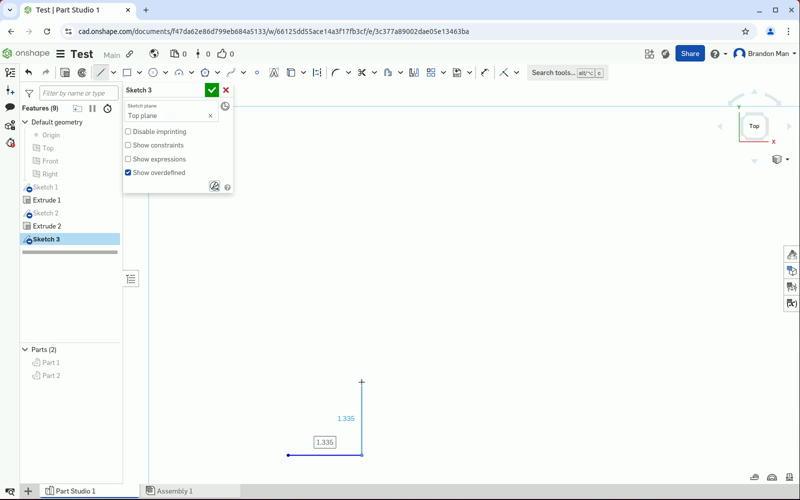
scroll(-6)
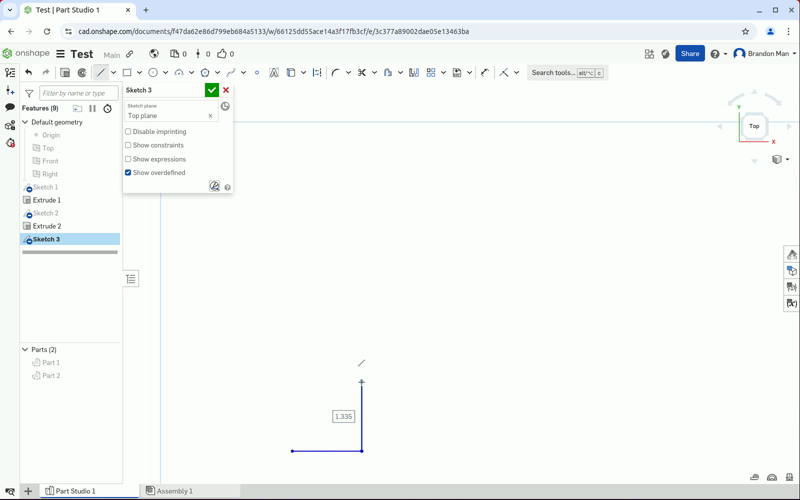
scroll(-6)
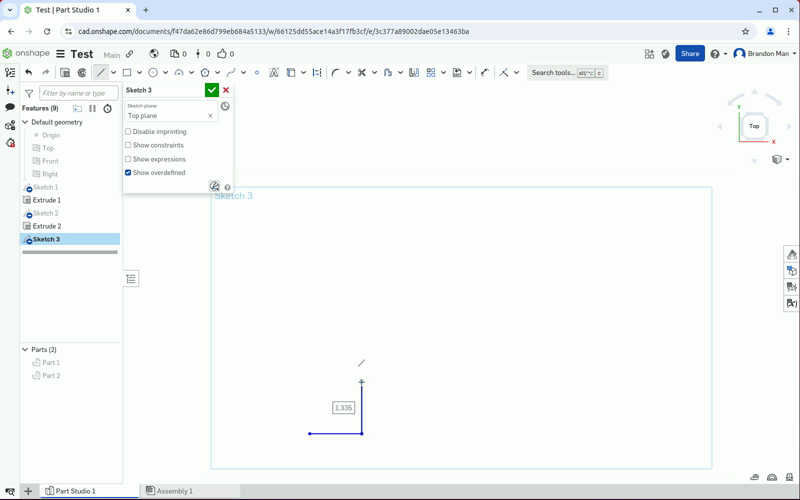
scroll(-6)
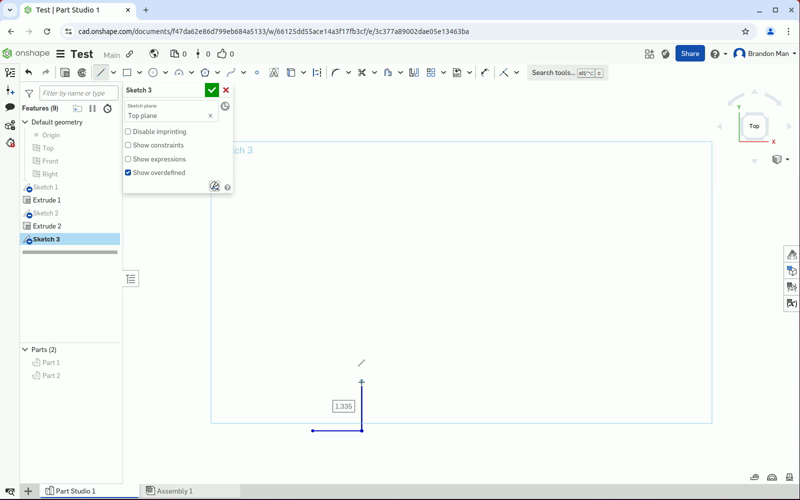
scroll(-6)
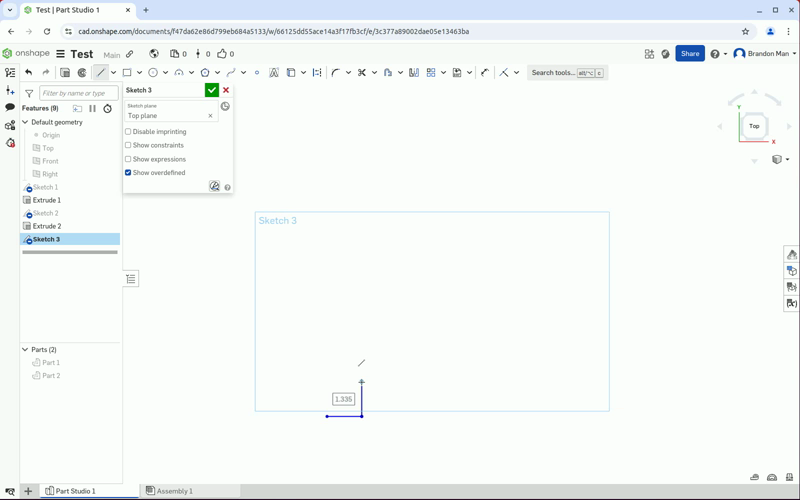
scroll(-6)
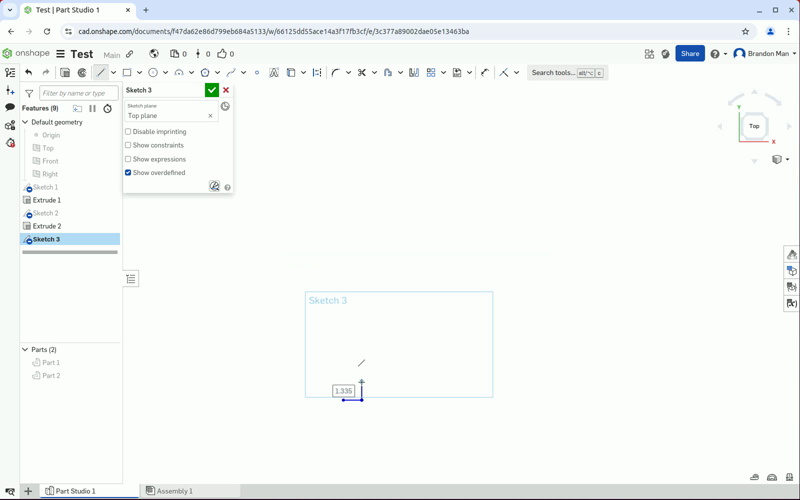
scroll(-6)
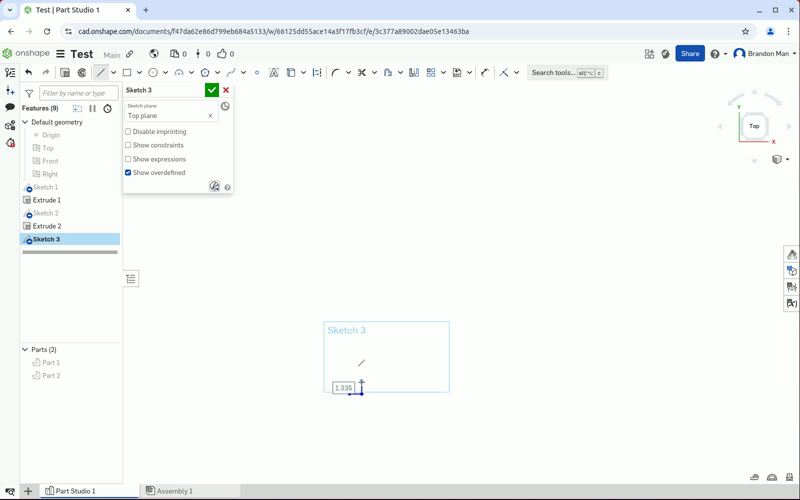
scroll(-6)
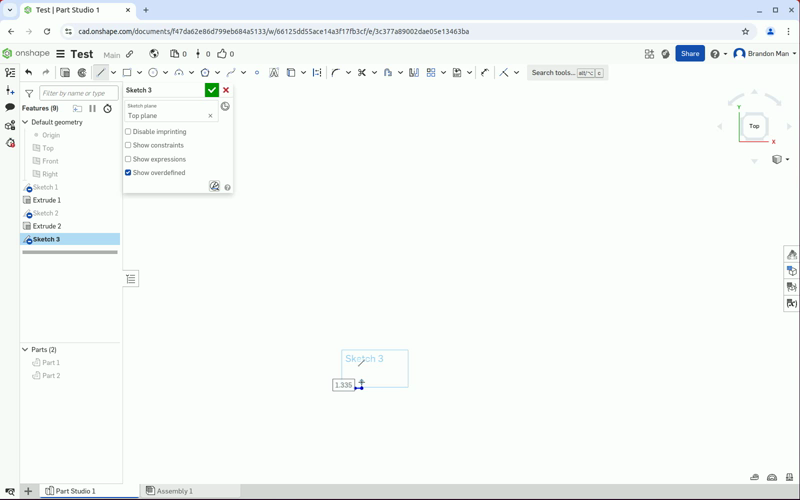
key_up(shift)
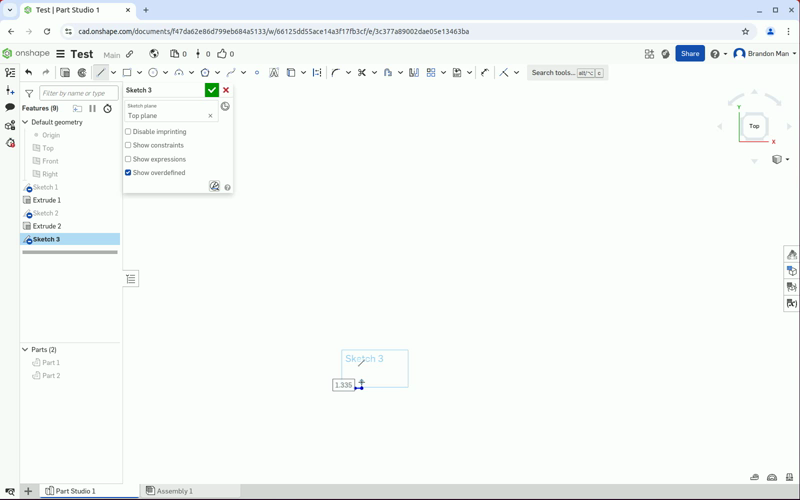
key_down(shift)
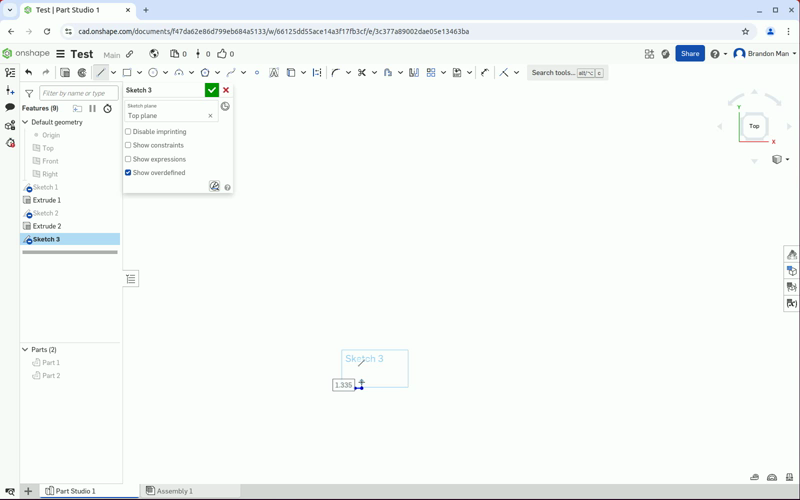
mouse_move(361, 186)
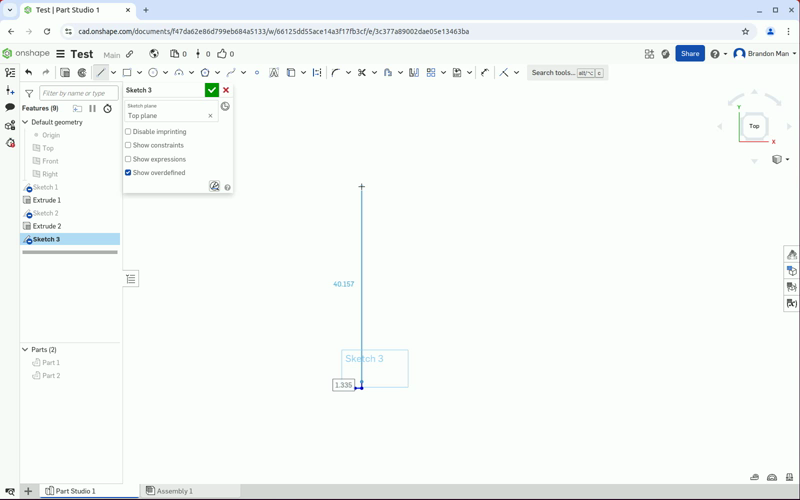
click(361, 186)
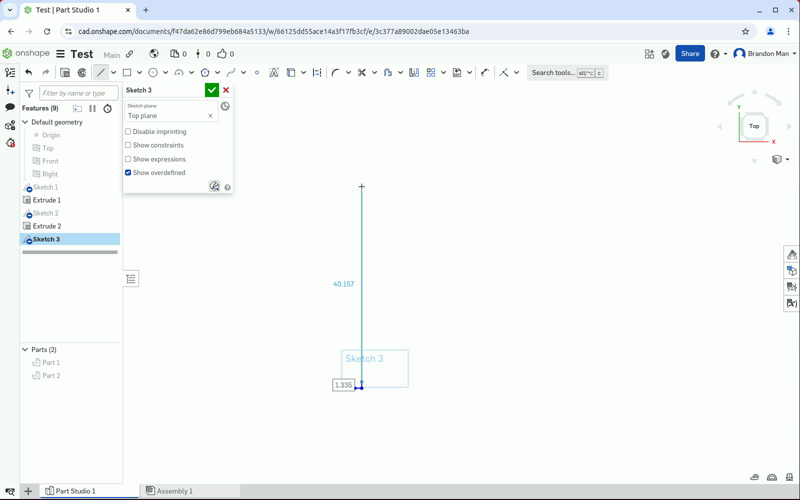
key_up(shift)
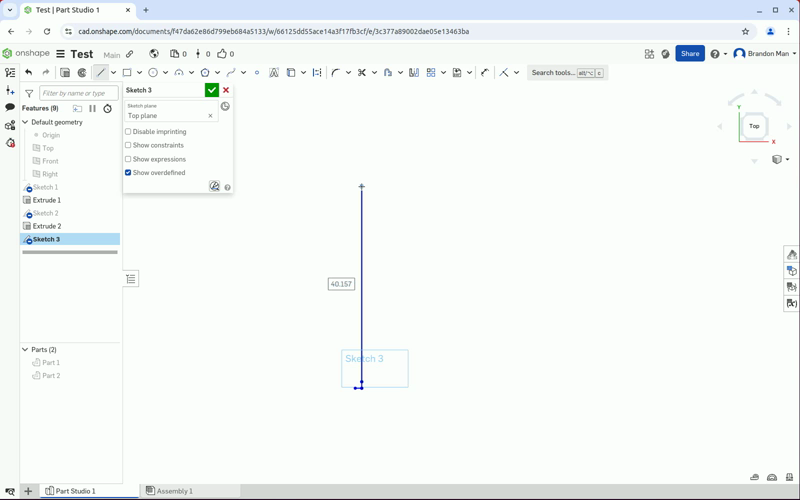
key_down(shift)
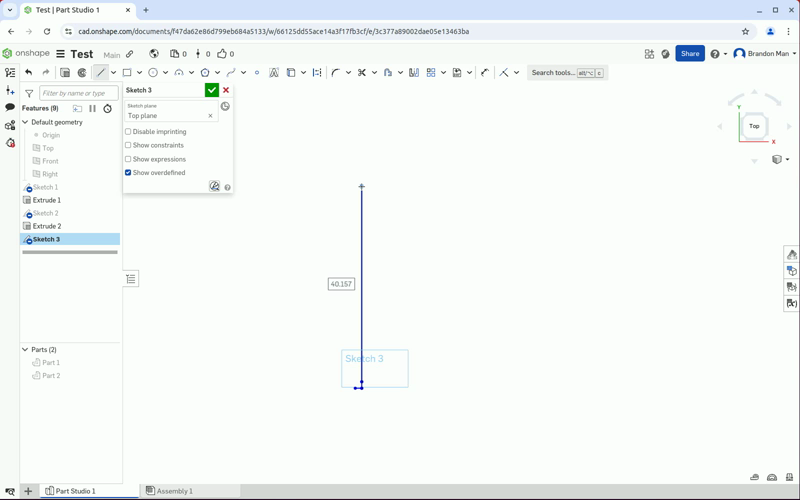
mouse_move(391, 186)
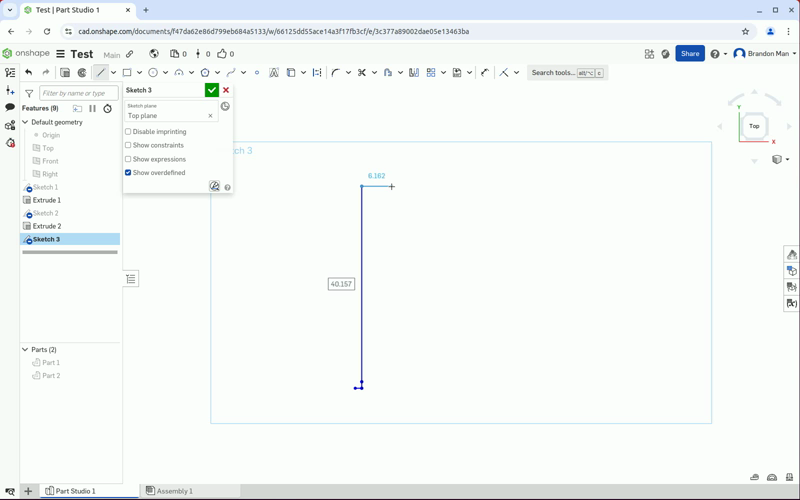
mouse_move(361, 179)
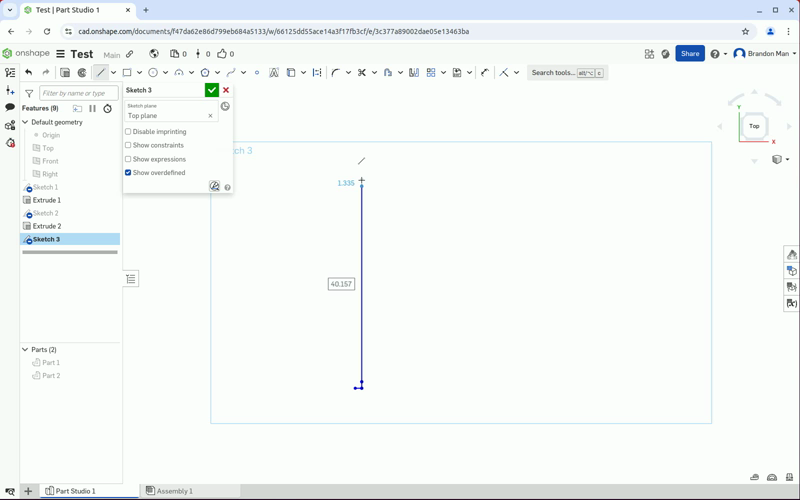
scroll(6)
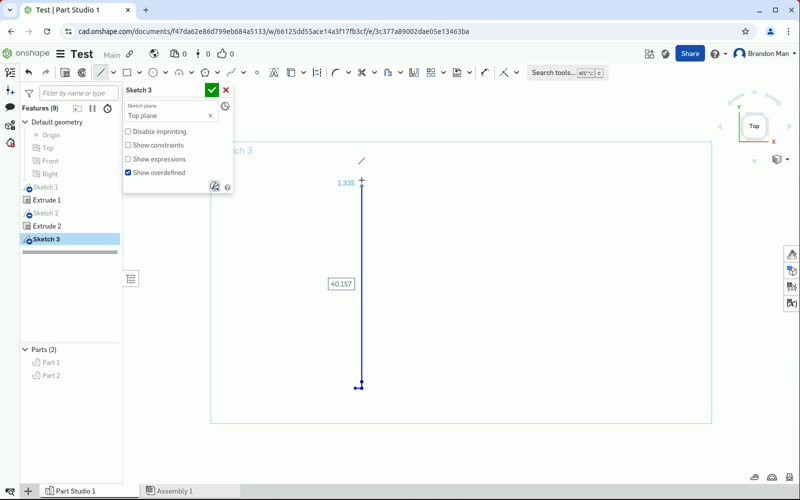
scroll(6)
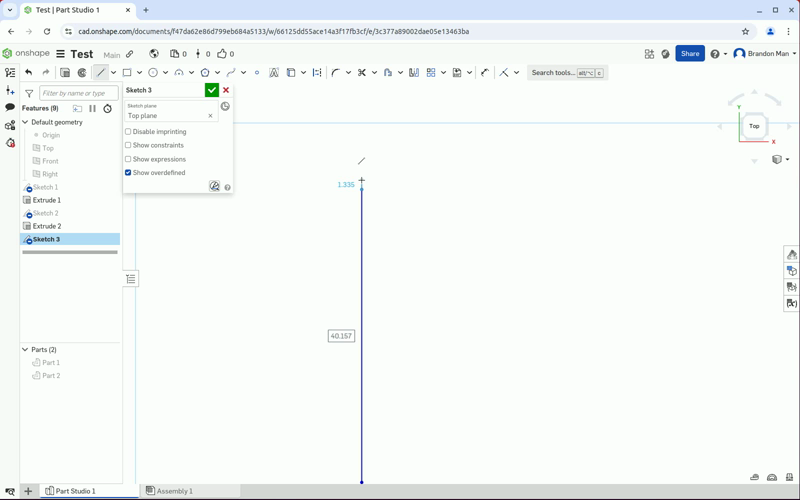
scroll(6)
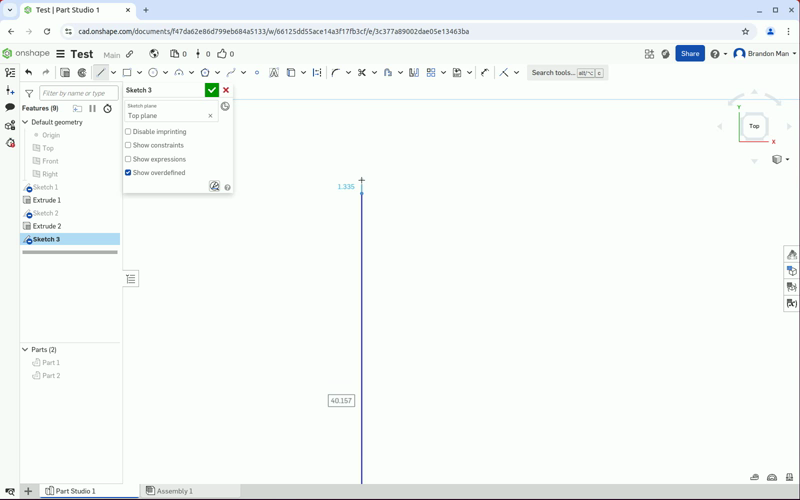
scroll(6)
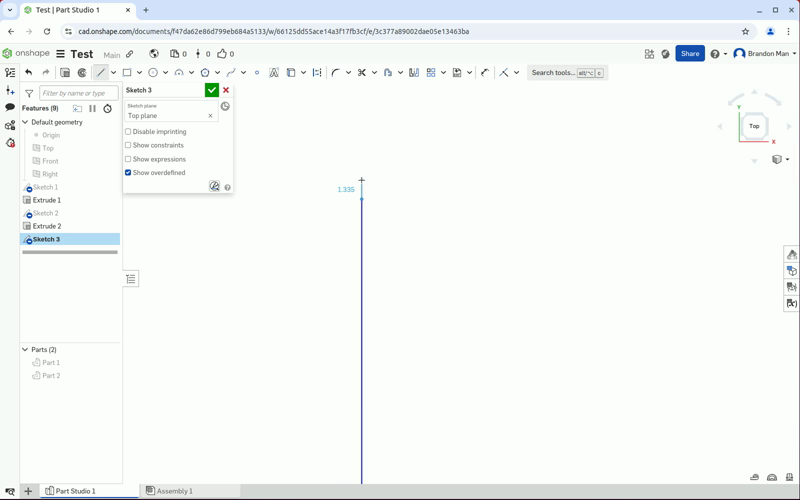
scroll(6)
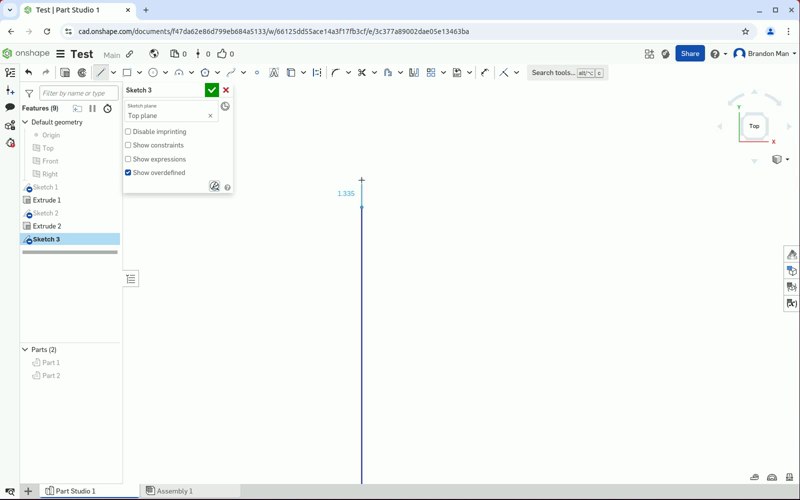
scroll(6)
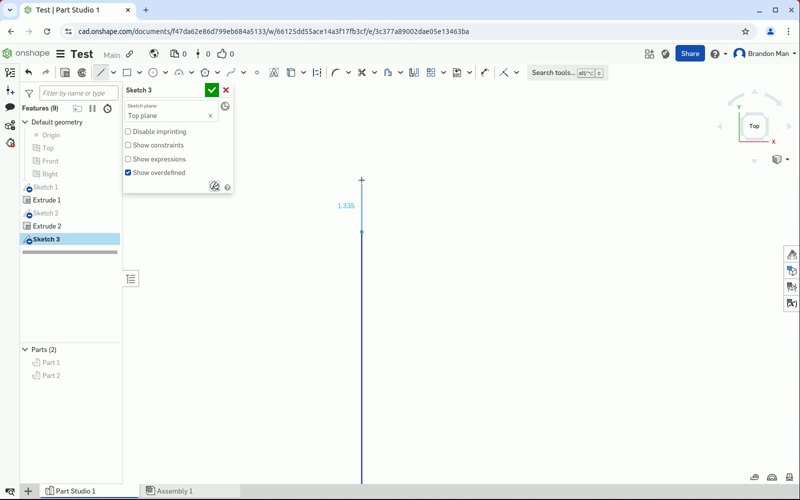
scroll(6)
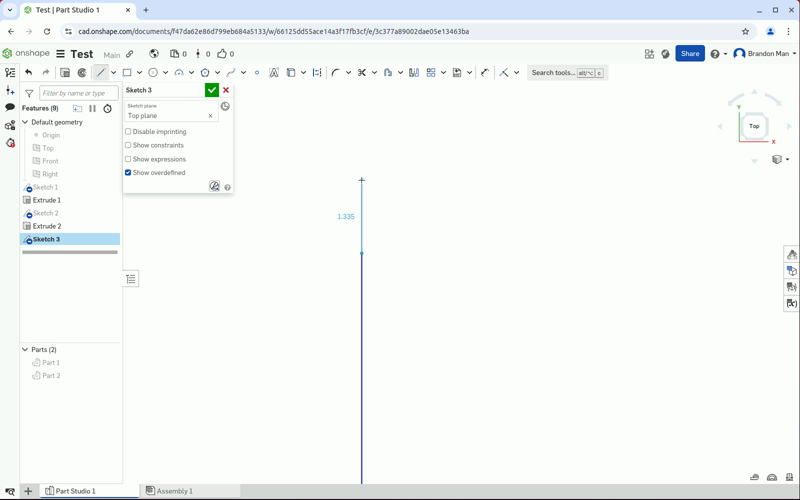
click(361, 179)
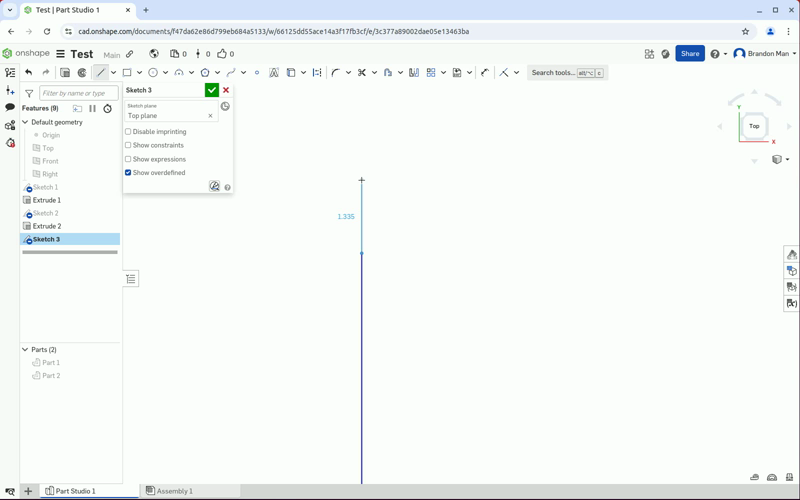
scroll(-6)
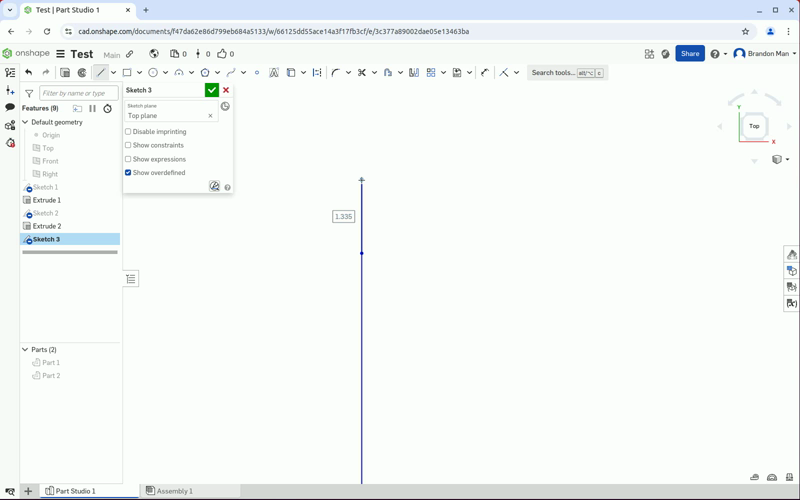
scroll(-6)
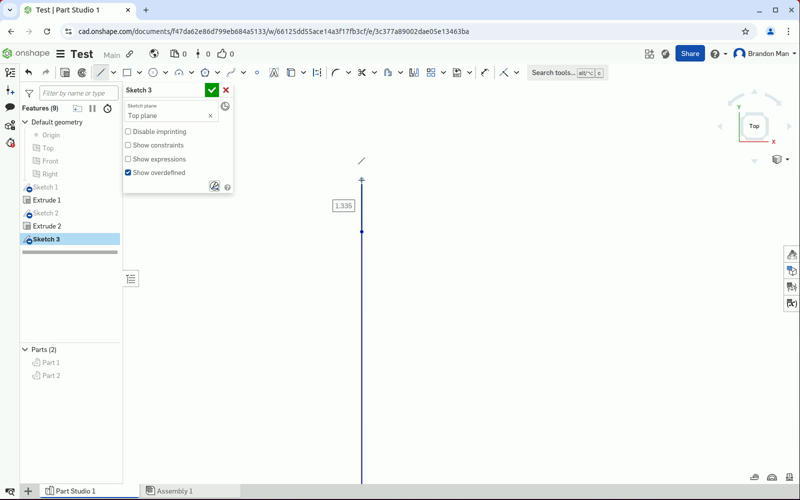
scroll(-6)
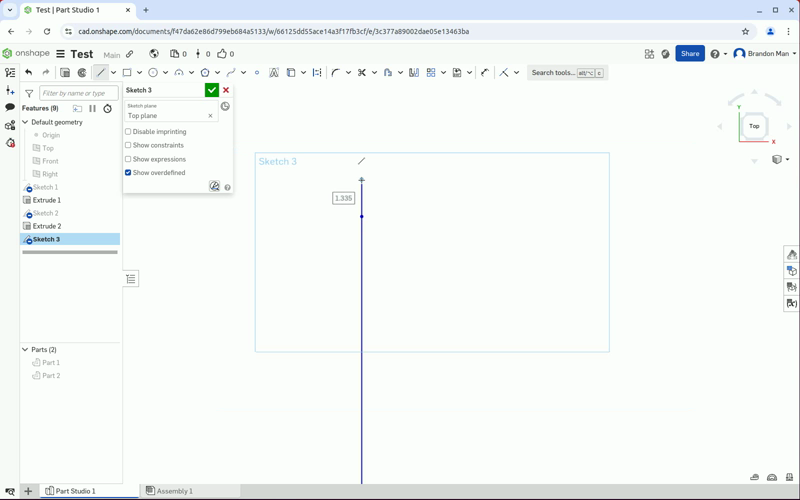
scroll(-6)
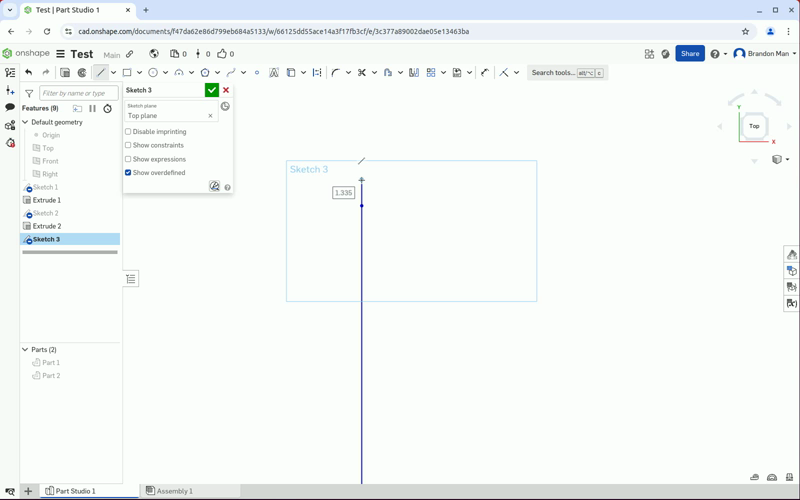
scroll(-6)
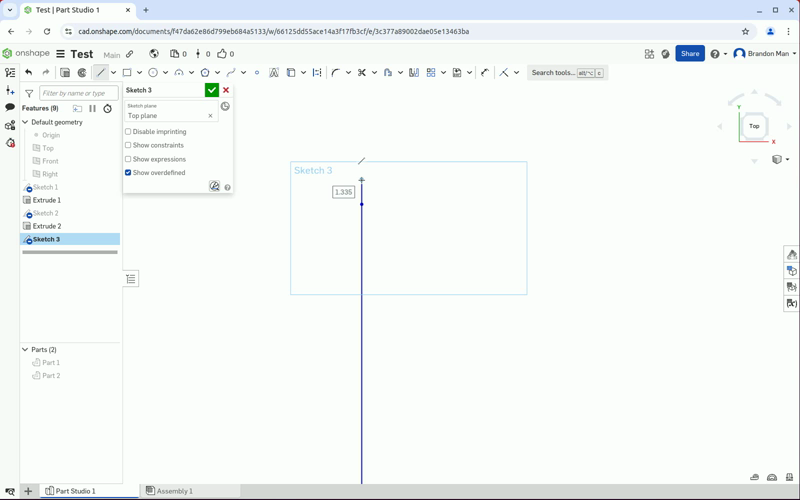
scroll(-6)
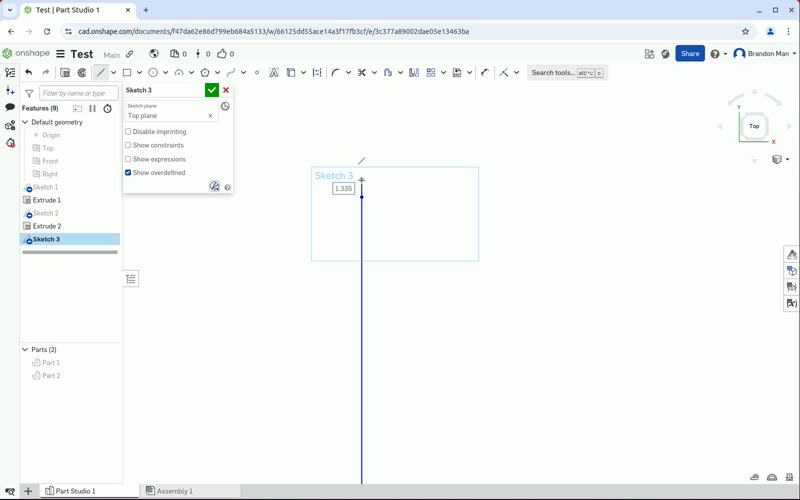
scroll(-6)
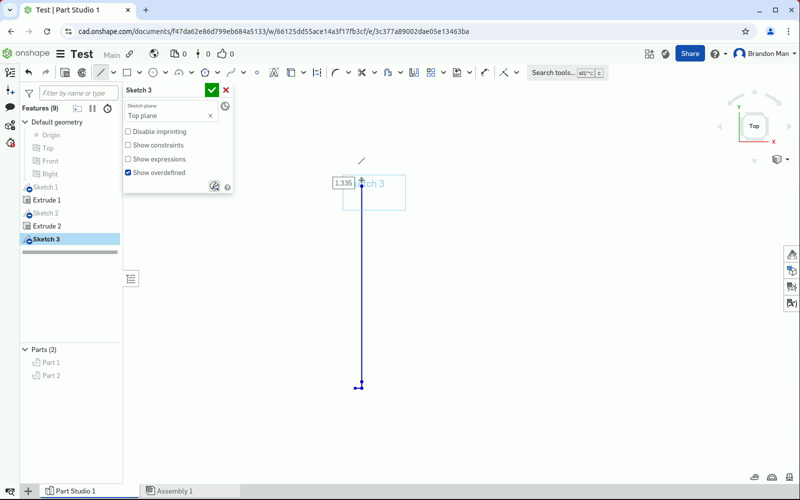
key_up(shift)
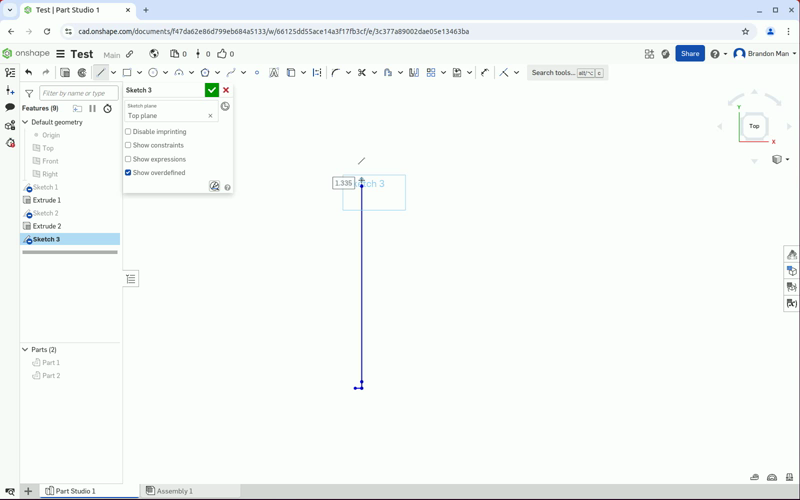
key_down(shift)
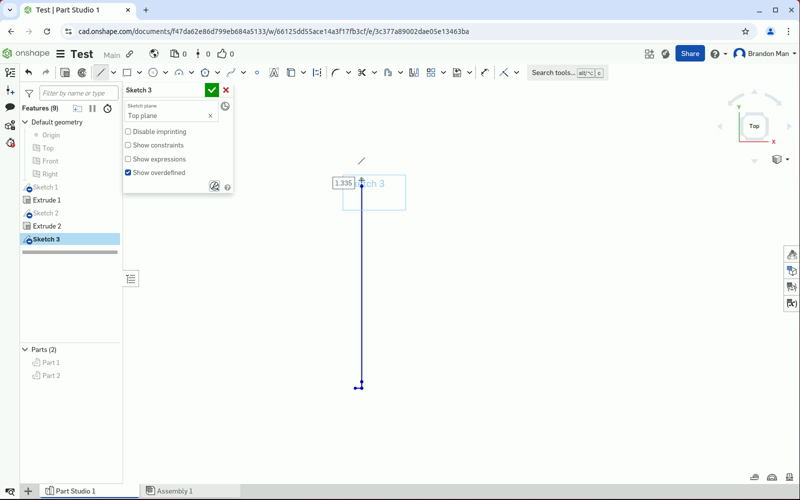
mouse_move(391, 179)
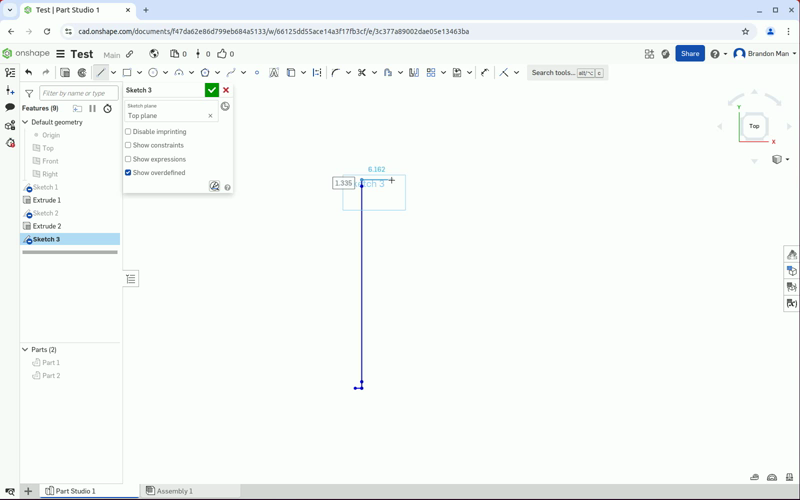
mouse_move(355, 179)
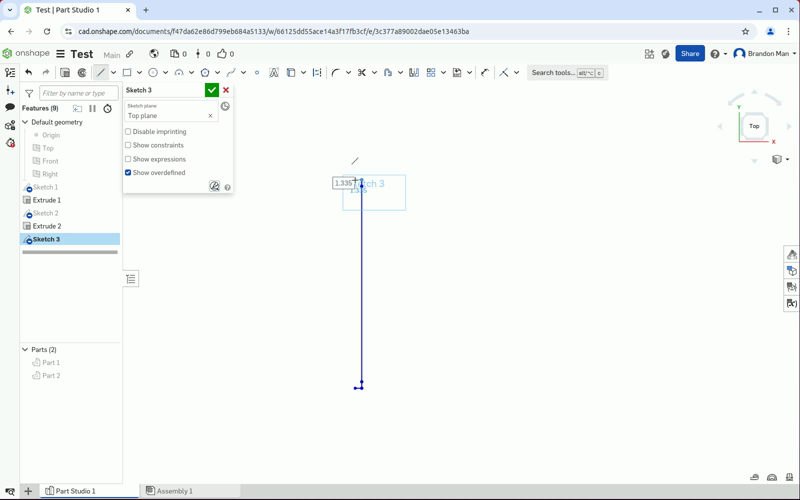
scroll(6)
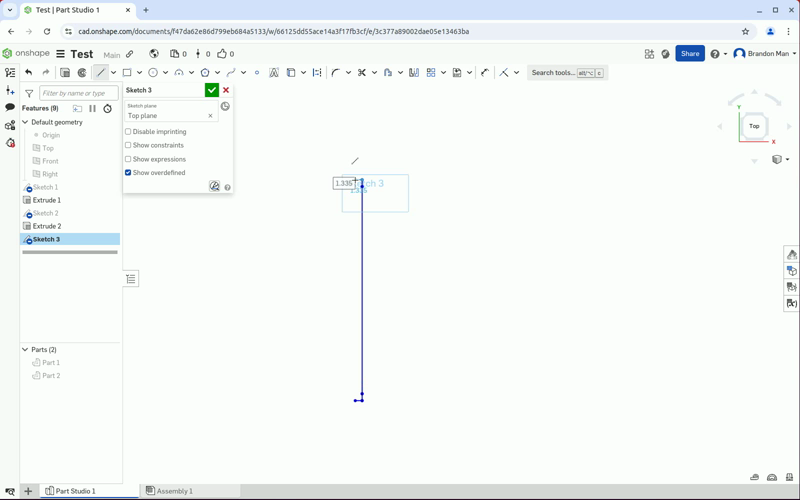
scroll(6)
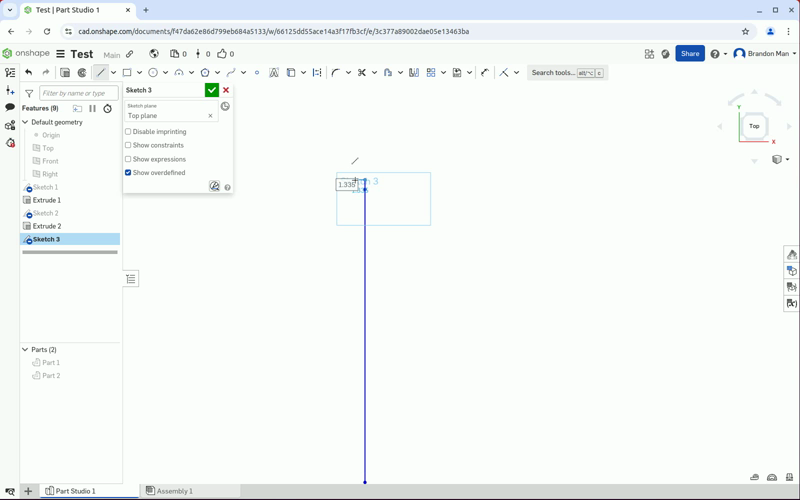
scroll(6)
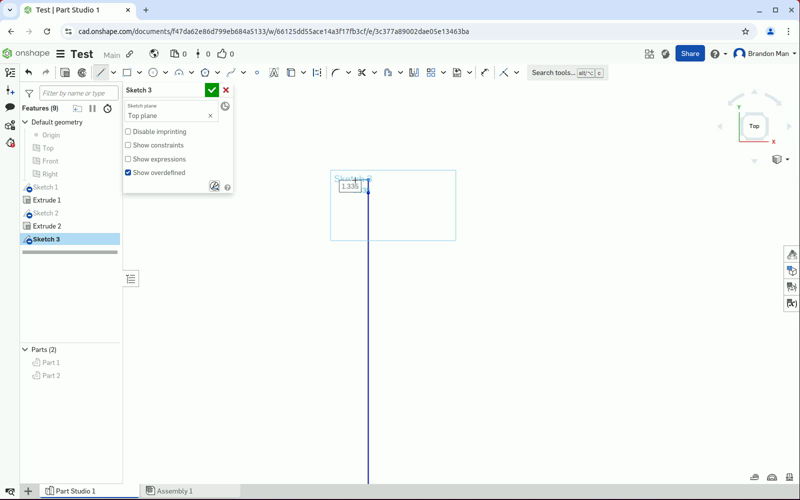
scroll(6)
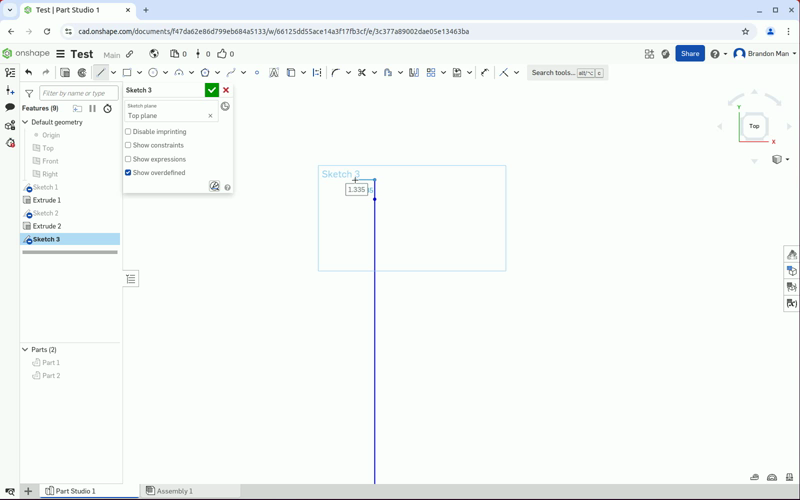
scroll(6)
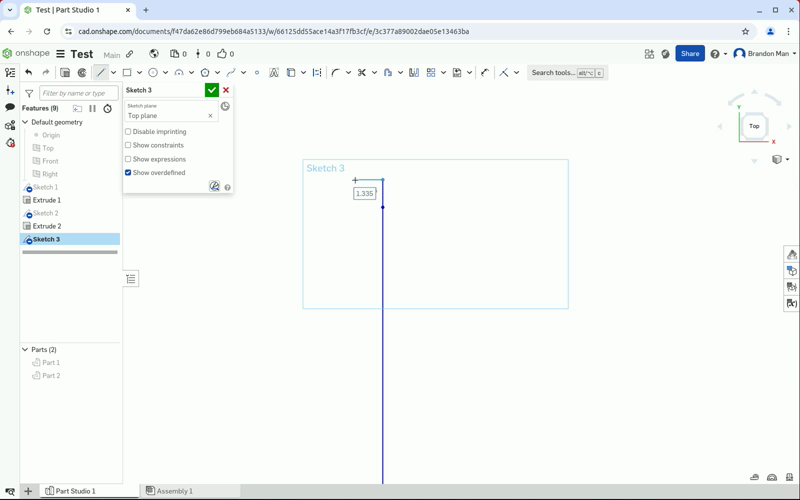
scroll(6)
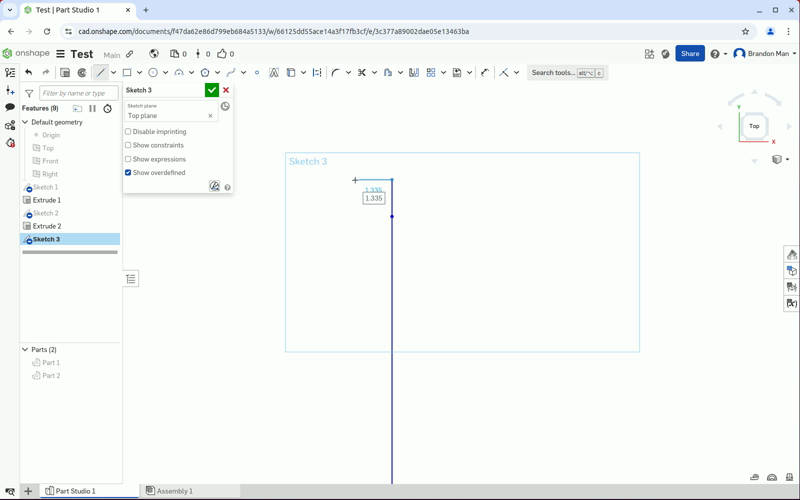
scroll(6)
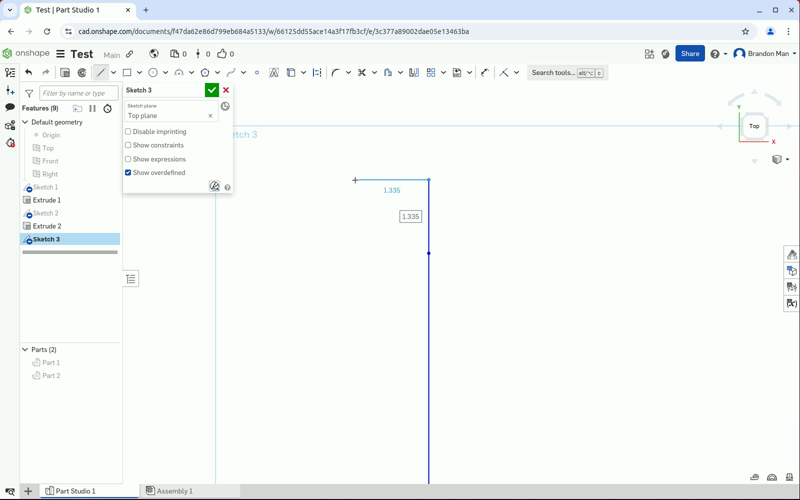
click(355, 179)
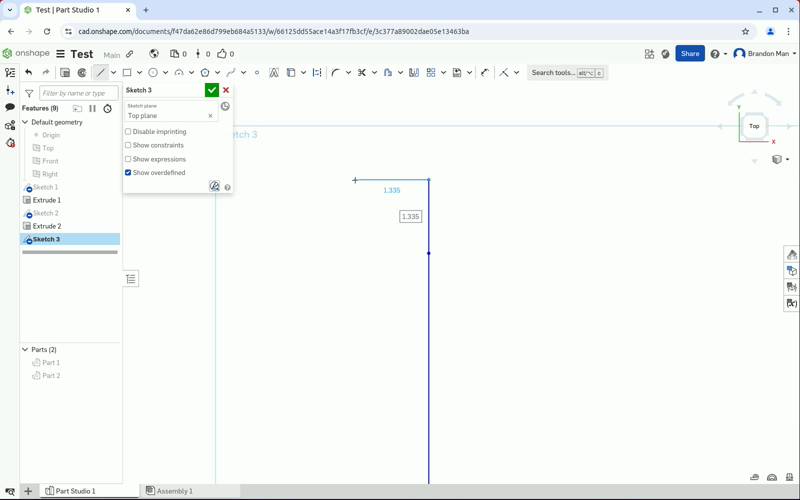
scroll(-6)
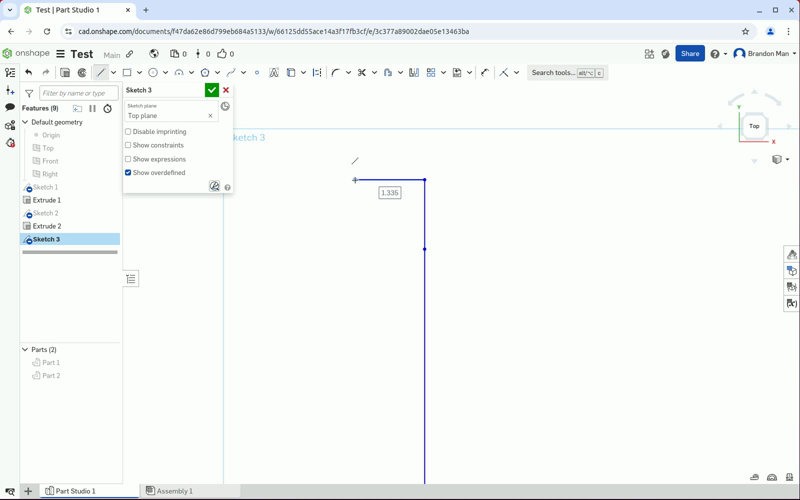
scroll(-6)
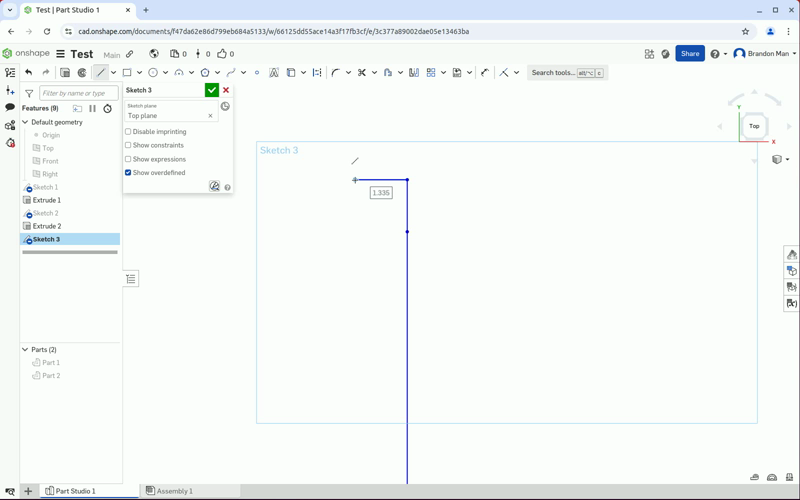
scroll(-6)
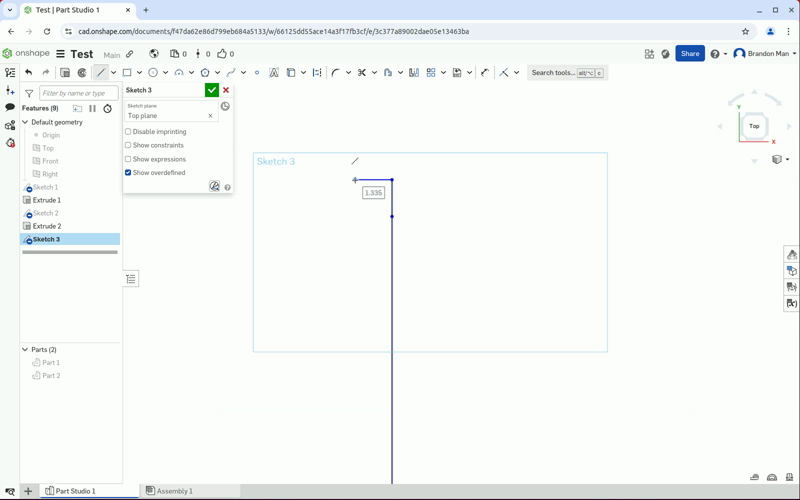
scroll(-6)
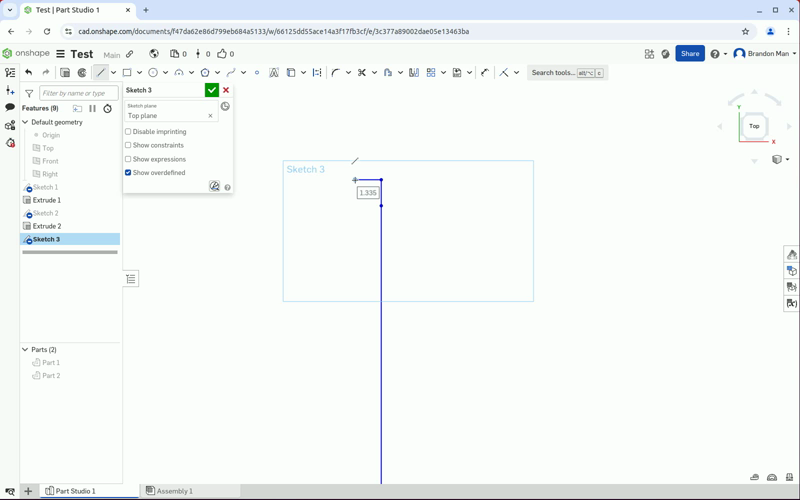
scroll(-6)
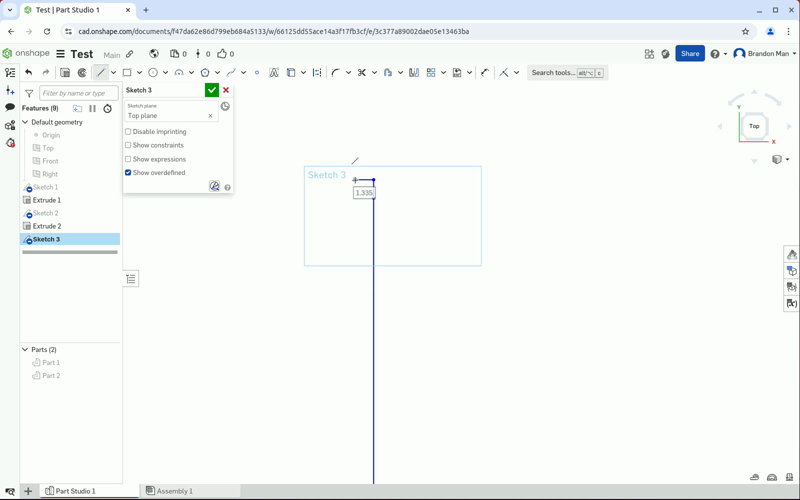
scroll(-6)
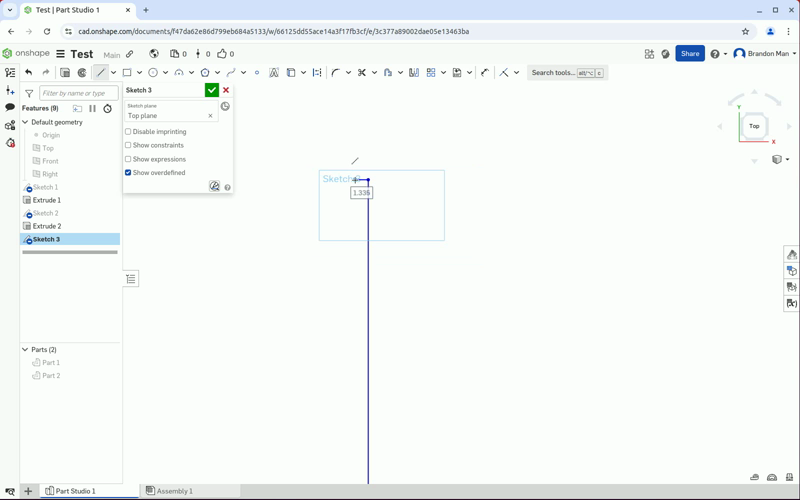
scroll(-6)
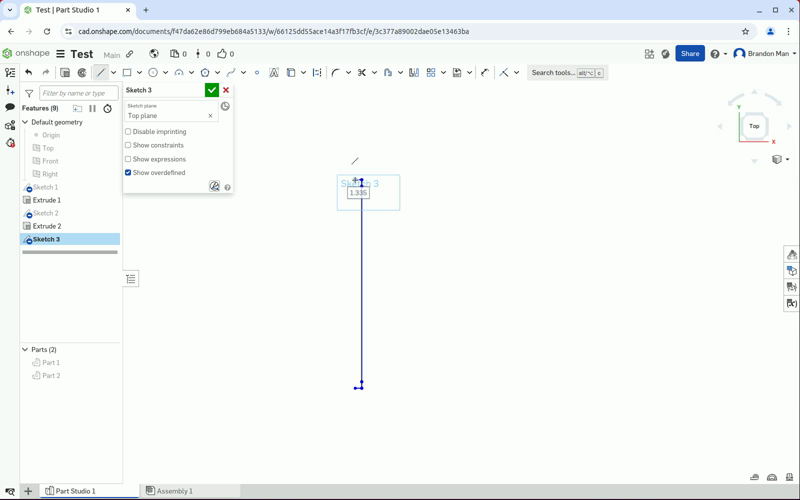
key_up(shift)
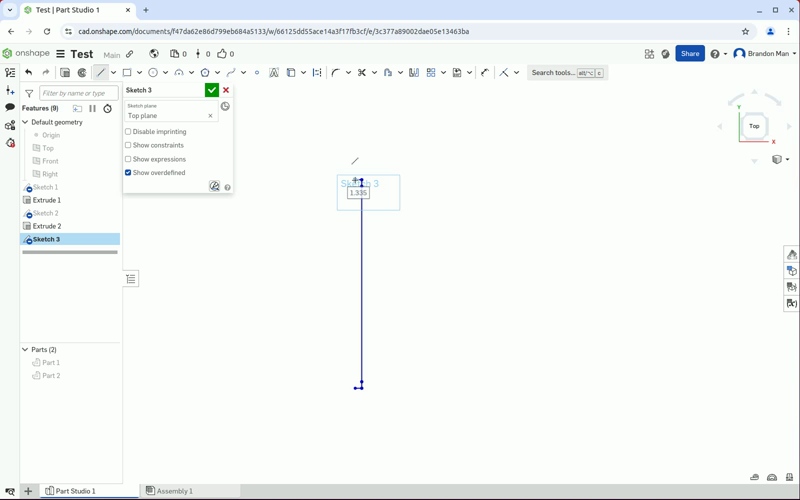
key_down(shift)
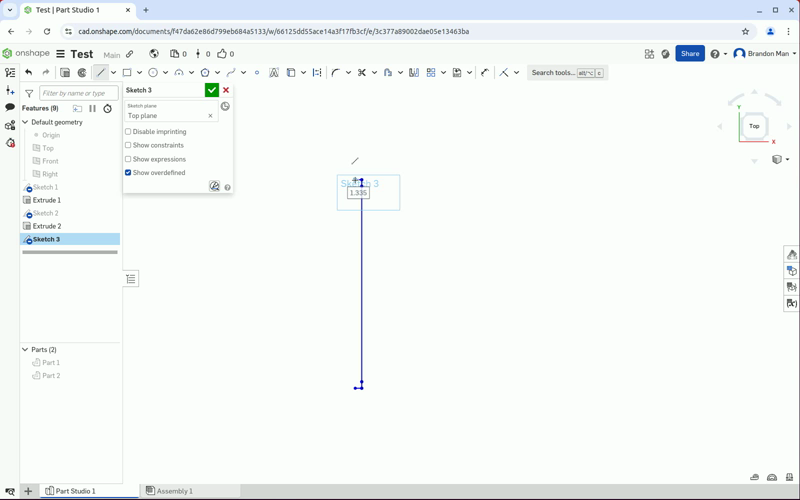
mouse_move(355, 388)
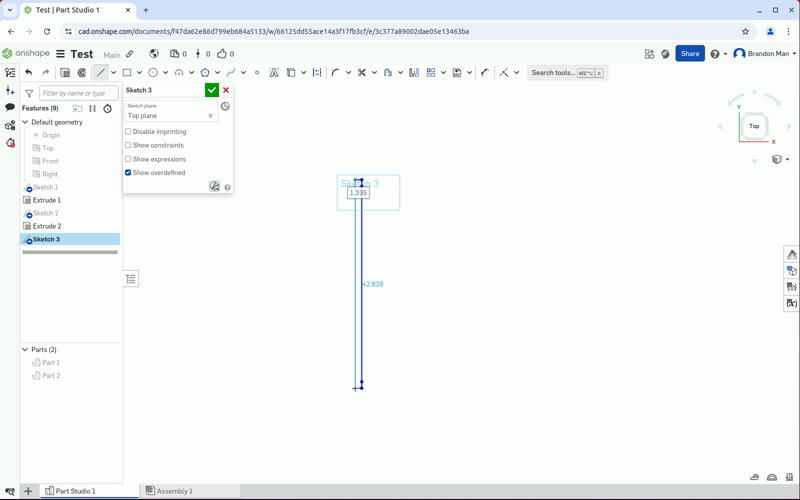
key_up(shift)
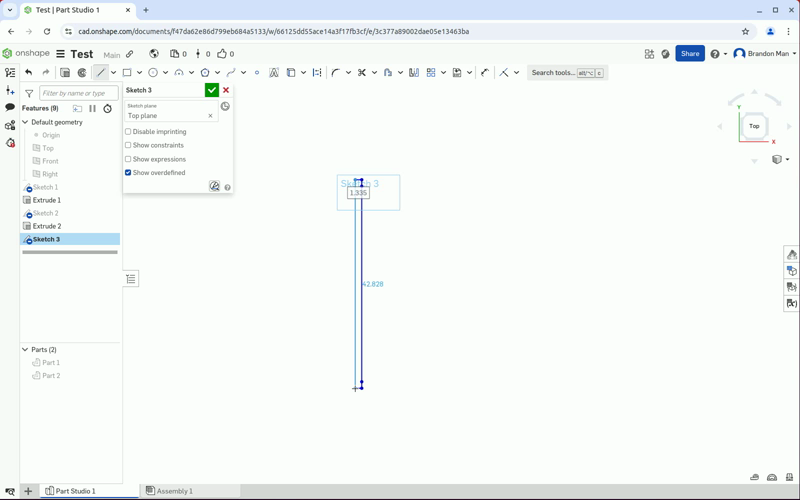
click(355, 388)
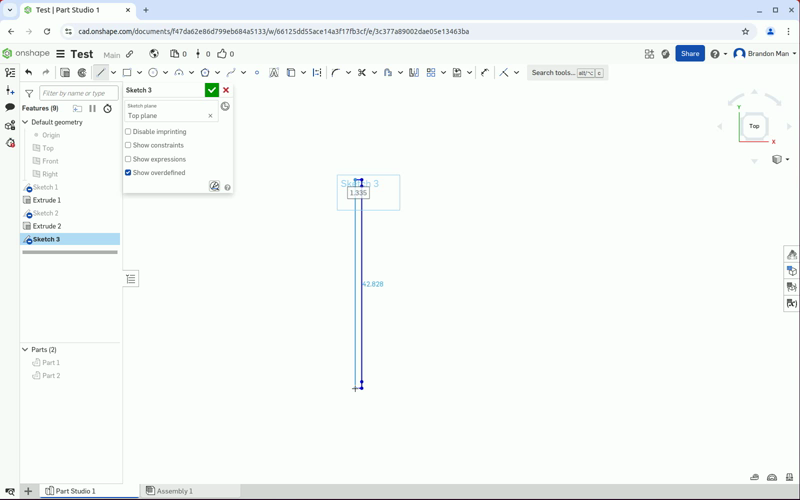
key(esc)
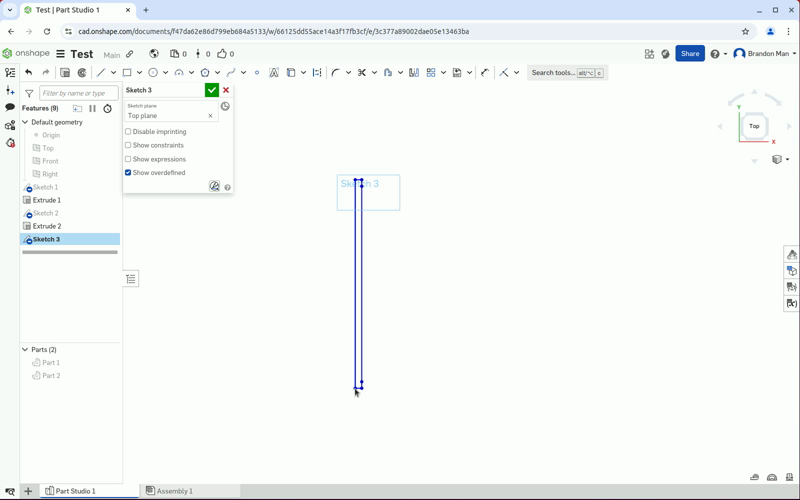
mouse_move(357, 380)
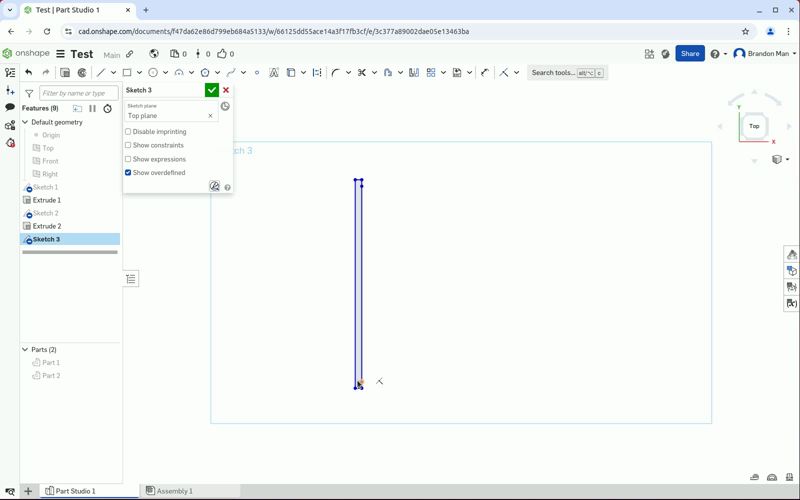
scroll(6)
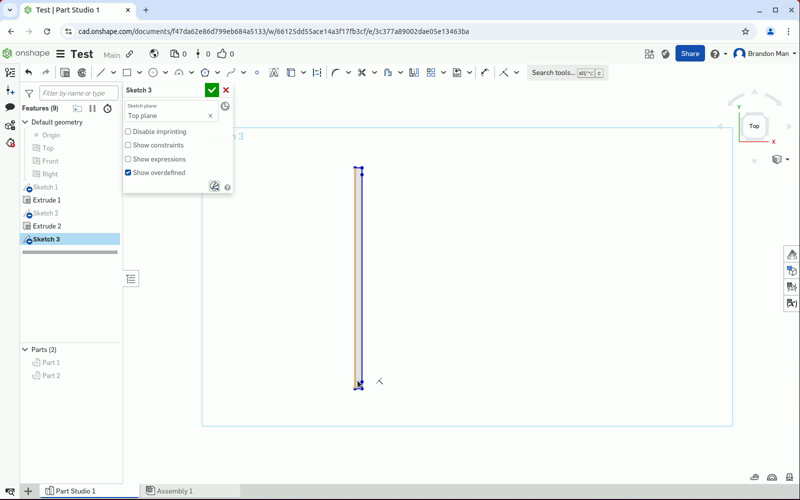
scroll(6)
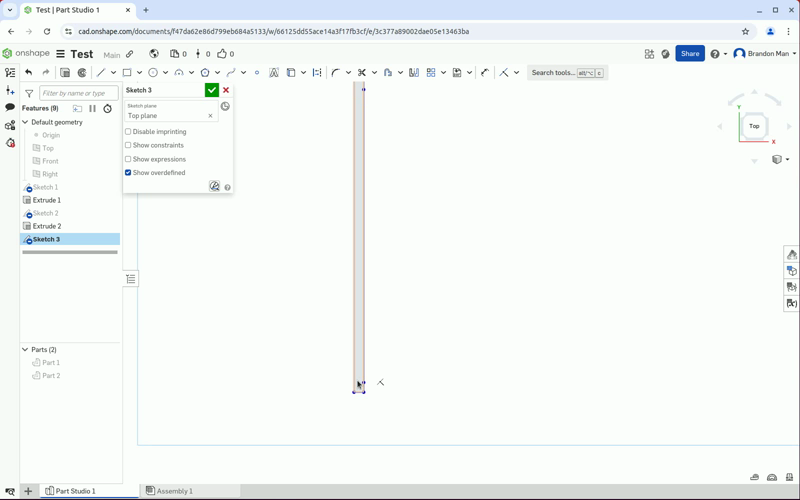
scroll(6)
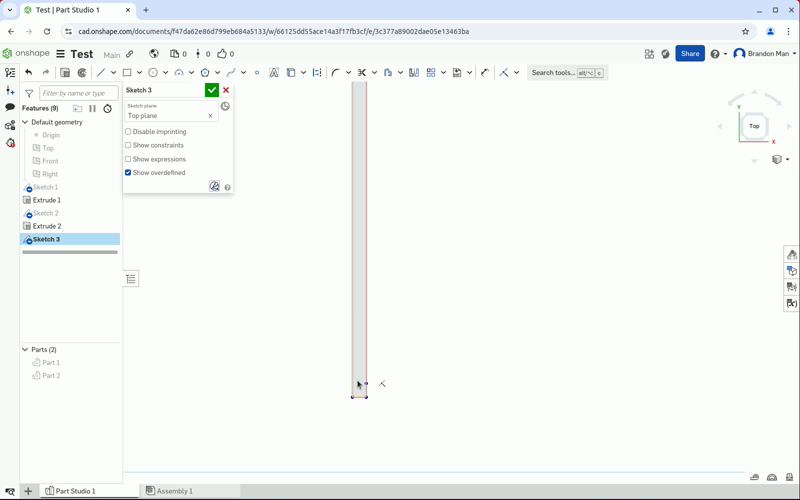
scroll(6)
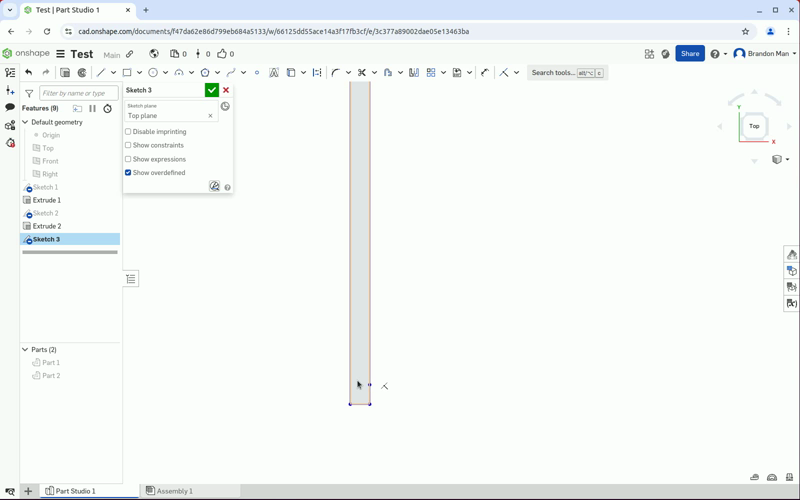
scroll(6)
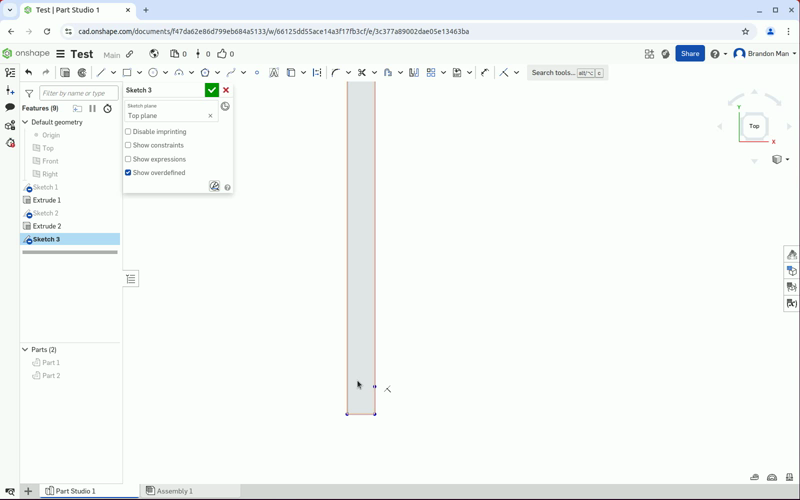
scroll(6)
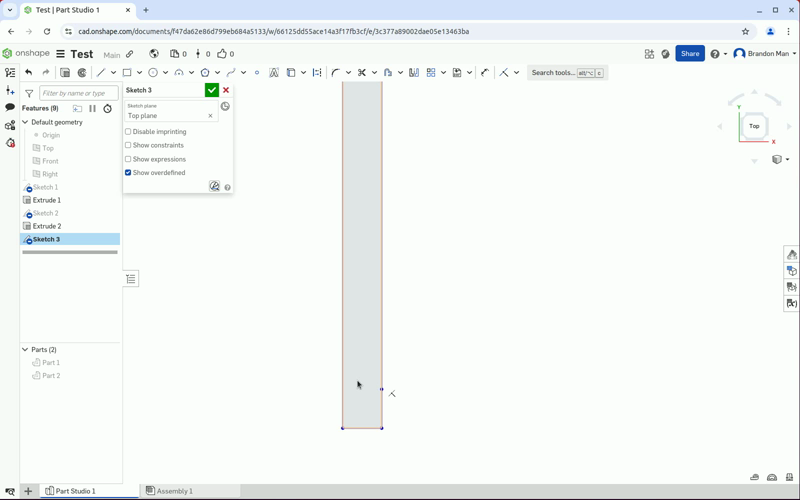
scroll(6)
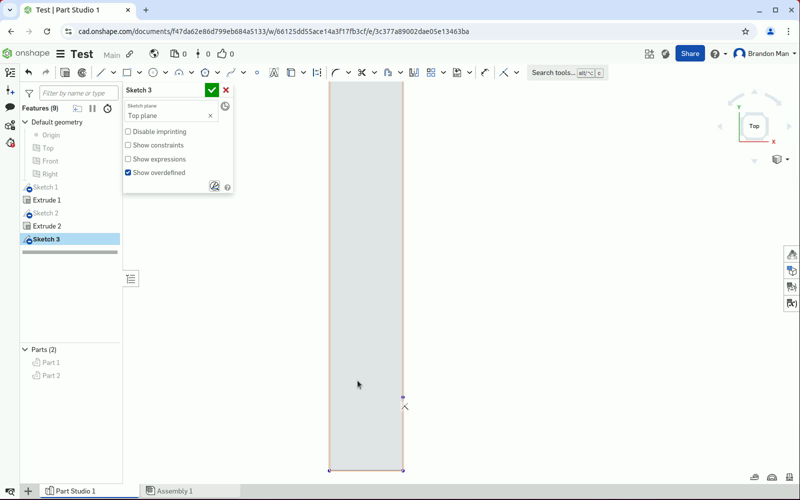
click(357, 380)
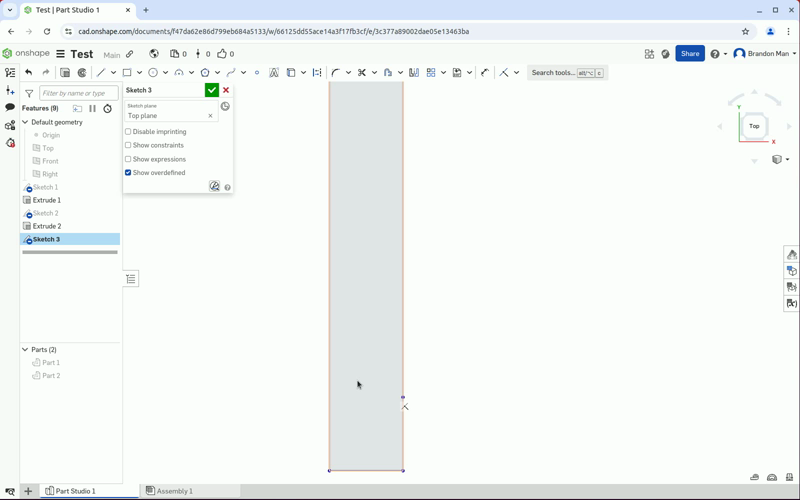
scroll(-6)
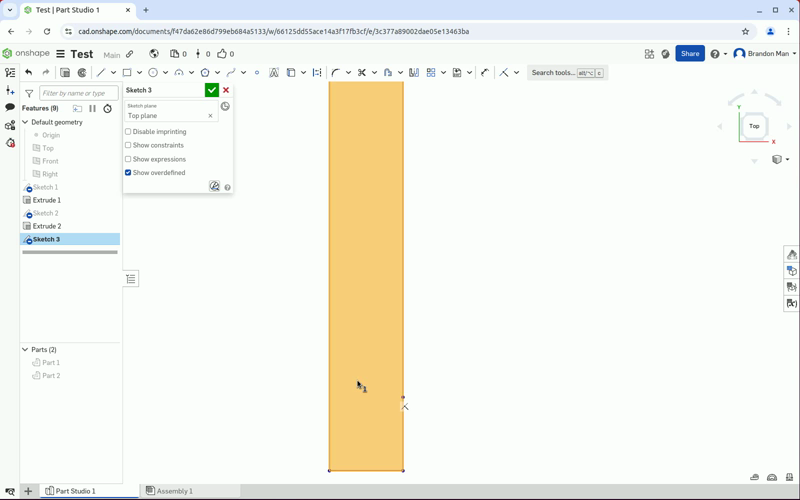
scroll(-6)
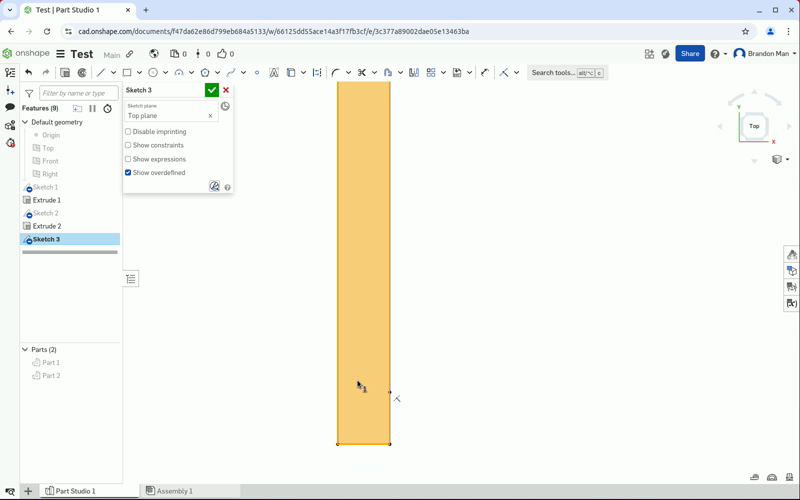
scroll(-6)
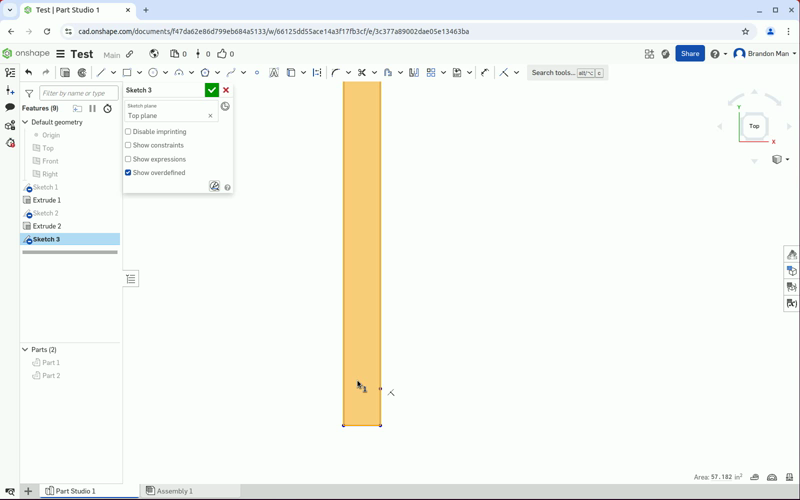
scroll(-6)
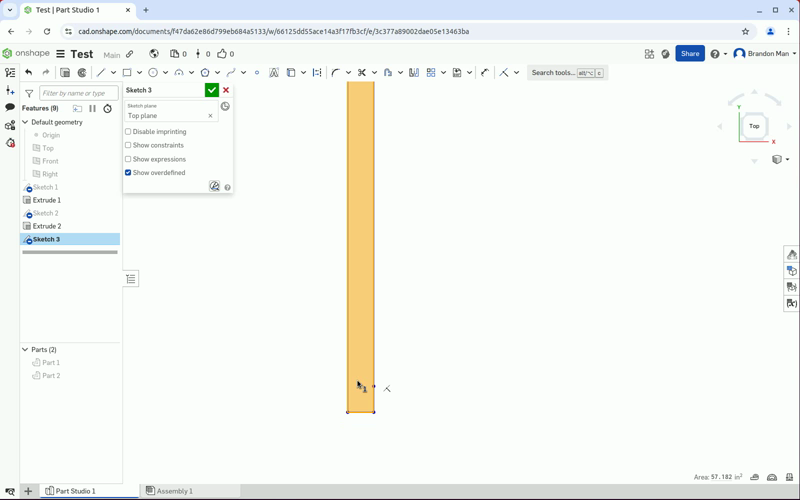
scroll(-6)
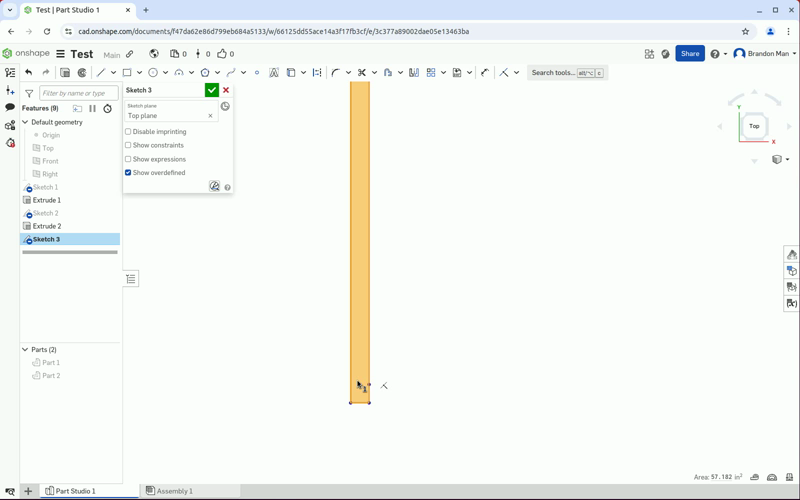
scroll(-6)
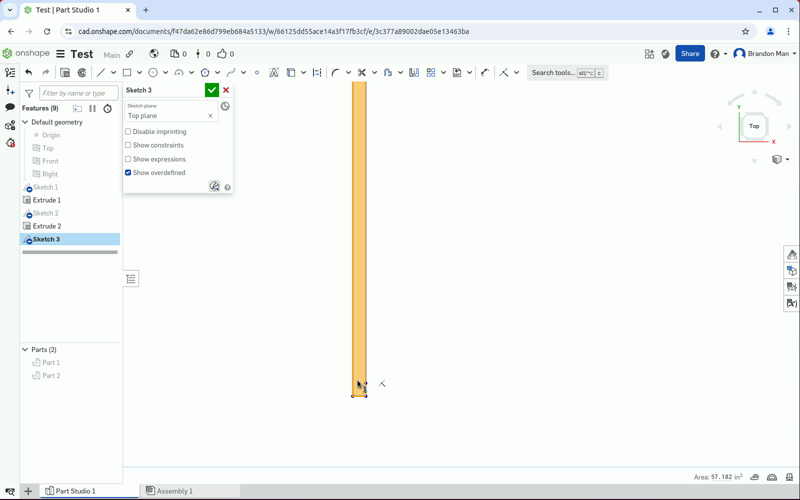
scroll(-6)
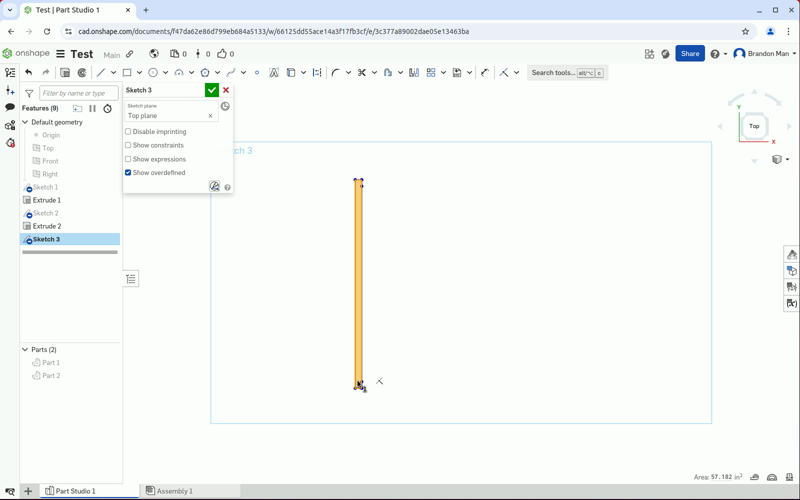
mouse_move(73, 352)
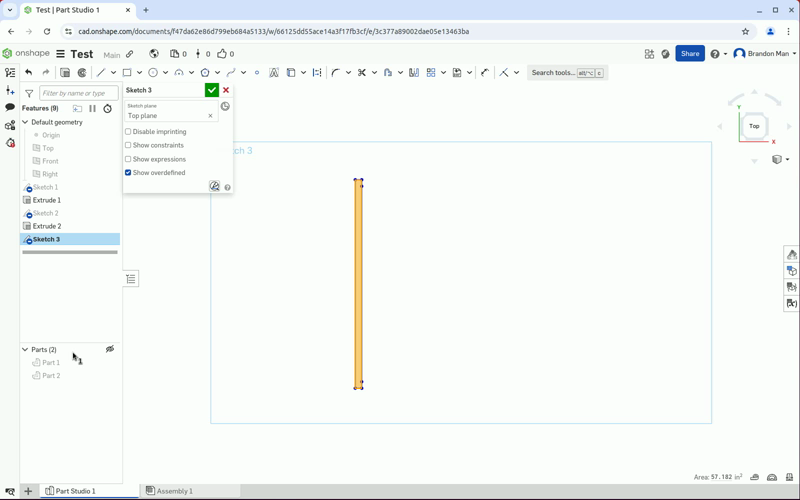
key(shift+y)
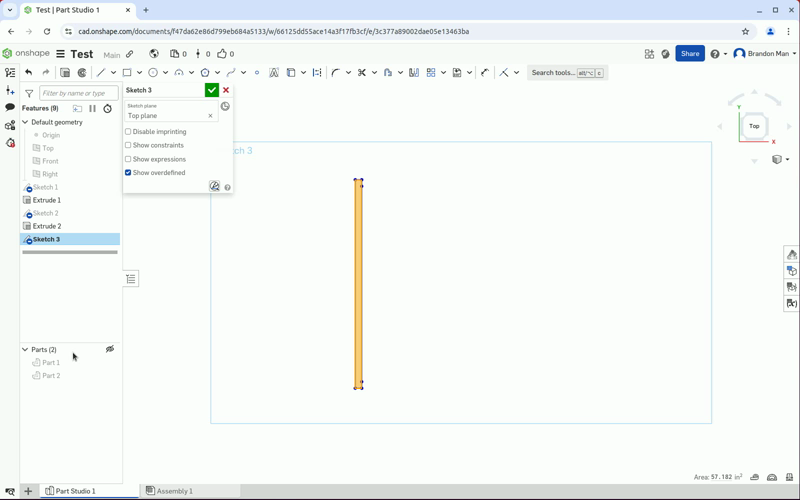
key(shift+e)
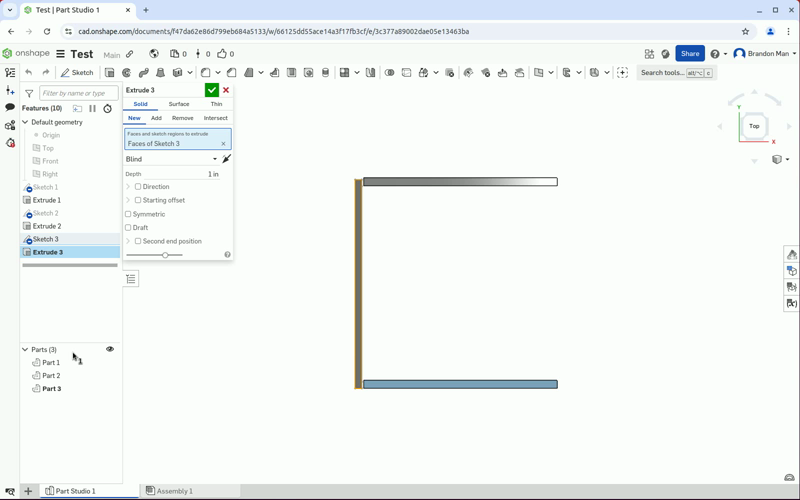
mouse_move(143, 106)
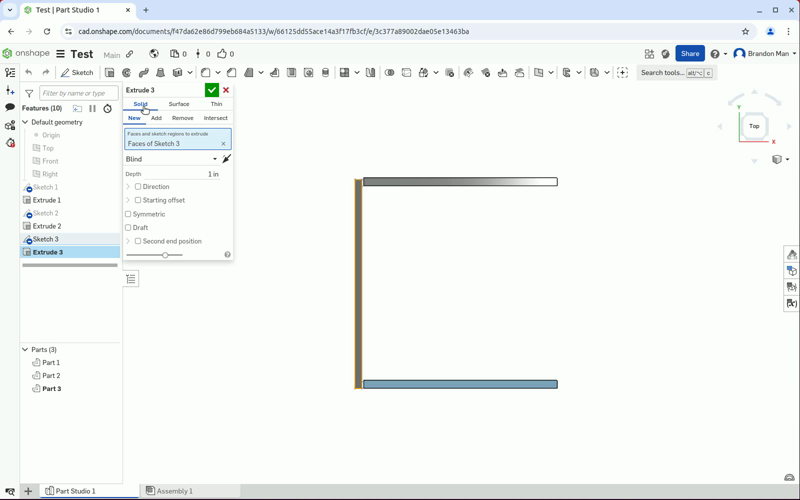
click(143, 106)
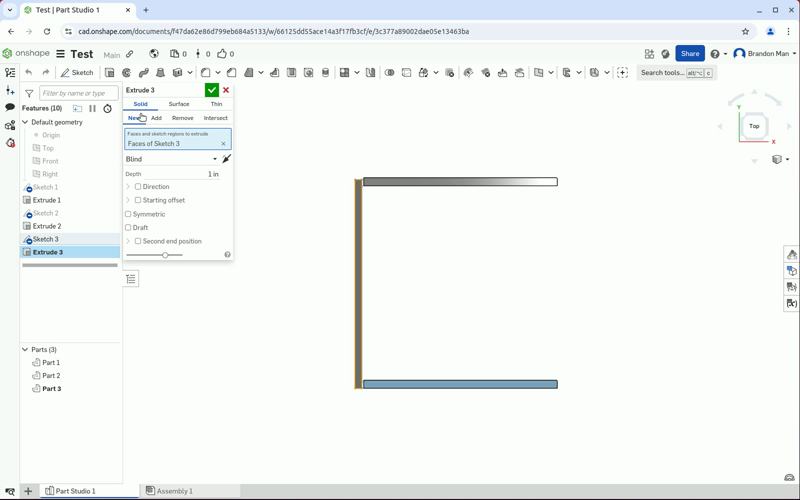
mouse_move(137, 120)
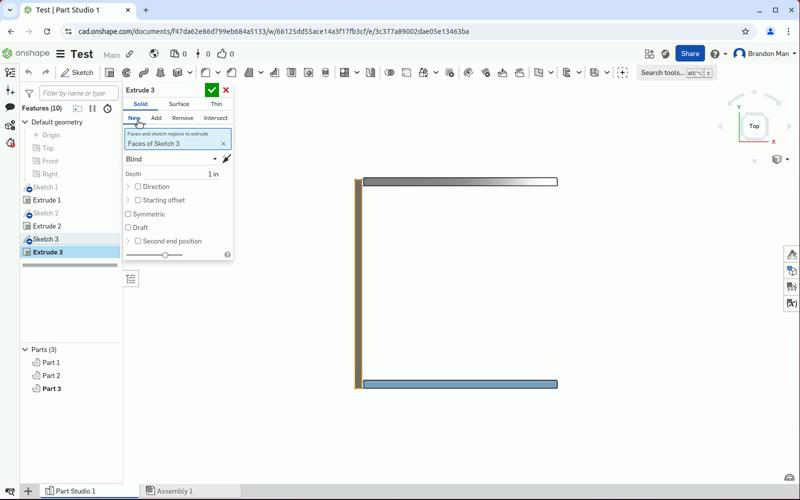
click(137, 120)
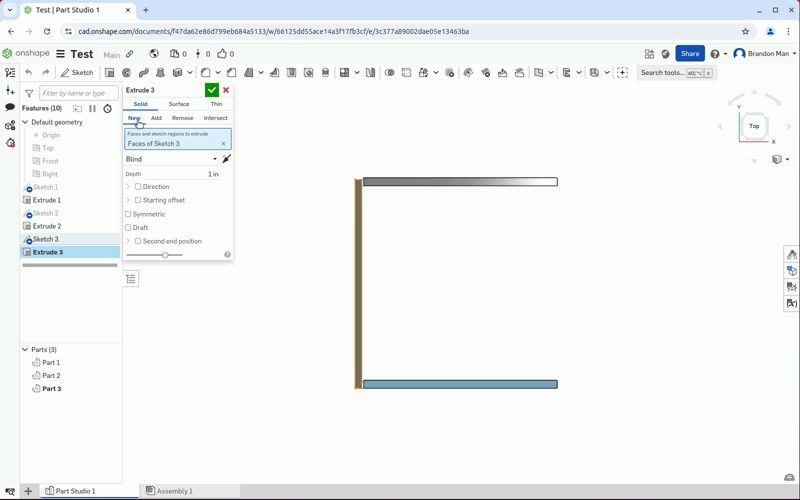
key(tab, 4)
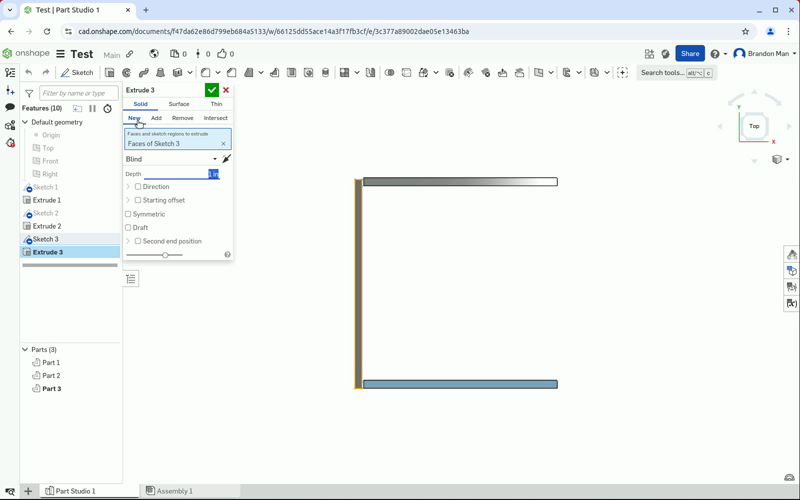
text(21.664)
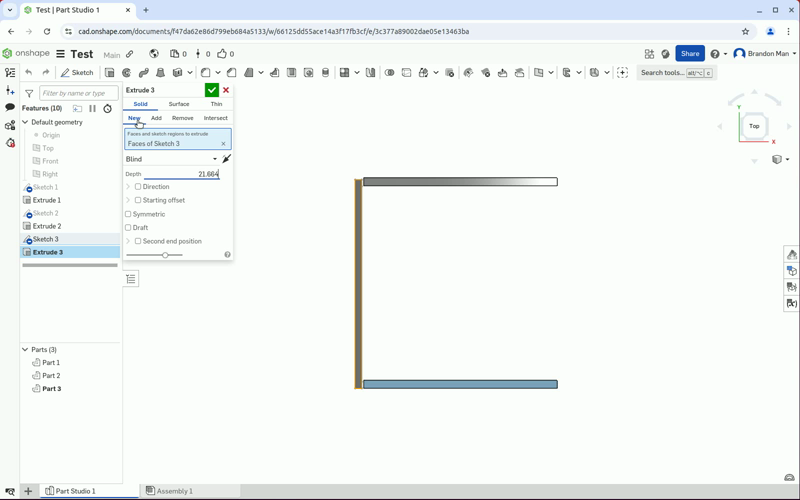
key(enter)
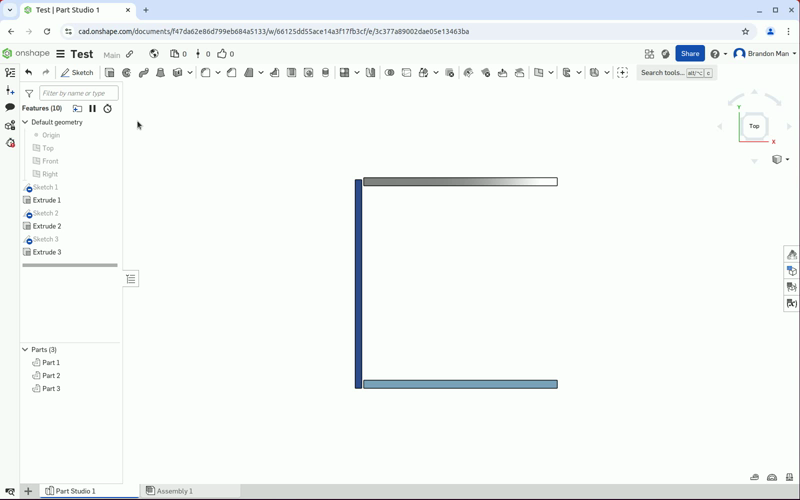
key(shift+h)
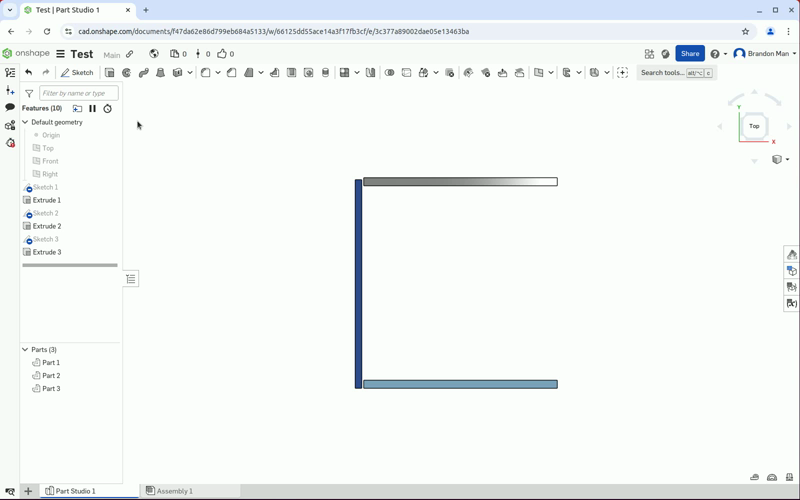
key(shift+h)
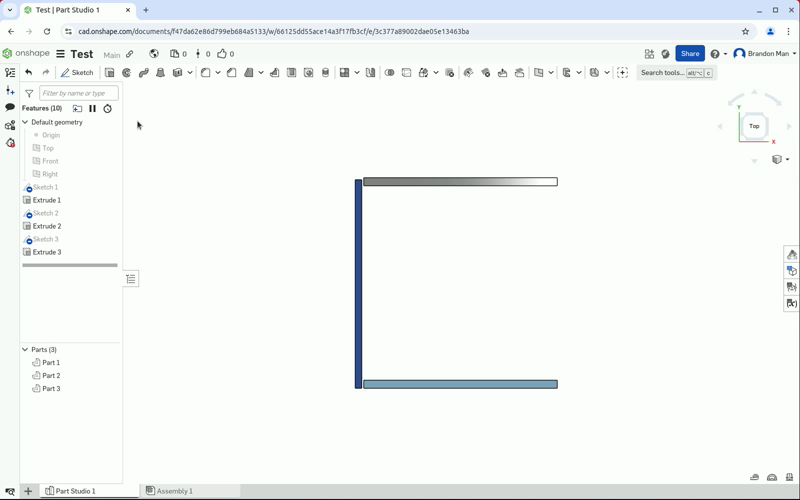
mouse_move(73, 189)
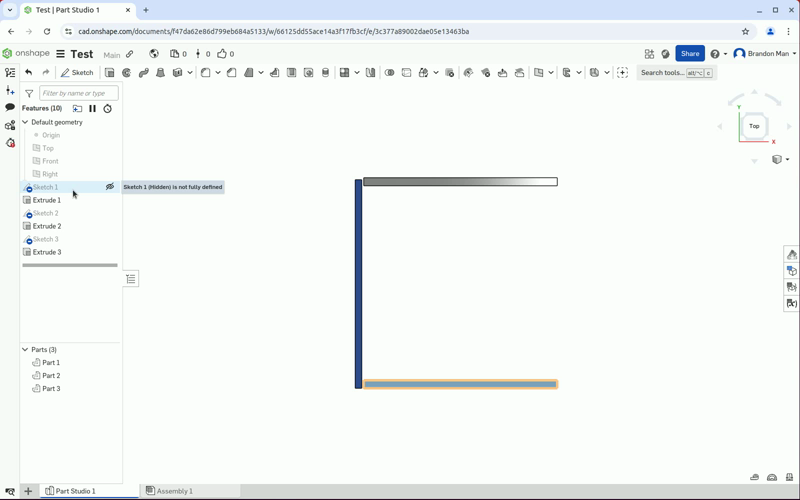
click(73, 189)
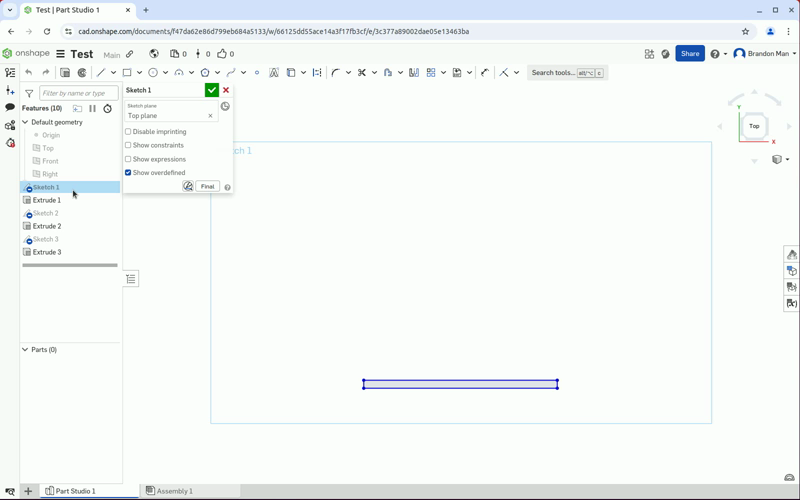
mouse_move(229, 92)
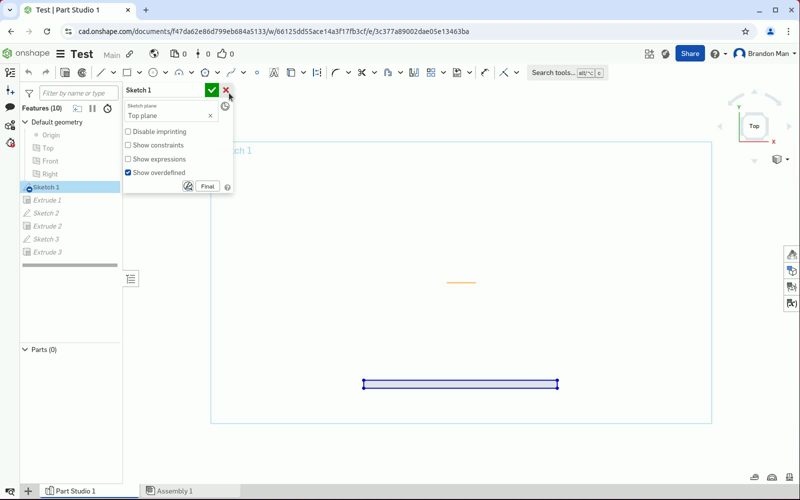
click(229, 92)
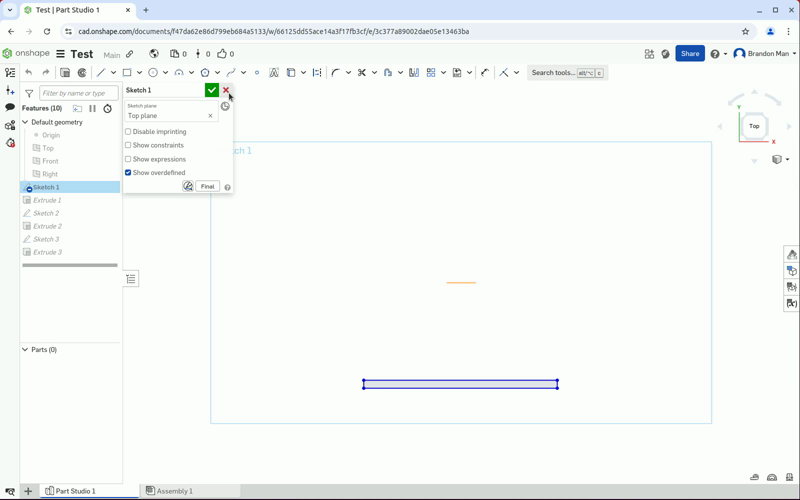
key(shift+s)
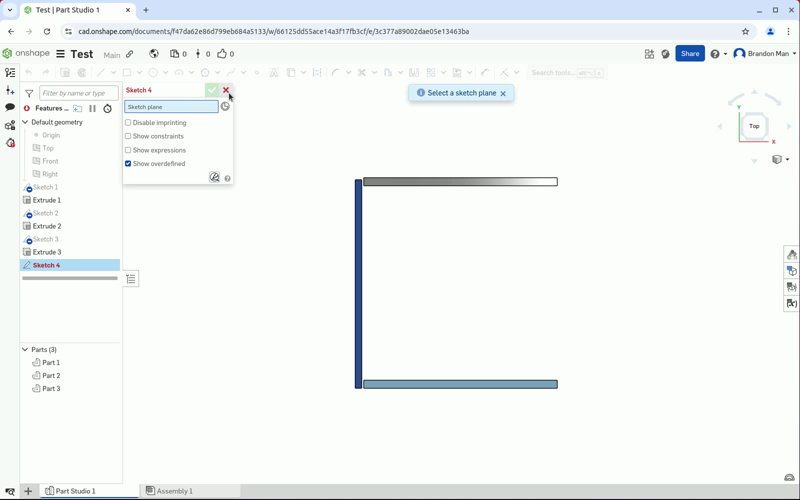
mouse_move(73, 150)
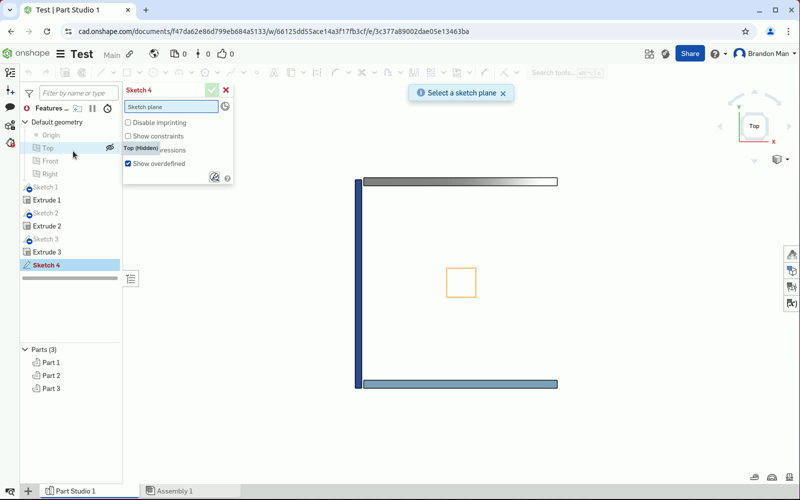
click(73, 150)
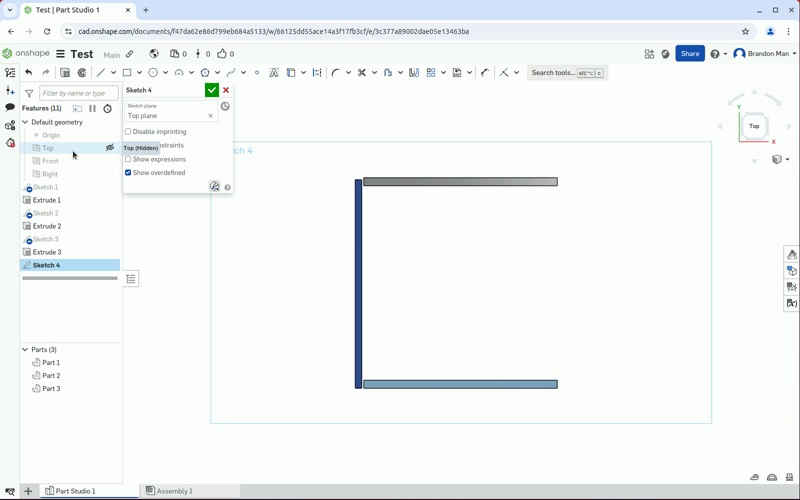
mouse_move(73, 352)
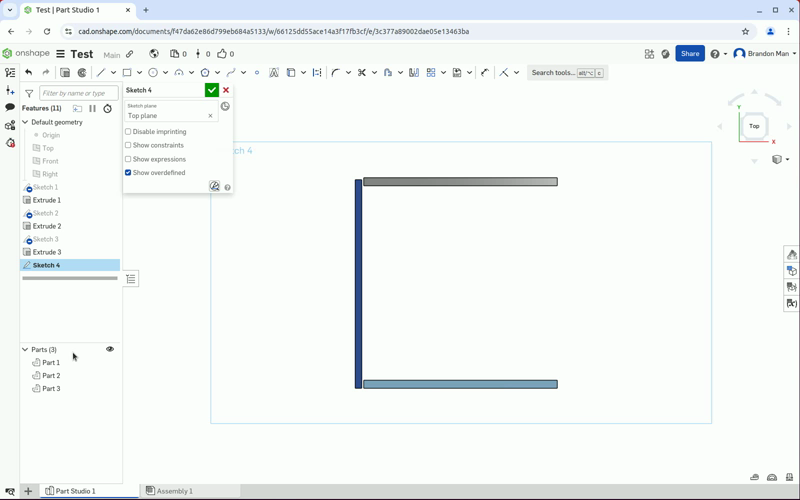
key(y)
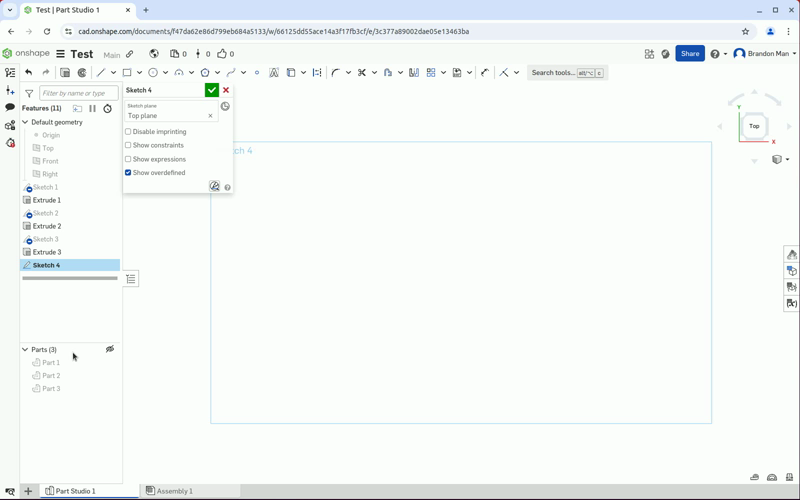
key(l)
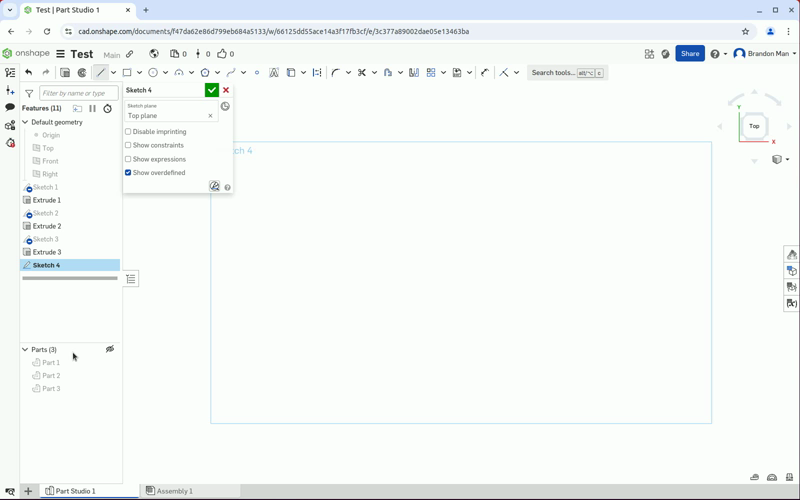
key_down(shift)
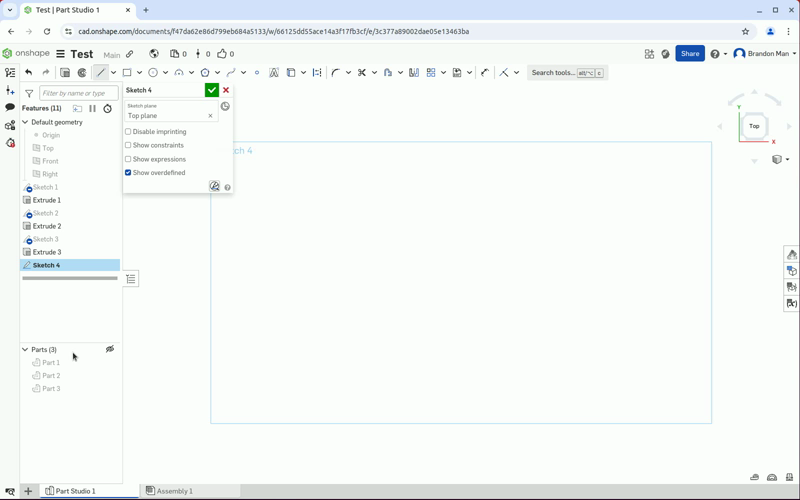
mouse_move(558, 388)
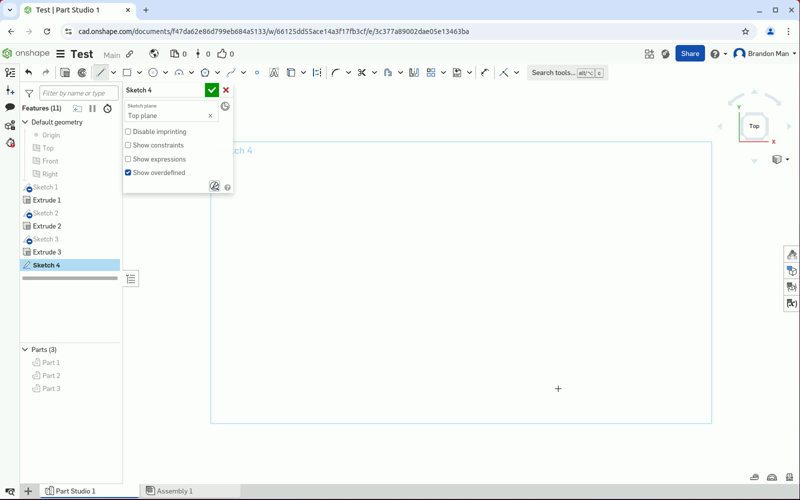
click(558, 388)
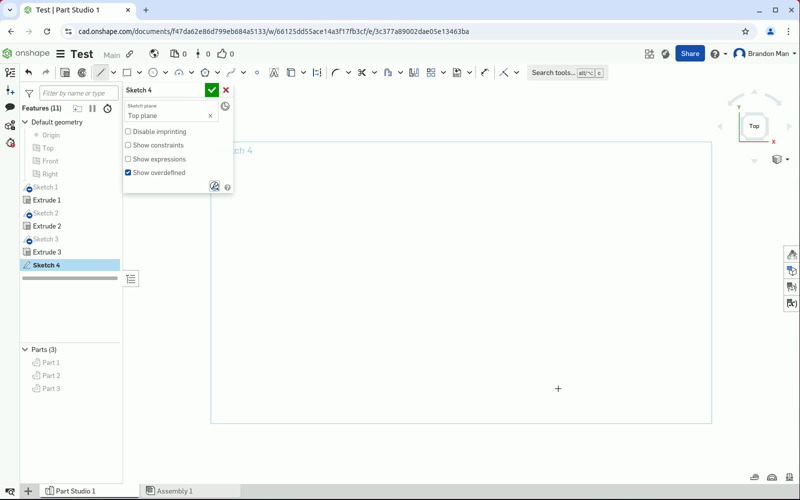
key_up(shift)
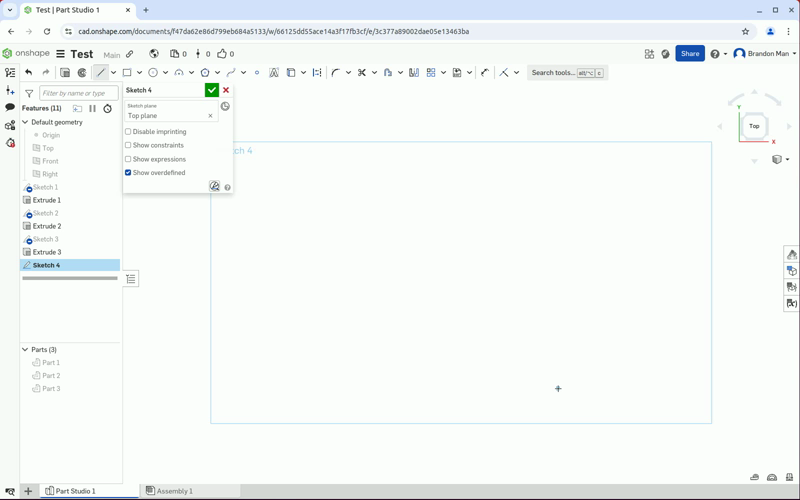
key_down(shift)
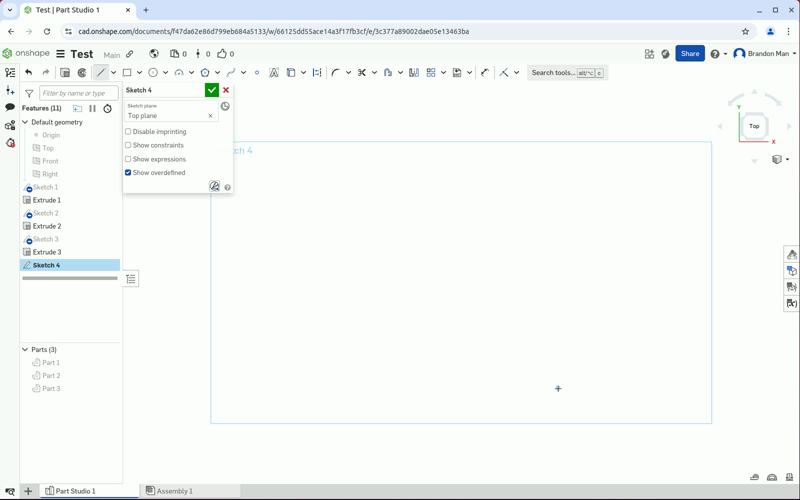
mouse_move(588, 388)
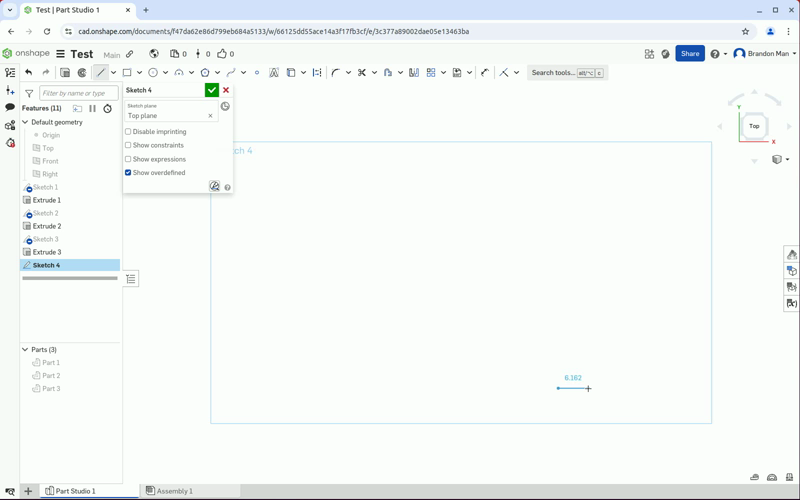
mouse_move(564, 388)
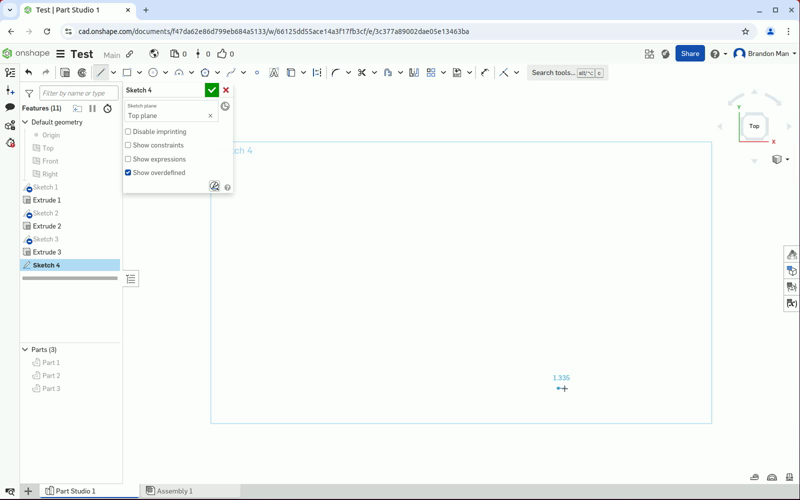
scroll(6)
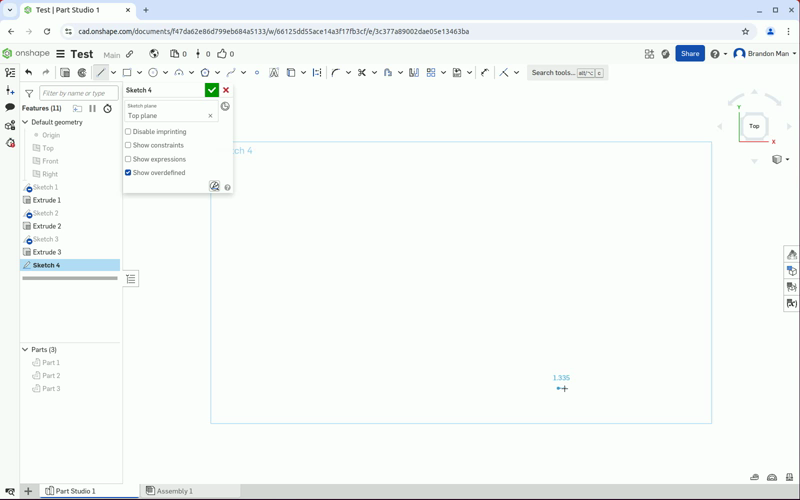
scroll(6)
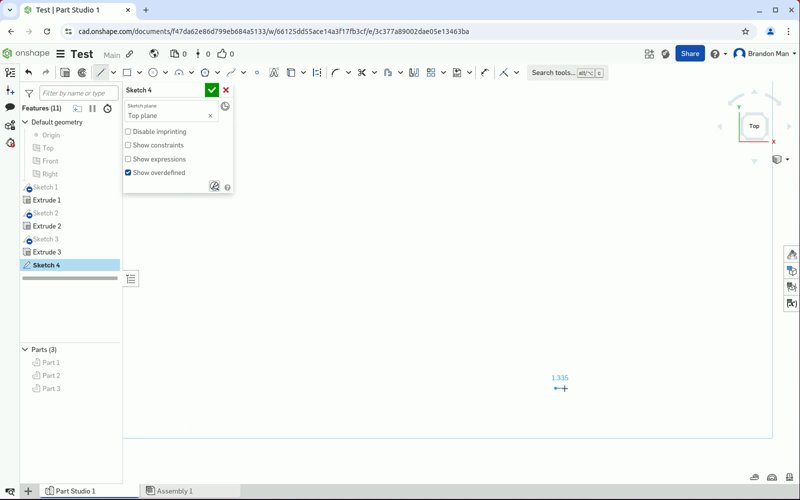
scroll(6)
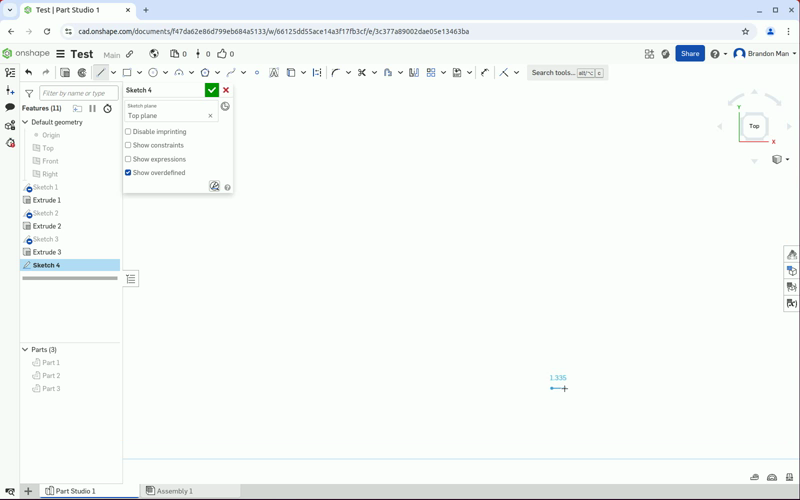
scroll(6)
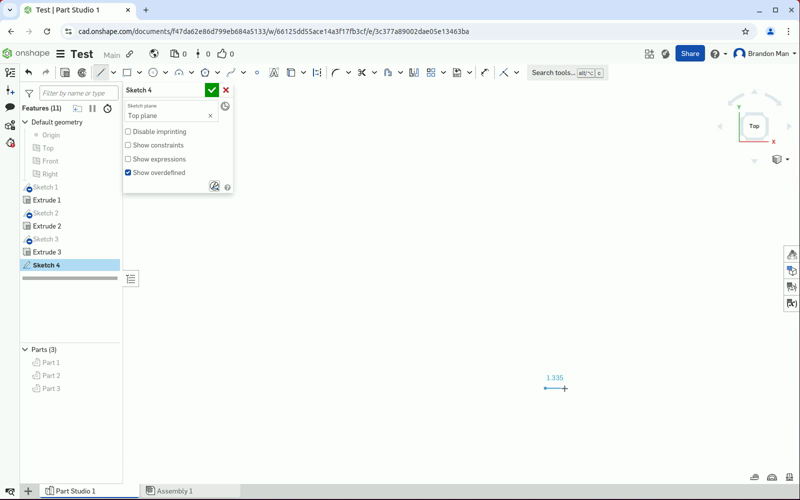
scroll(6)
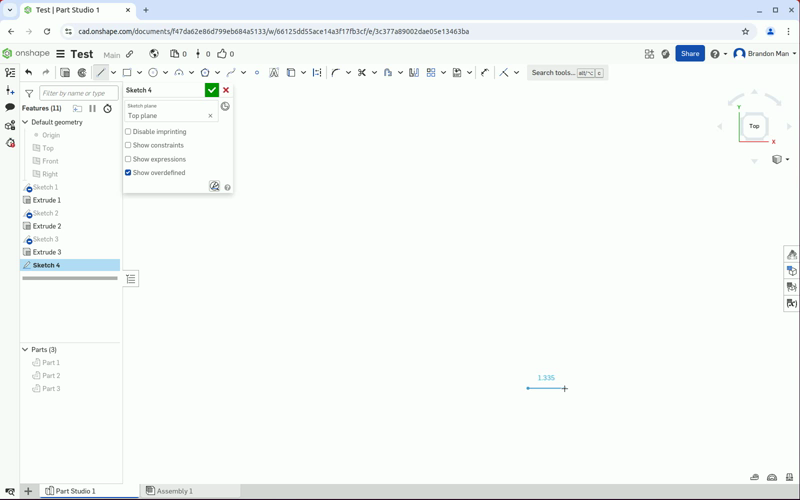
scroll(6)
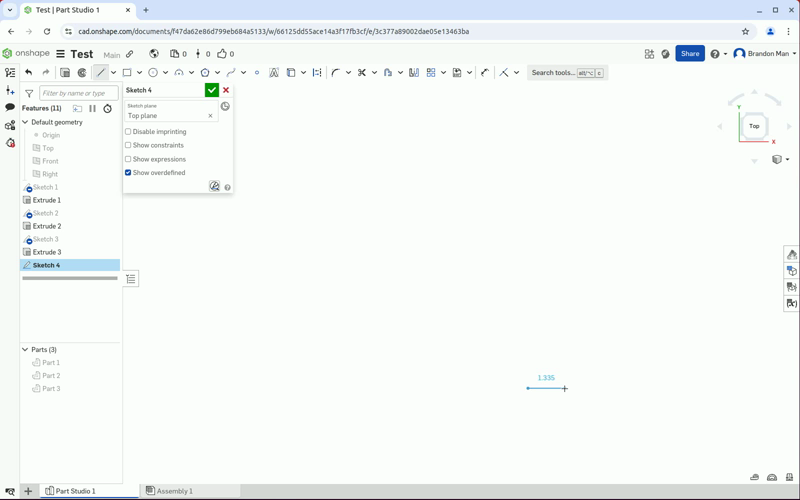
scroll(6)
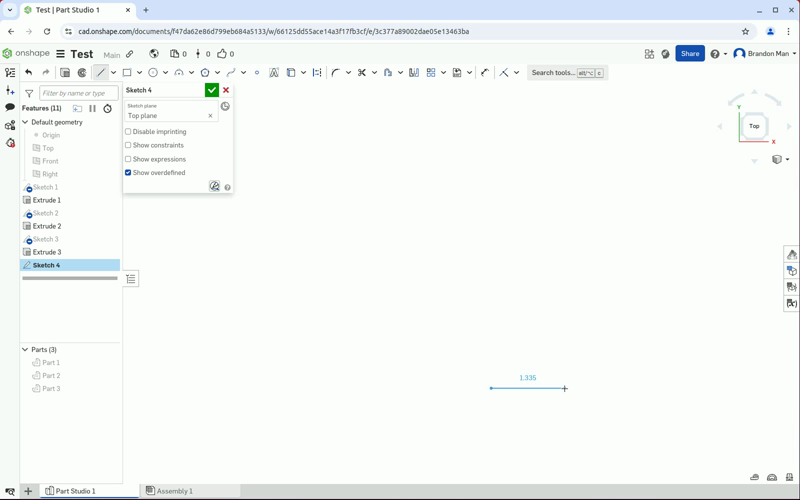
click(564, 388)
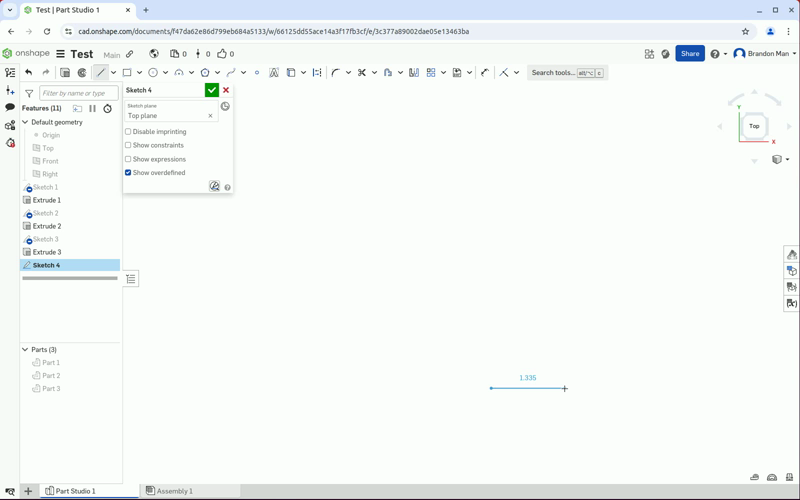
scroll(-6)
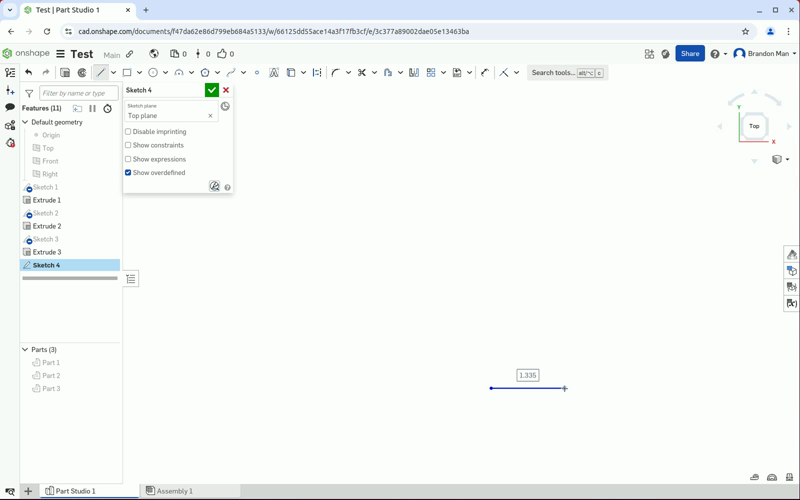
scroll(-6)
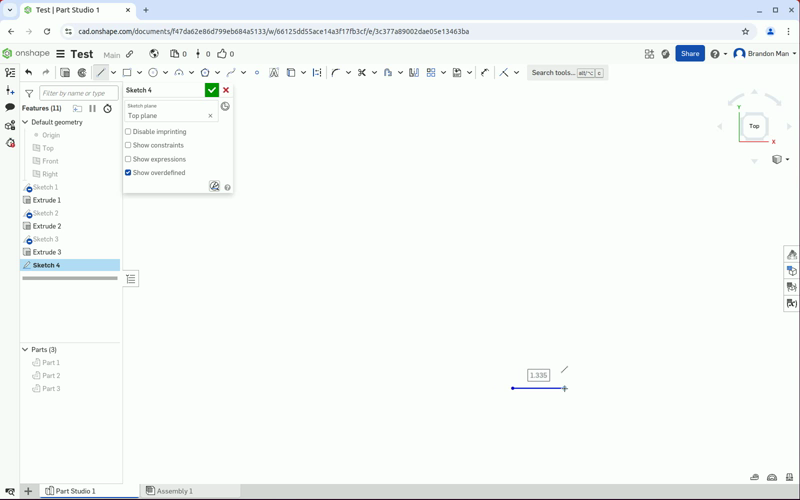
scroll(-6)
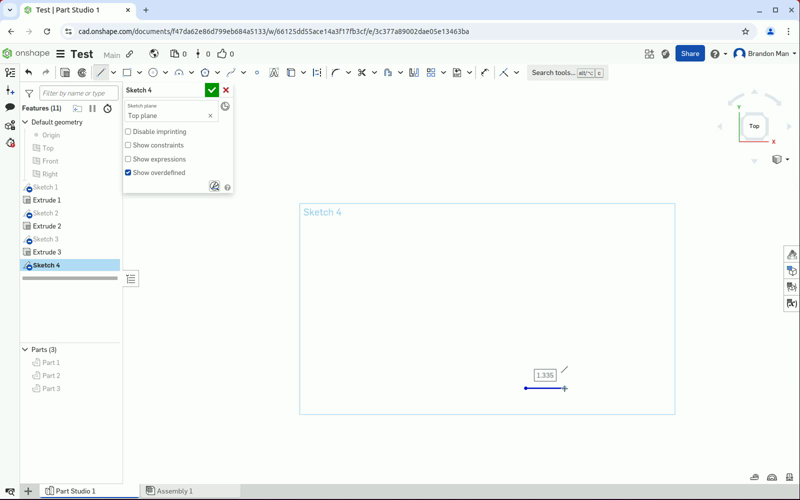
scroll(-6)
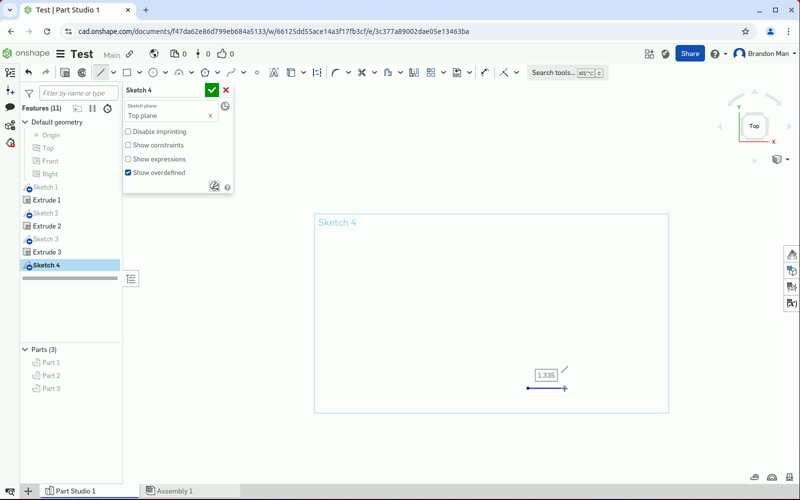
scroll(-6)
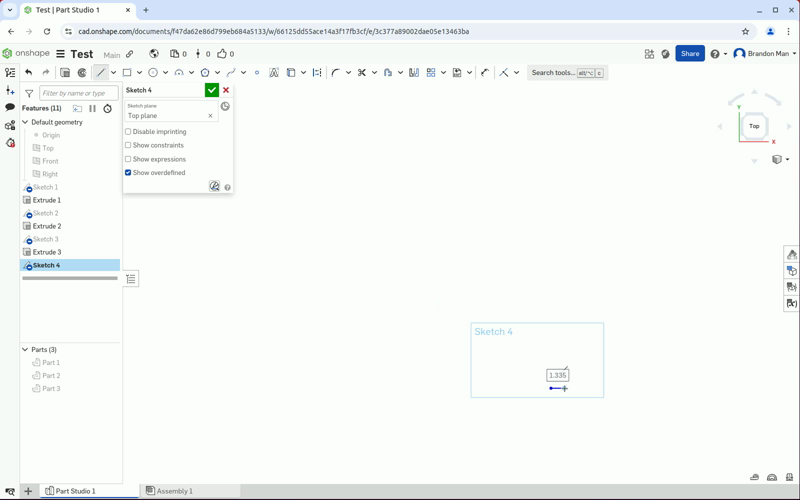
scroll(-6)
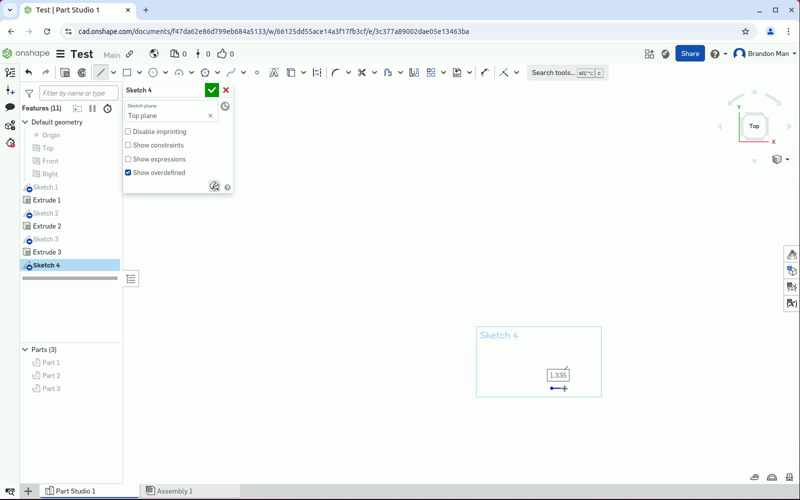
scroll(-6)
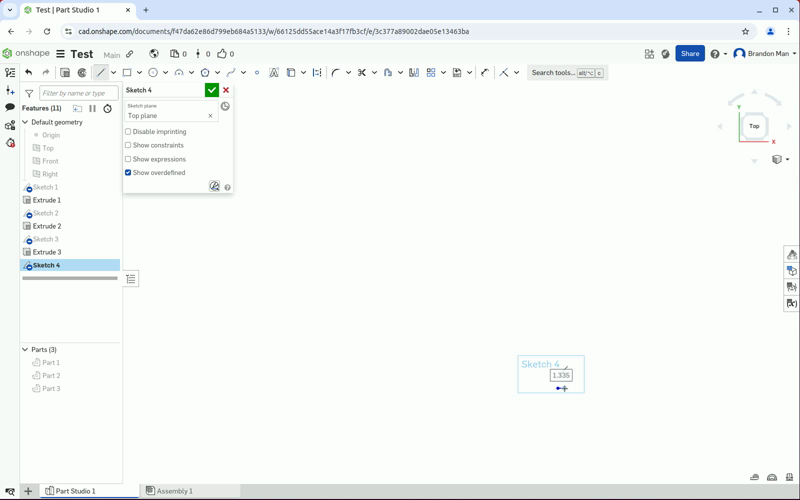
key_up(shift)
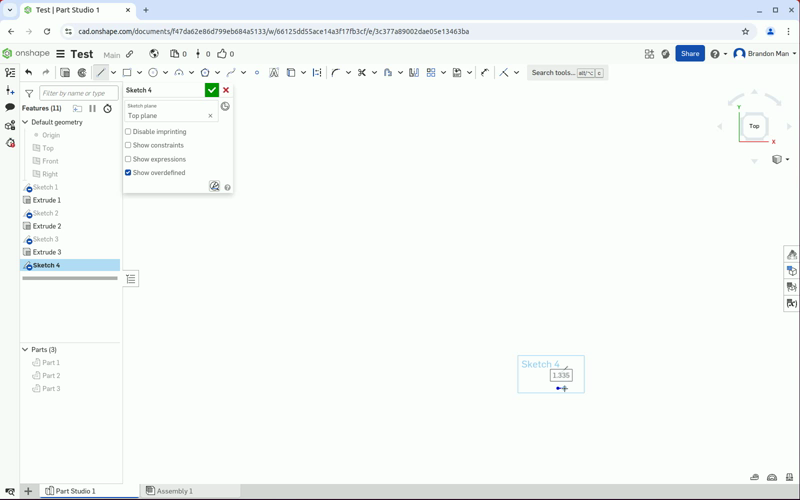
key_down(shift)
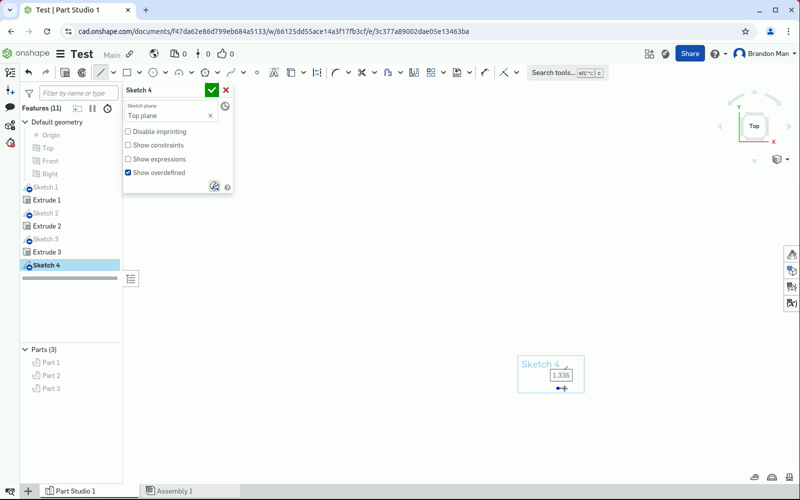
mouse_move(564, 179)
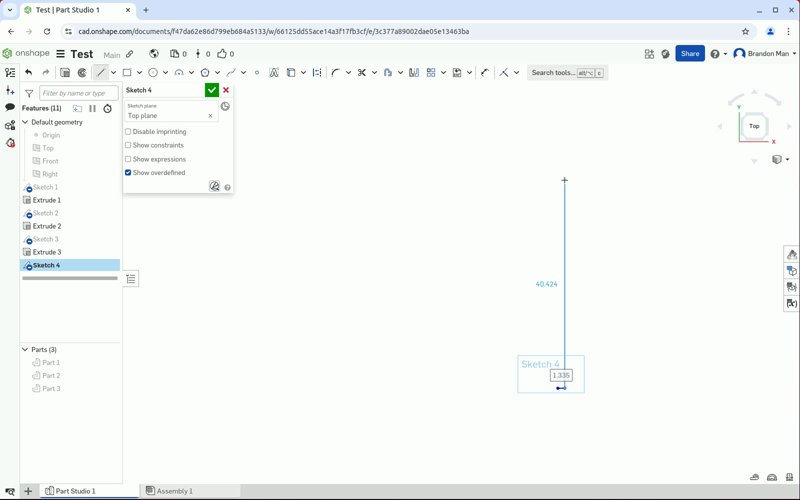
click(564, 179)
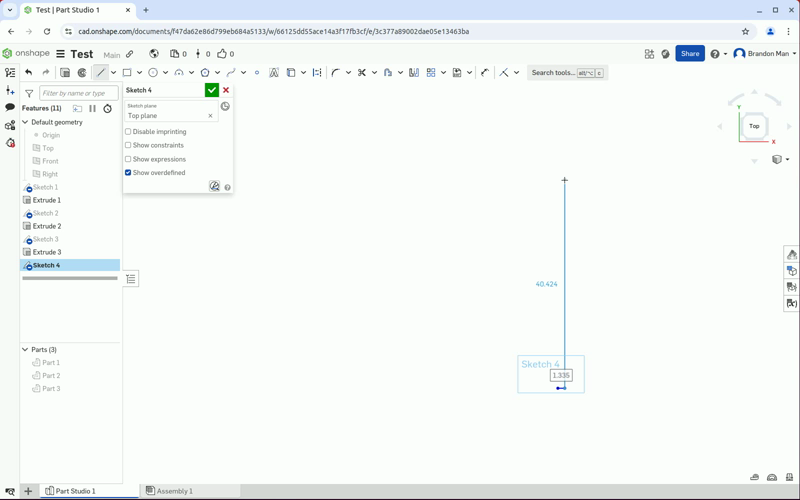
key_up(shift)
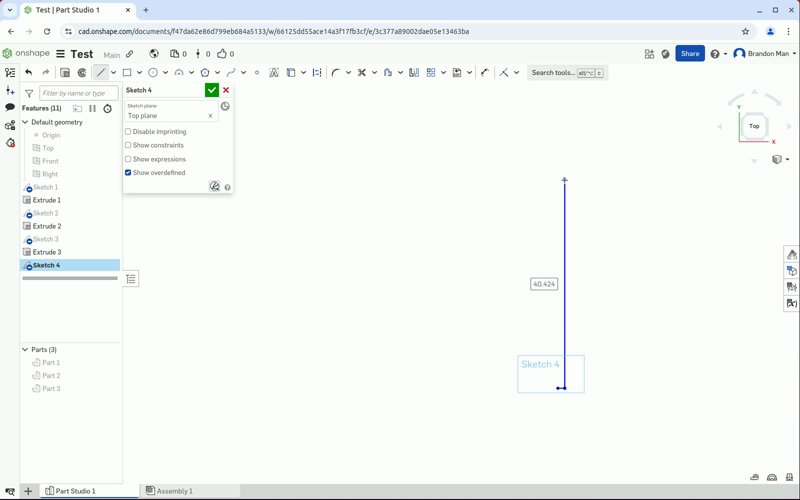
key_down(shift)
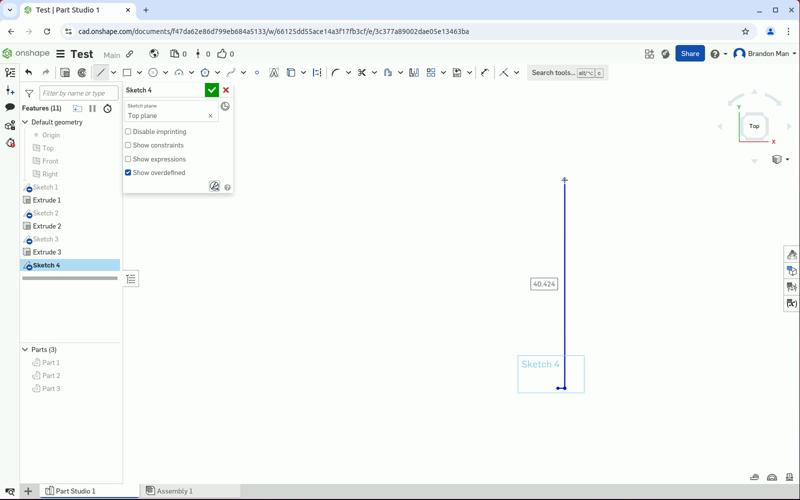
mouse_move(589, 179)
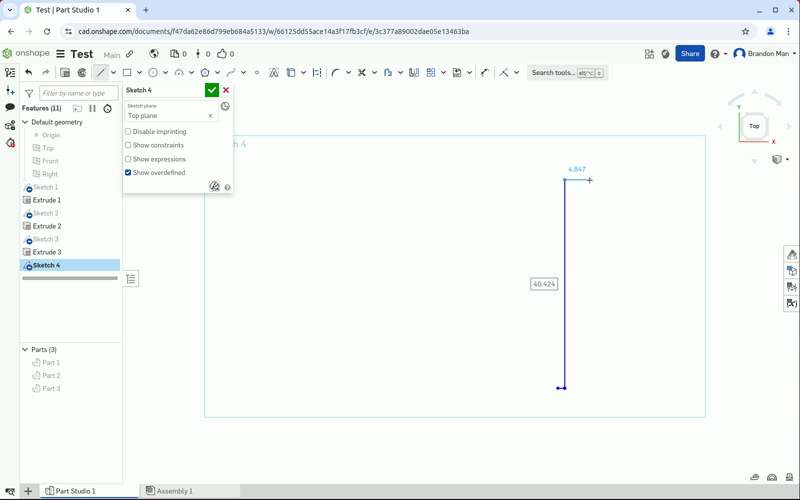
mouse_move(558, 179)
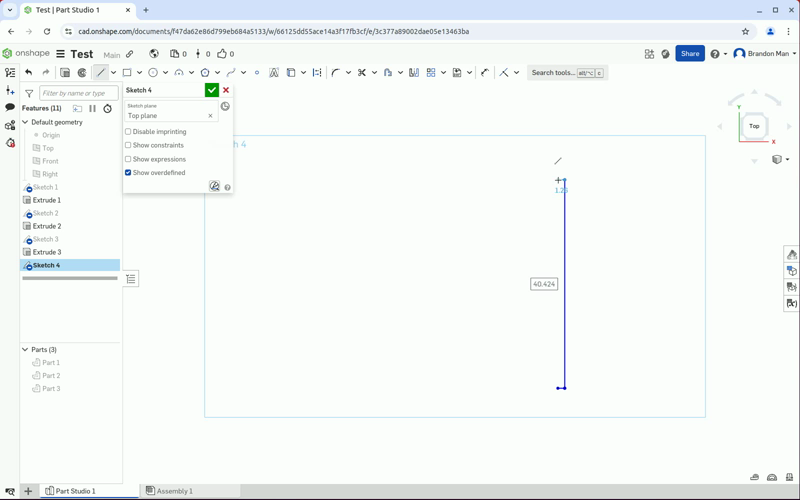
scroll(6)
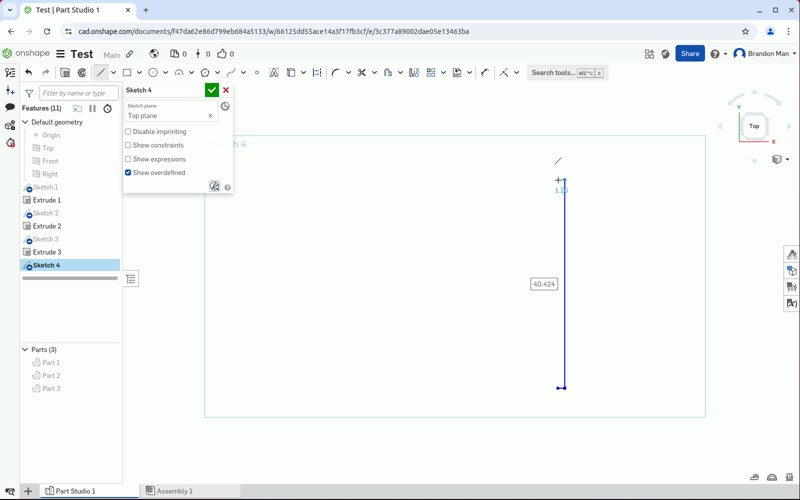
scroll(6)
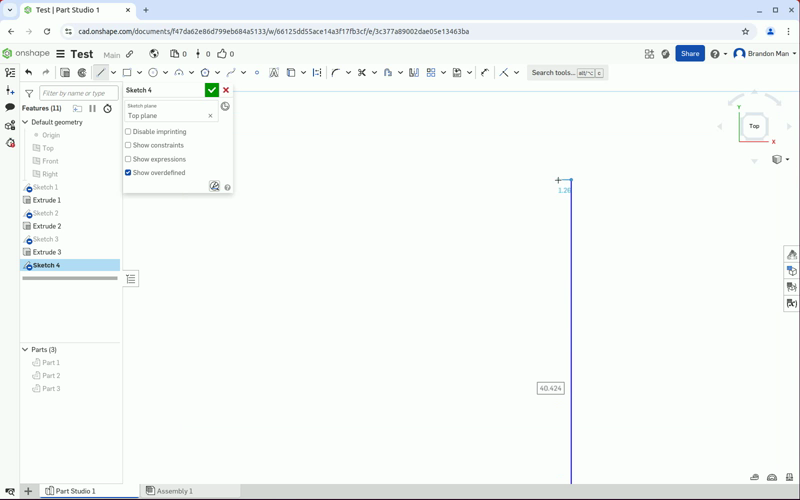
scroll(6)
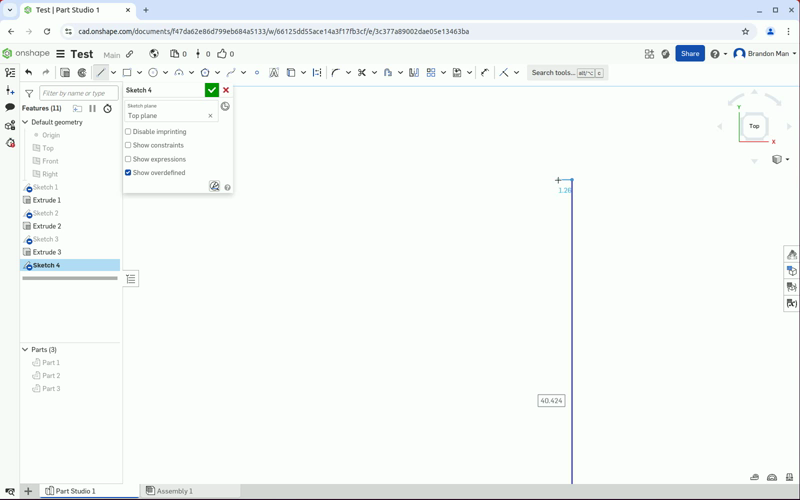
scroll(6)
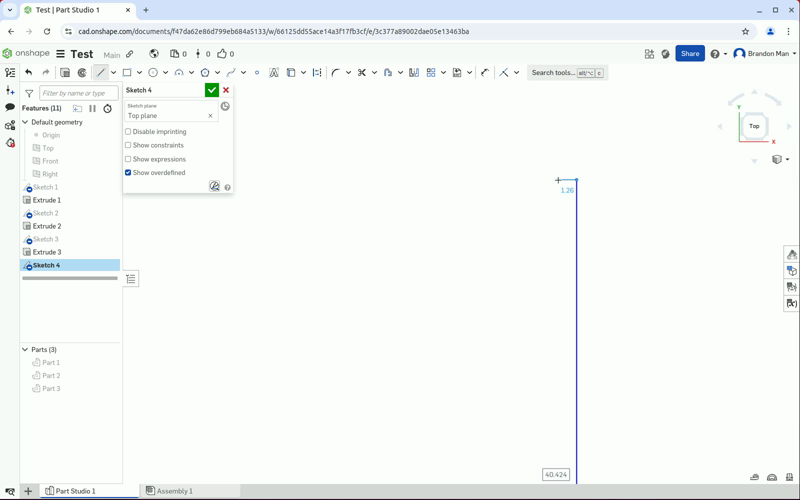
scroll(6)
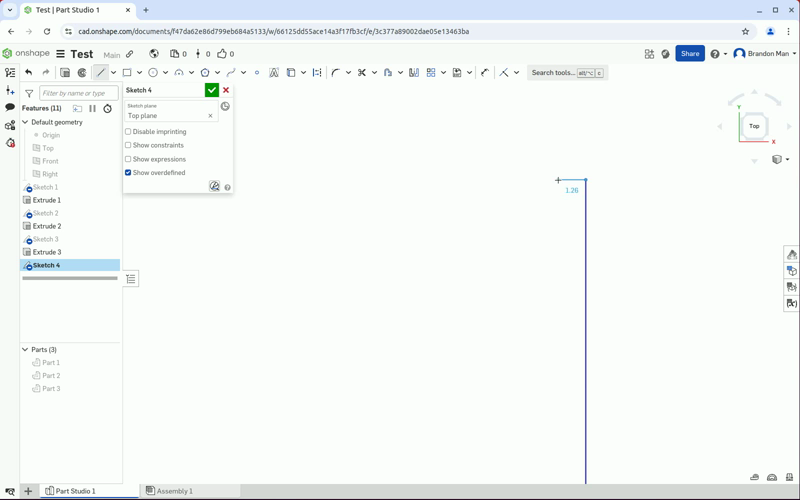
scroll(6)
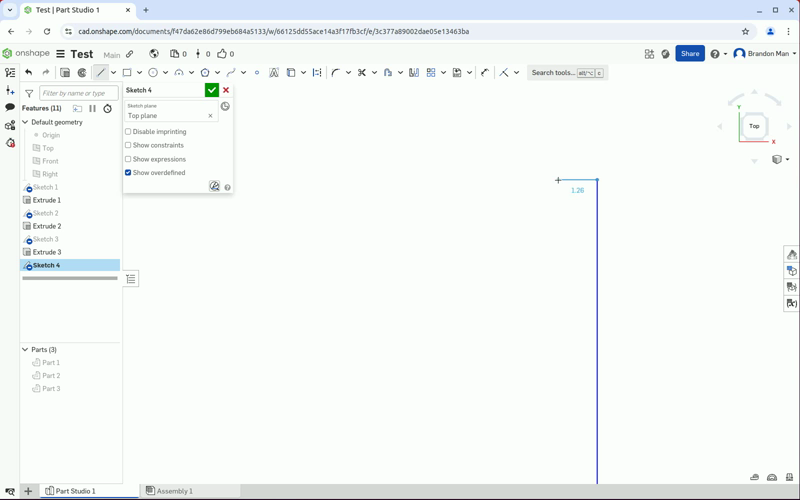
scroll(6)
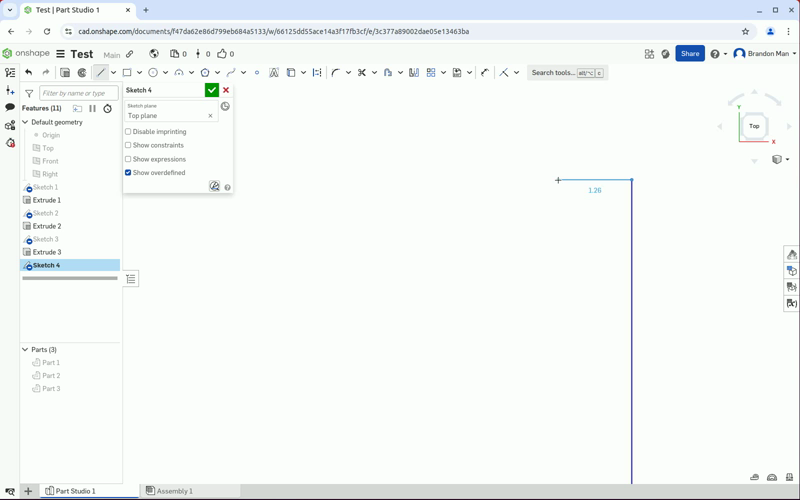
click(558, 179)
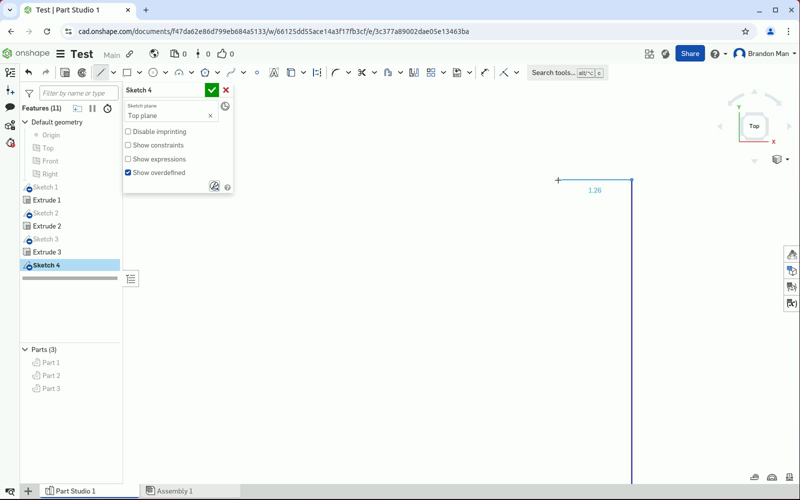
scroll(-6)
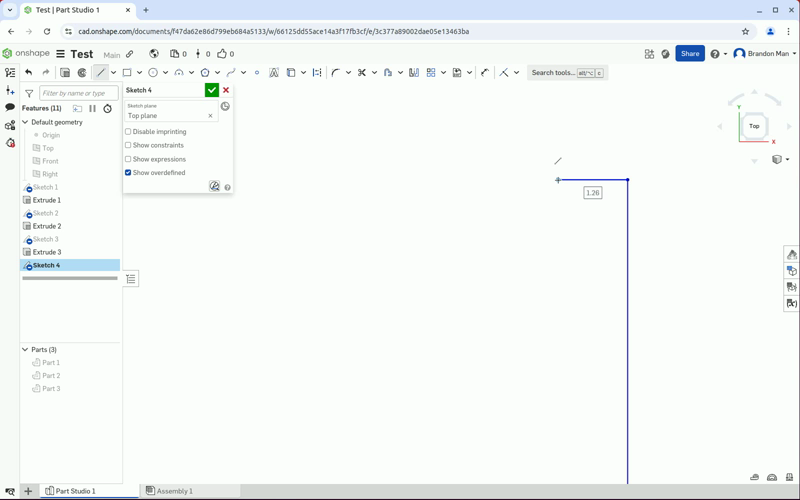
scroll(-6)
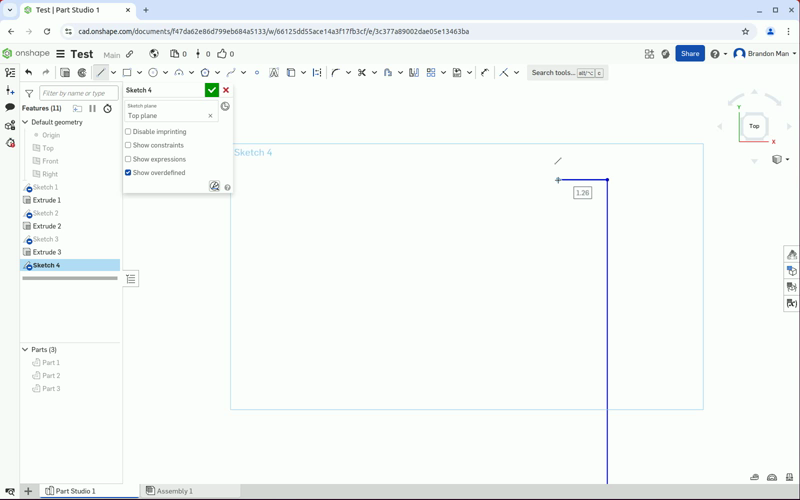
scroll(-6)
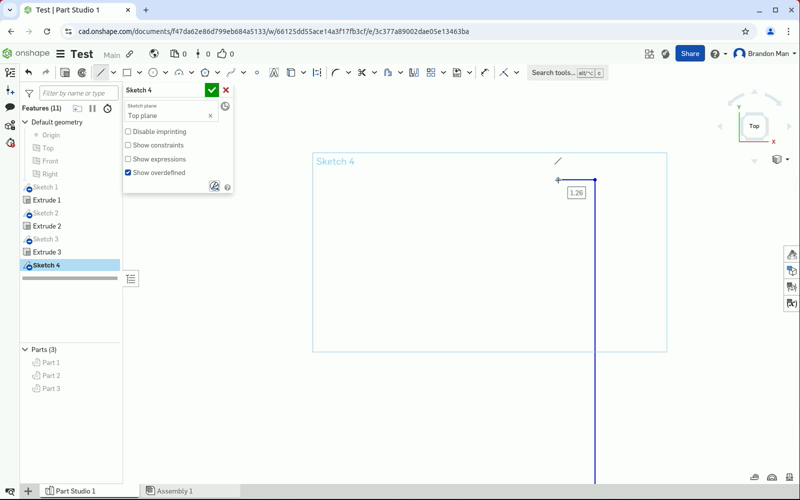
scroll(-6)
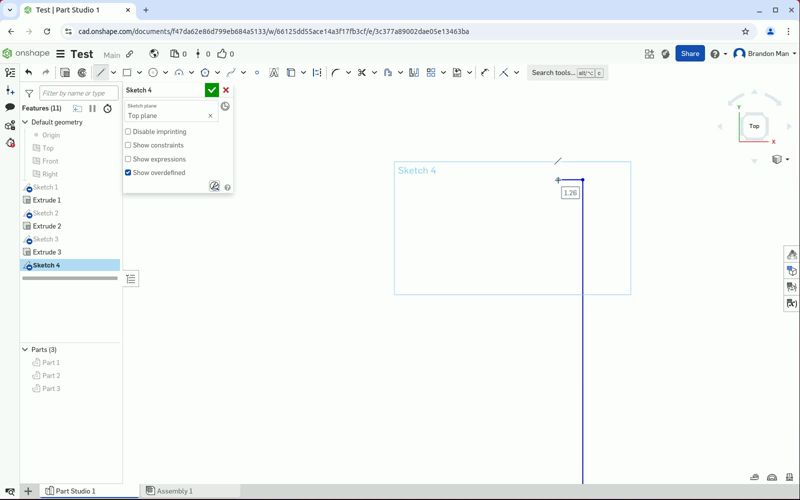
scroll(-6)
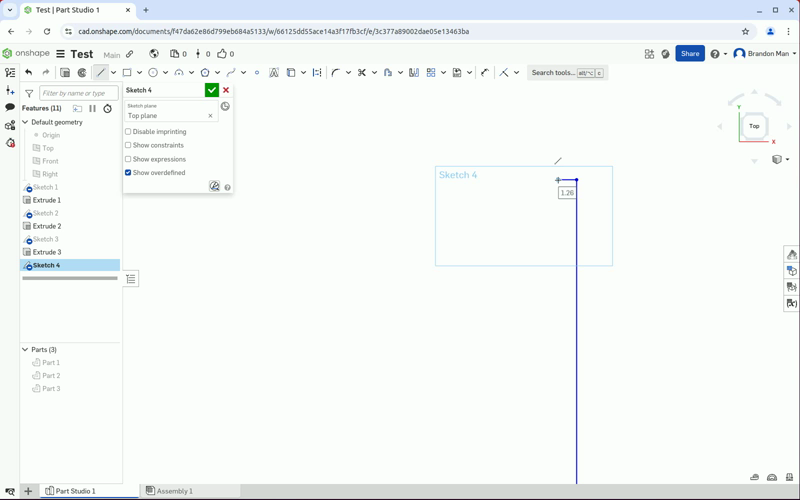
scroll(-6)
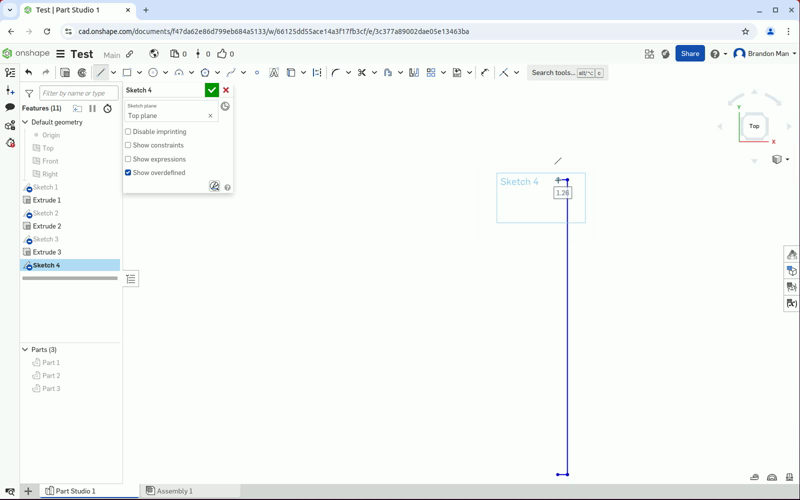
scroll(-6)
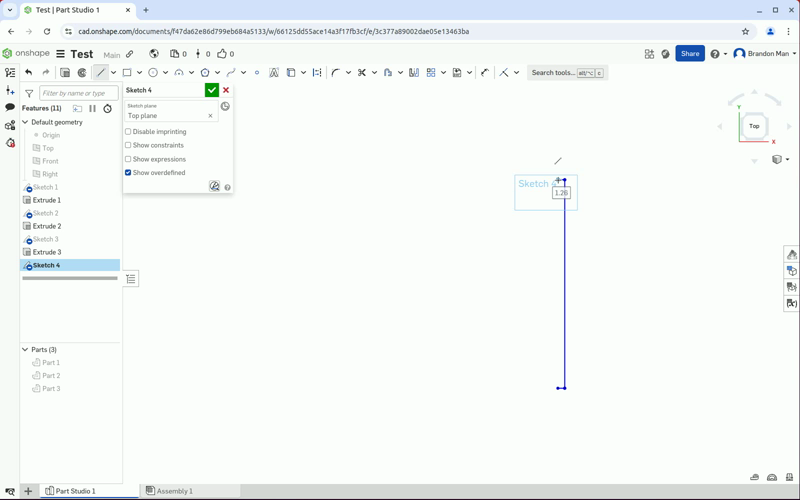
key_up(shift)
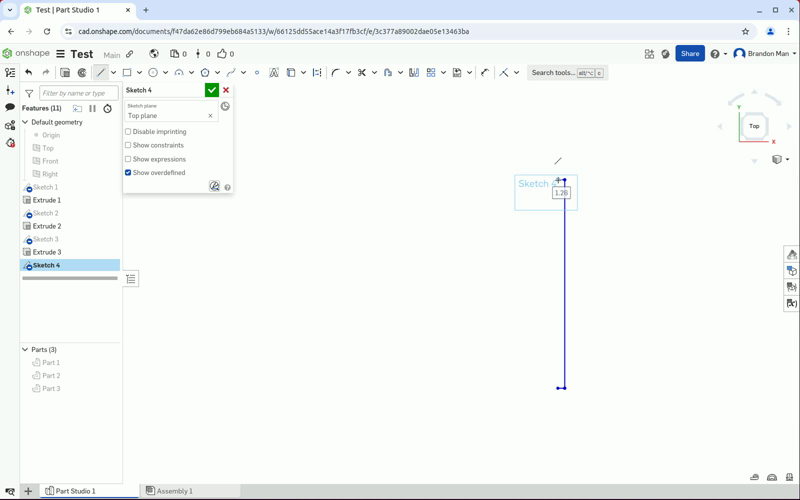
key_down(shift)
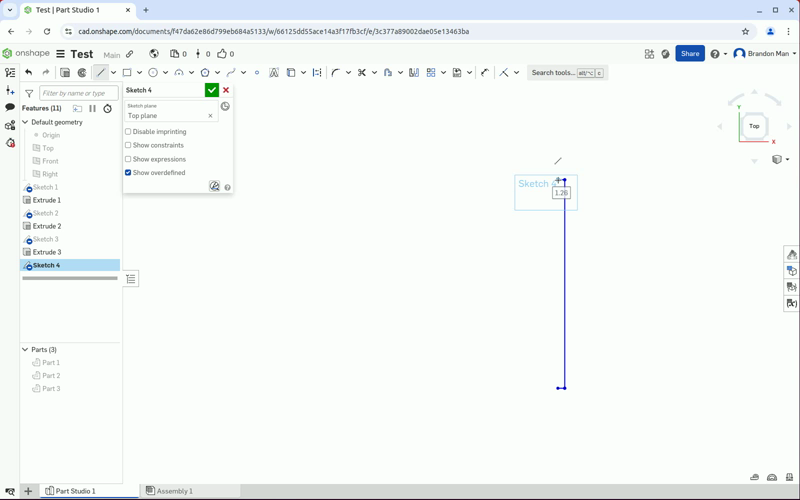
mouse_move(588, 179)
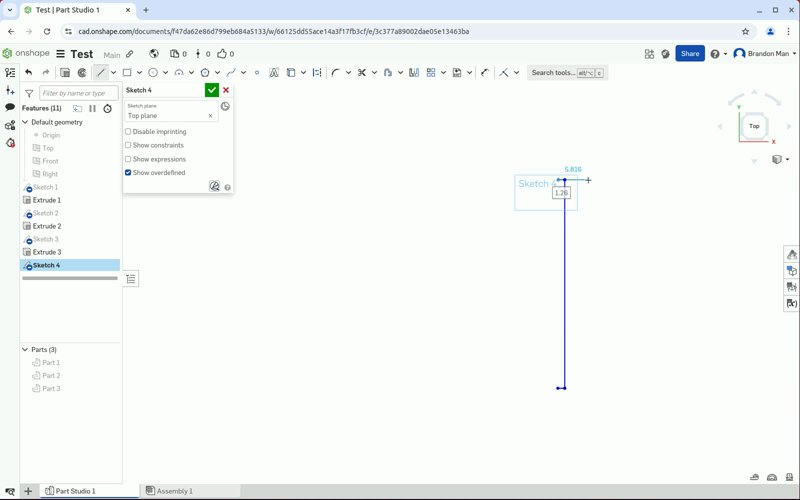
mouse_move(558, 186)
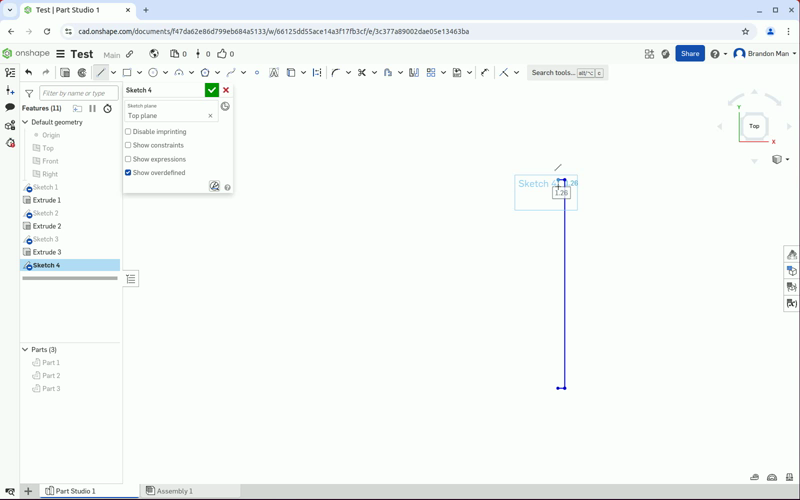
scroll(6)
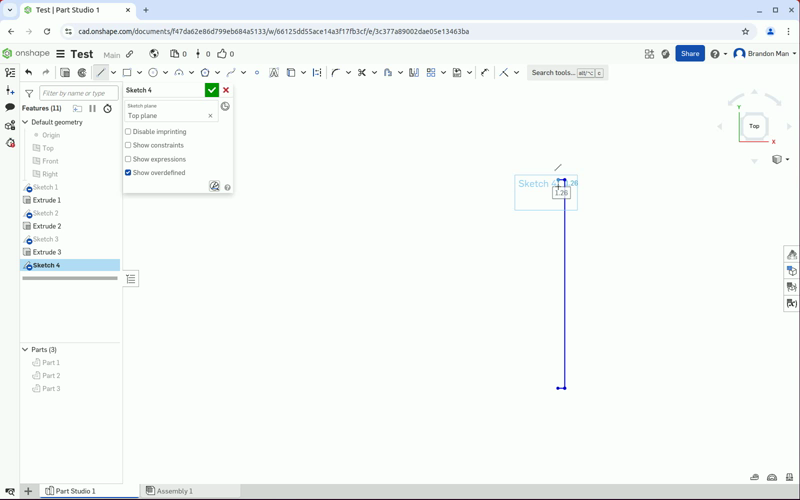
scroll(6)
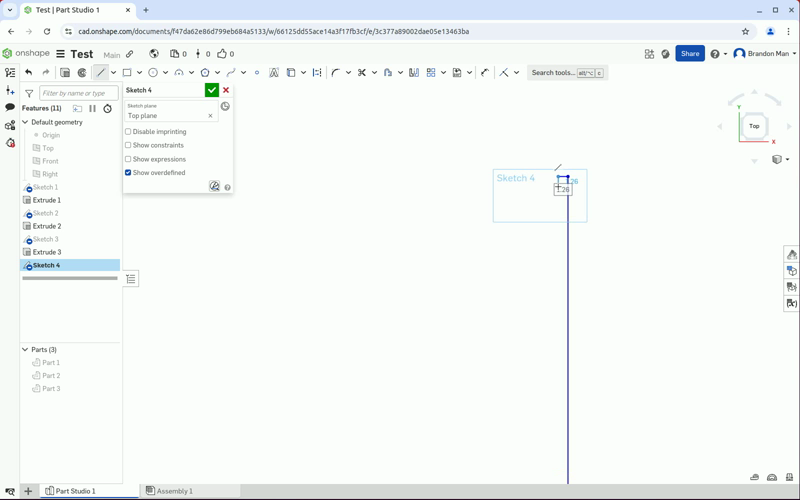
scroll(6)
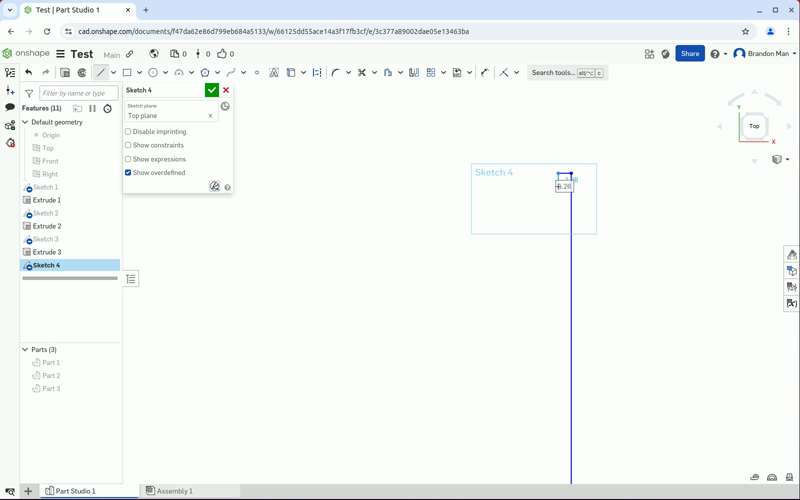
scroll(6)
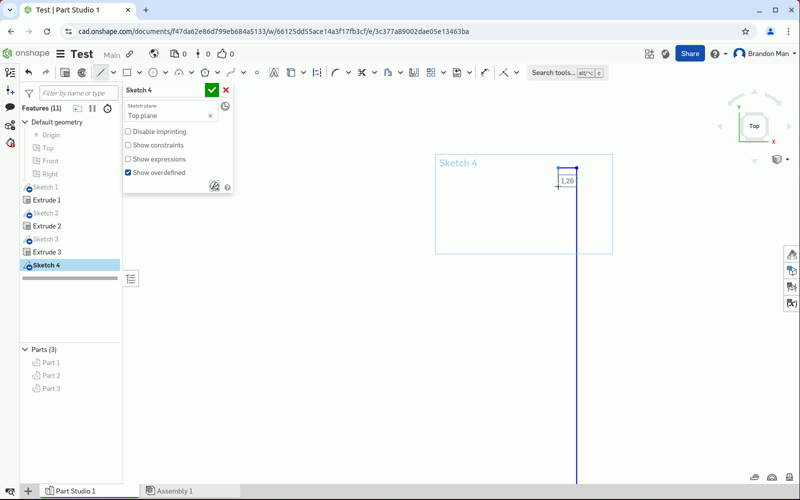
scroll(6)
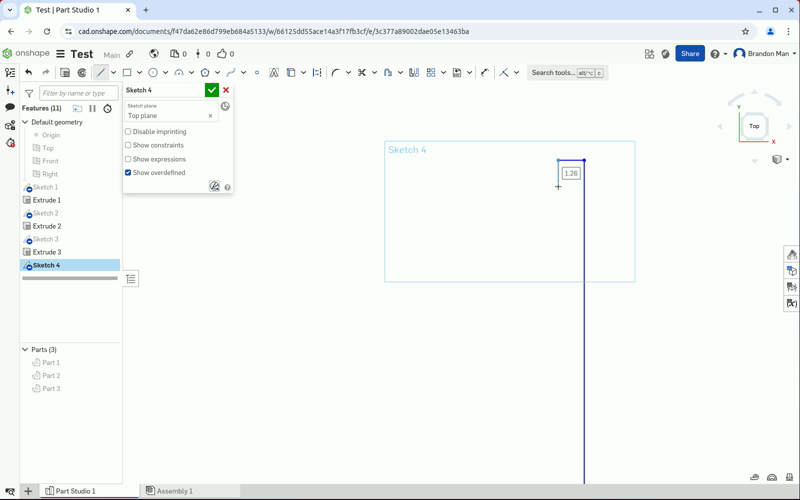
scroll(6)
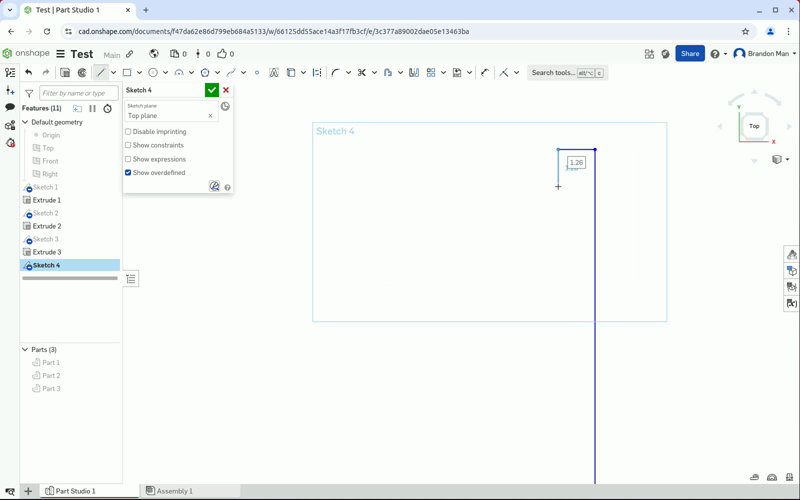
scroll(6)
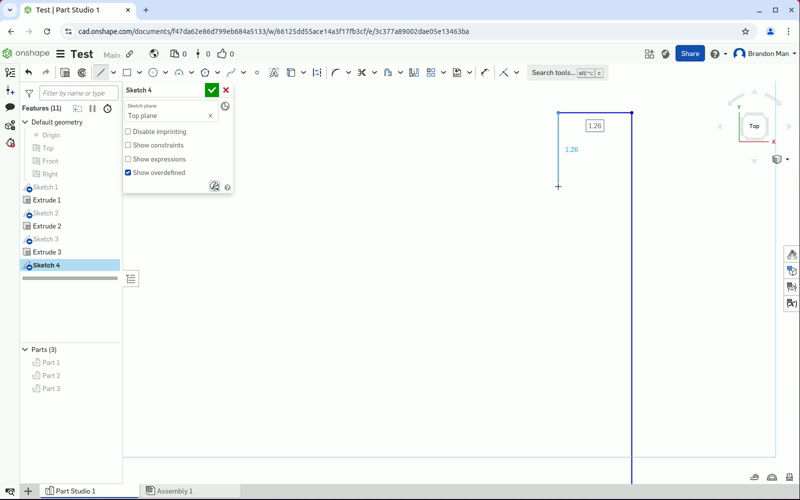
click(558, 186)
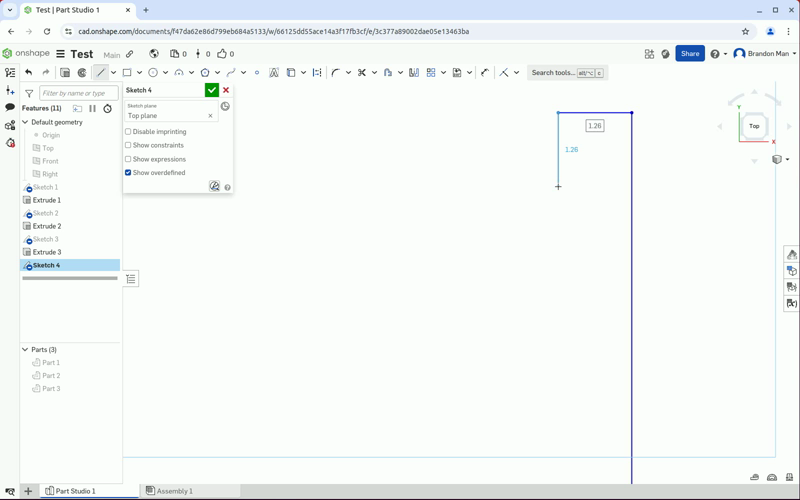
scroll(-6)
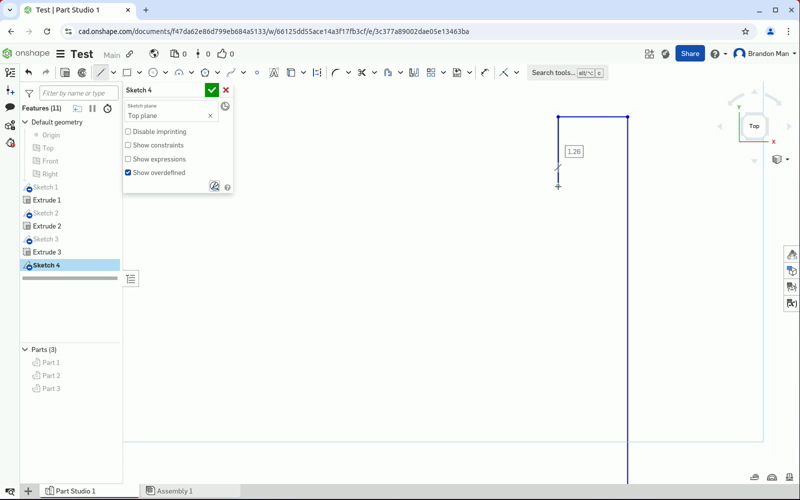
scroll(-6)
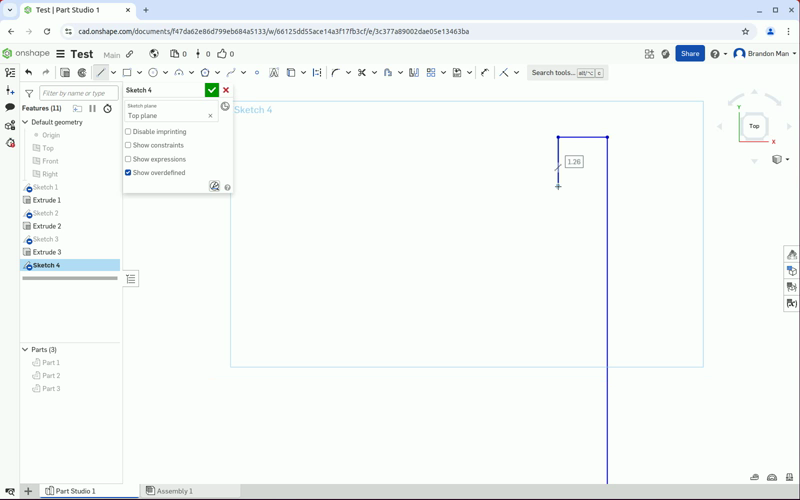
scroll(-6)
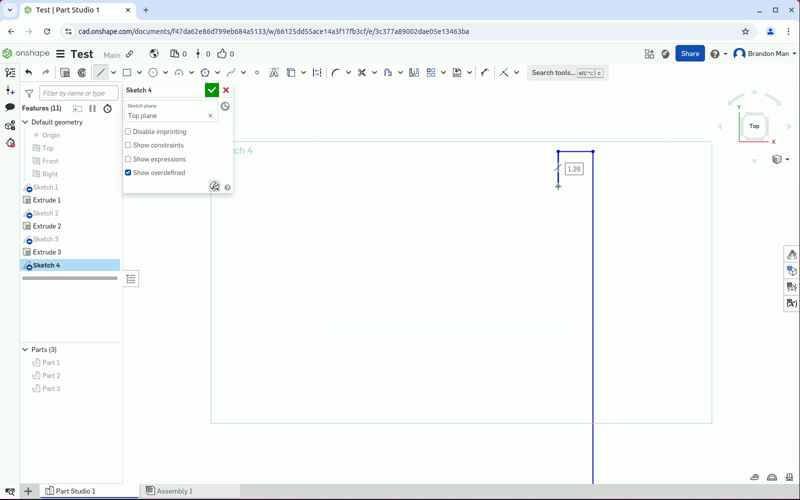
scroll(-6)
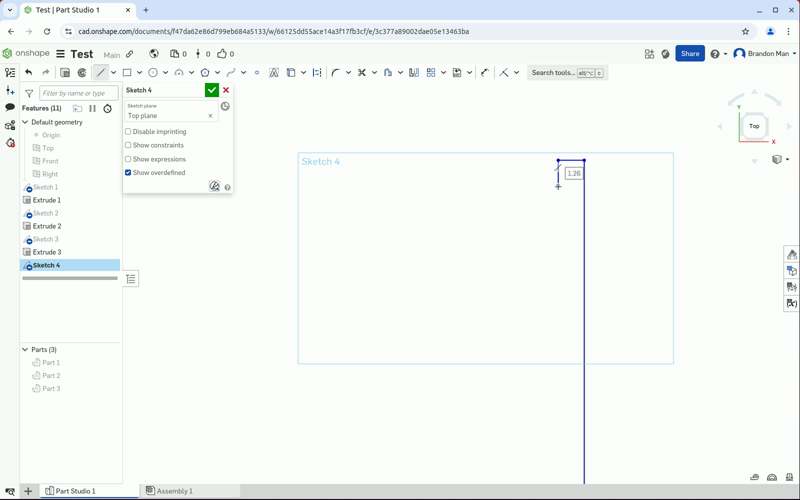
scroll(-6)
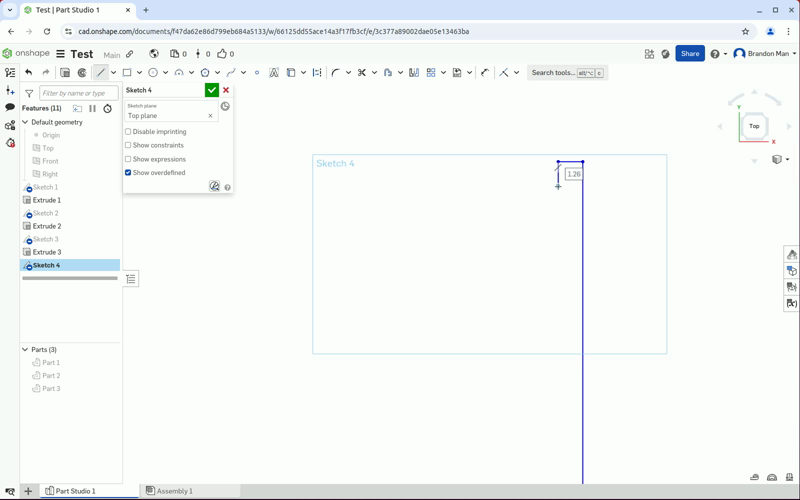
scroll(-6)
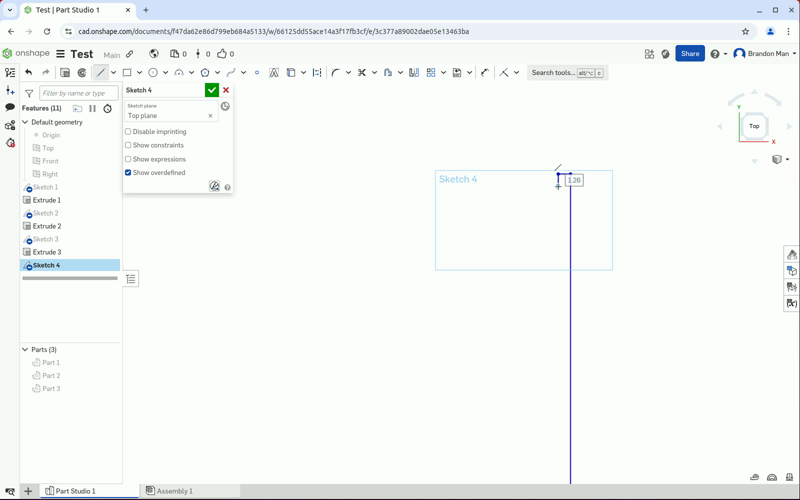
scroll(-6)
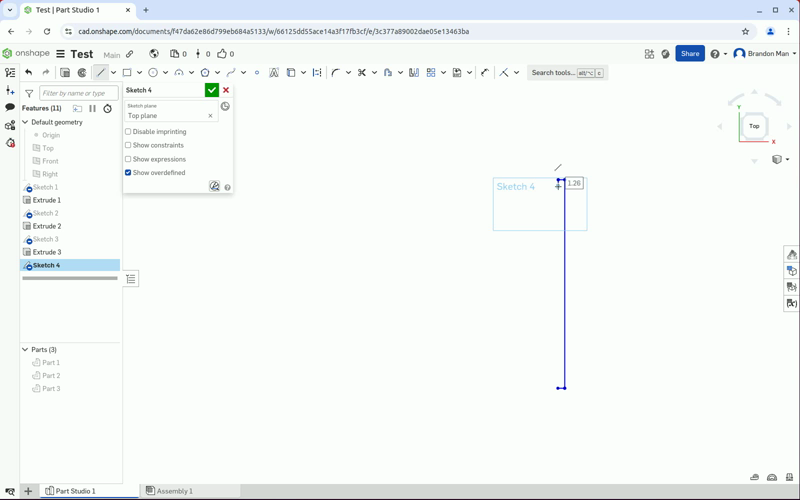
key_up(shift)
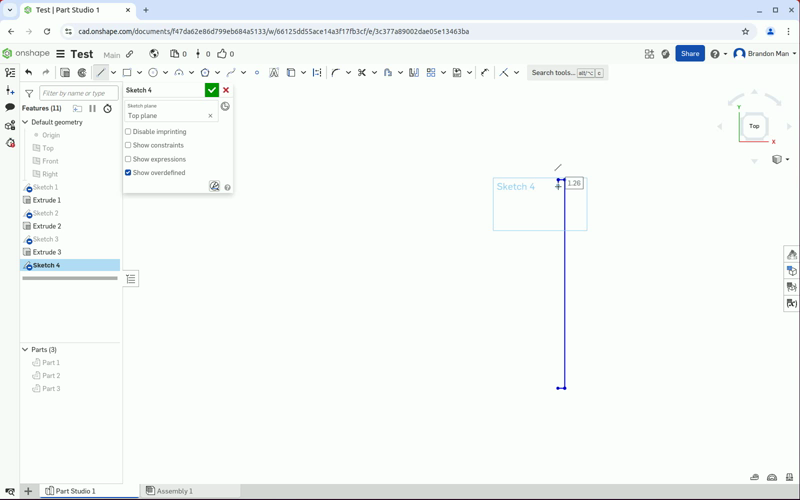
key_down(shift)
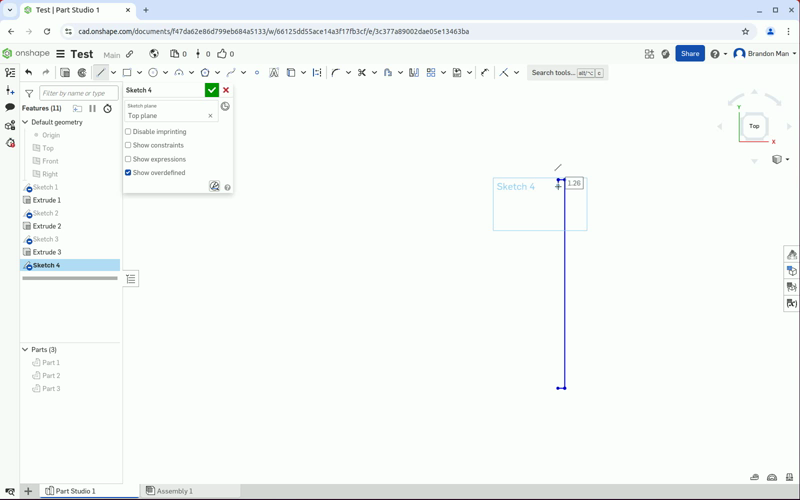
mouse_move(558, 381)
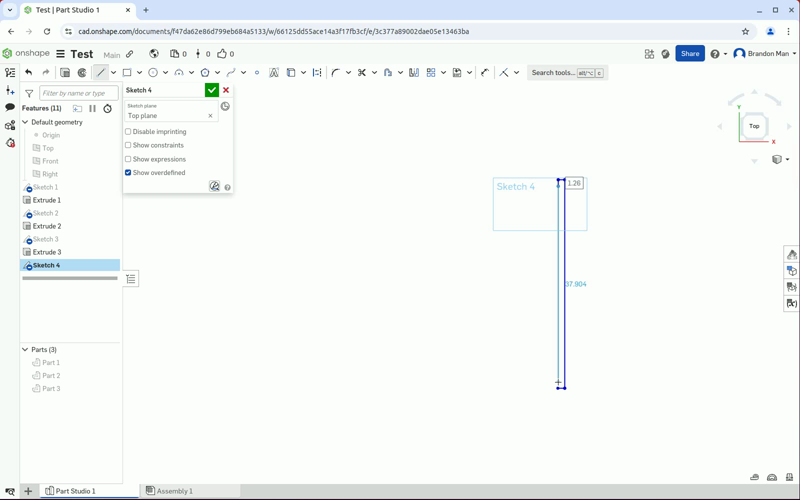
click(558, 381)
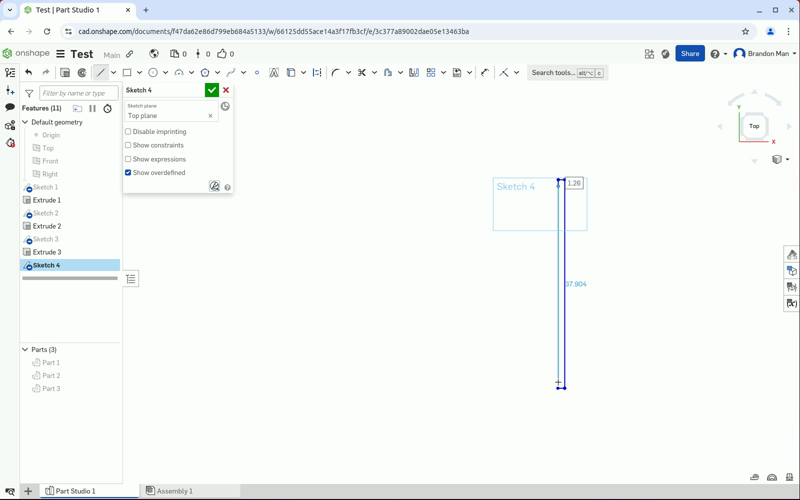
key_up(shift)
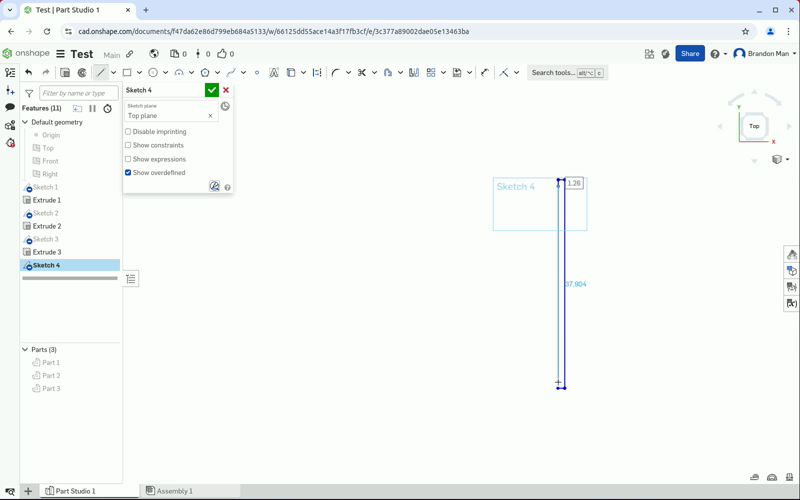
mouse_move(588, 381)
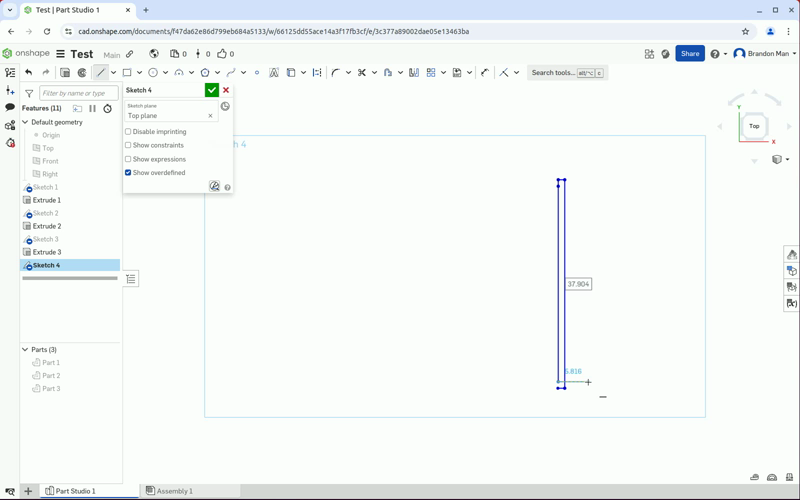
key_down(shift)
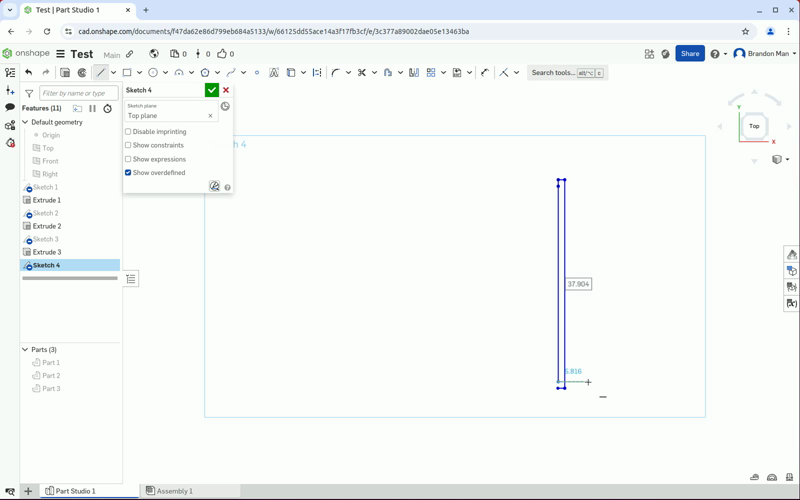
mouse_move(558, 388)
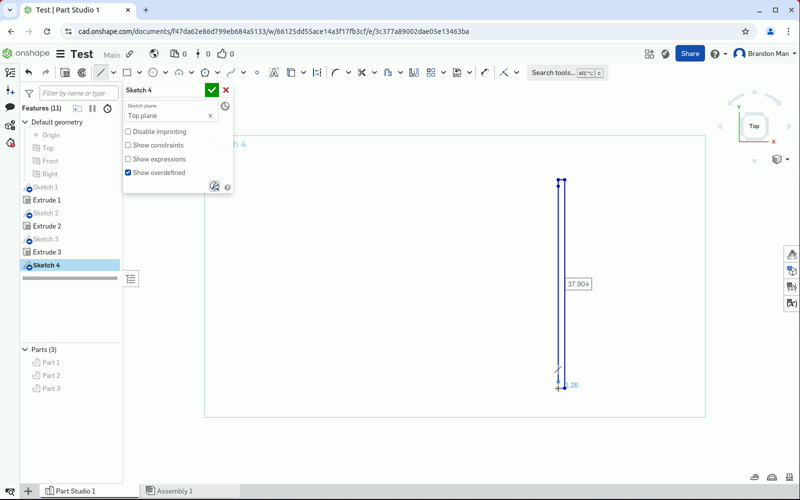
scroll(6)
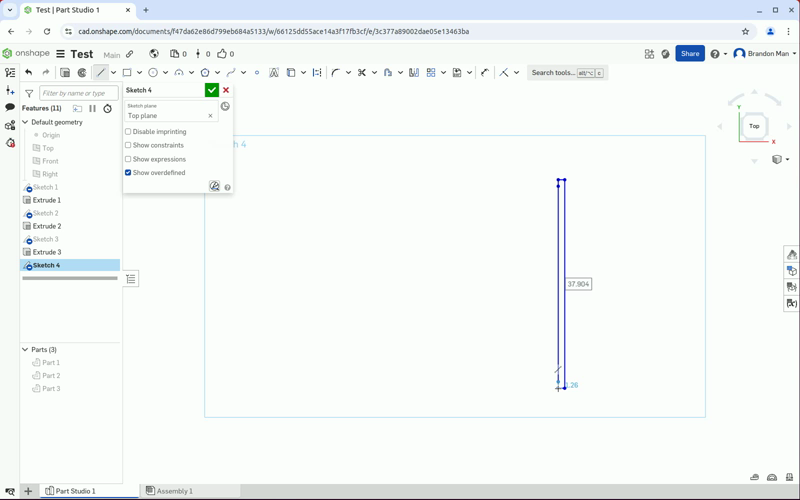
scroll(6)
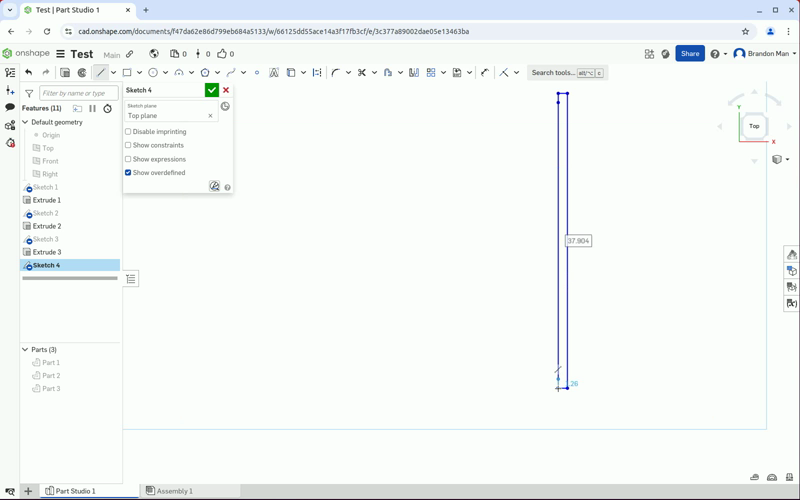
scroll(6)
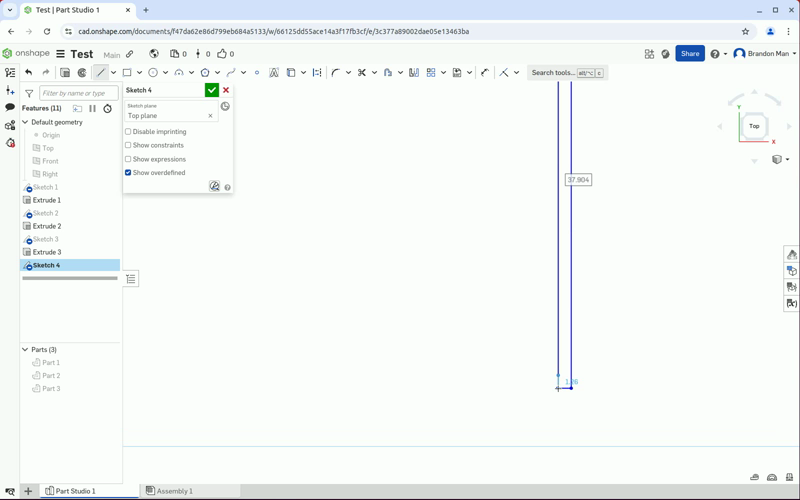
scroll(6)
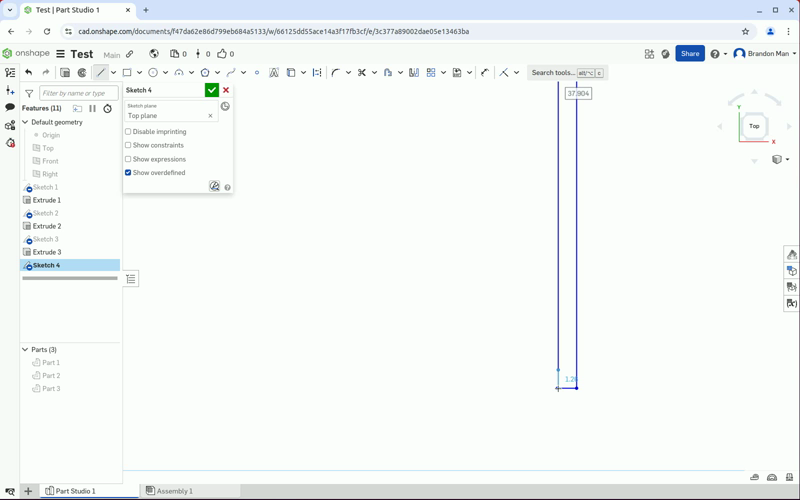
scroll(6)
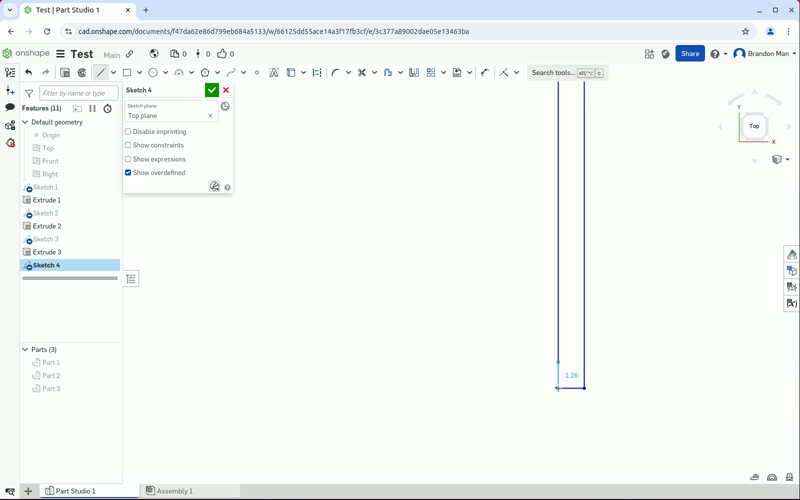
scroll(6)
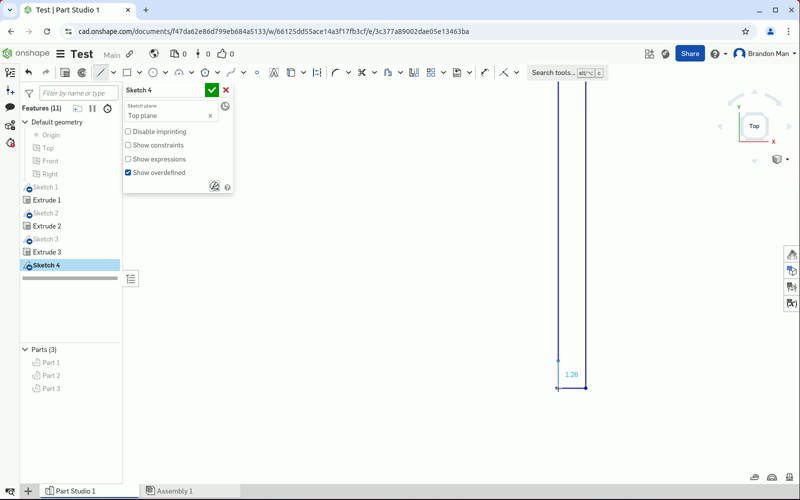
scroll(6)
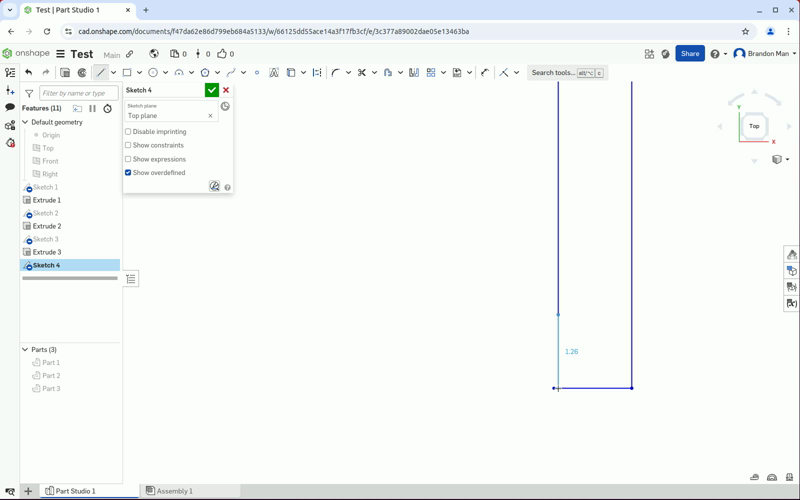
key_up(shift)
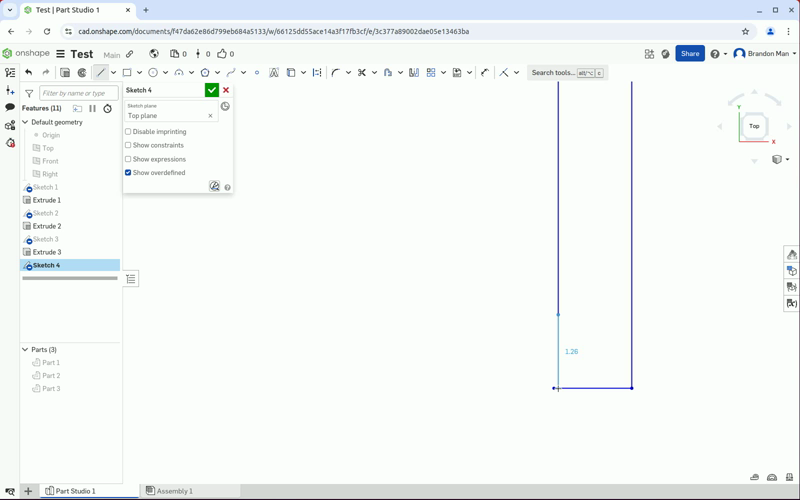
click(558, 388)
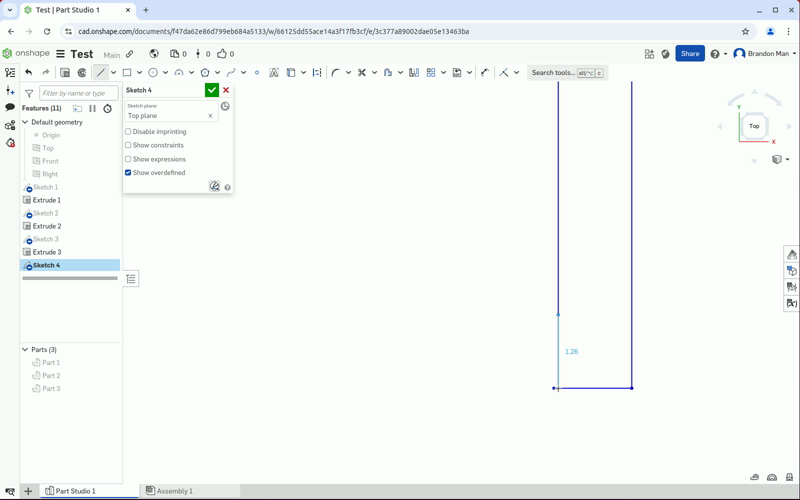
scroll(-6)
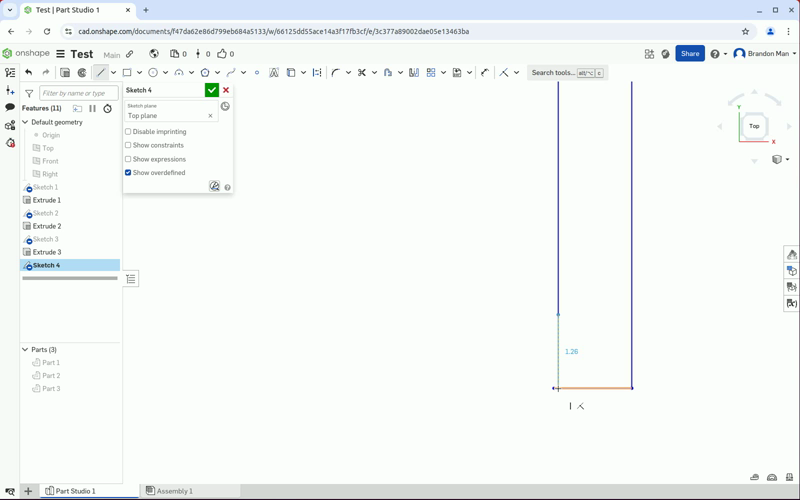
scroll(-6)
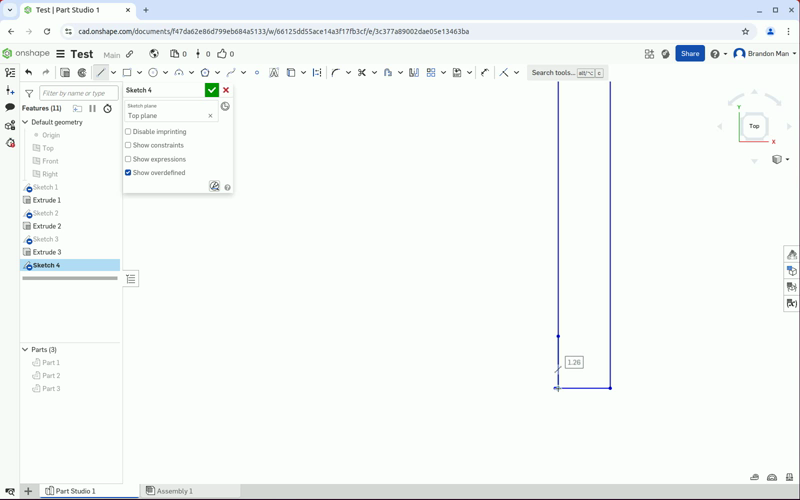
scroll(-6)
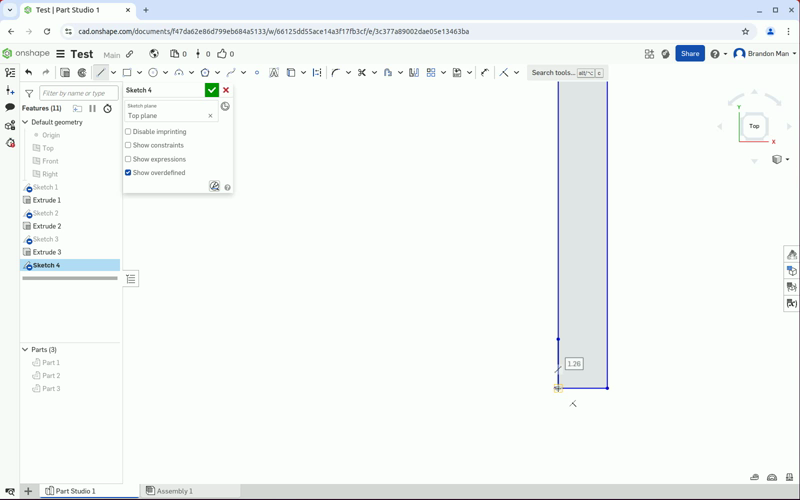
scroll(-6)
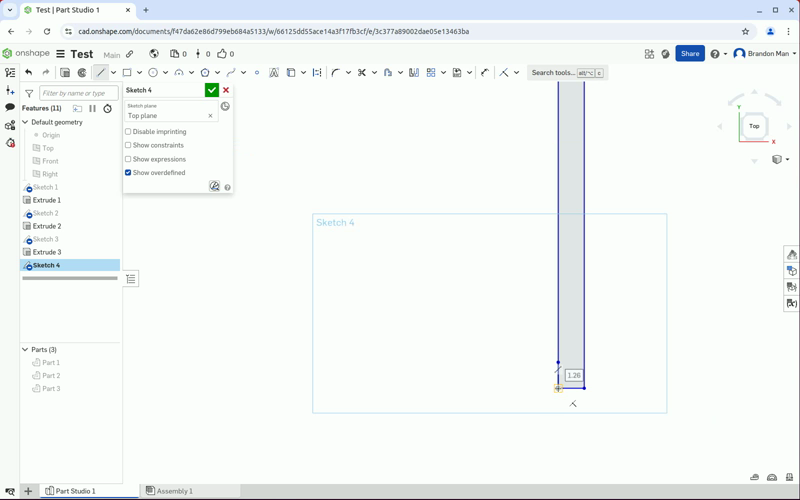
scroll(-6)
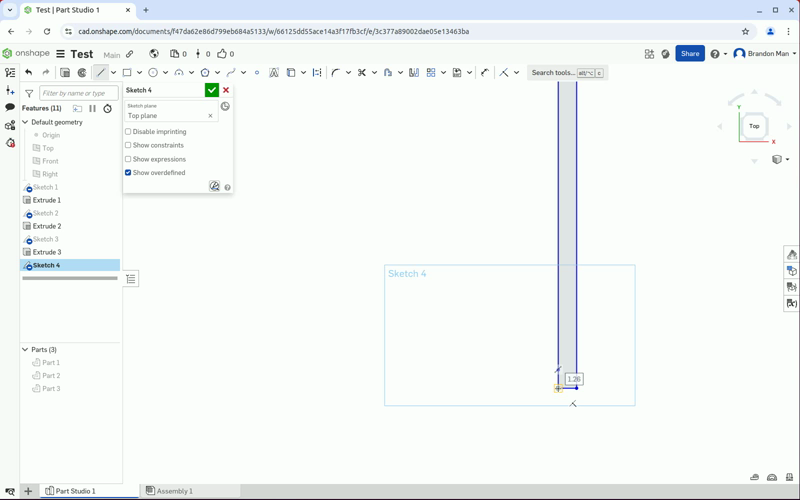
scroll(-6)
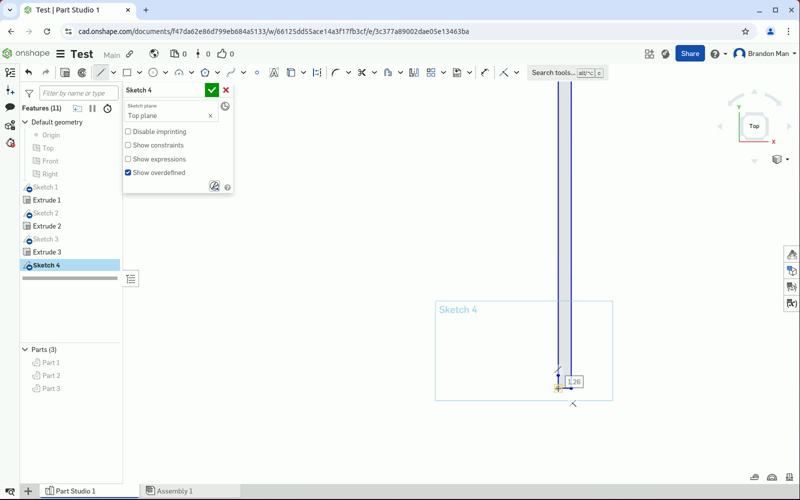
scroll(-6)
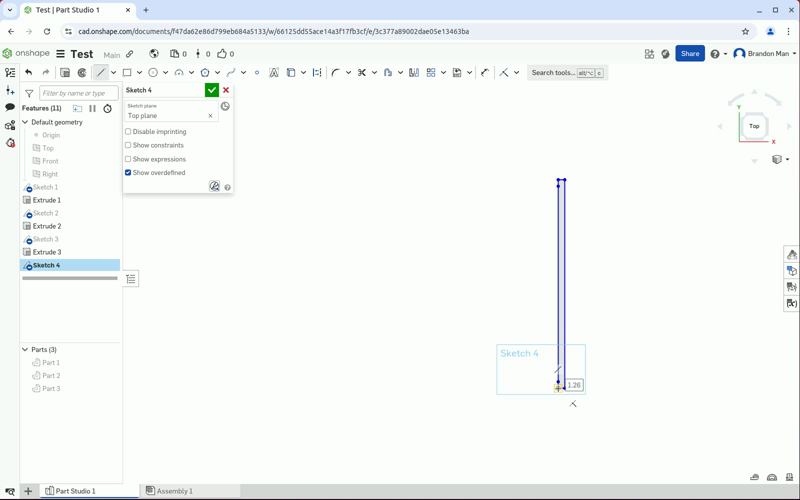
key(esc)
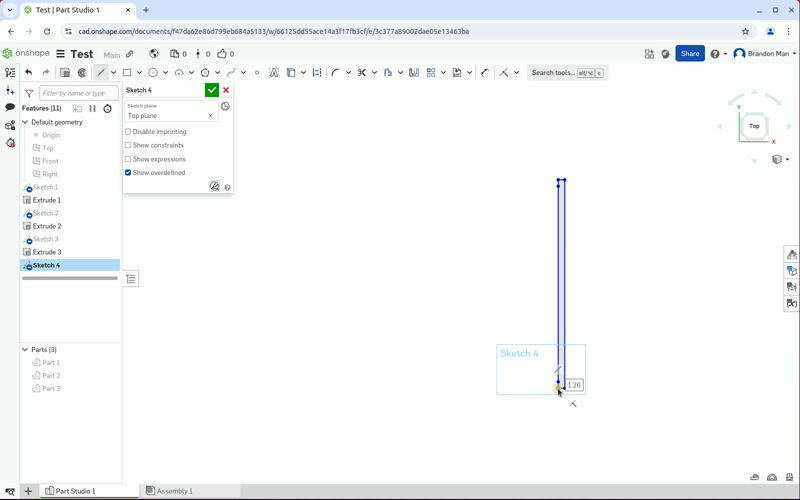
mouse_move(562, 234)
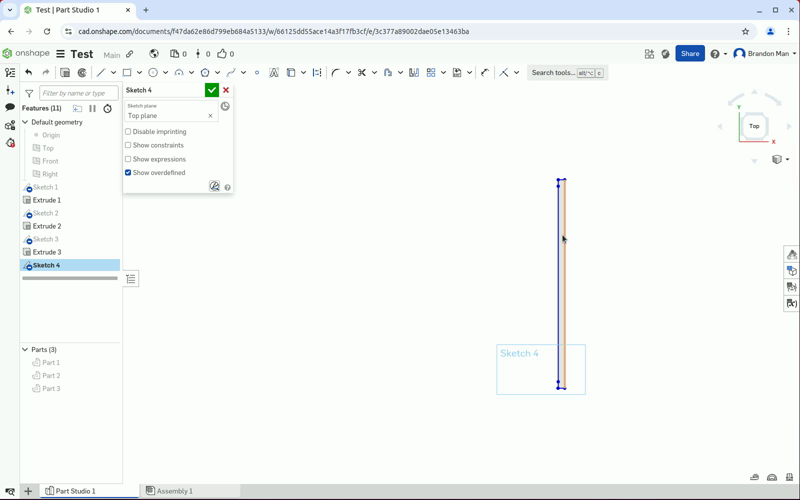
scroll(6)
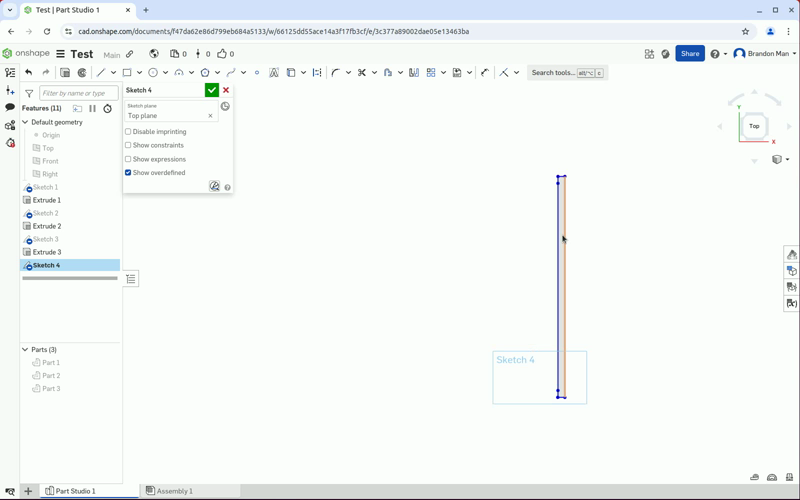
scroll(6)
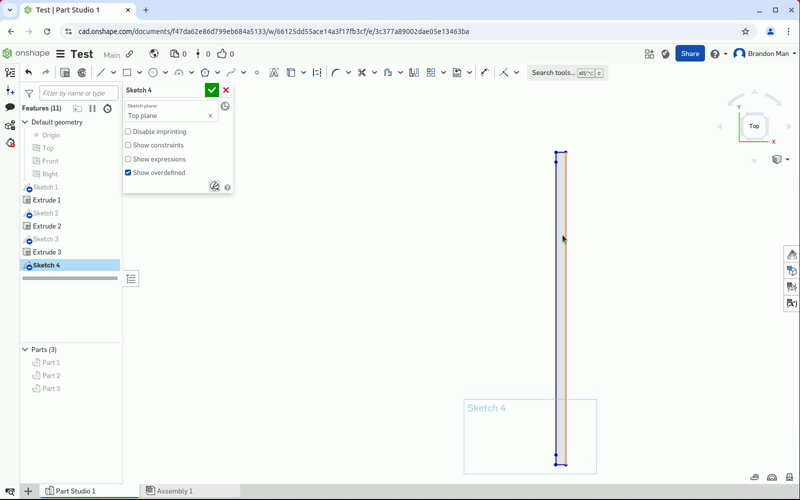
scroll(6)
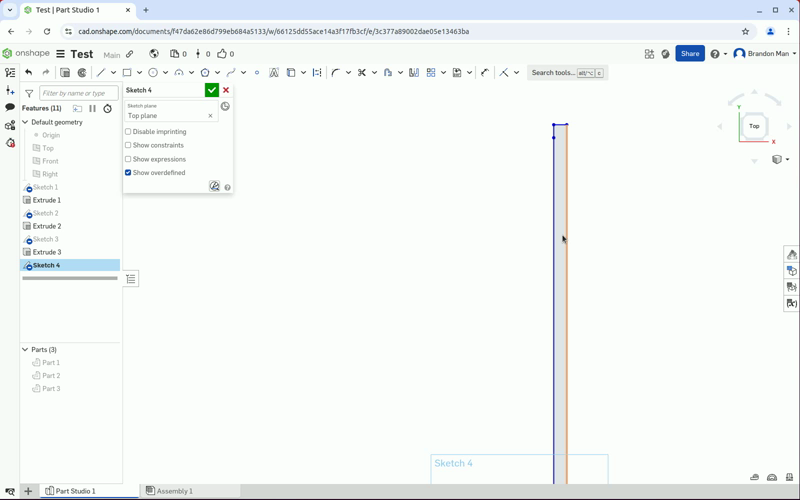
scroll(6)
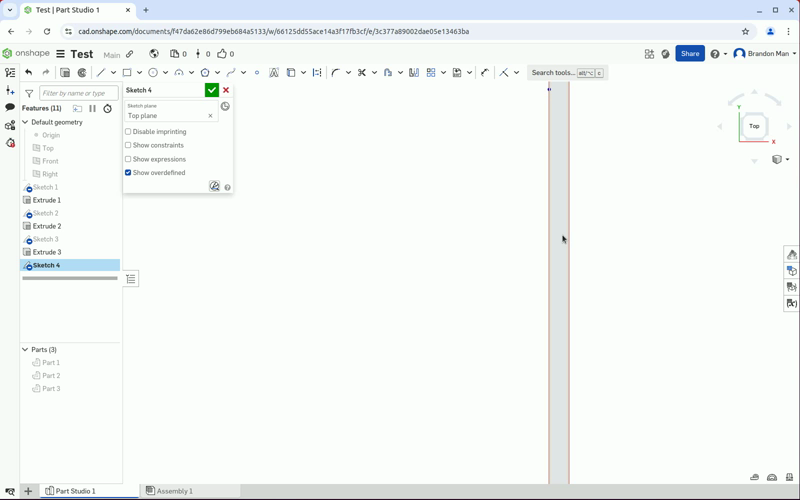
scroll(6)
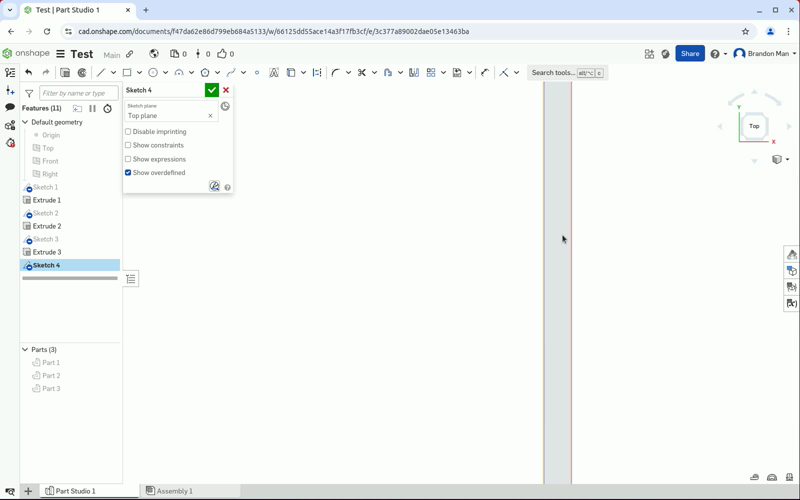
scroll(6)
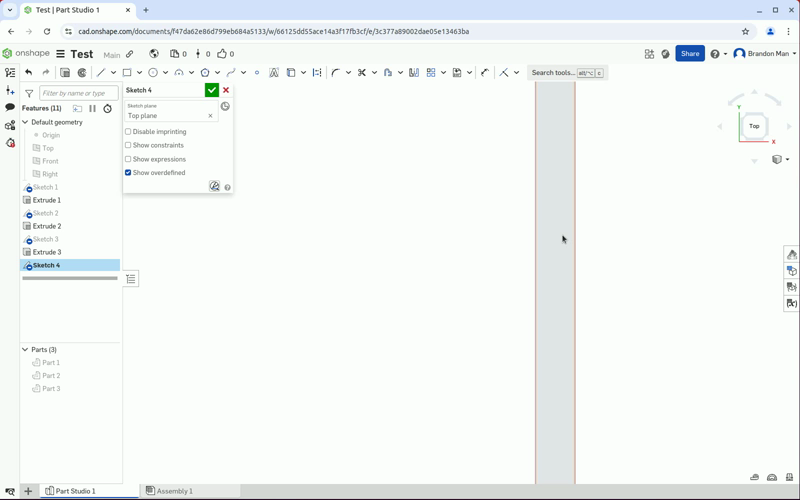
scroll(6)
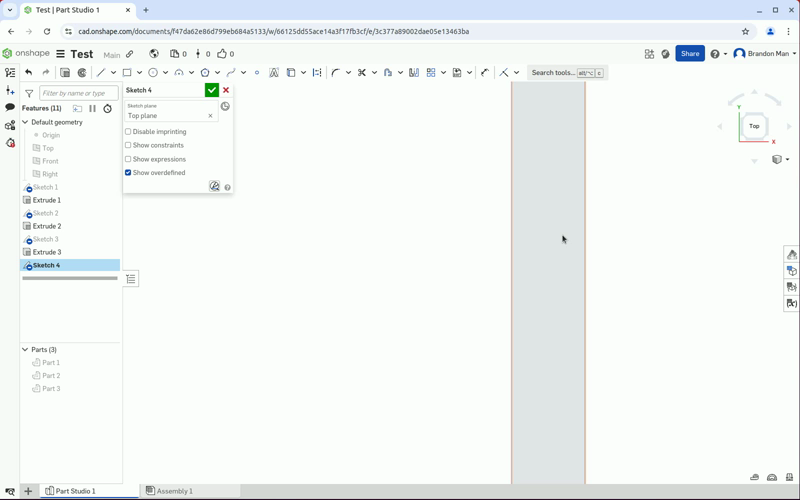
click(562, 234)
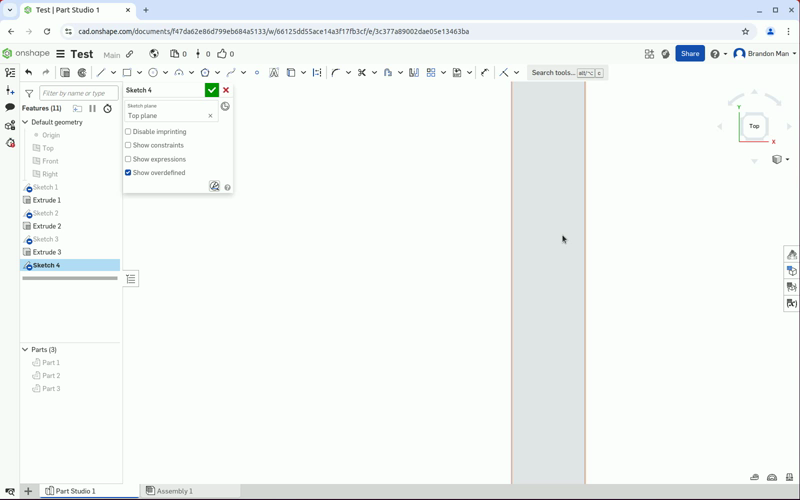
scroll(-6)
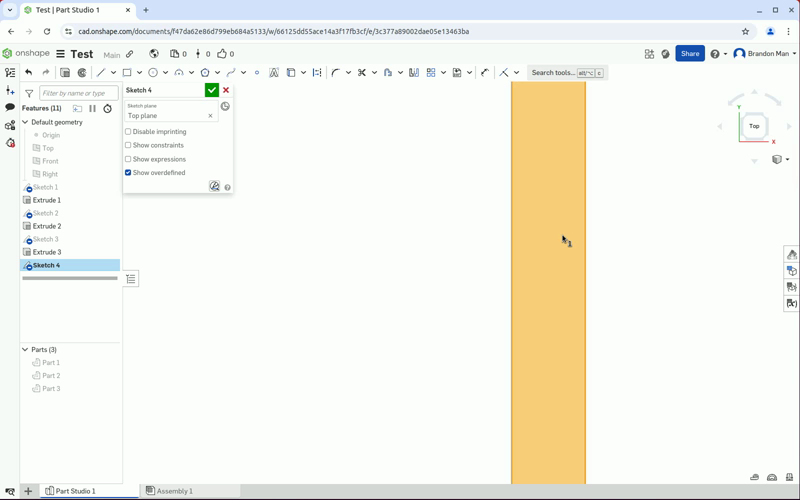
scroll(-6)
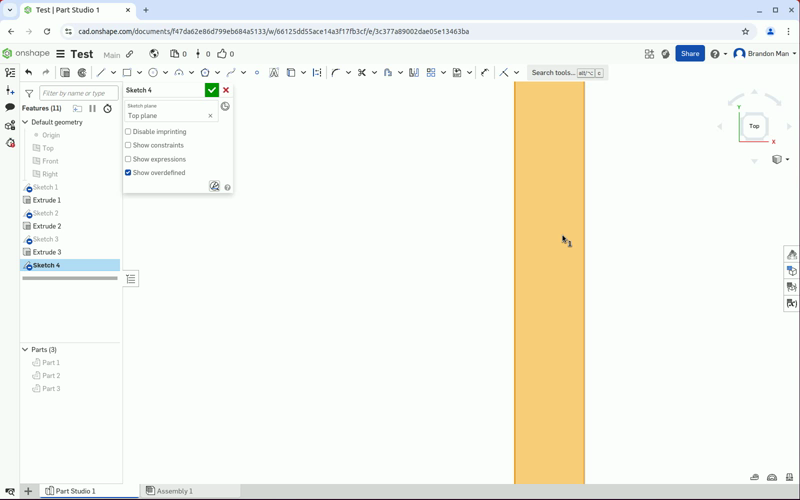
scroll(-6)
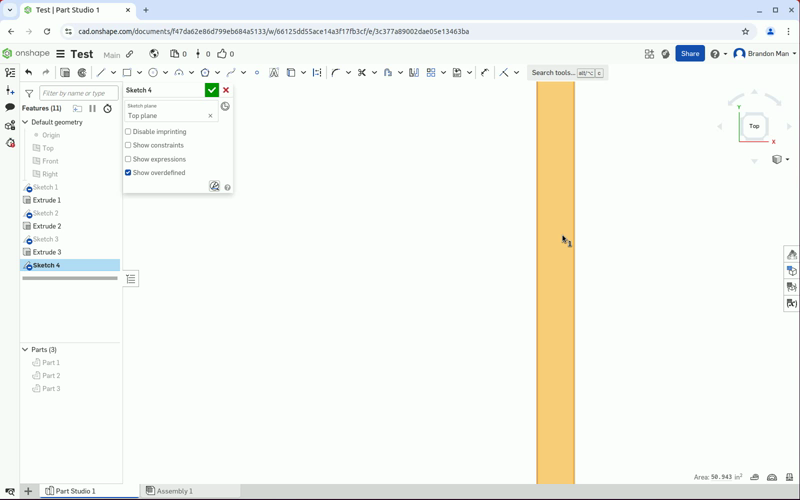
scroll(-6)
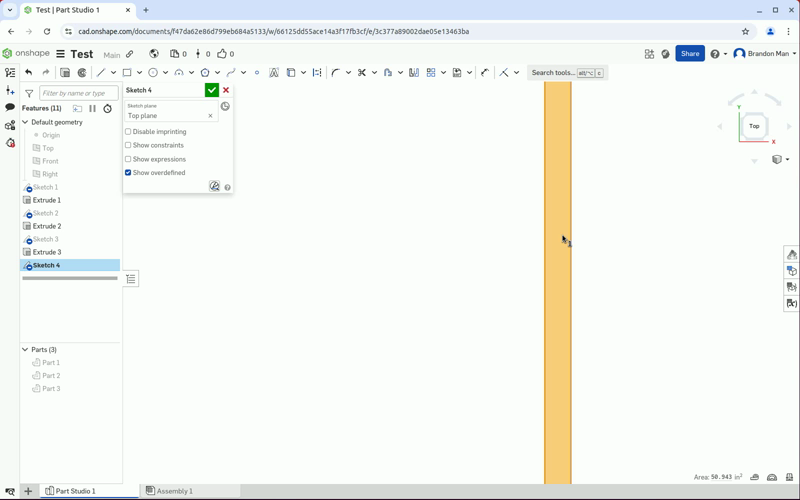
scroll(-6)
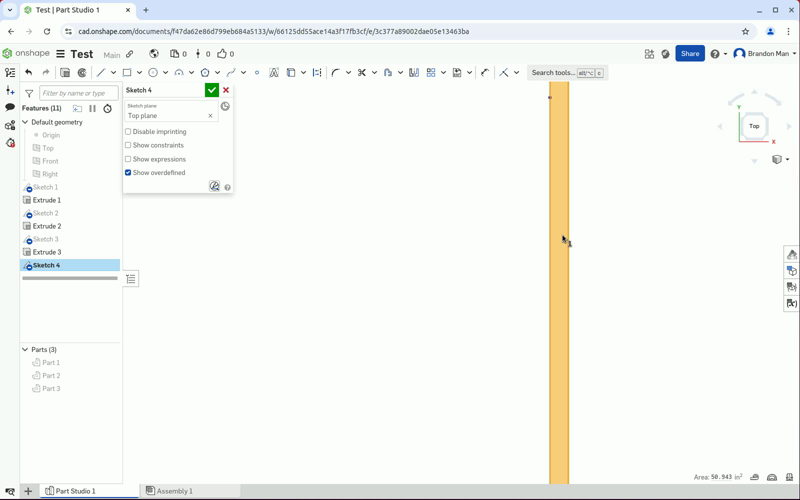
scroll(-6)
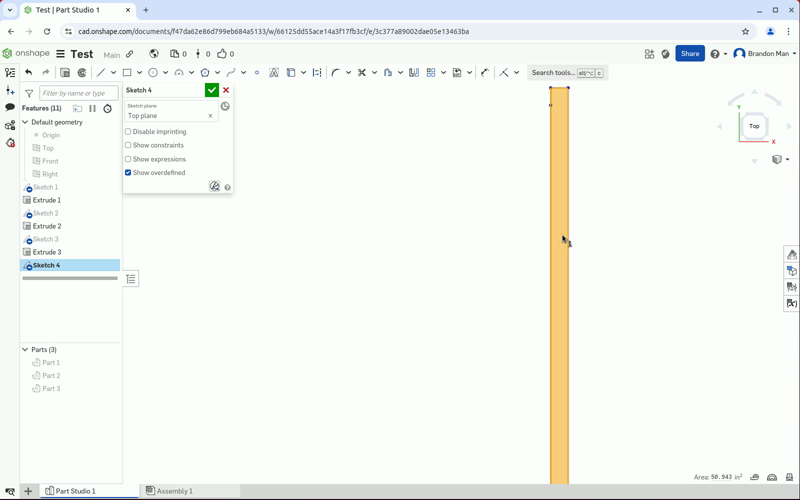
scroll(-6)
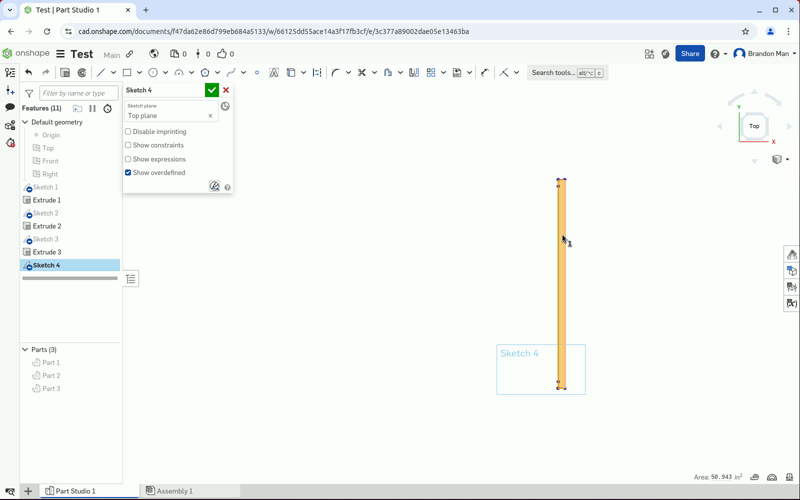
mouse_move(73, 352)
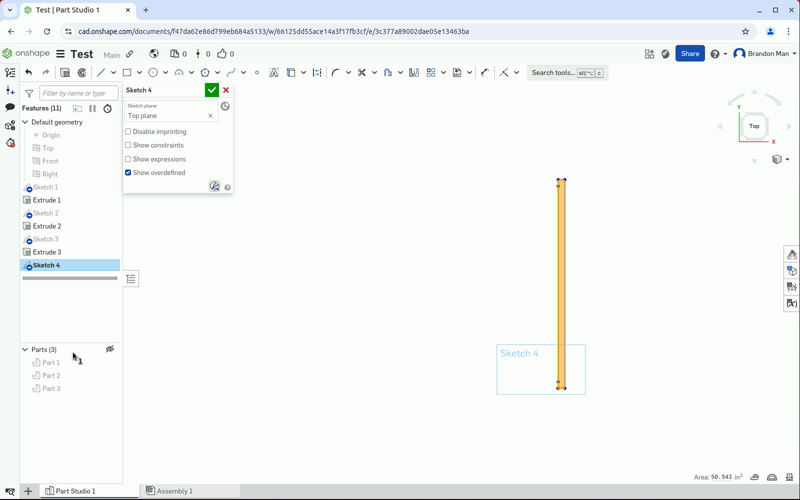
key(shift+y)
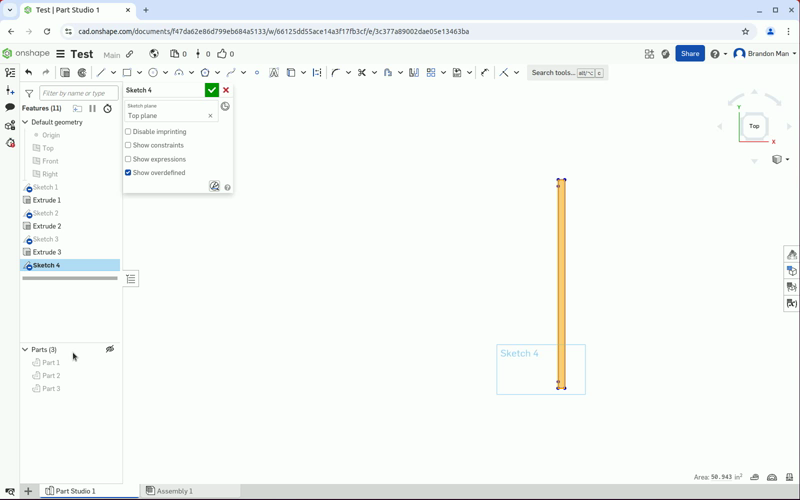
key(shift+e)
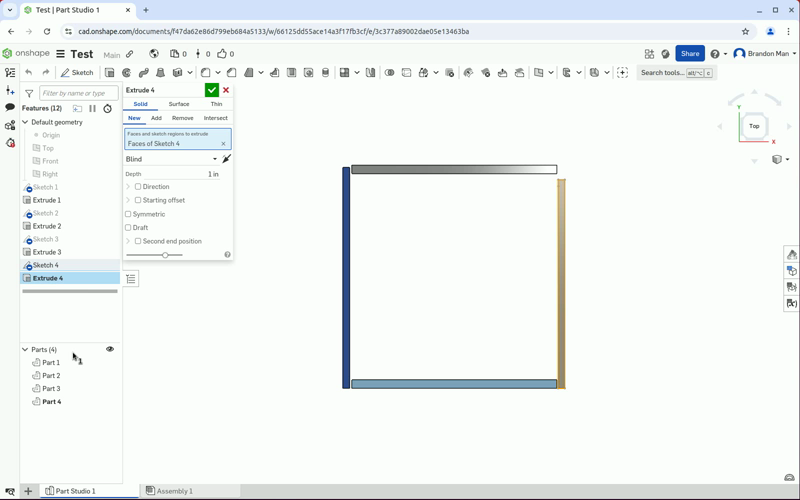
mouse_move(143, 106)
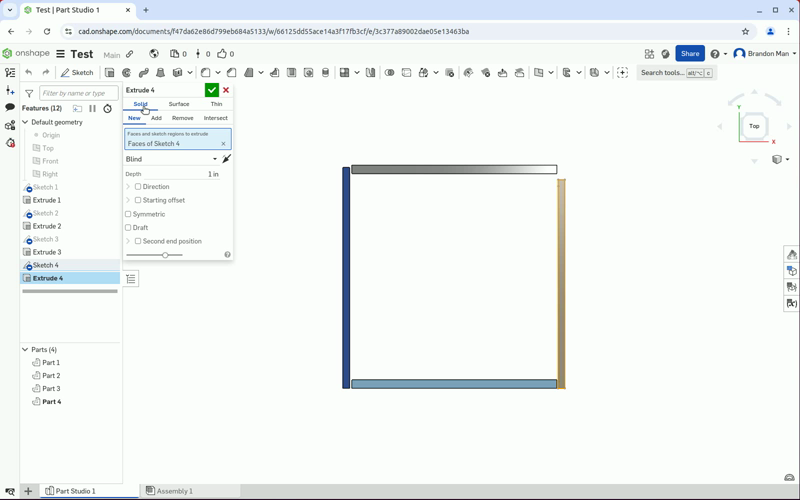
click(143, 106)
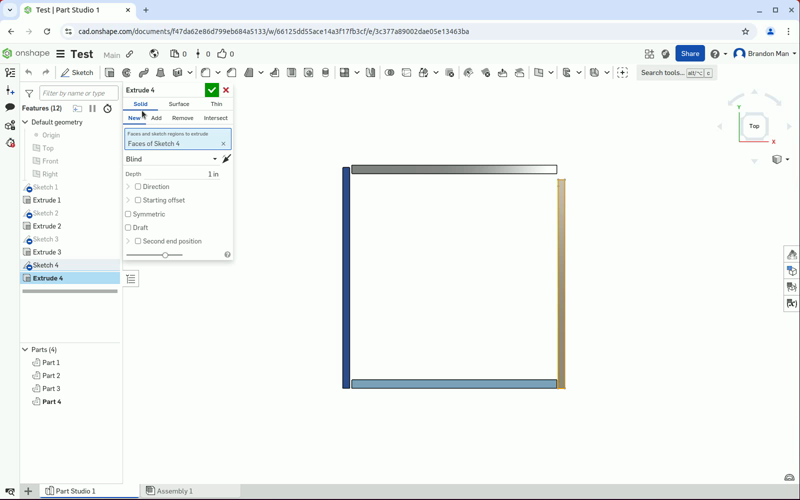
mouse_move(137, 120)
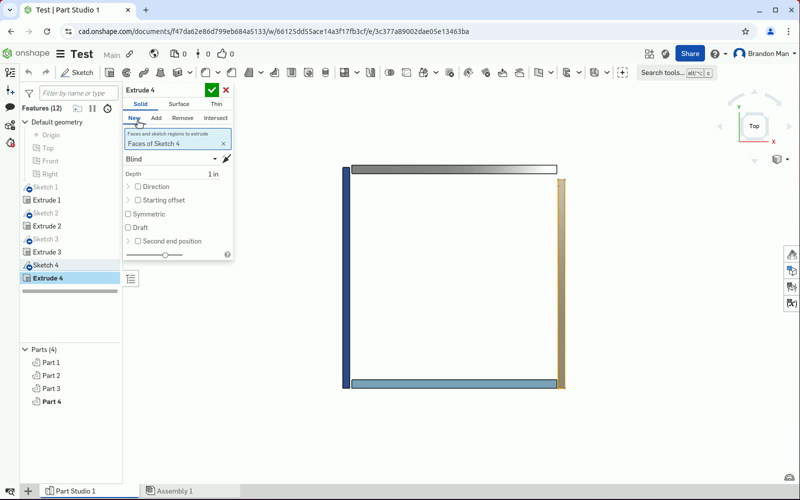
click(137, 120)
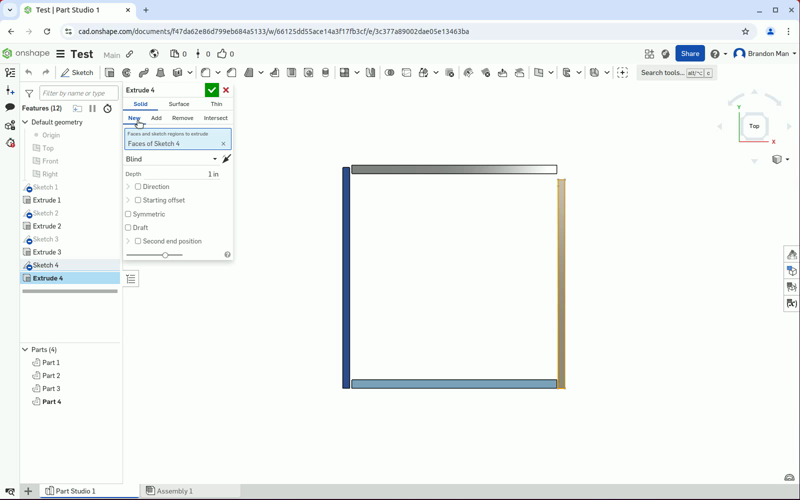
key(tab, 4)
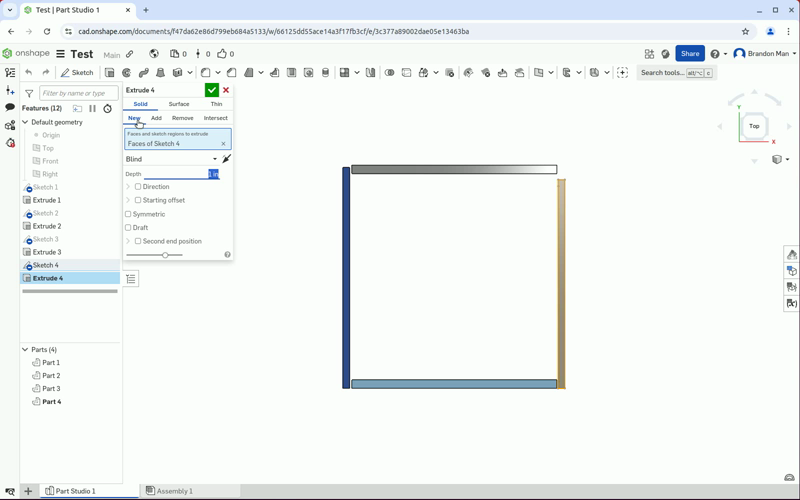
text(21.664)
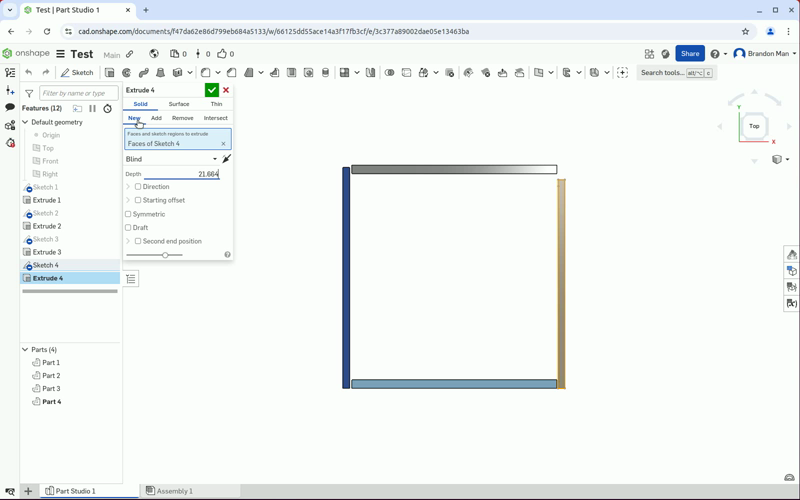
key(enter)
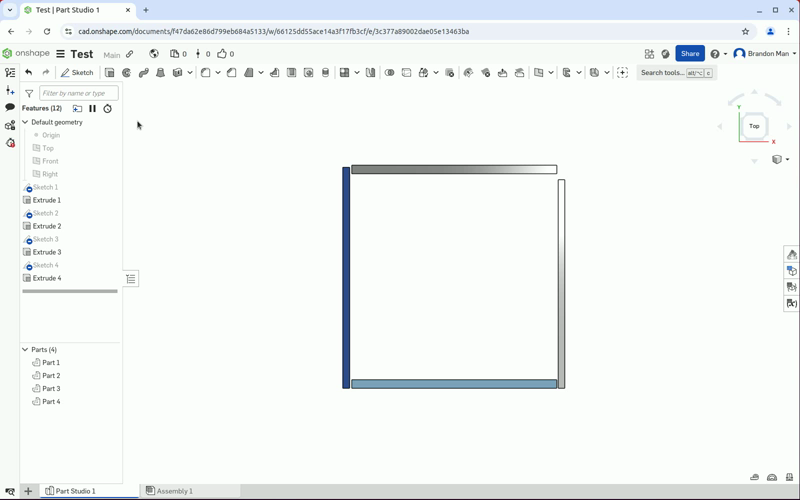
key(shift+h)
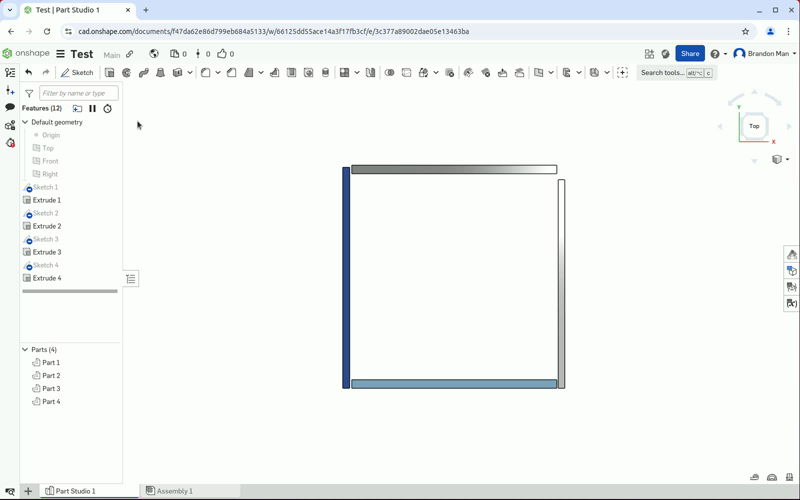
key(shift+h)
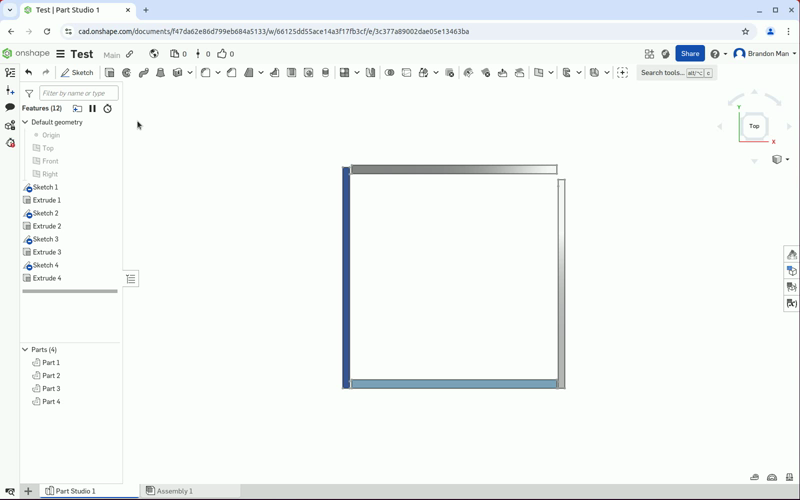
key(shift+7)
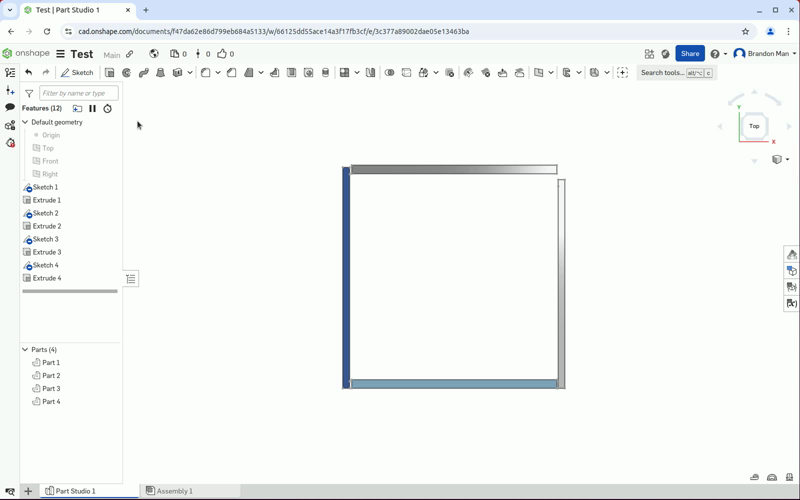
key(up, 3)
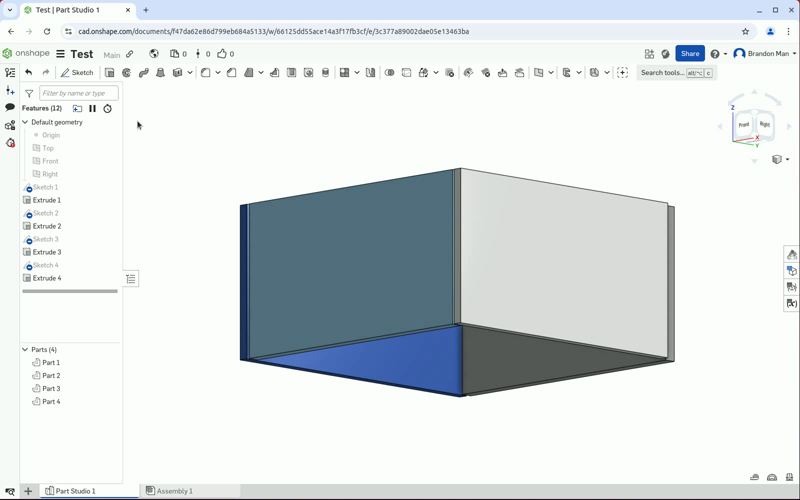
key(left, 3)
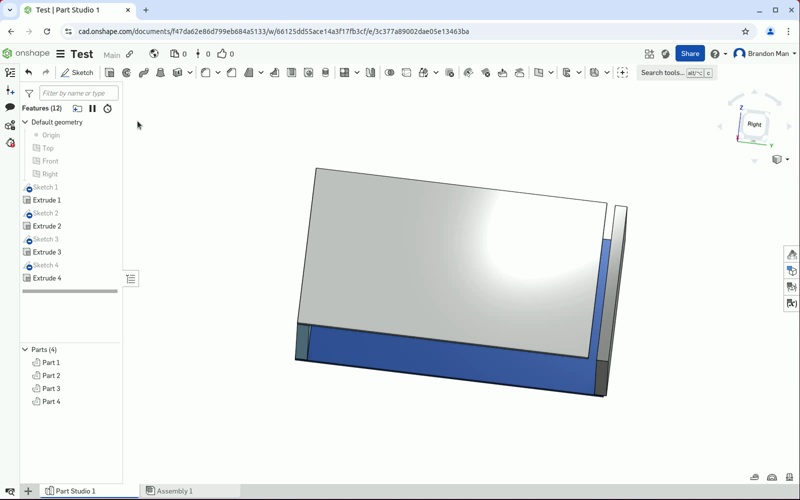
key(right, 3)
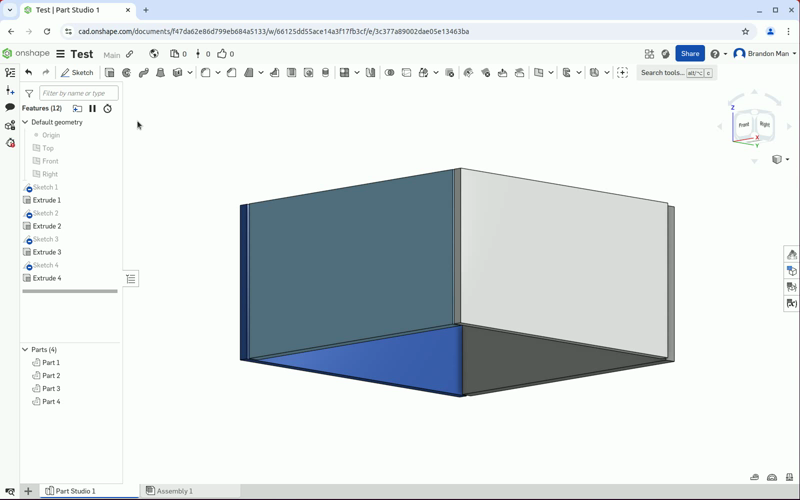
key(down, 3)
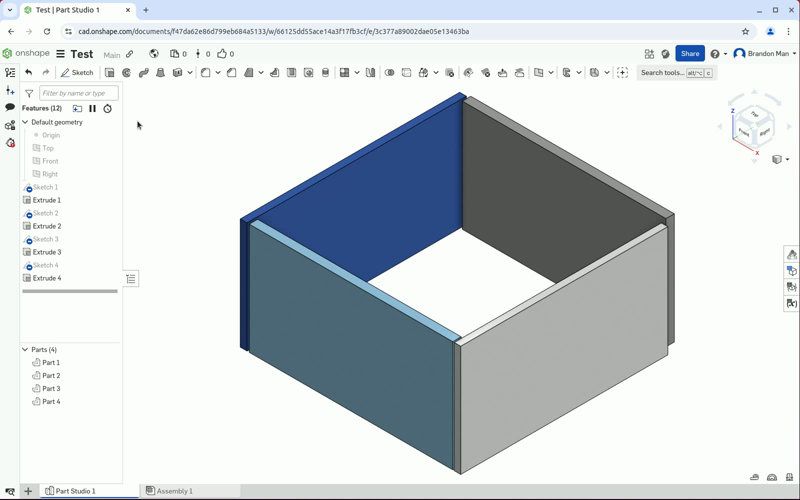
mouse_move(73, 189)
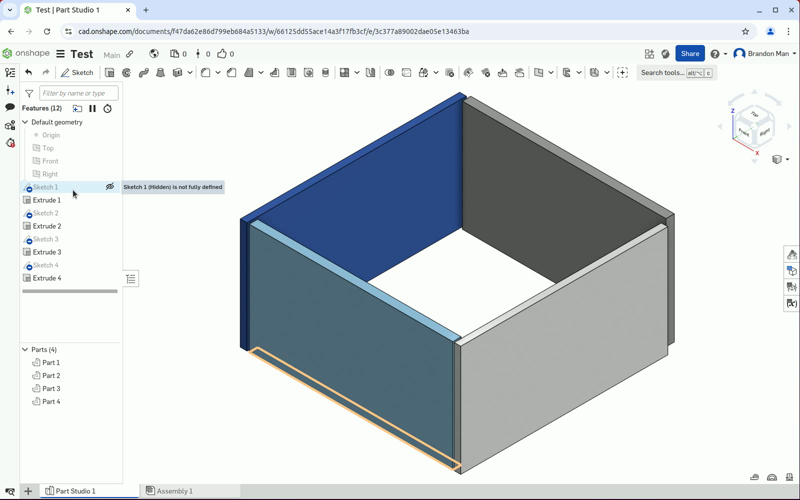
click(73, 189)